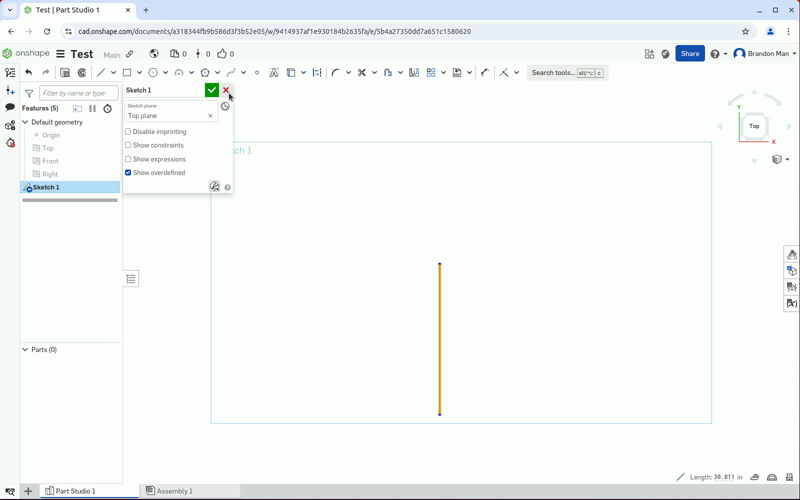
key(shift+h)
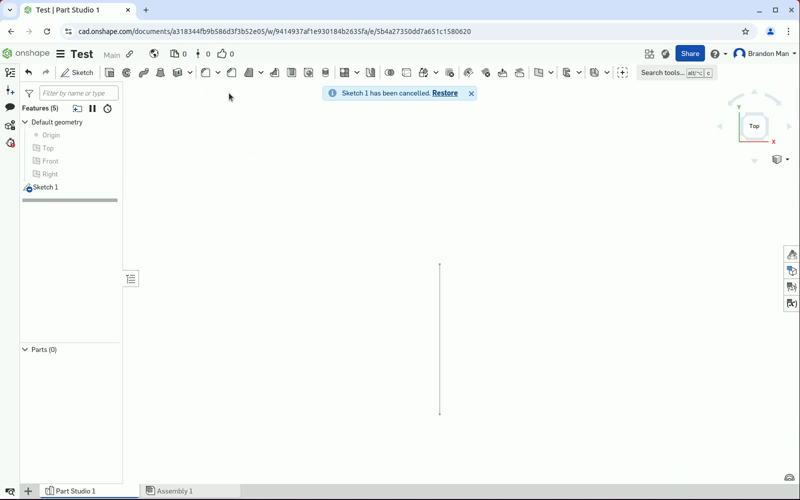
mouse_move(73, 352)
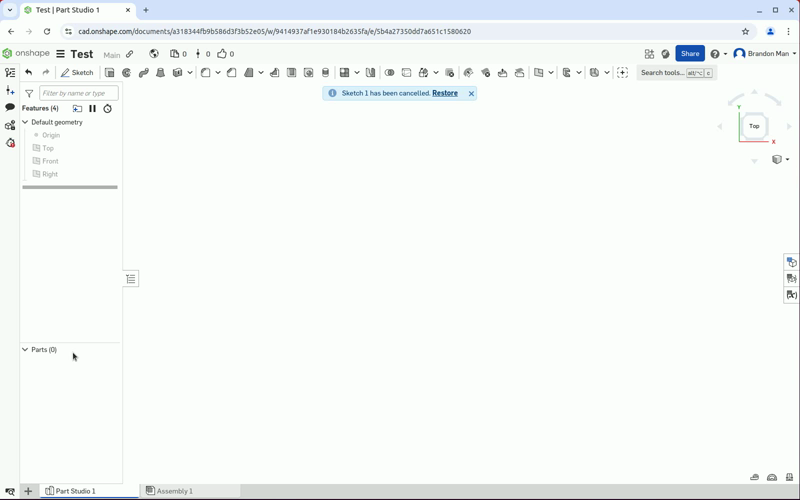
key(y)
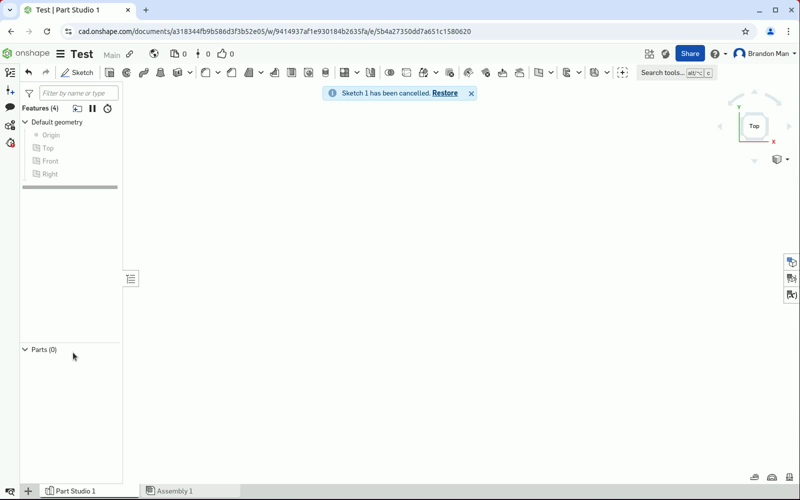
key(shift+p)
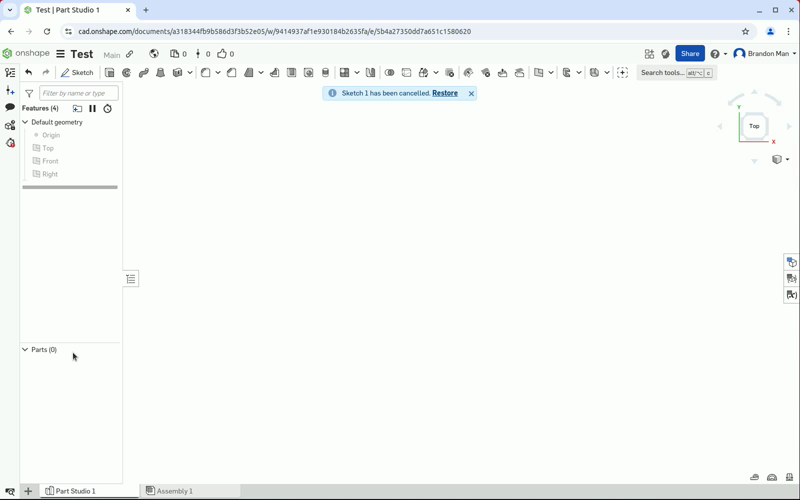
key(space)
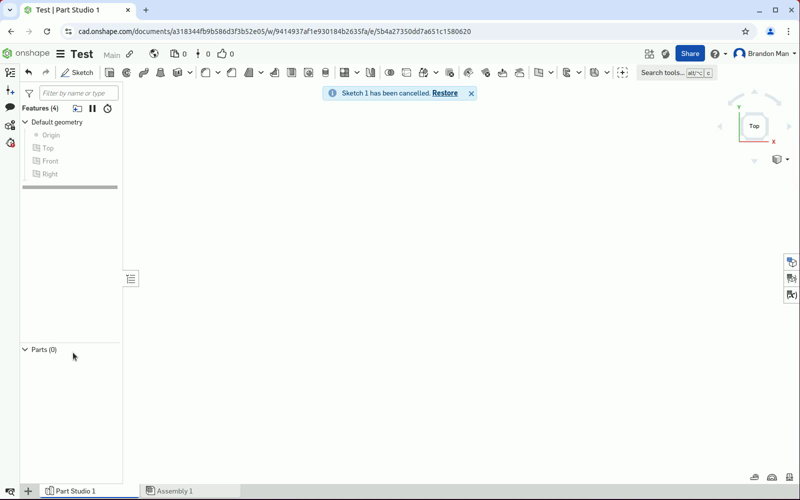
key_down(shift)
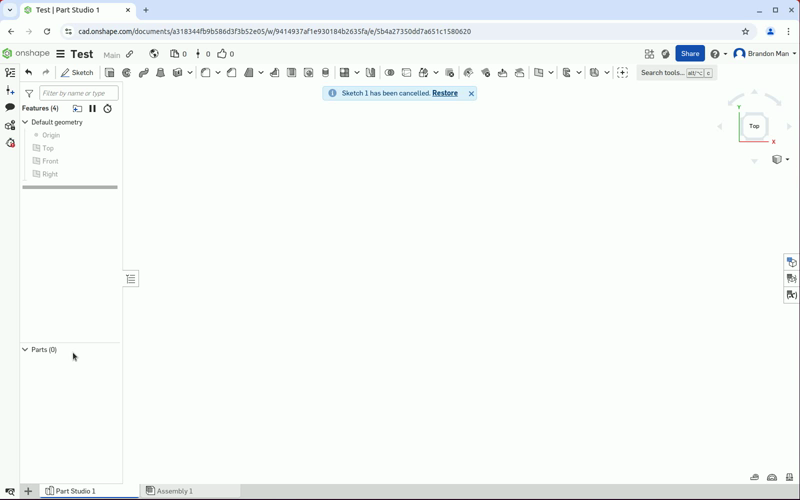
key(up)
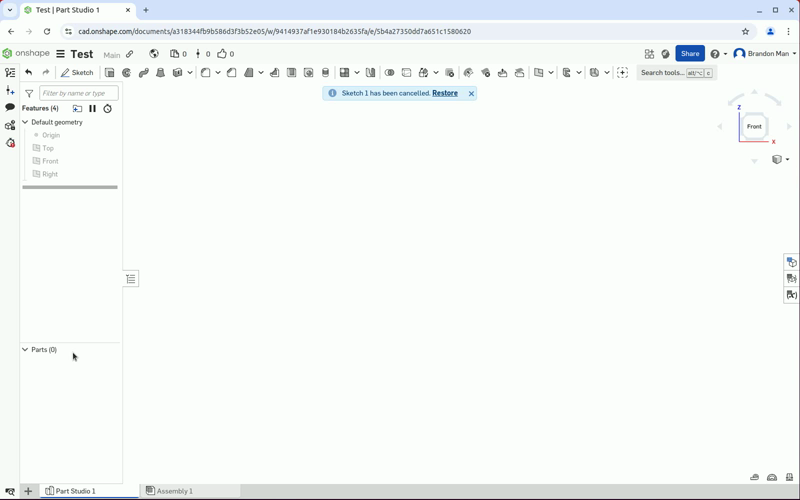
key_up(shift)
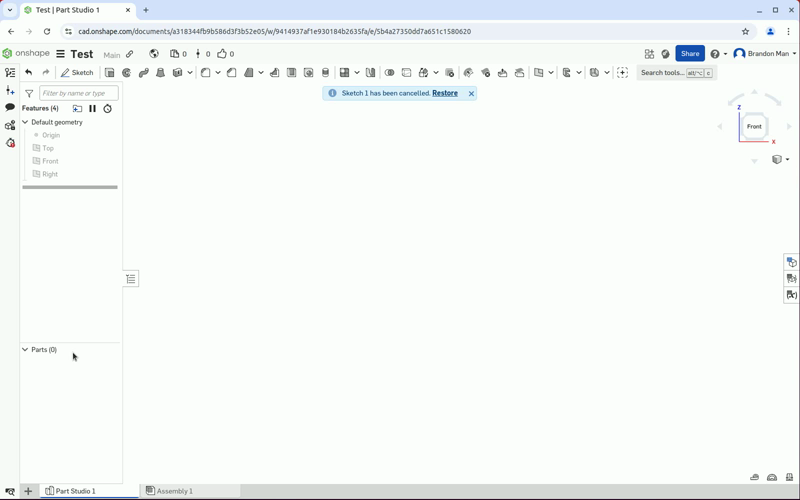
mouse_move(73, 352)
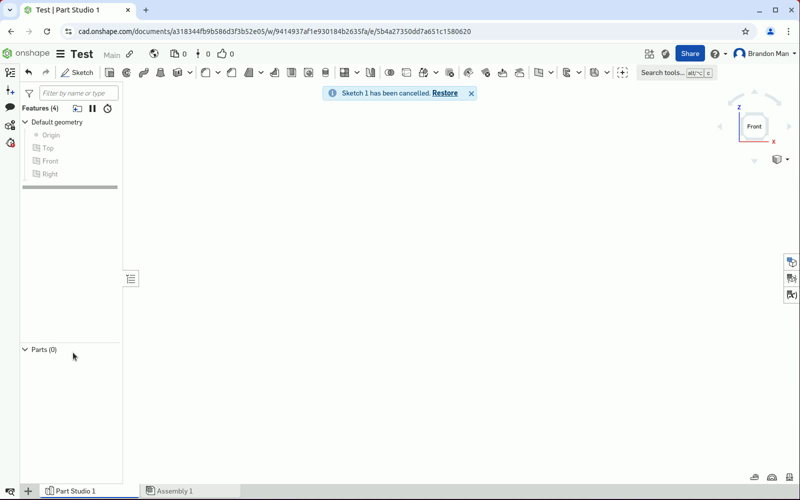
key(shift+y)
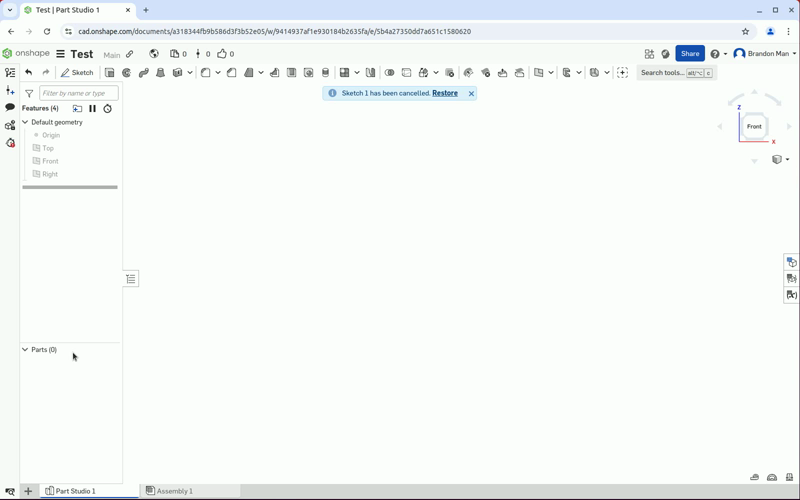
key(shift+s)
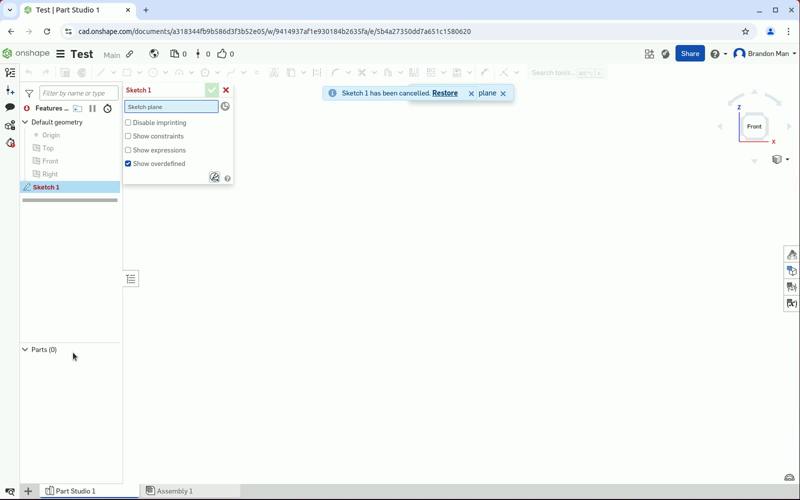
mouse_move(73, 163)
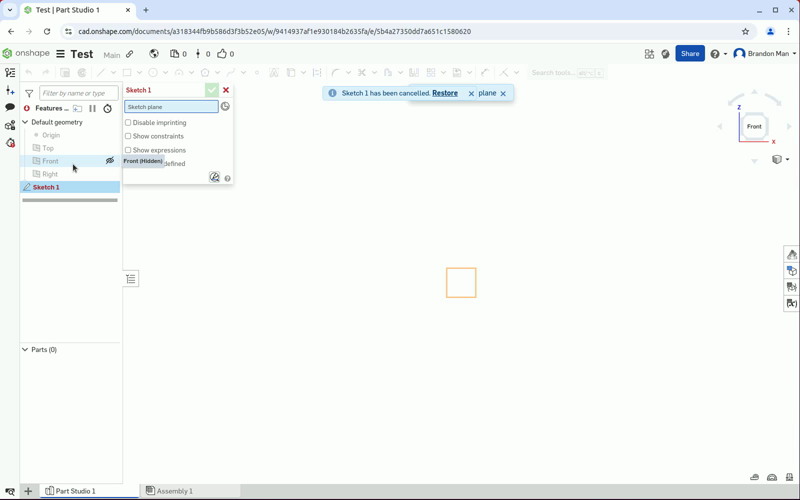
click(73, 163)
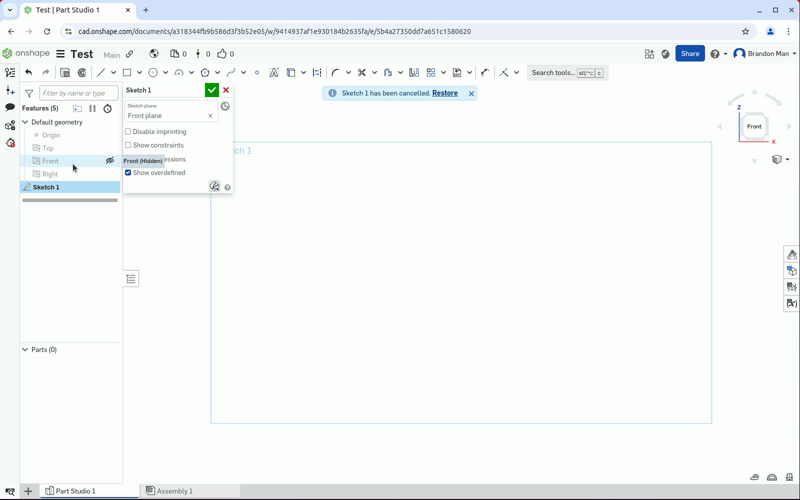
mouse_move(73, 352)
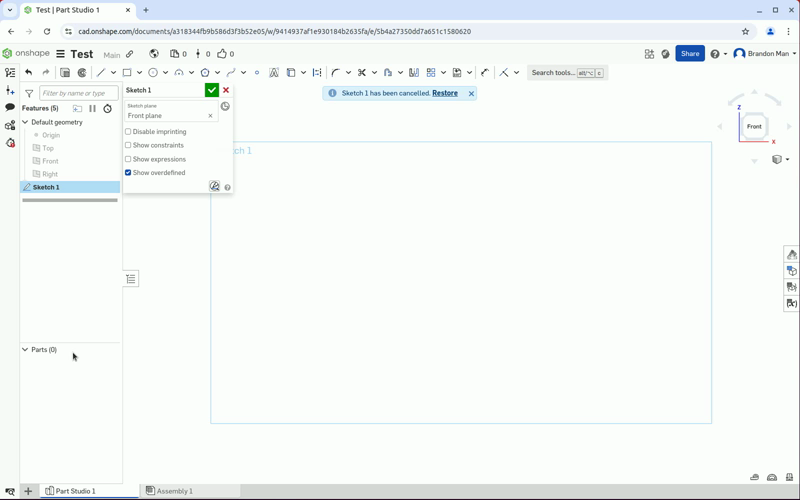
key(y)
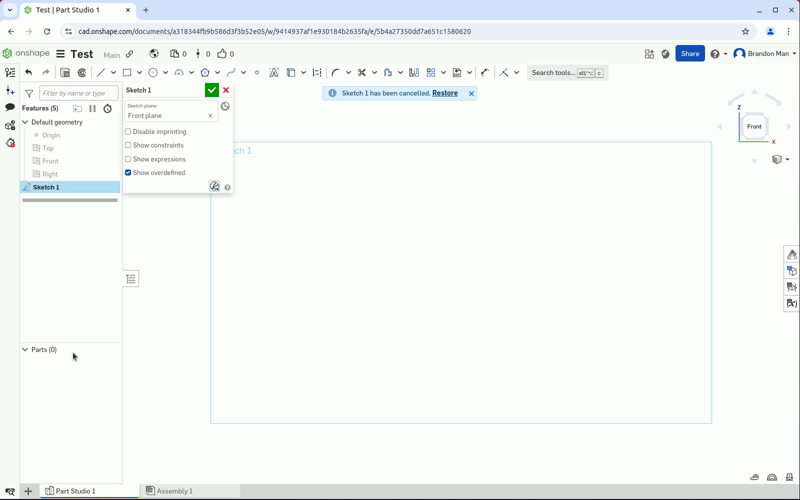
key(c)
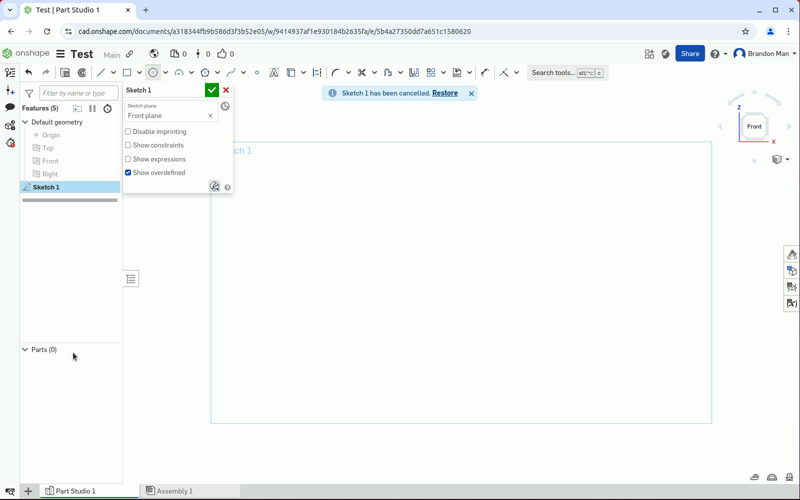
key_down(shift)
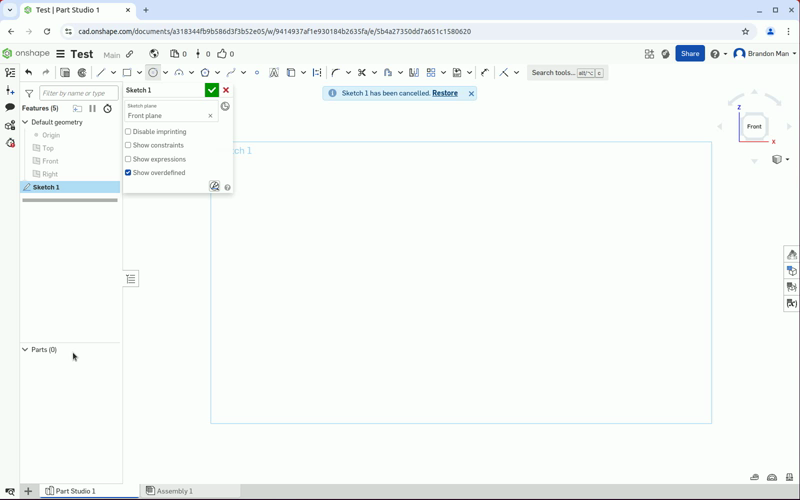
mouse_move(461, 282)
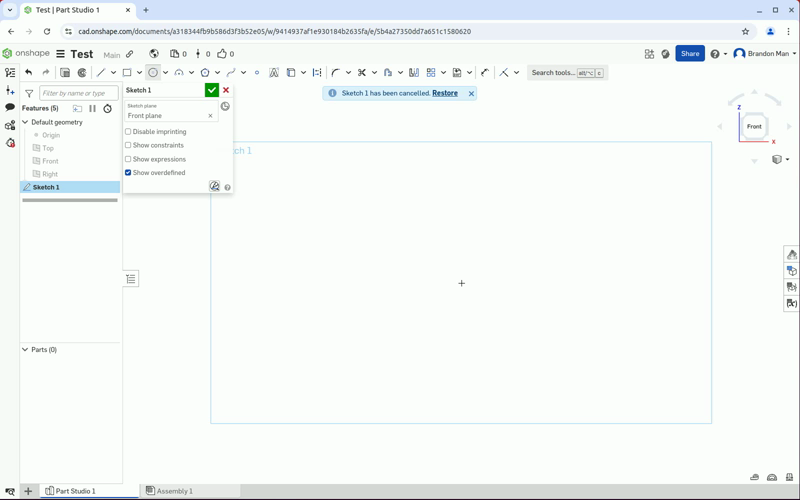
click(461, 282)
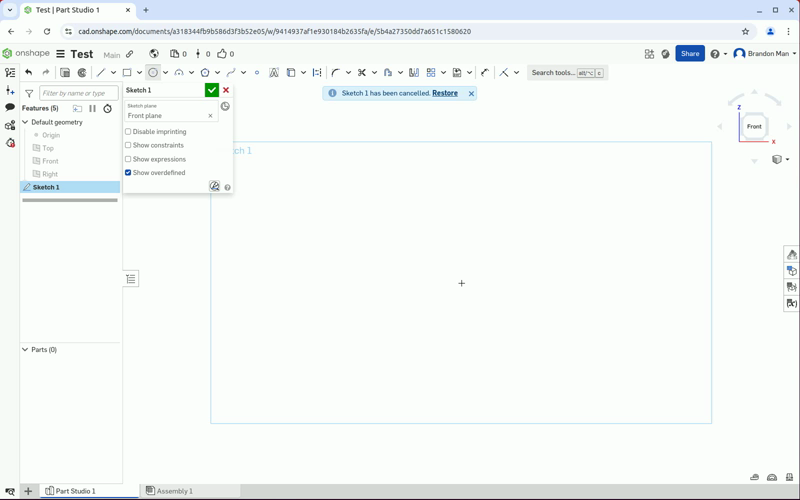
key_up(shift)
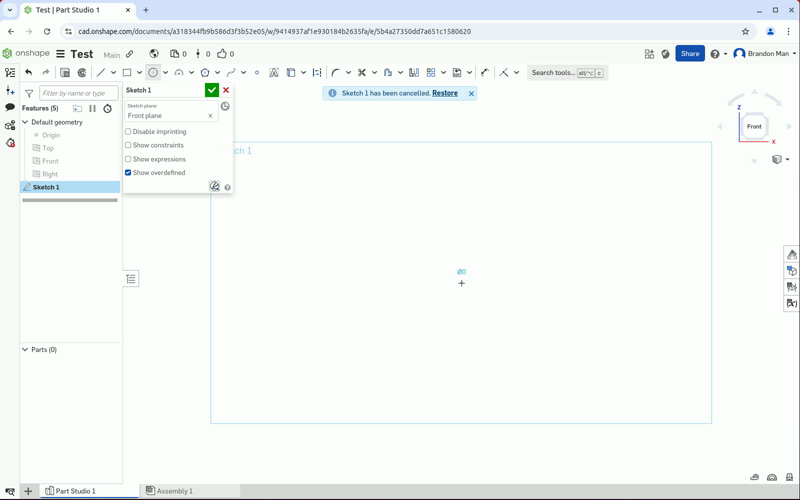
mouse_move(471, 282)
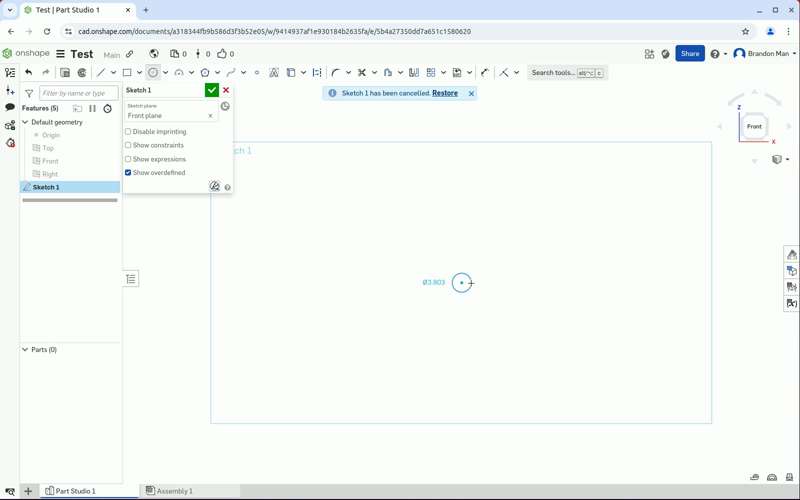
click(471, 282)
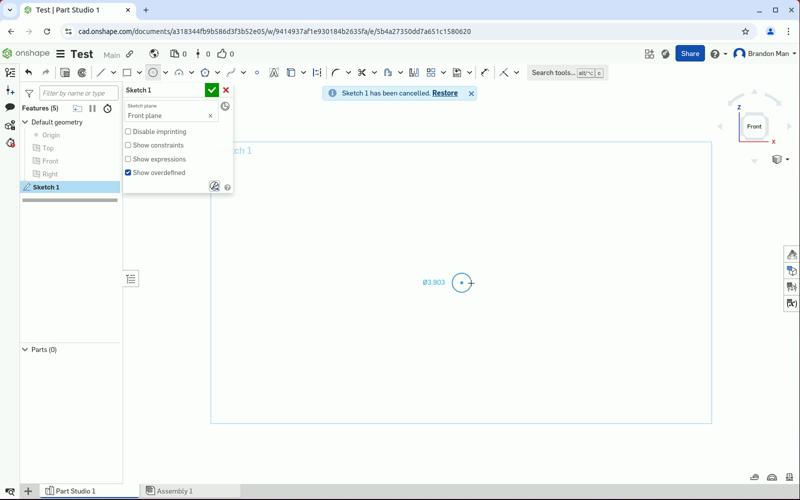
key(esc)
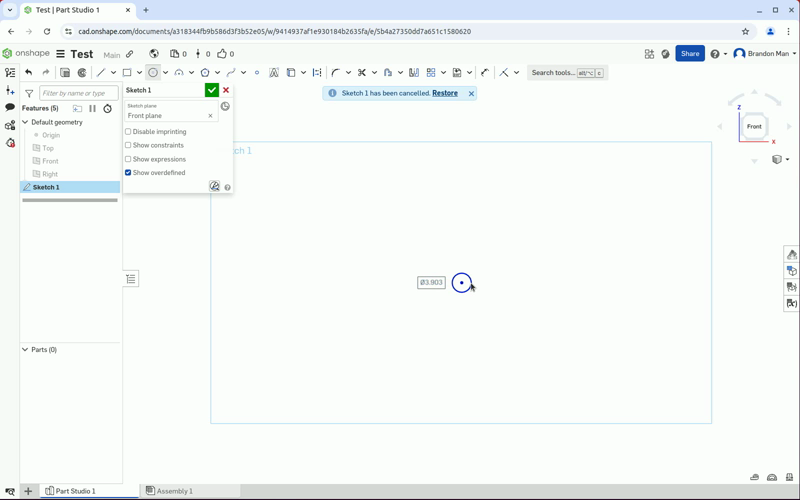
key(c)
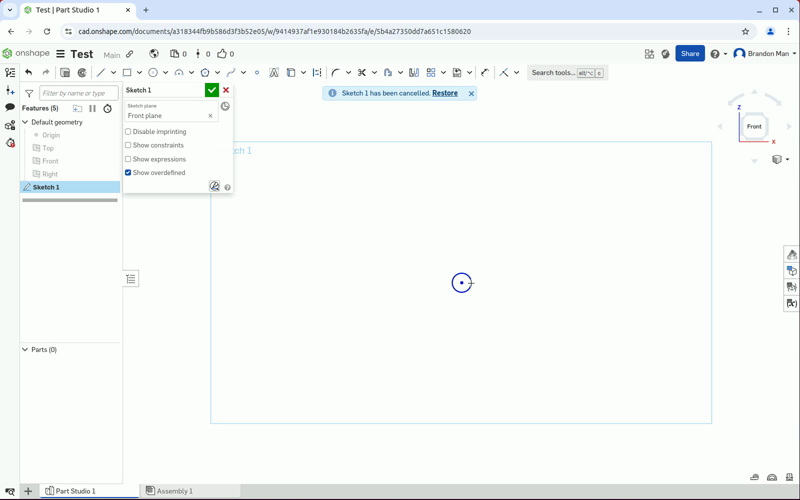
key_down(shift)
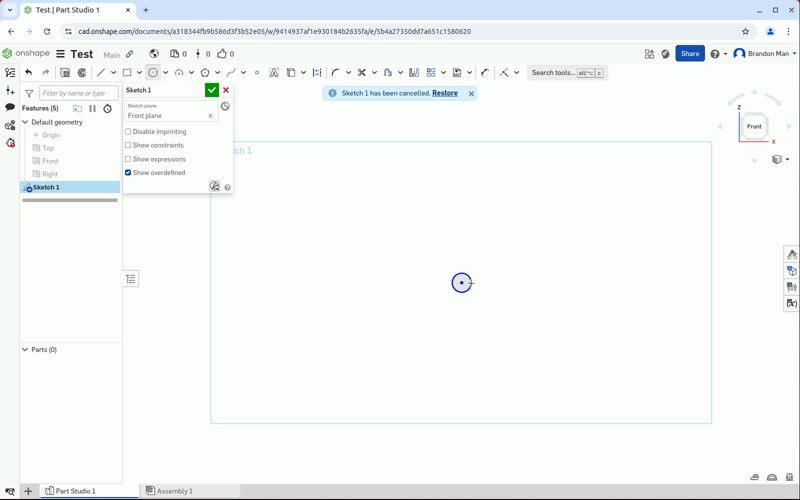
mouse_move(461, 282)
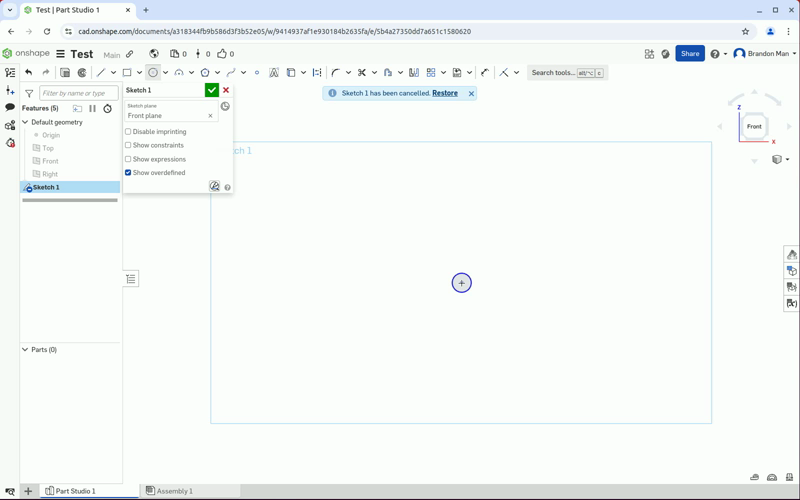
click(461, 282)
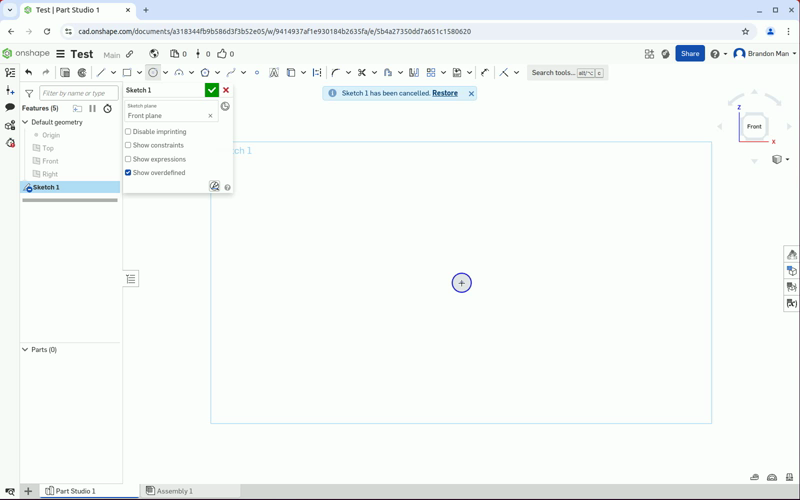
key_up(shift)
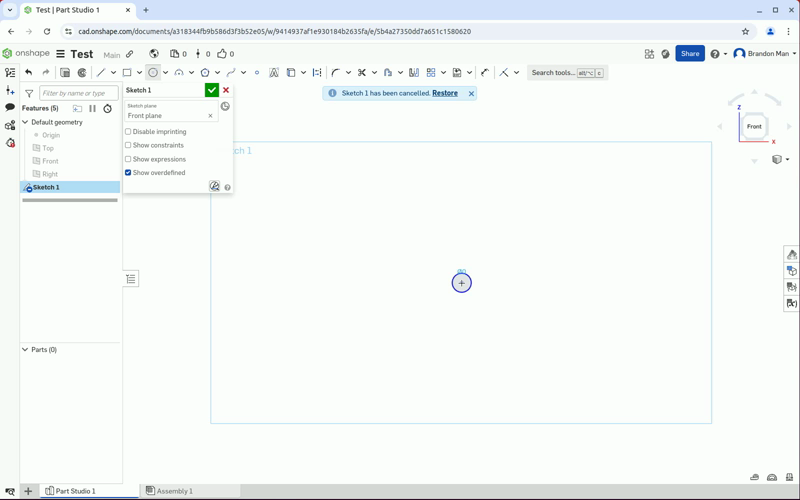
mouse_move(464, 282)
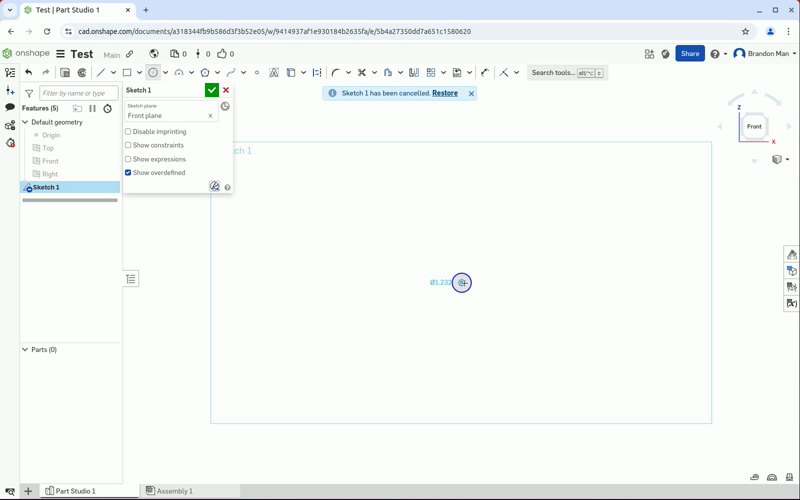
scroll(6)
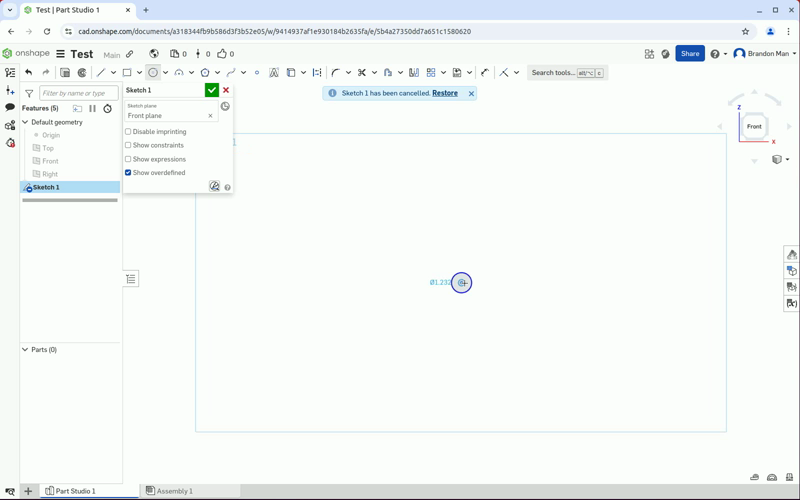
scroll(6)
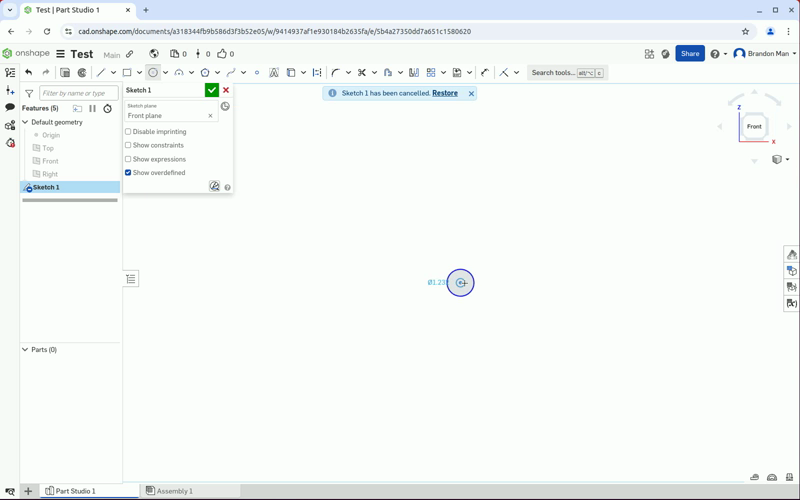
scroll(6)
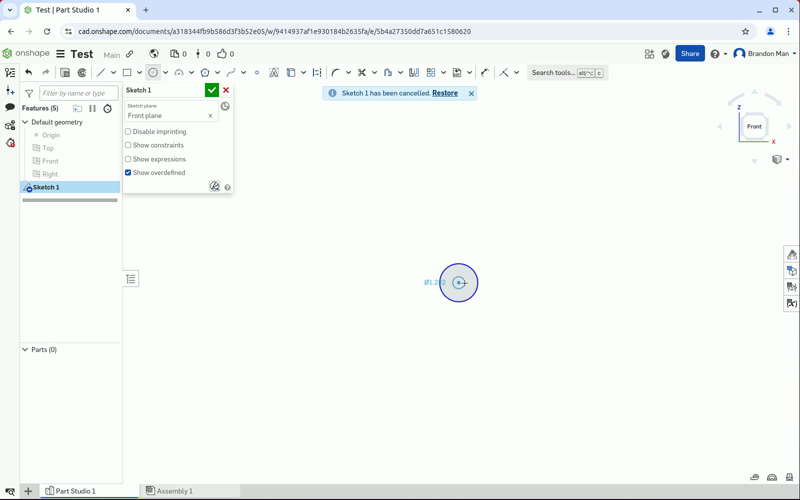
scroll(6)
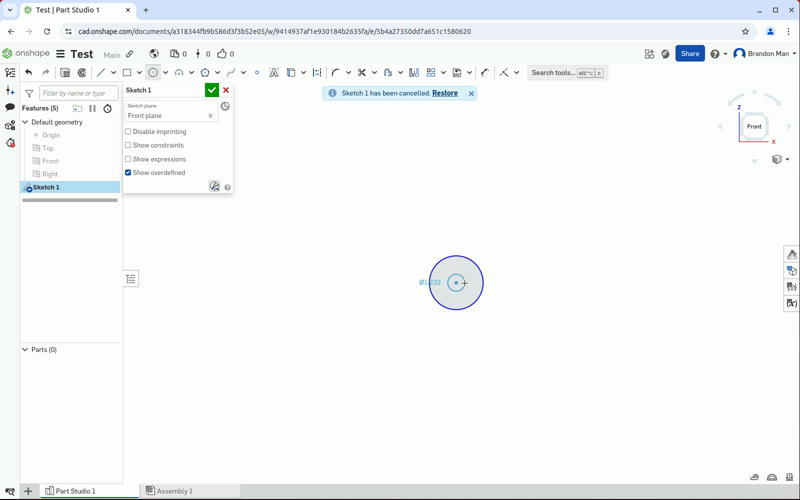
scroll(6)
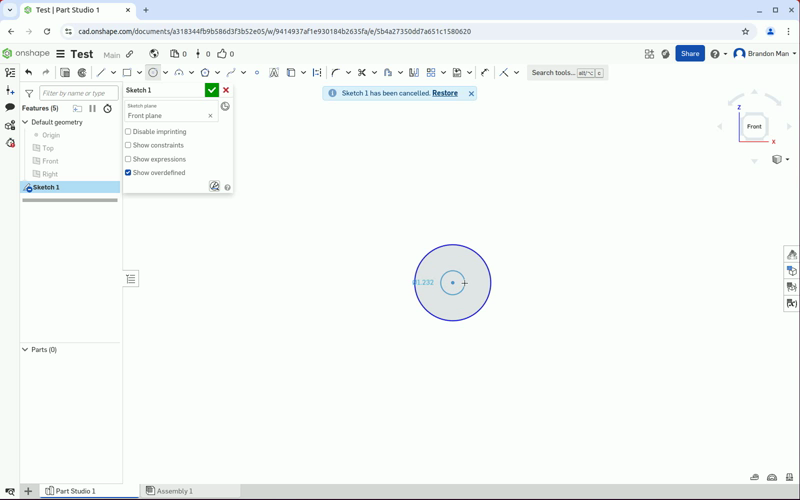
scroll(6)
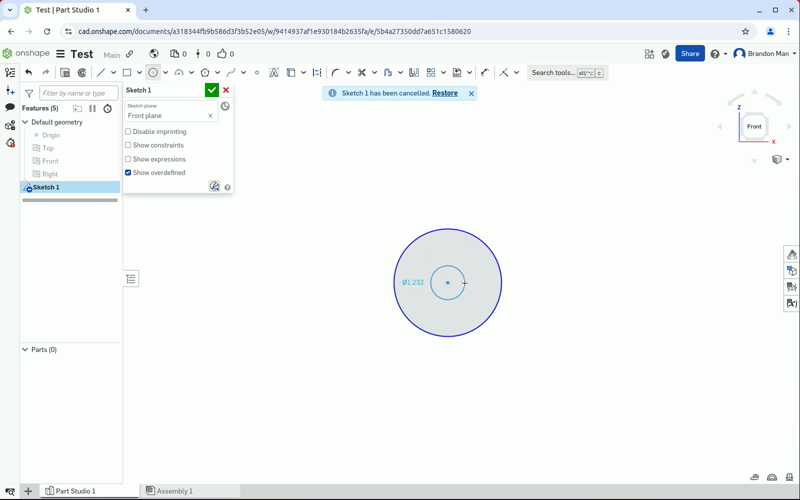
scroll(6)
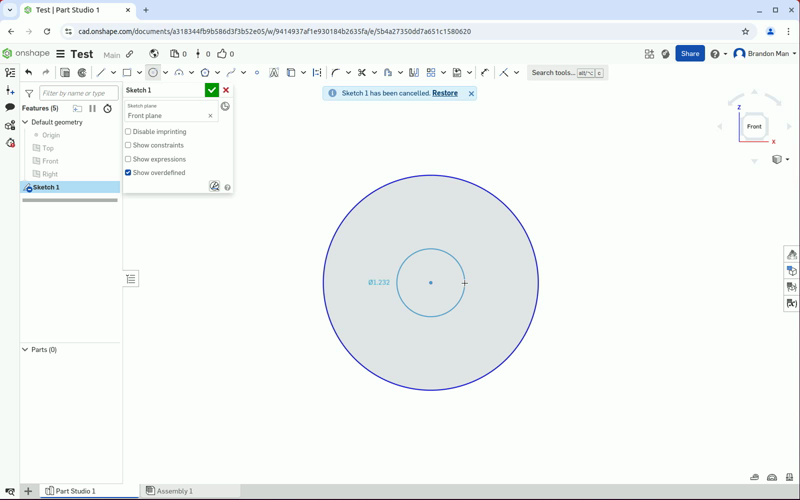
click(464, 282)
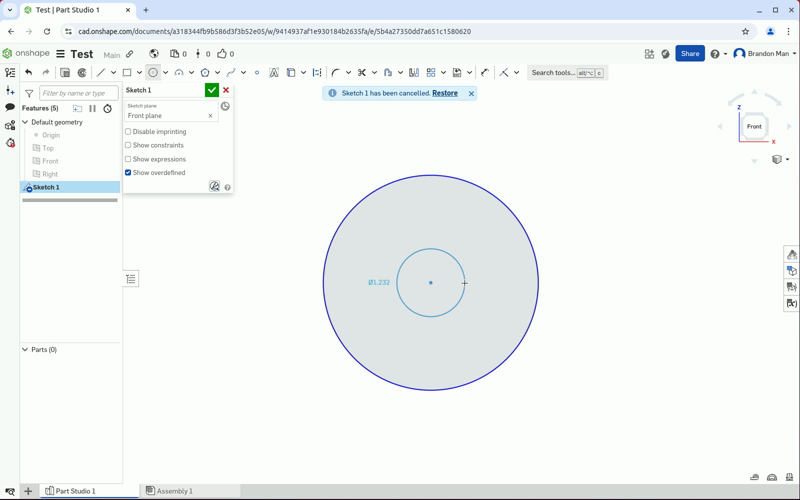
scroll(-6)
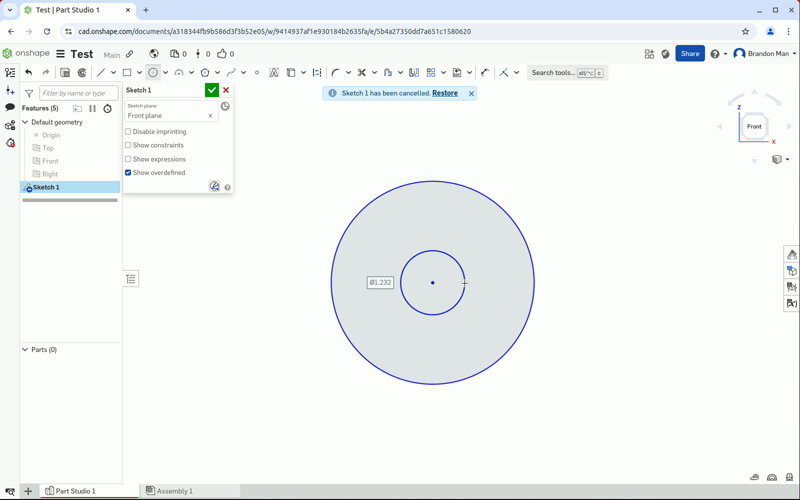
scroll(-6)
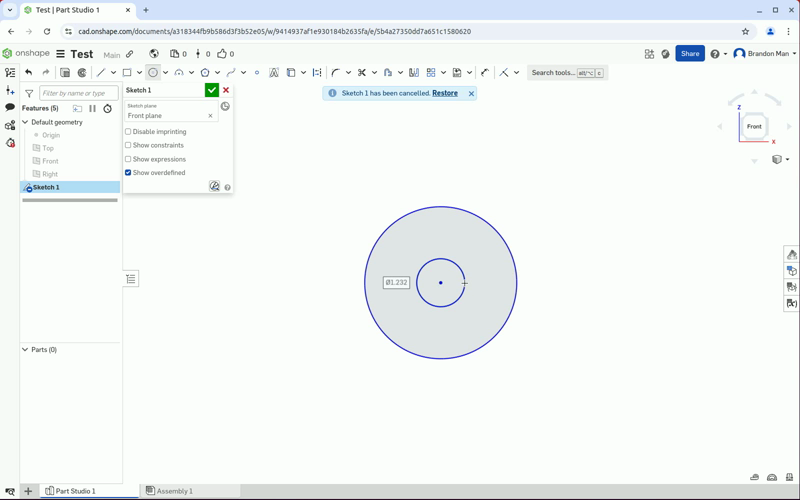
scroll(-6)
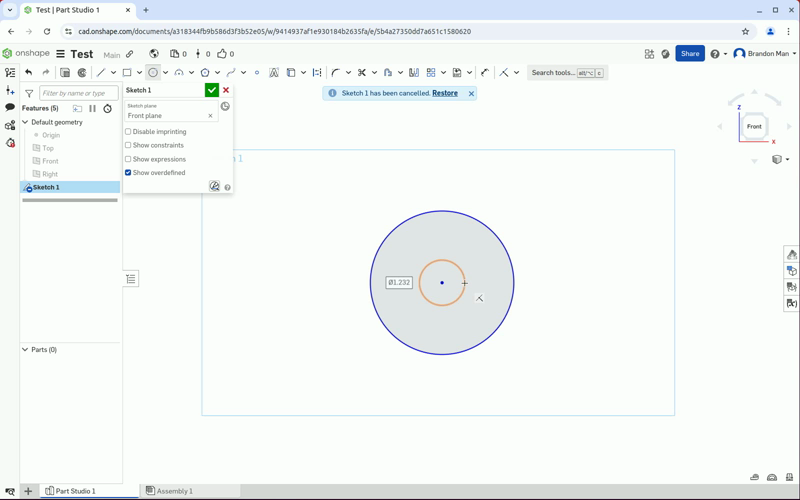
scroll(-6)
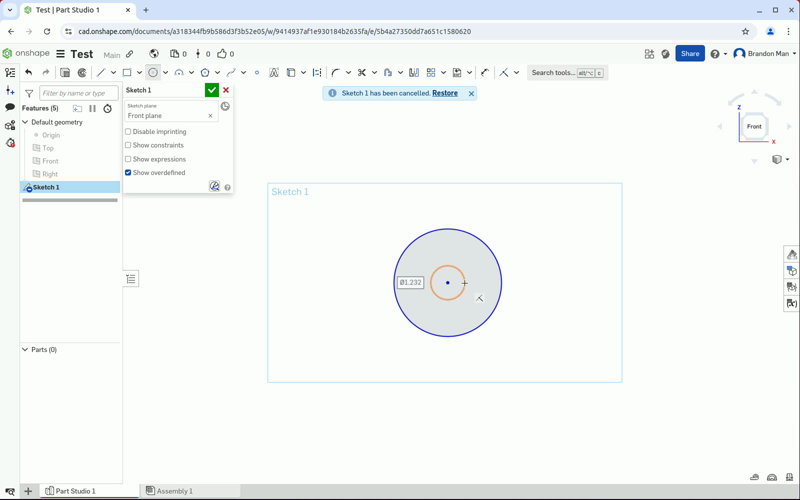
scroll(-6)
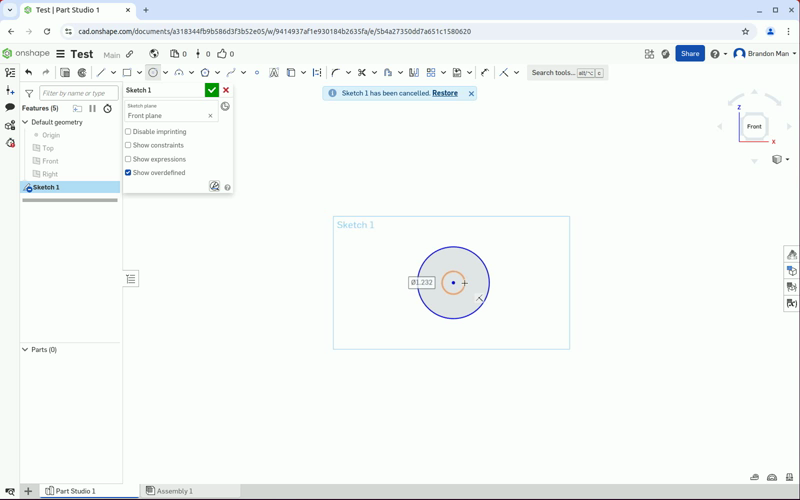
scroll(-6)
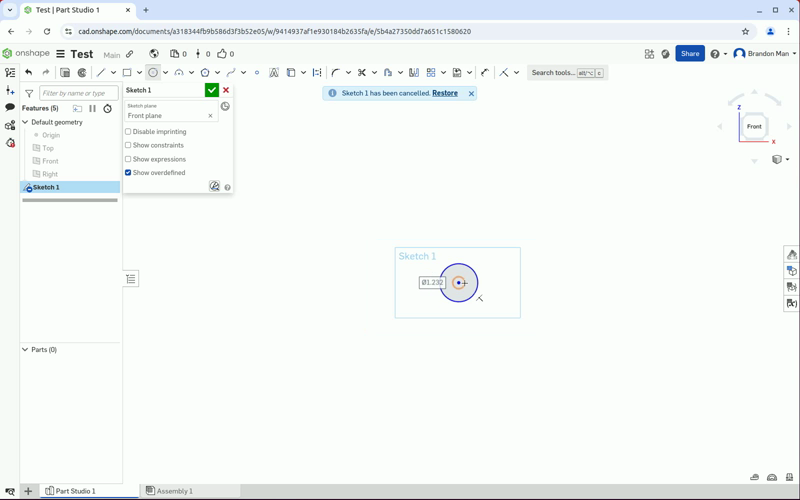
scroll(-6)
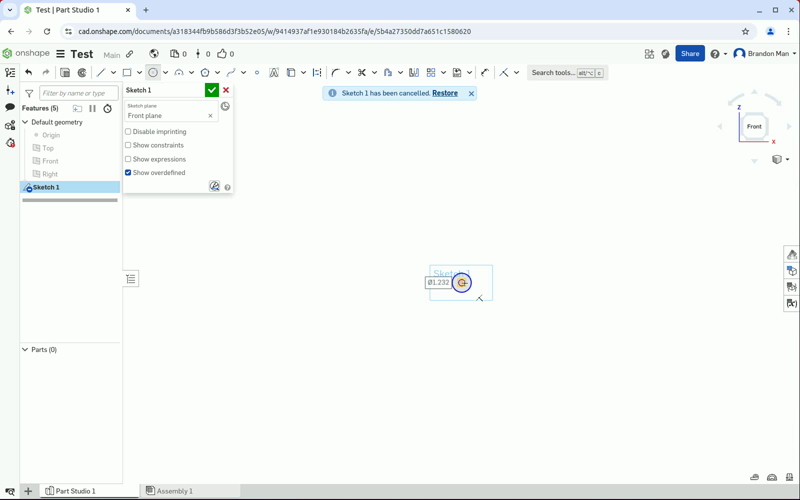
key(esc)
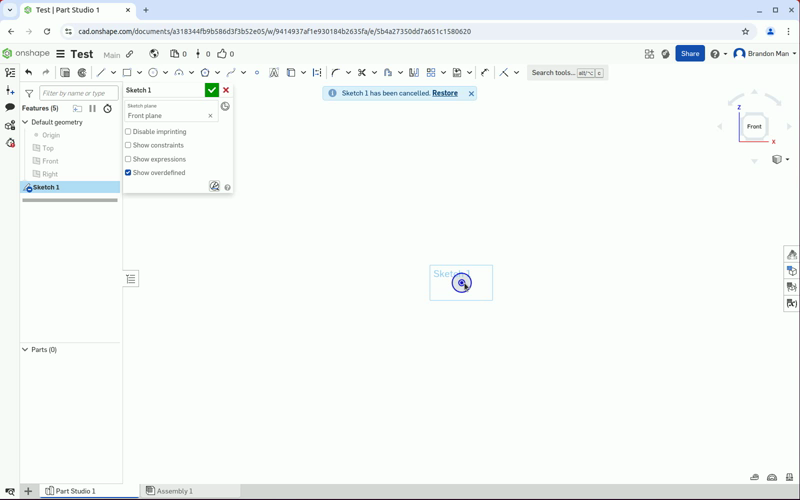
mouse_move(455, 278)
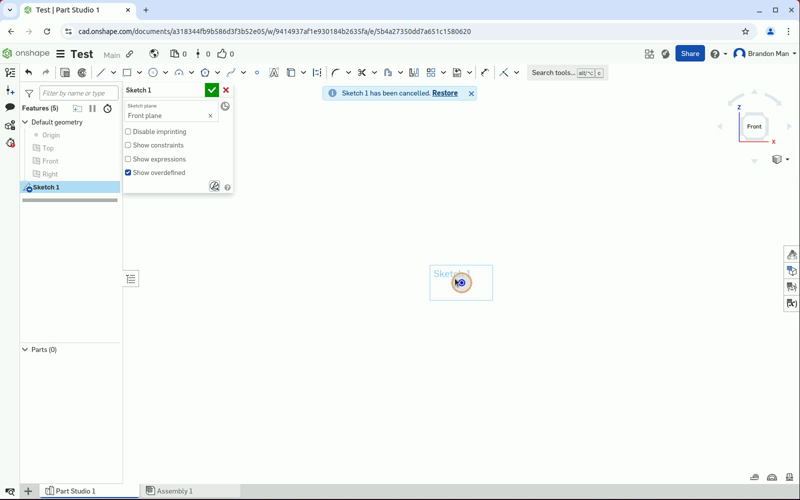
scroll(6)
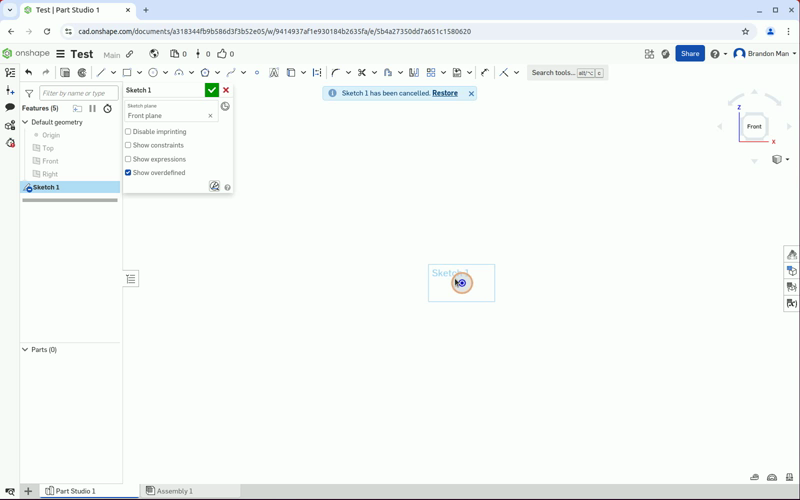
scroll(6)
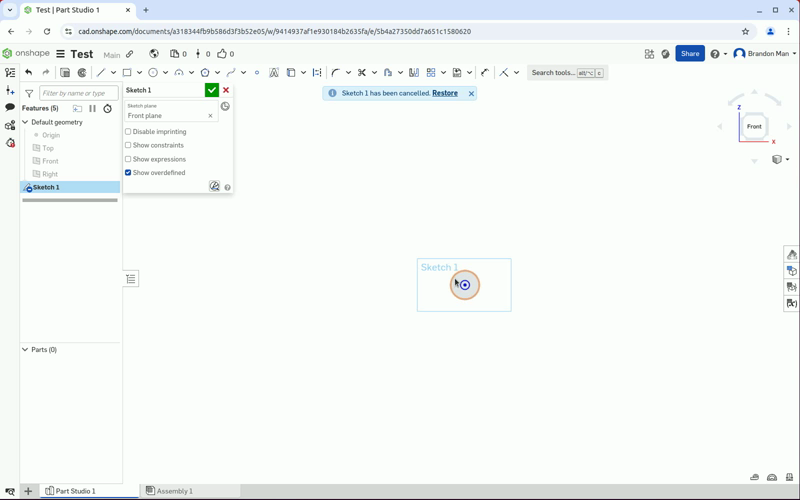
scroll(6)
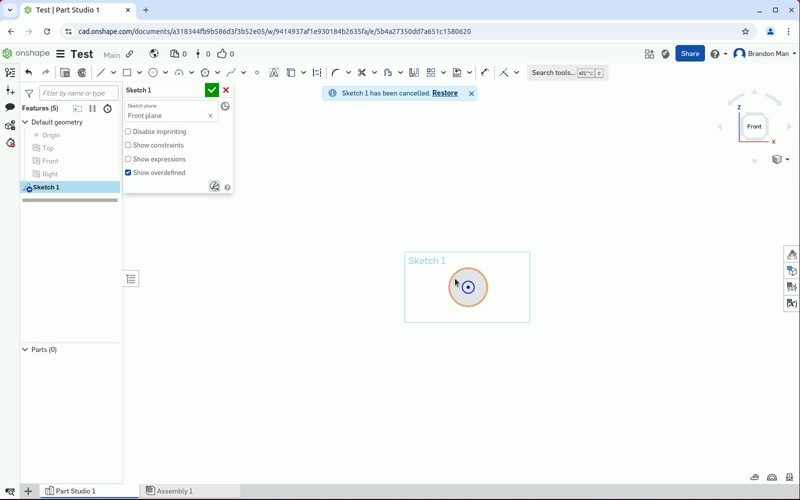
scroll(6)
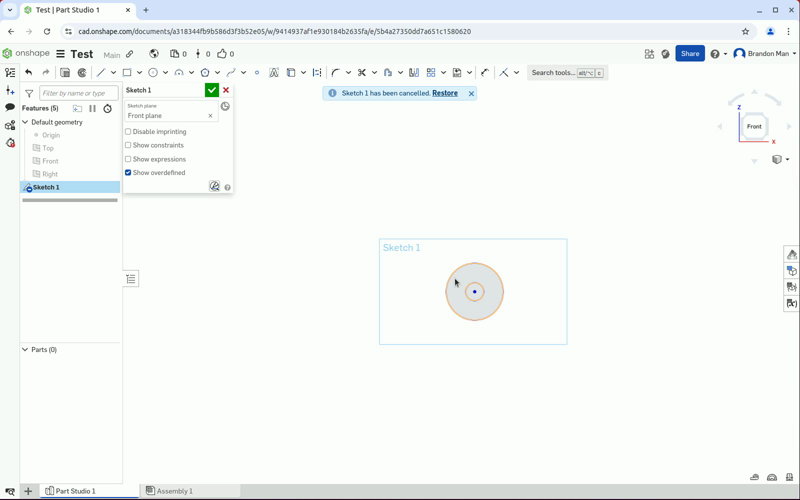
scroll(6)
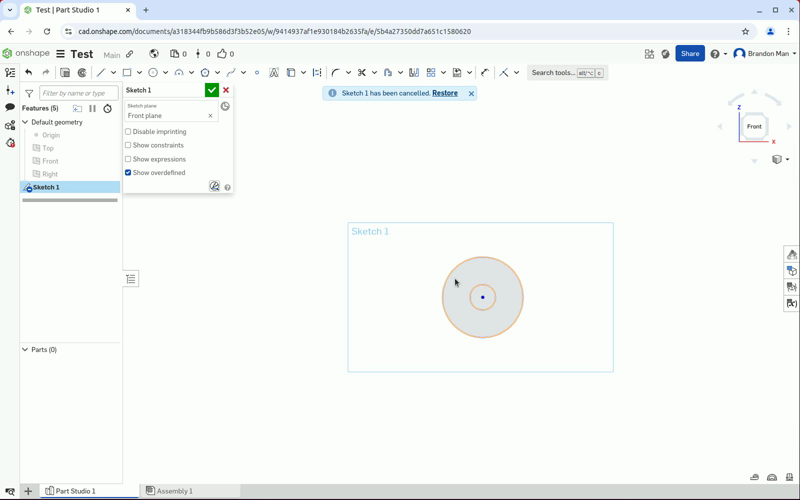
scroll(6)
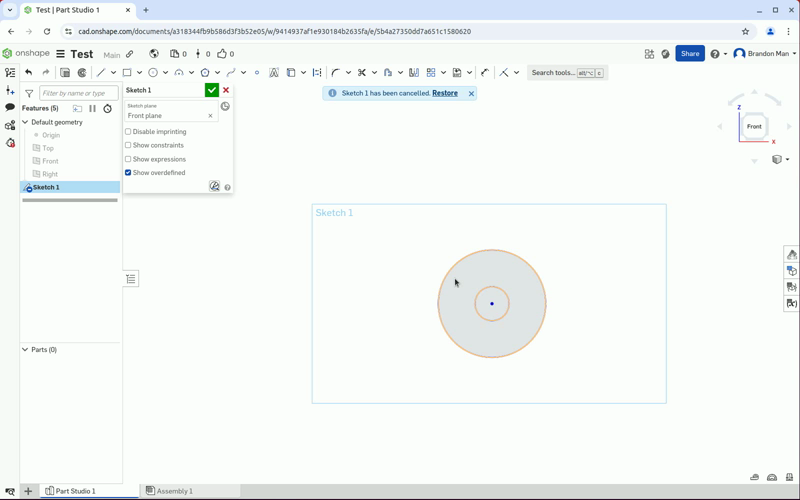
scroll(6)
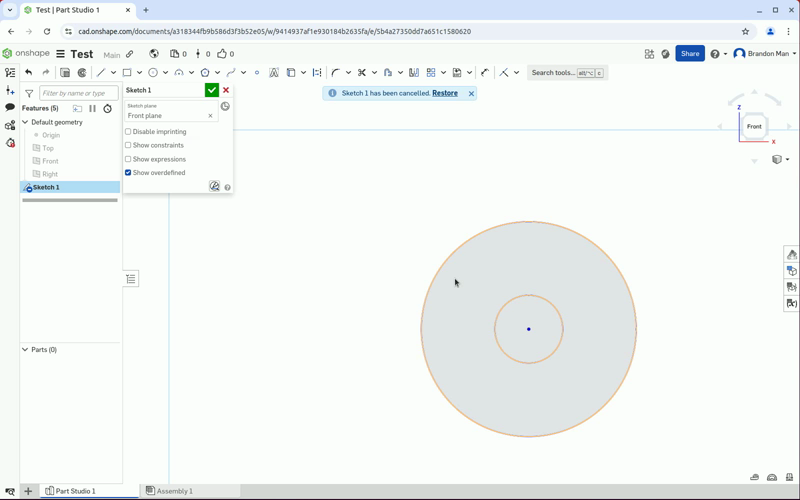
click(455, 278)
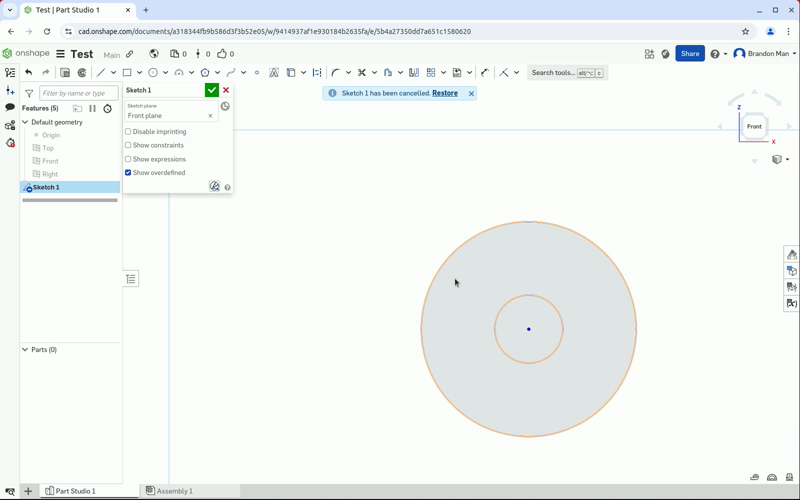
scroll(-6)
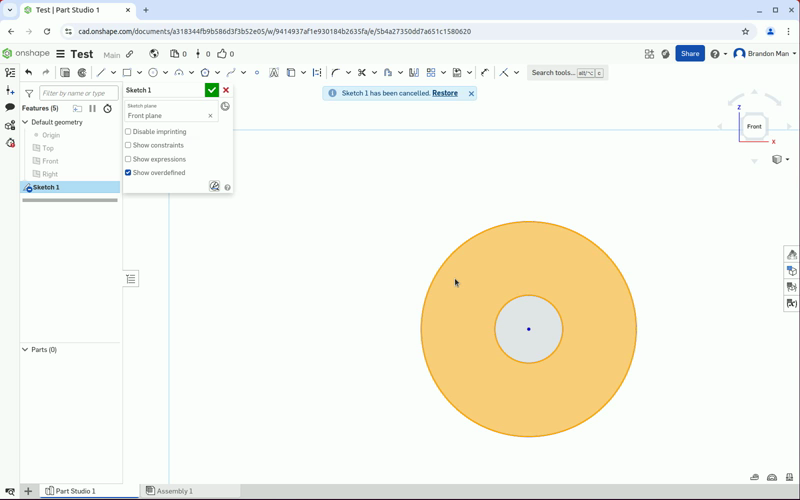
scroll(-6)
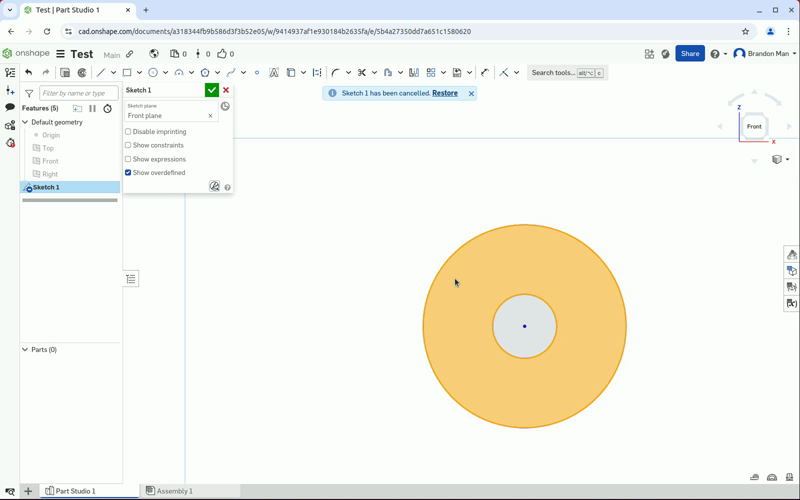
scroll(-6)
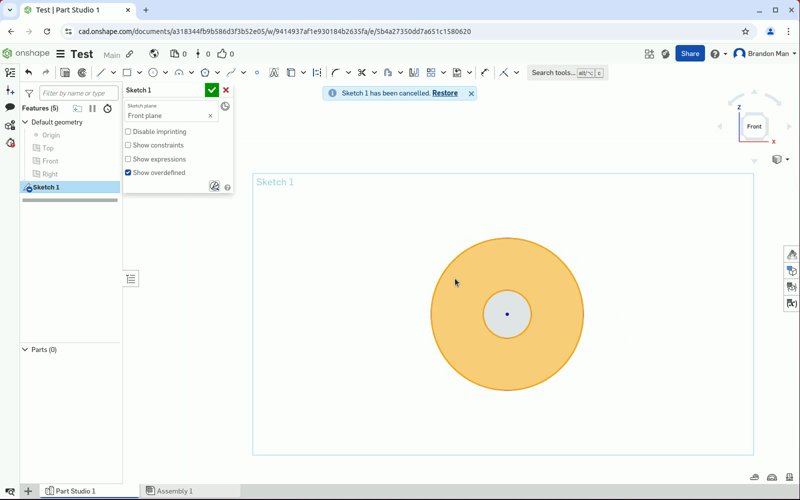
scroll(-6)
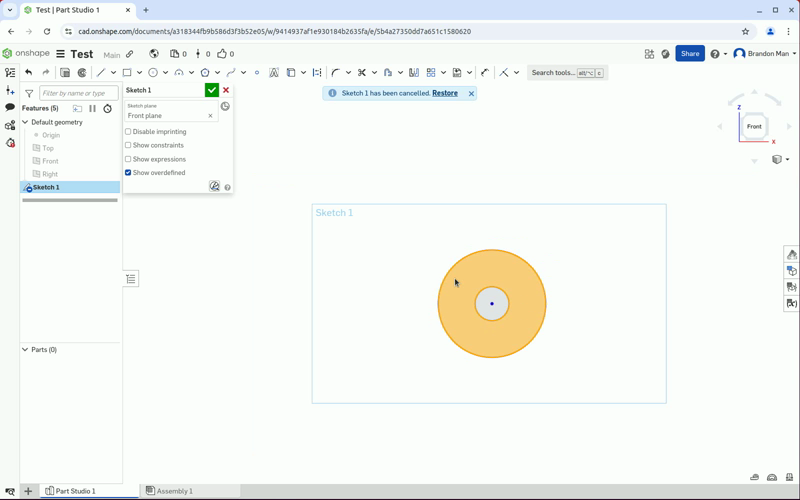
scroll(-6)
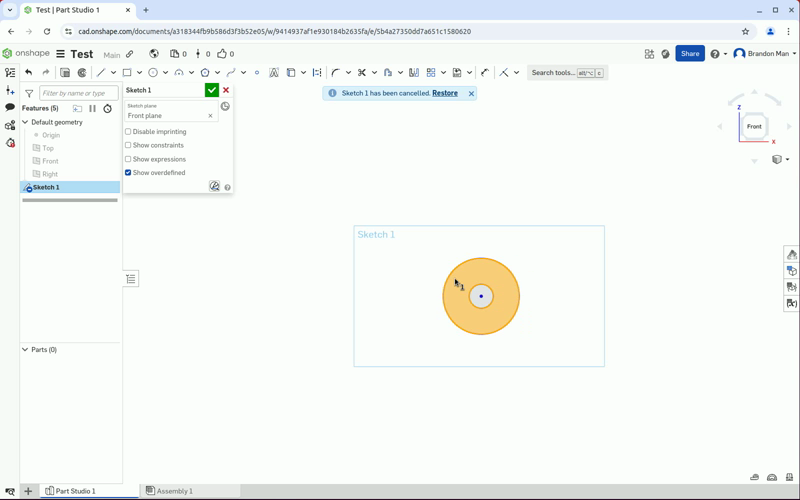
scroll(-6)
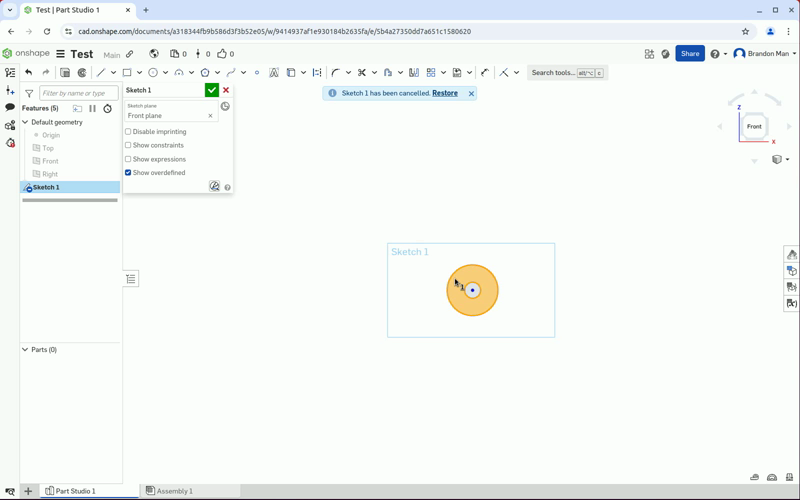
scroll(-6)
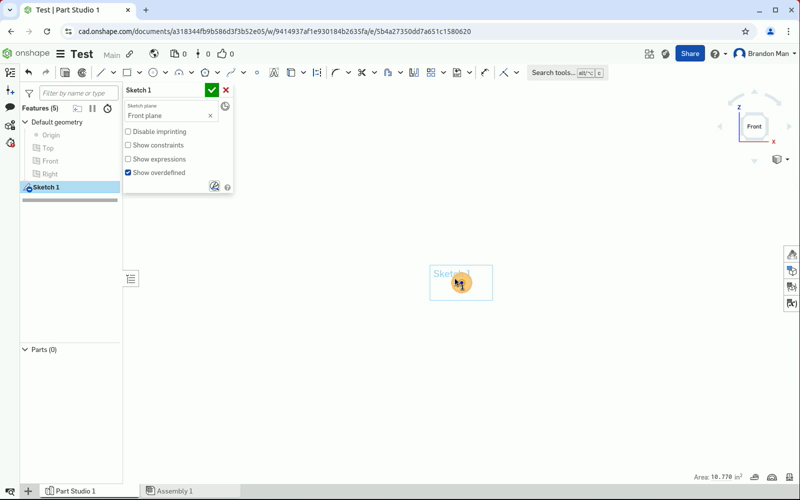
mouse_move(73, 352)
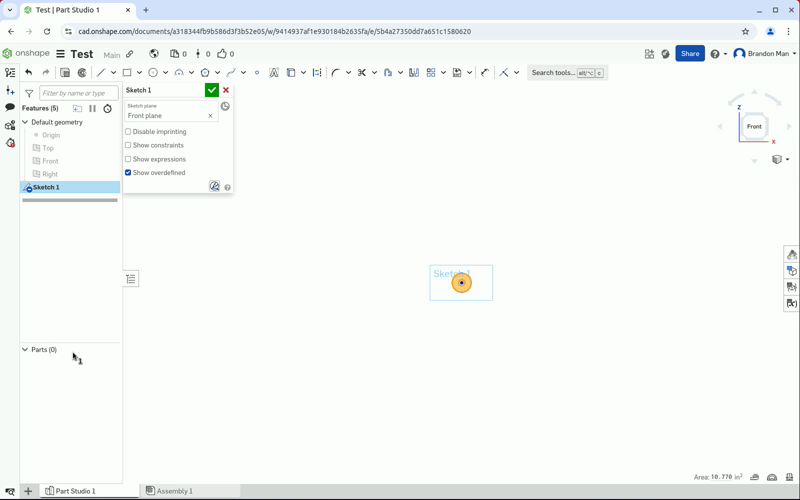
key(shift+y)
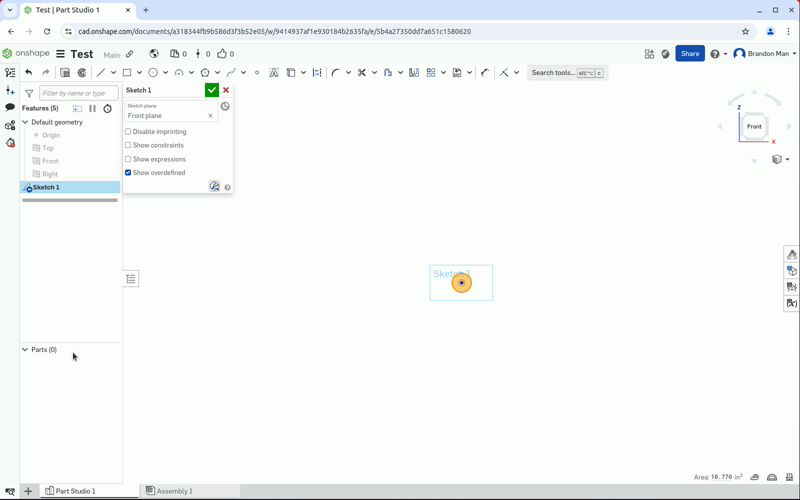
key(shift+e)
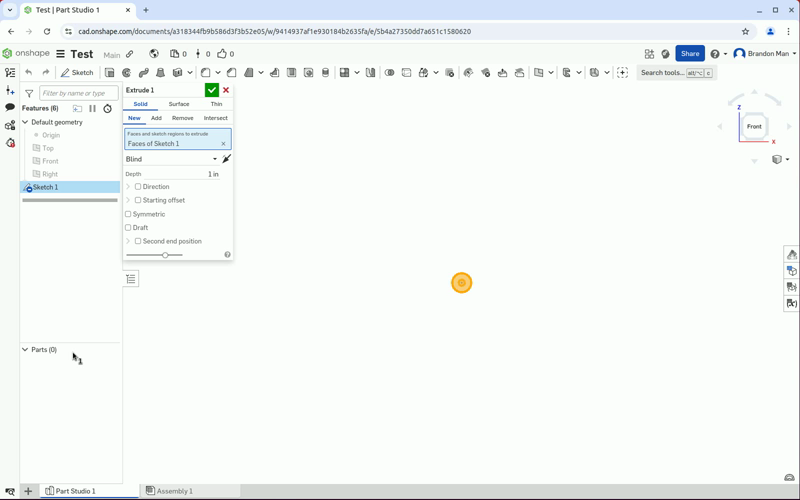
mouse_move(143, 106)
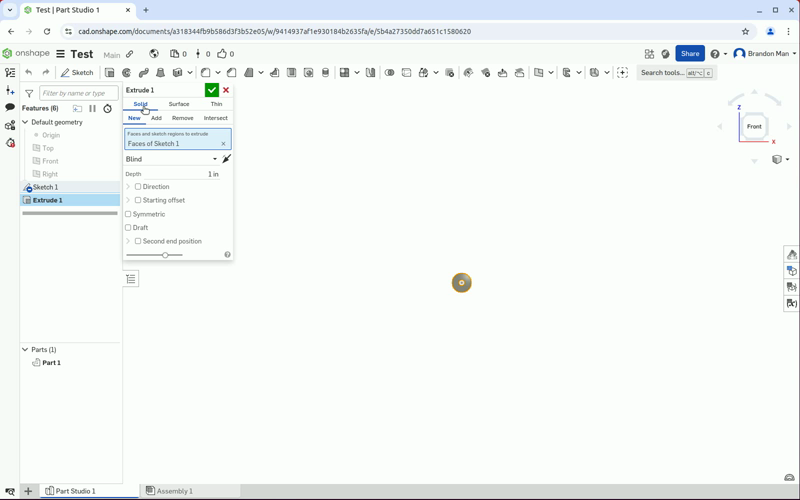
click(143, 106)
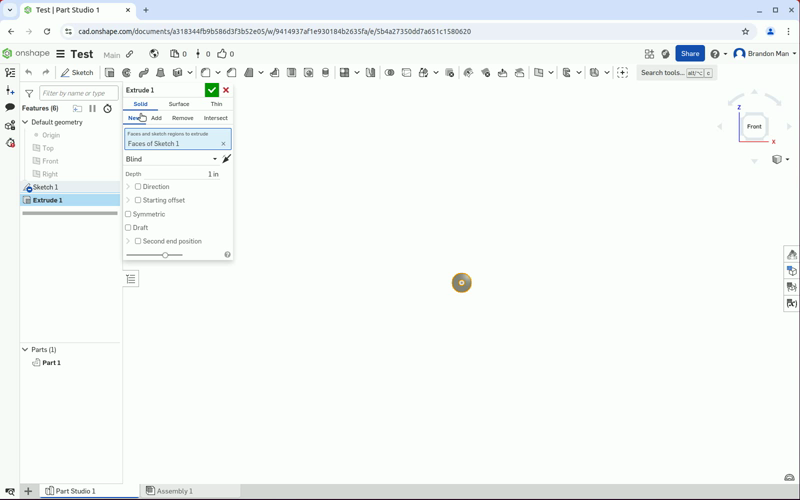
mouse_move(137, 120)
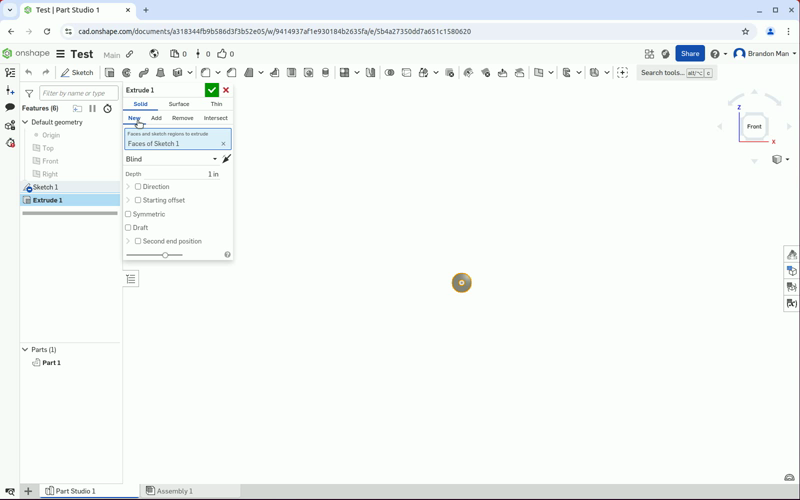
click(137, 120)
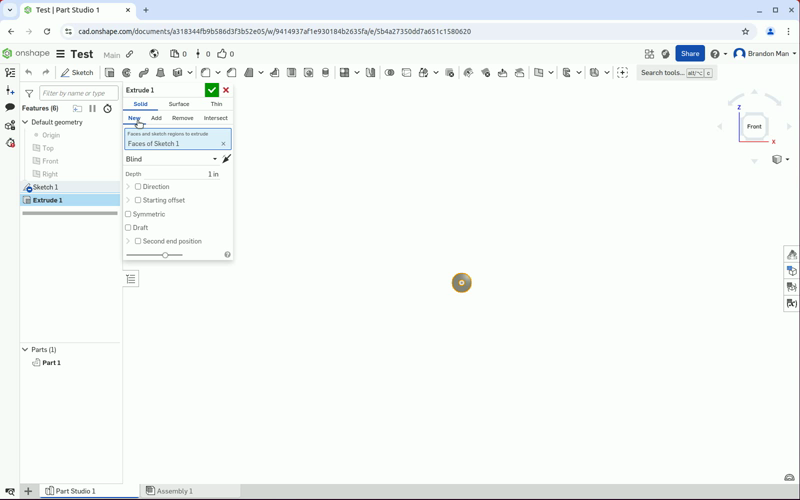
key(tab, 4)
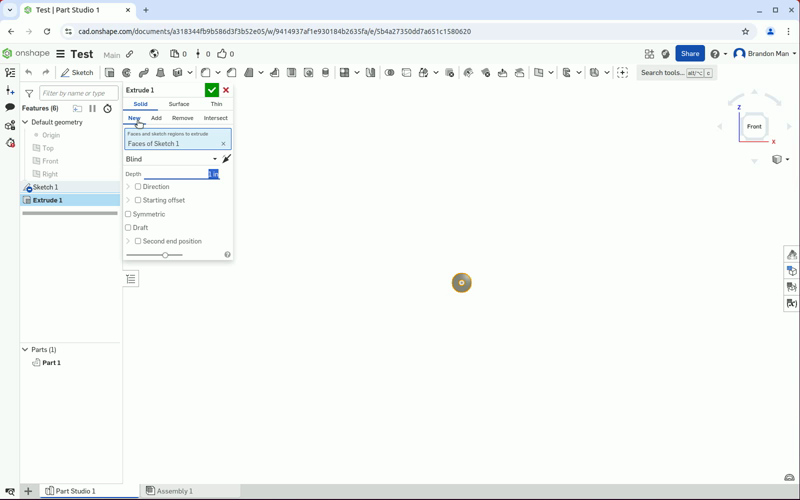
text(0.481)
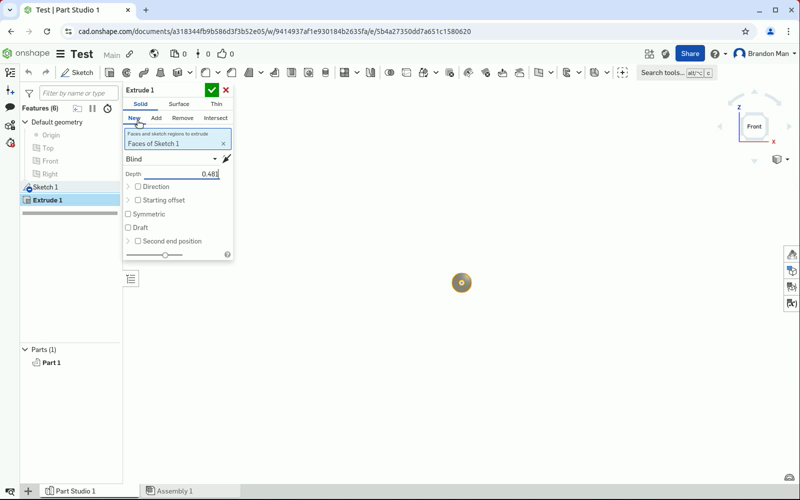
key(enter)
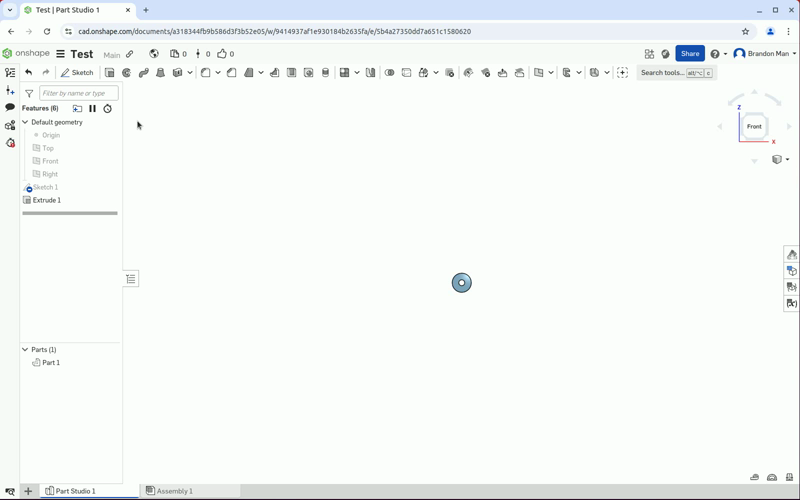
key(shift+h)
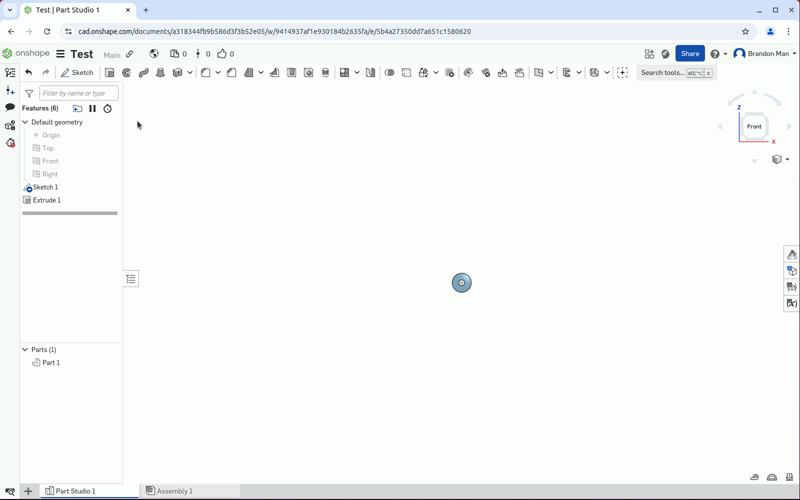
key(shift+h)
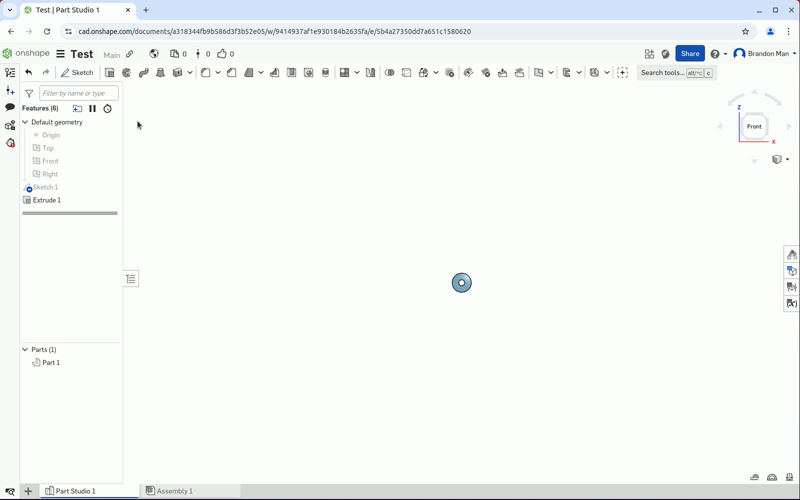
mouse_move(73, 189)
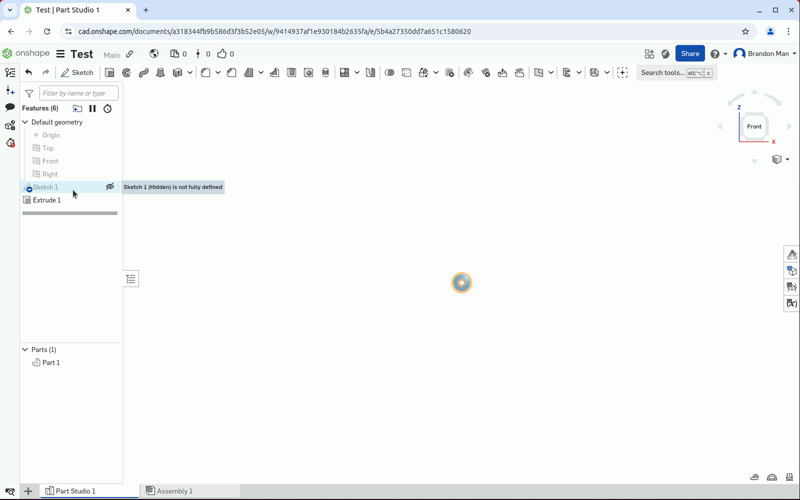
click(73, 189)
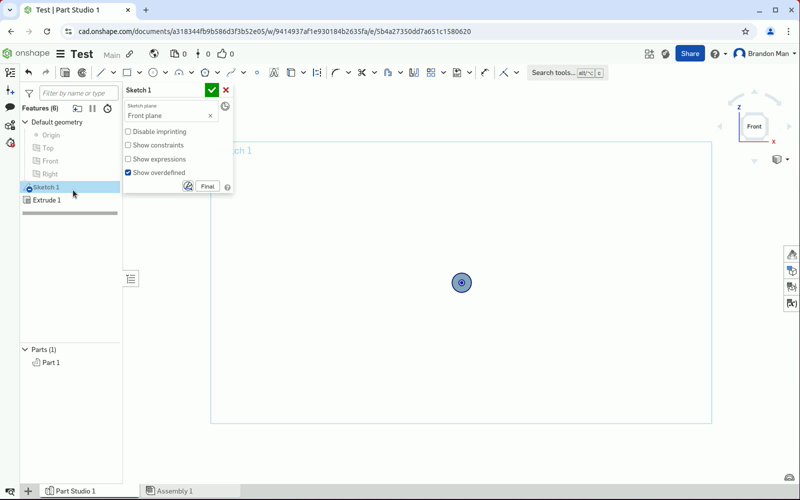
mouse_move(229, 92)
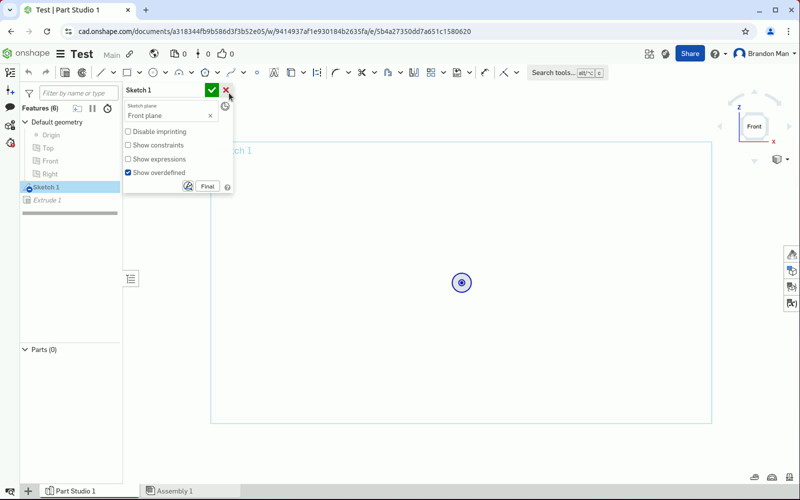
click(229, 92)
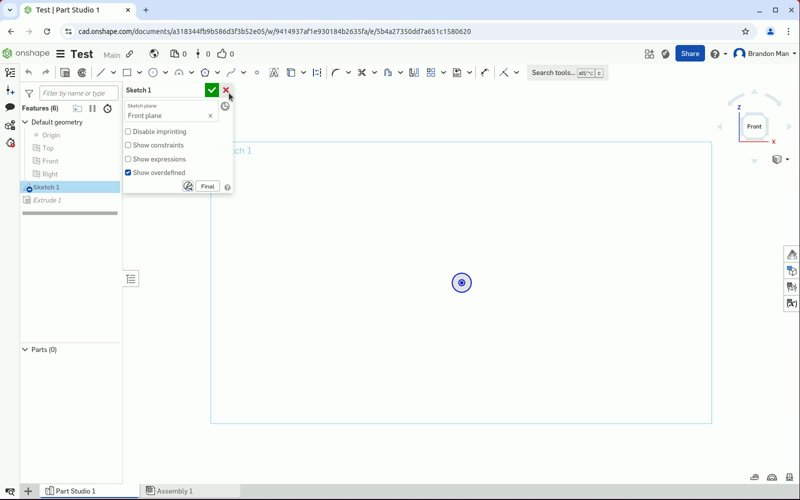
key(shift+s)
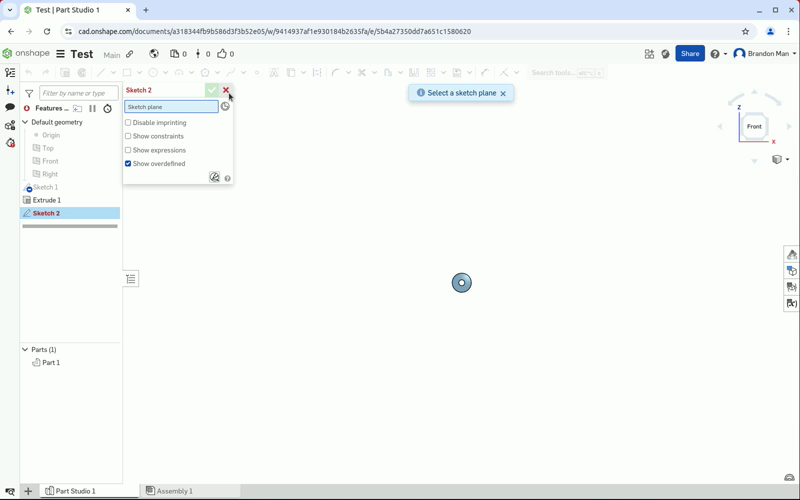
mouse_move(73, 163)
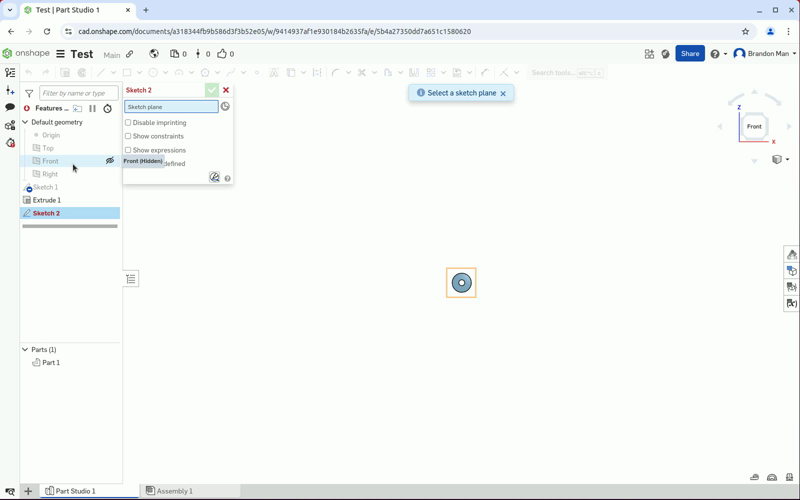
click(73, 163)
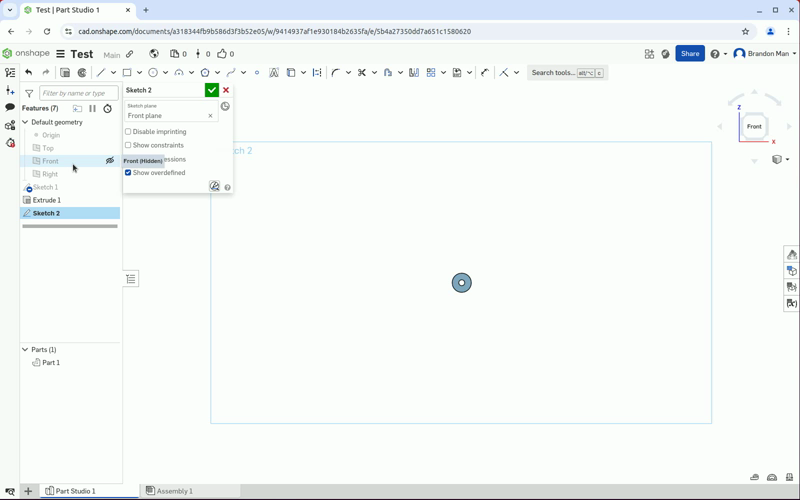
mouse_move(73, 352)
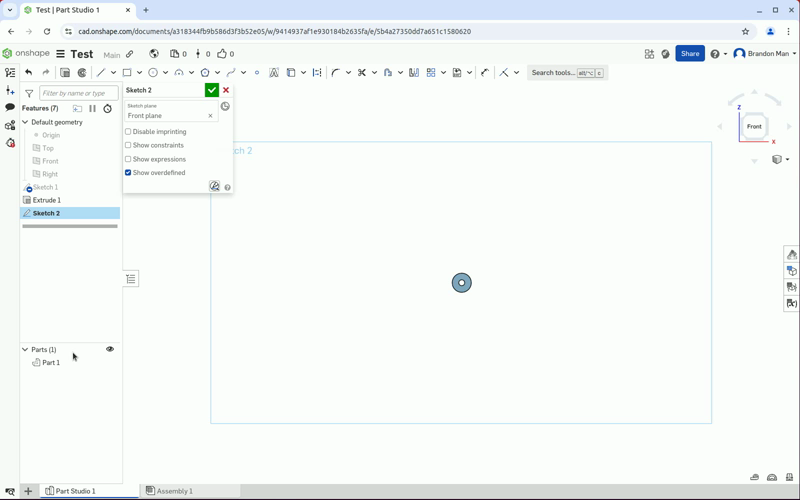
key(y)
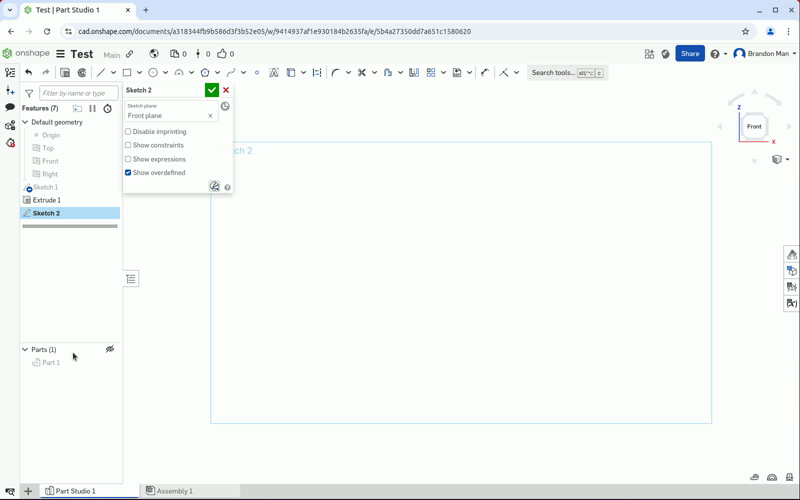
key(c)
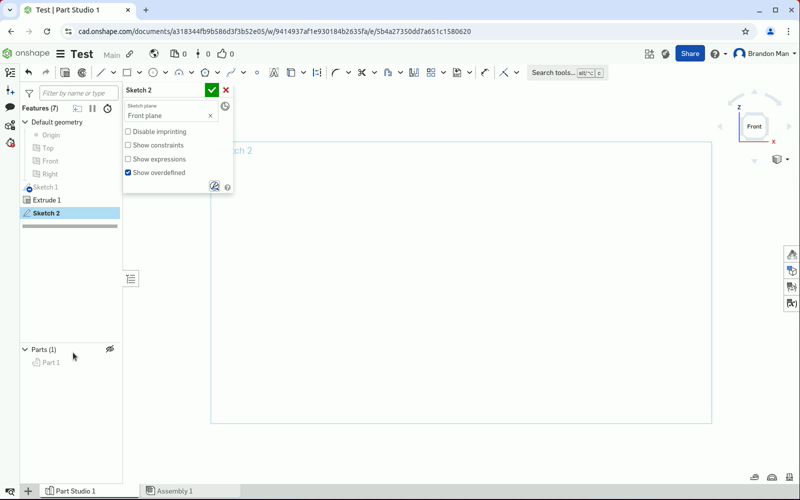
key_down(shift)
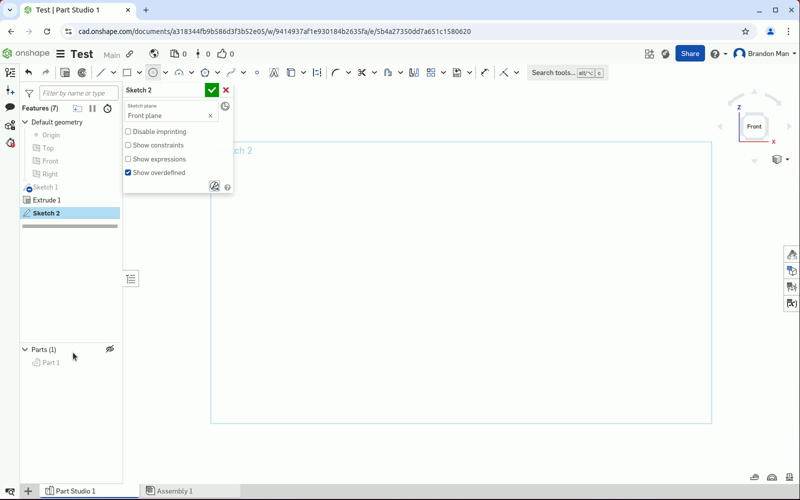
mouse_move(501, 282)
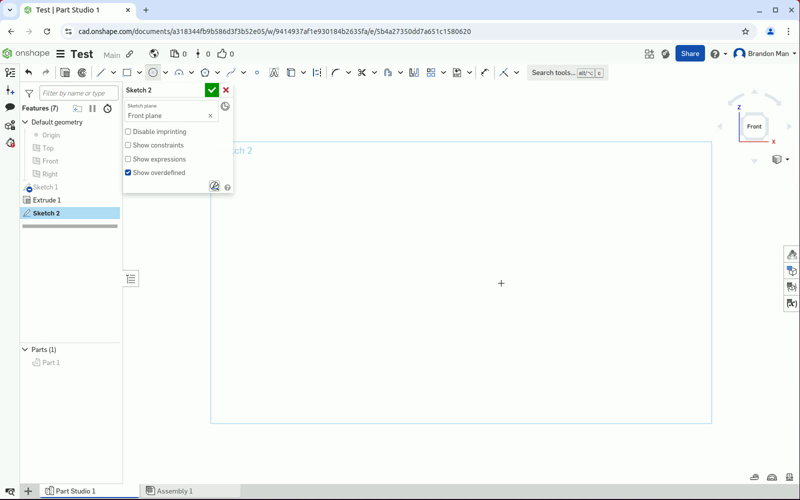
click(501, 282)
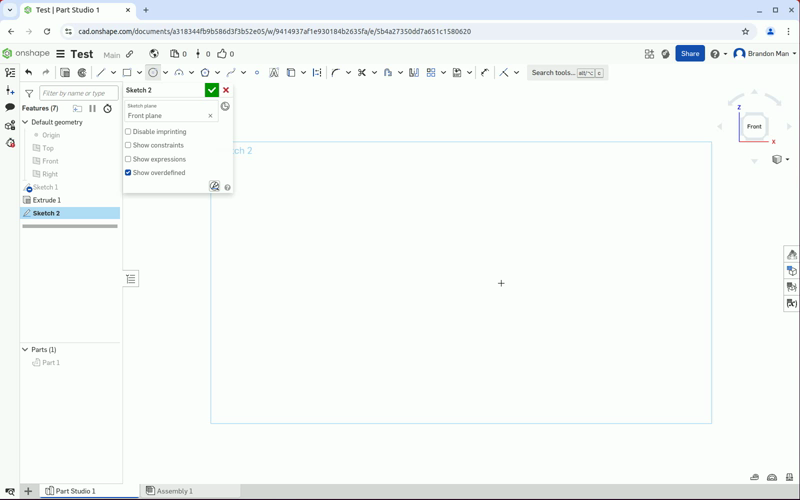
key_up(shift)
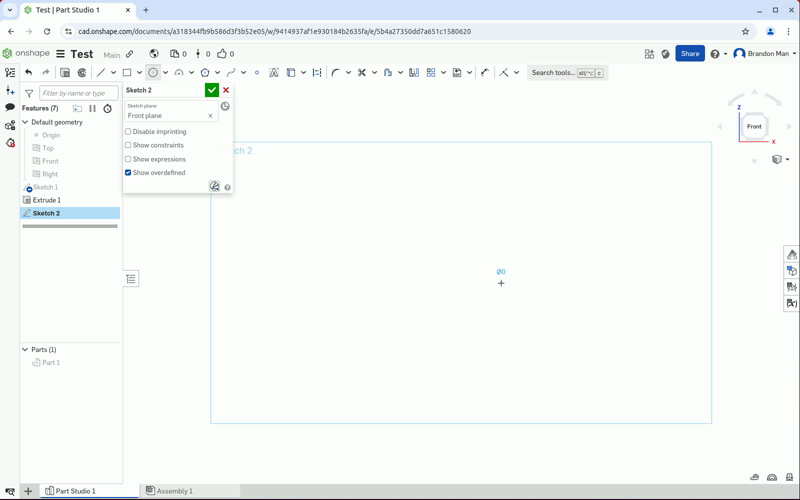
mouse_move(508, 282)
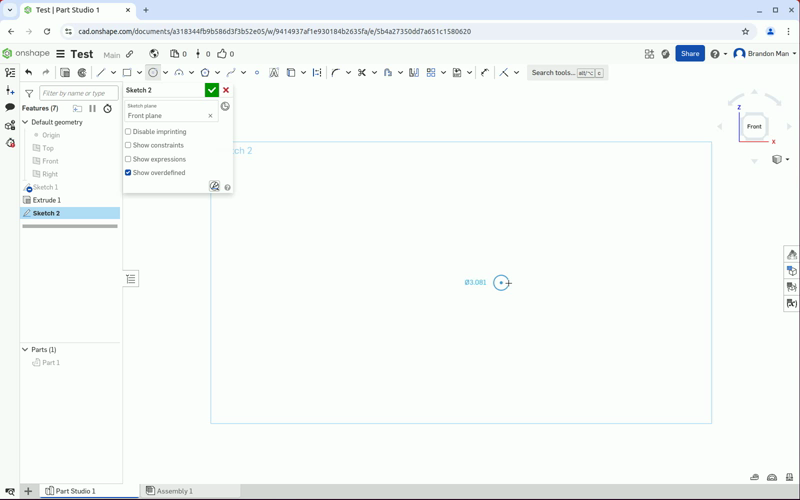
click(508, 282)
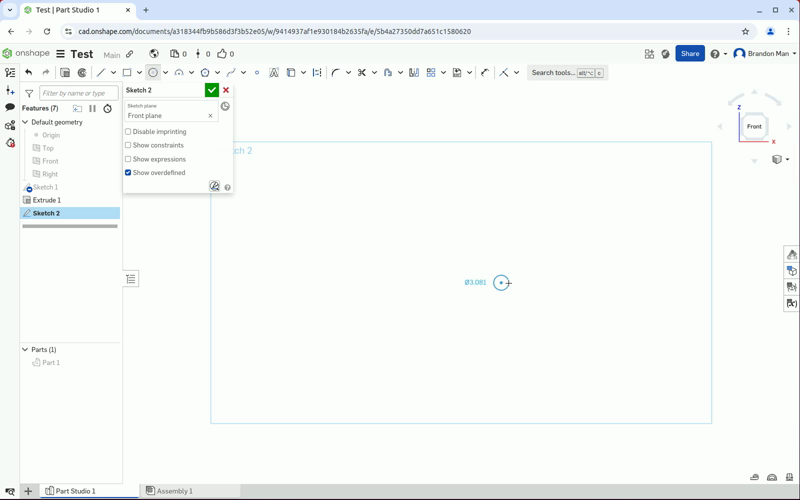
key(esc)
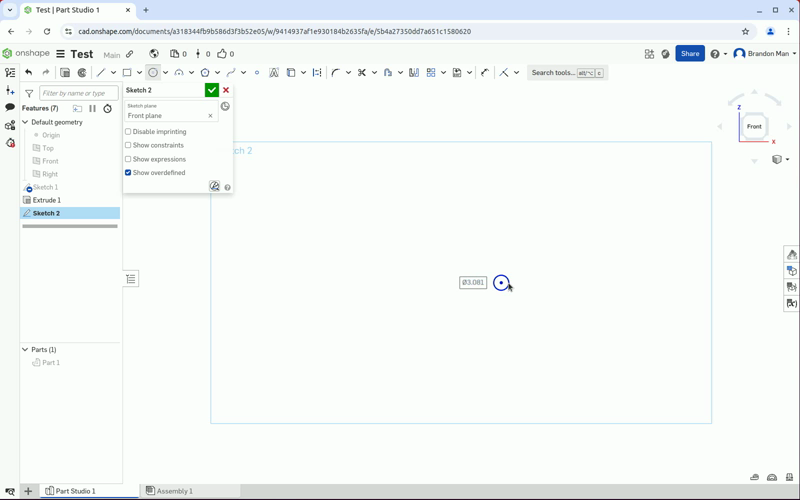
key(c)
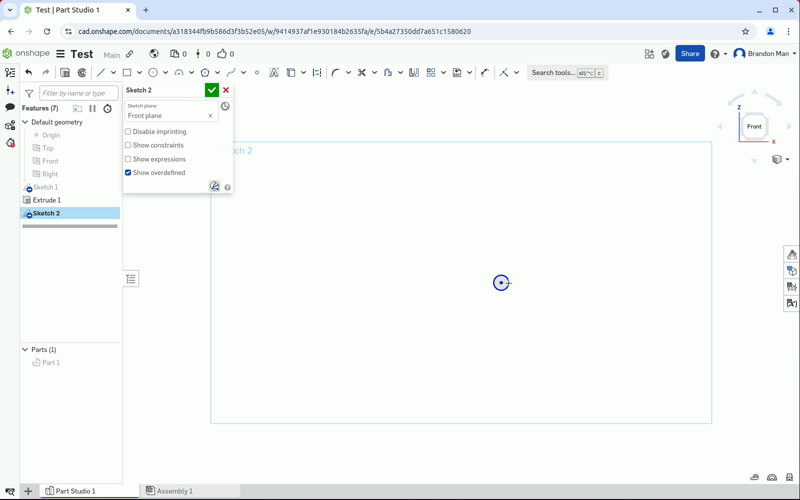
key_down(shift)
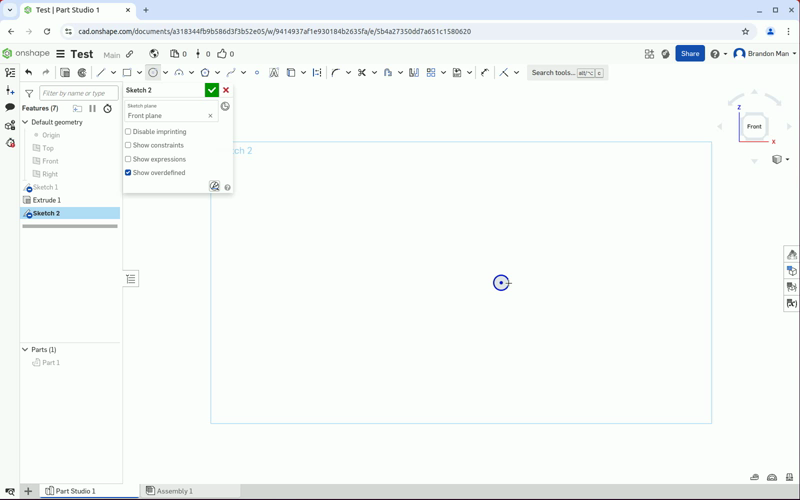
mouse_move(501, 282)
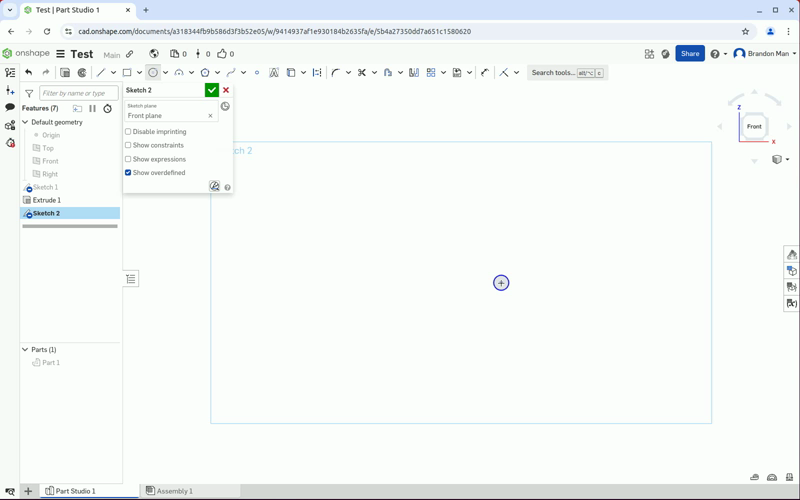
click(501, 282)
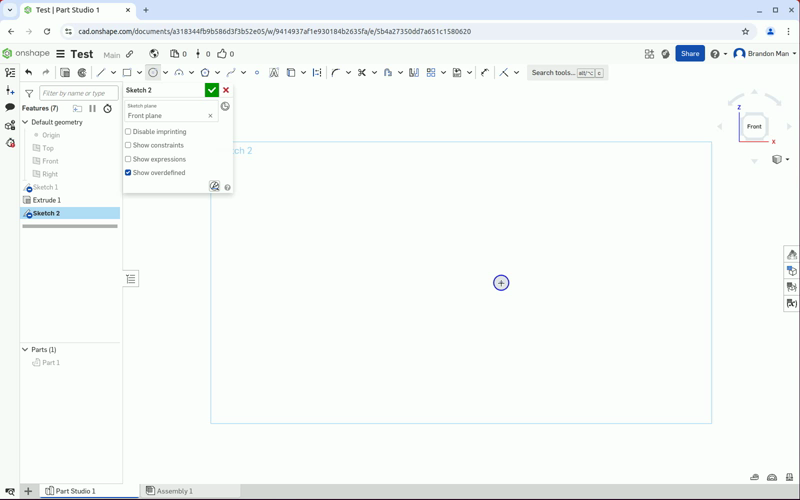
key_up(shift)
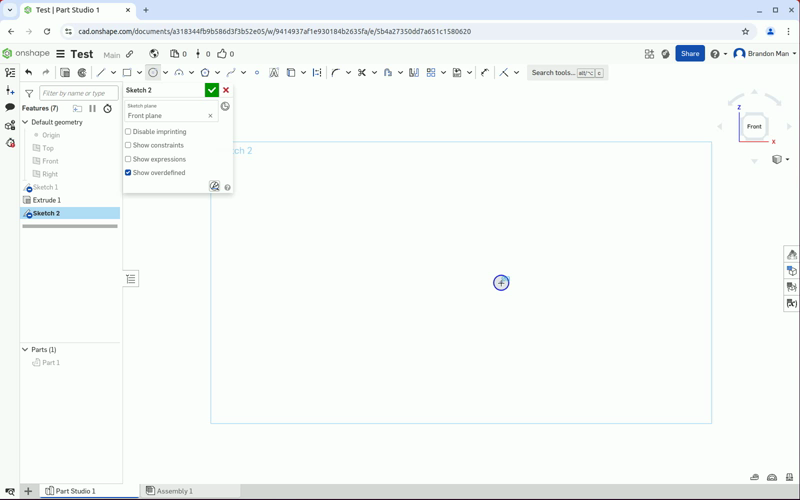
mouse_move(504, 282)
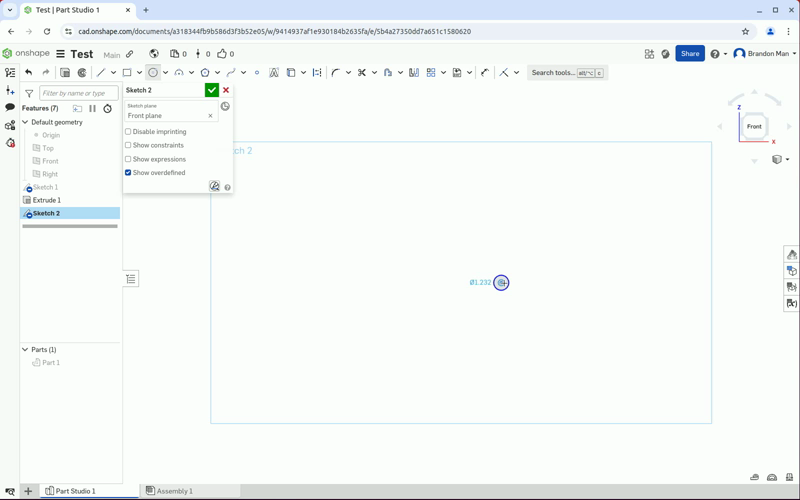
scroll(6)
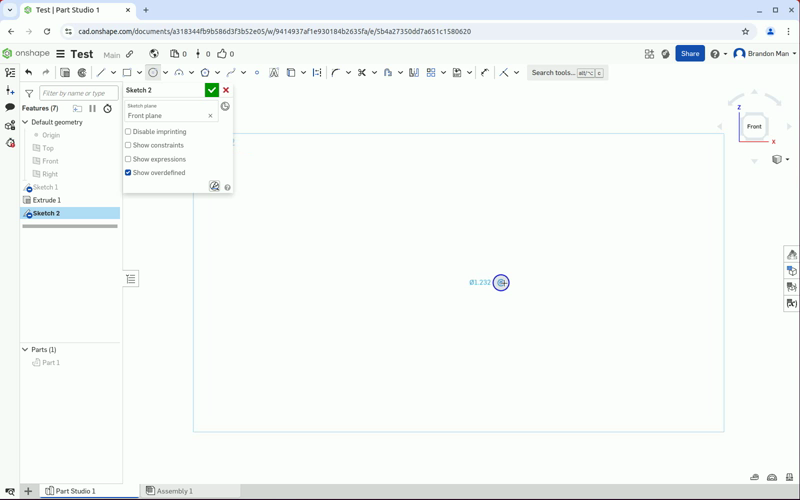
scroll(6)
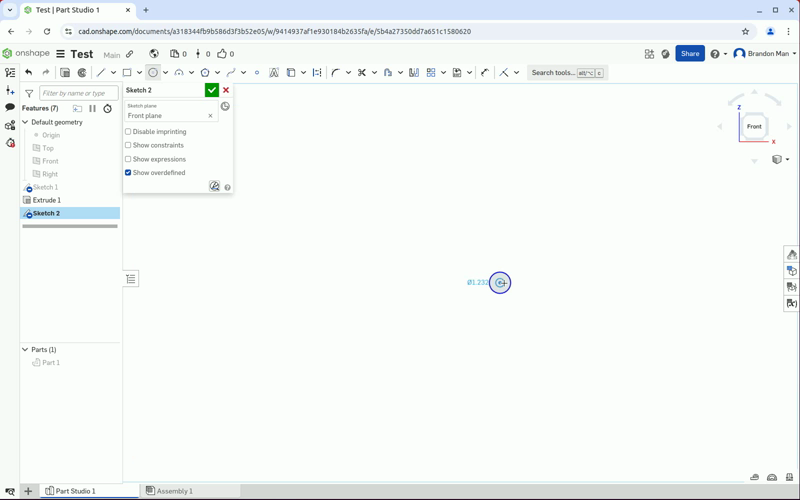
scroll(6)
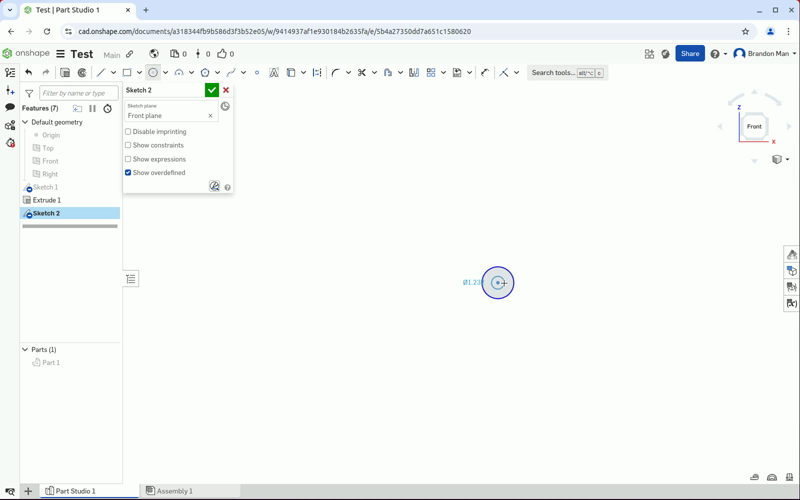
scroll(6)
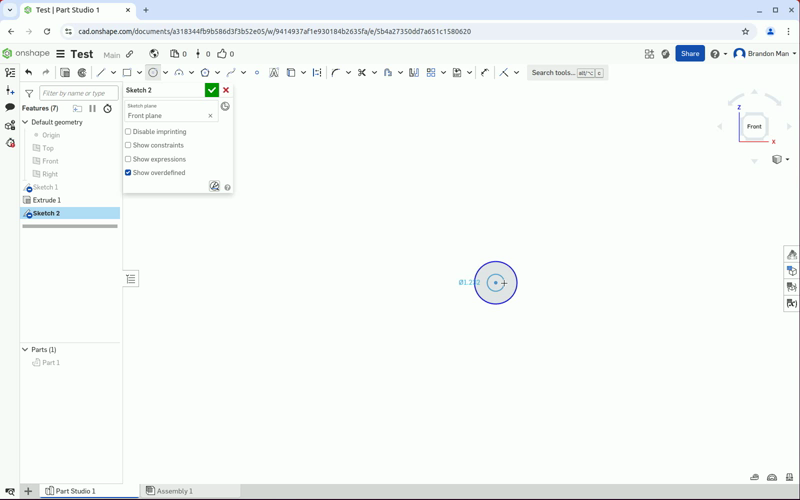
scroll(6)
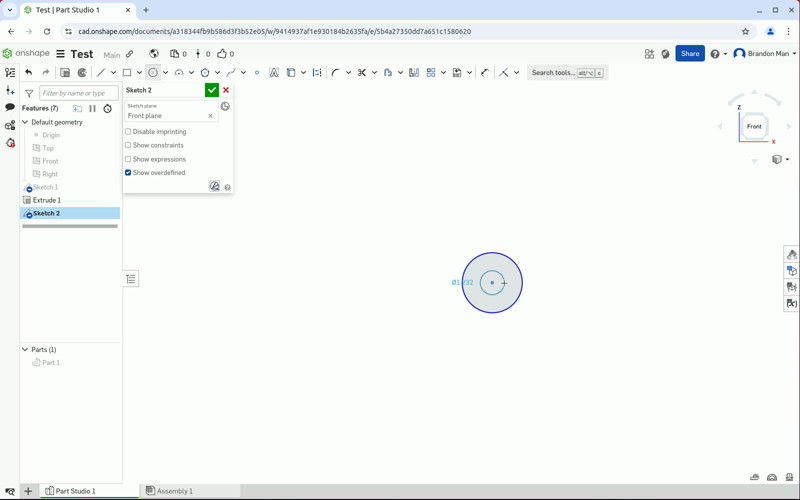
scroll(6)
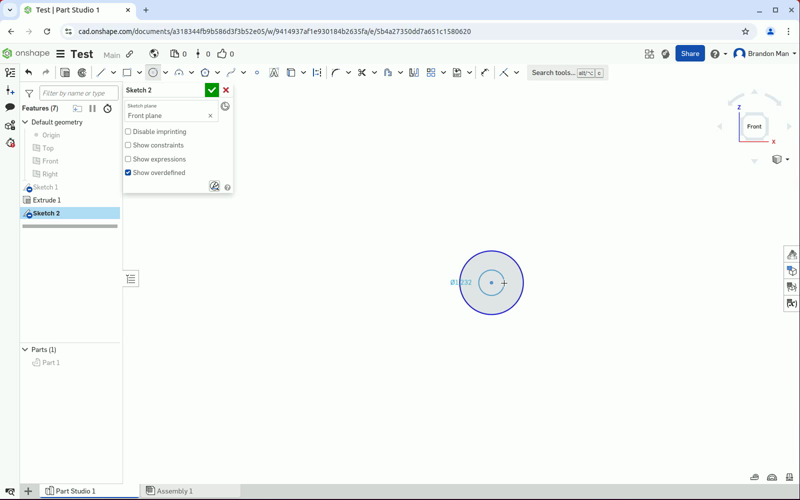
scroll(6)
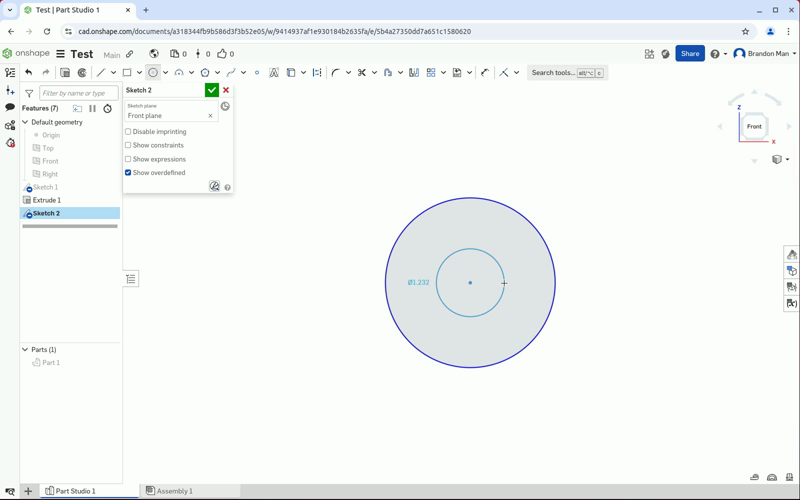
click(504, 282)
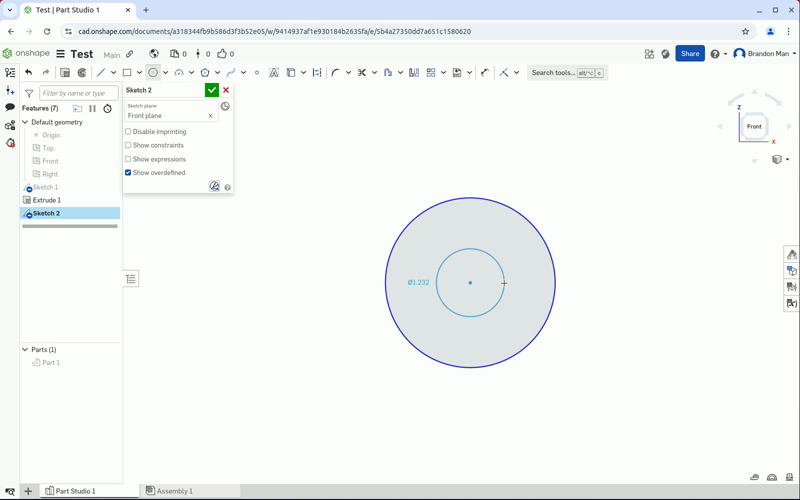
scroll(-6)
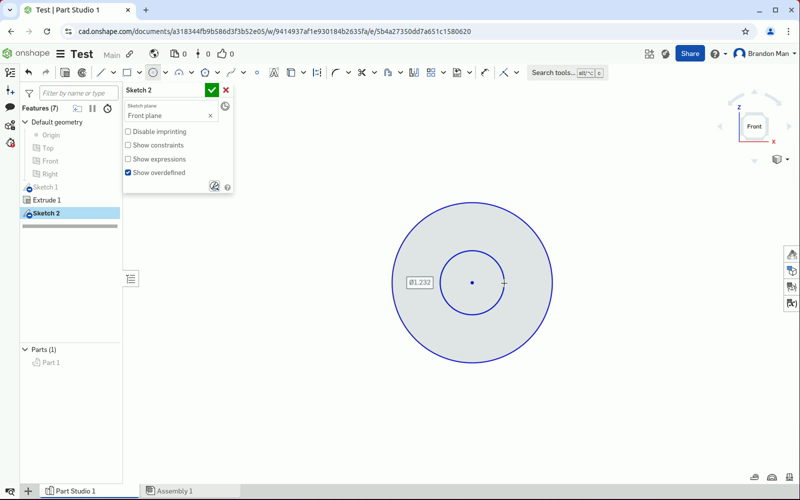
scroll(-6)
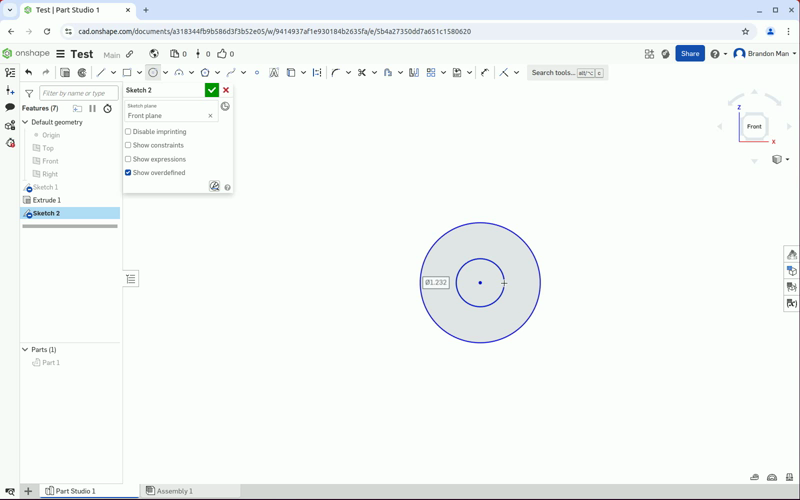
scroll(-6)
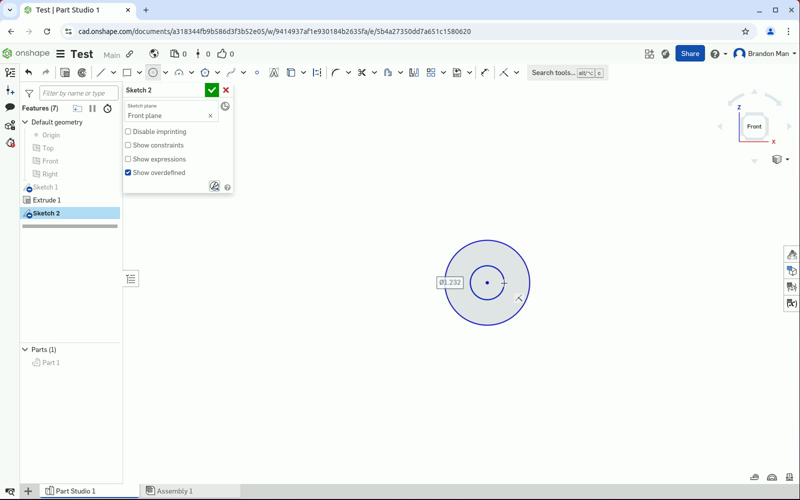
scroll(-6)
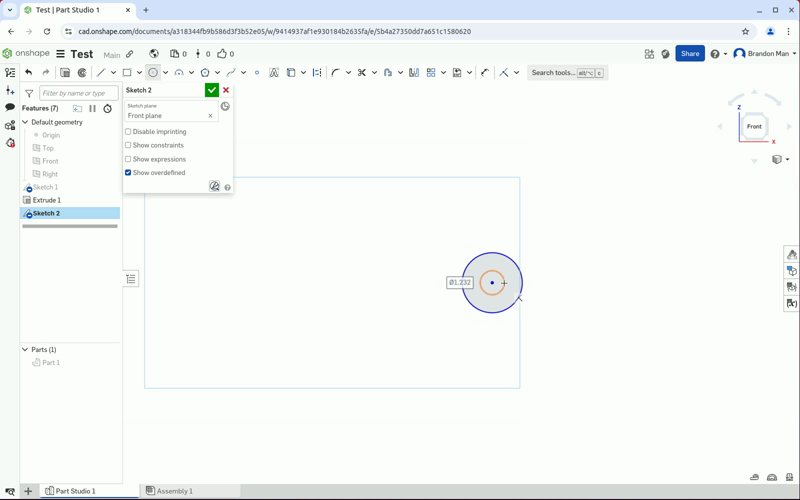
scroll(-6)
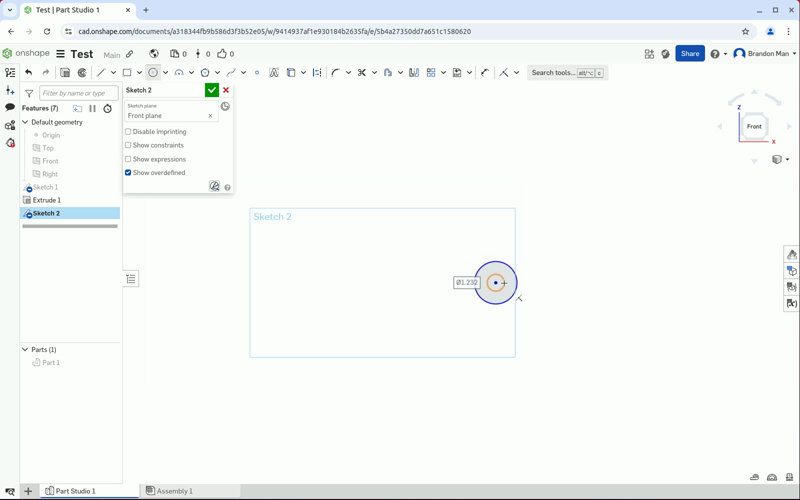
scroll(-6)
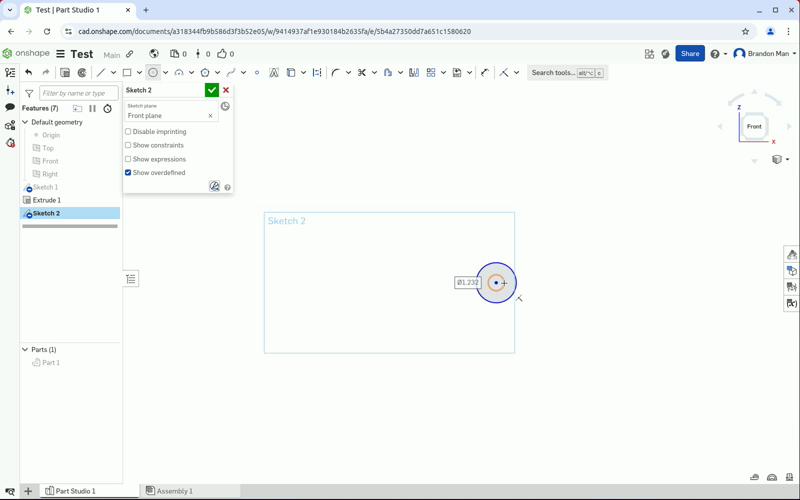
scroll(-6)
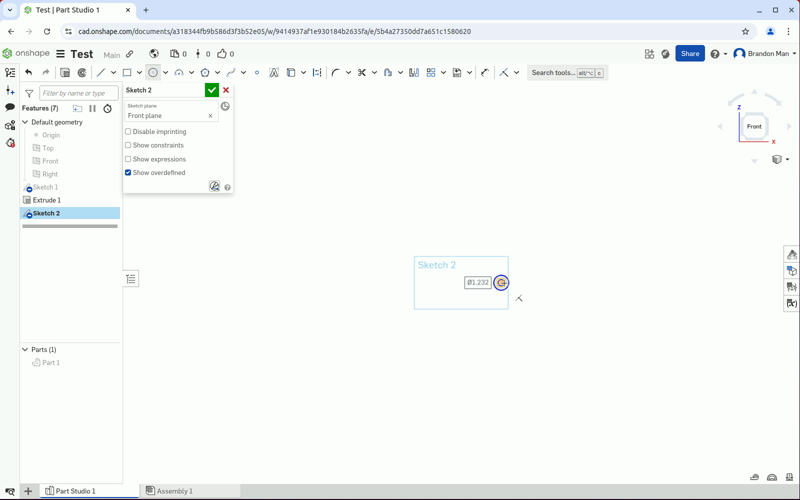
key(esc)
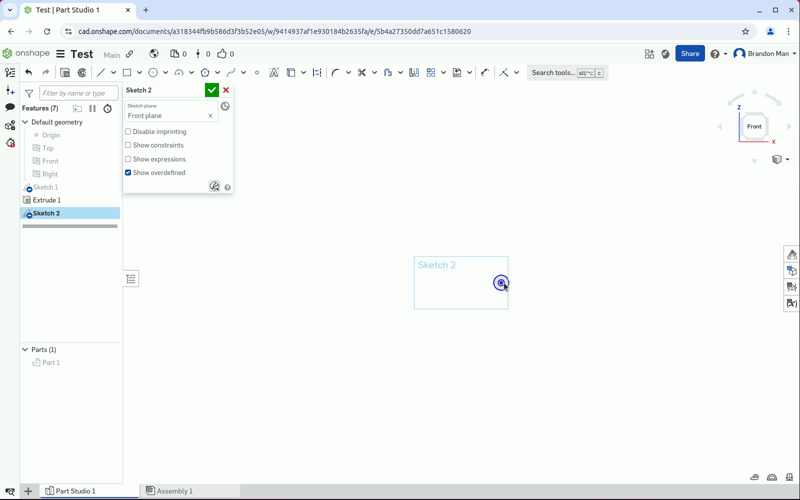
mouse_move(500, 279)
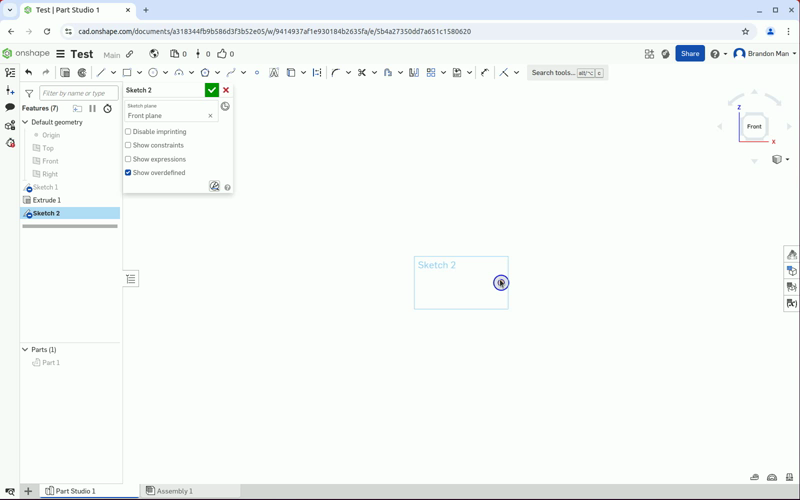
scroll(6)
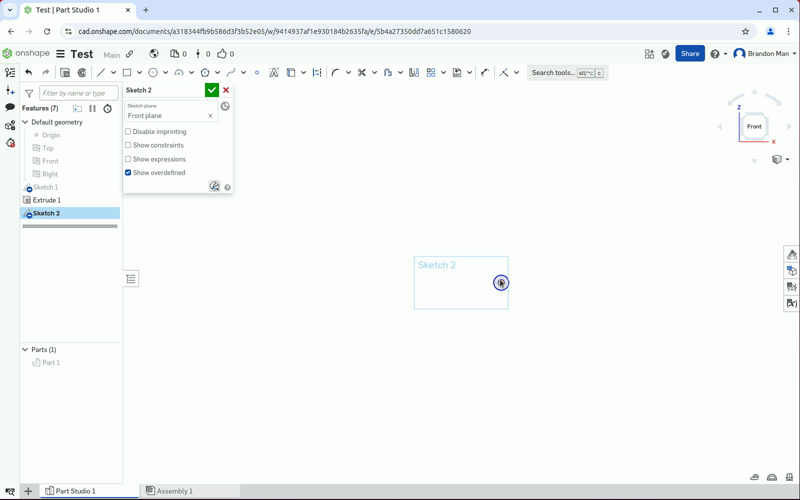
scroll(6)
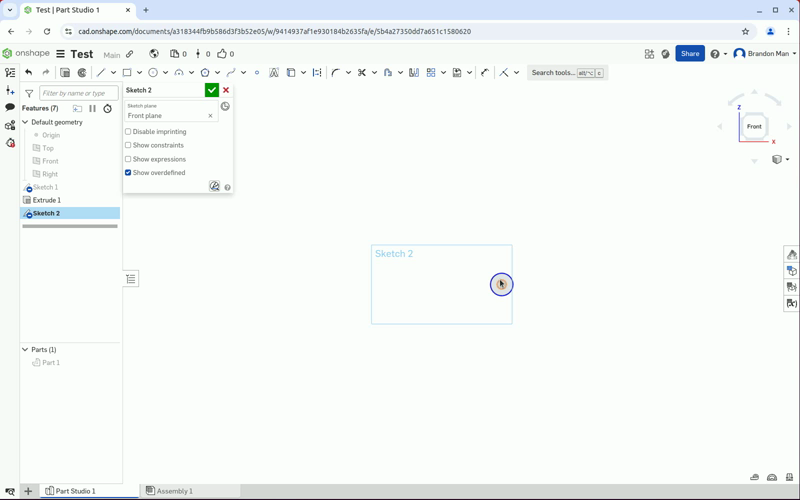
scroll(6)
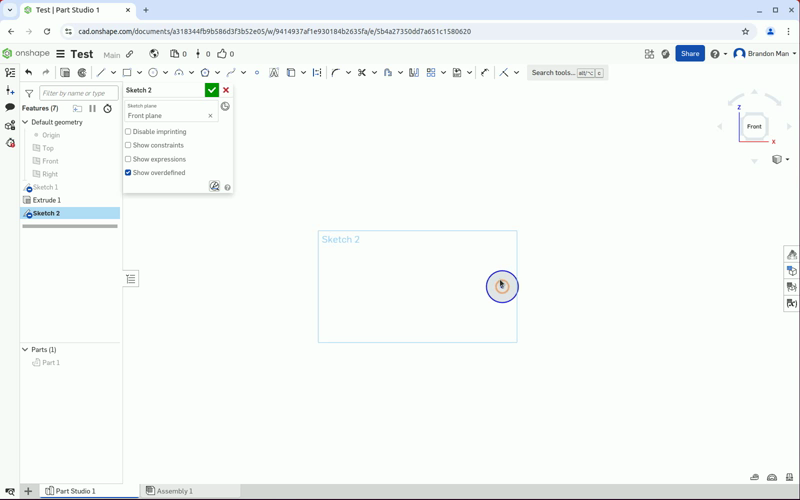
scroll(6)
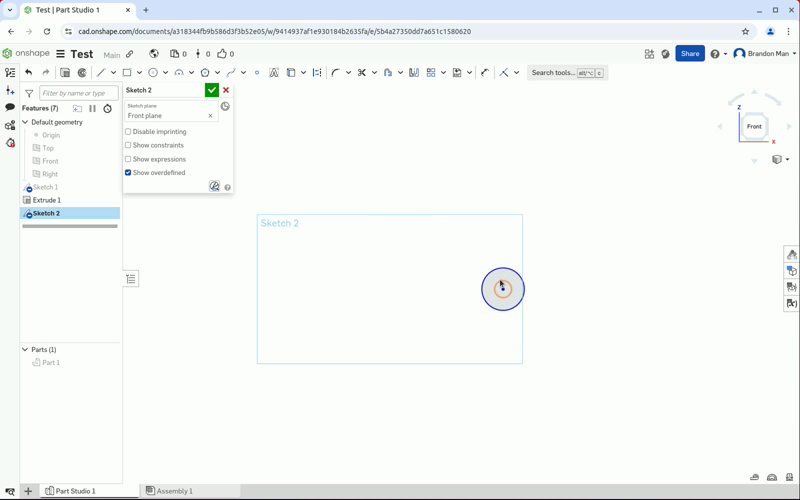
scroll(6)
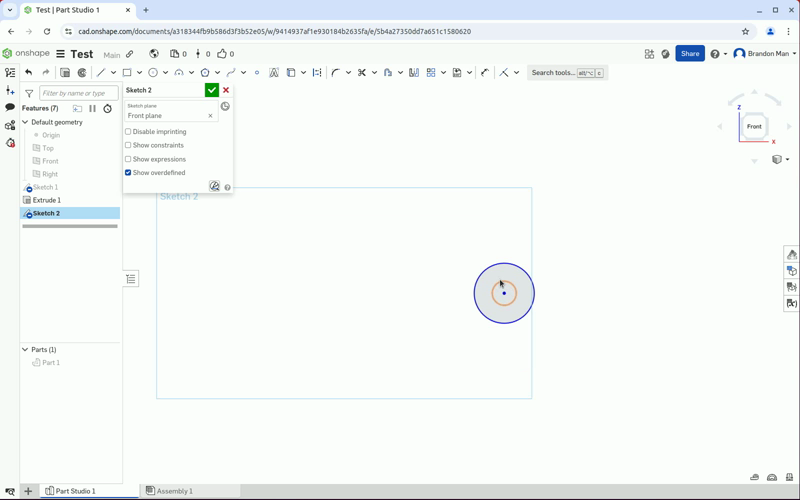
scroll(6)
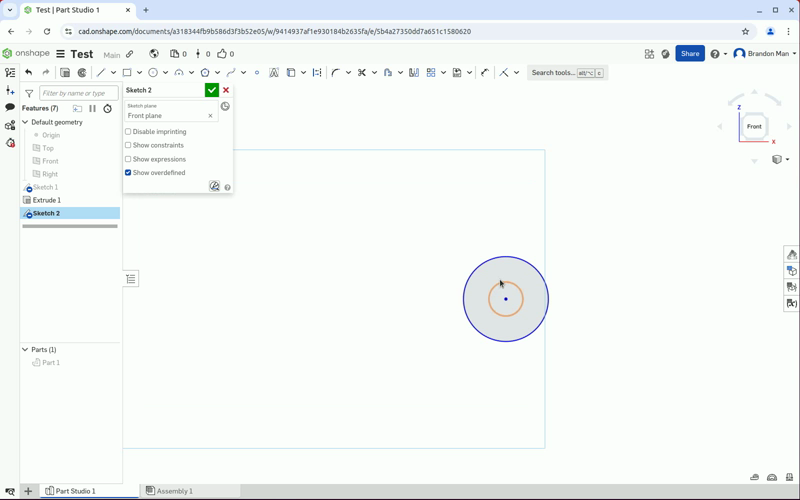
scroll(6)
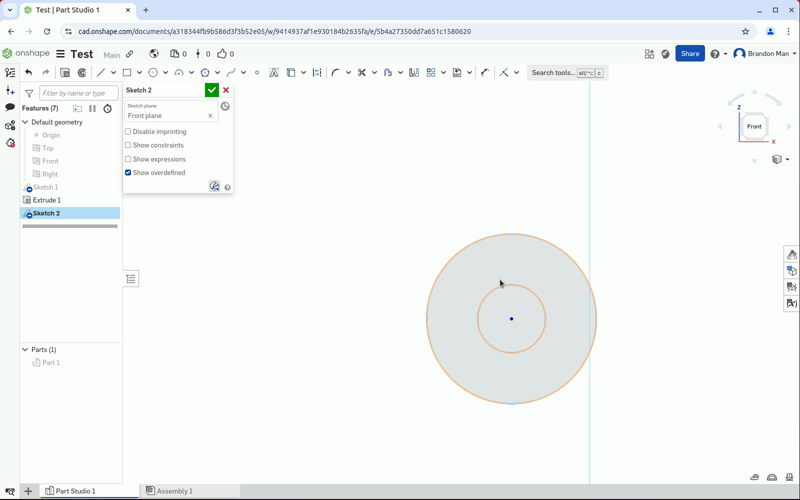
click(500, 279)
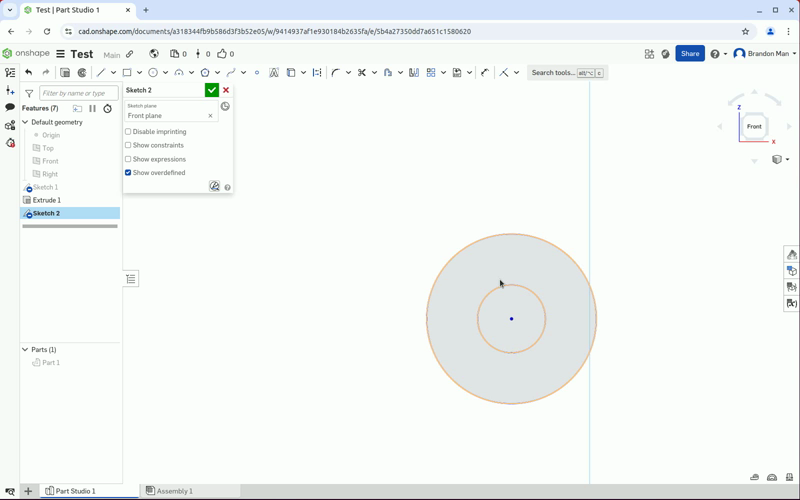
scroll(-6)
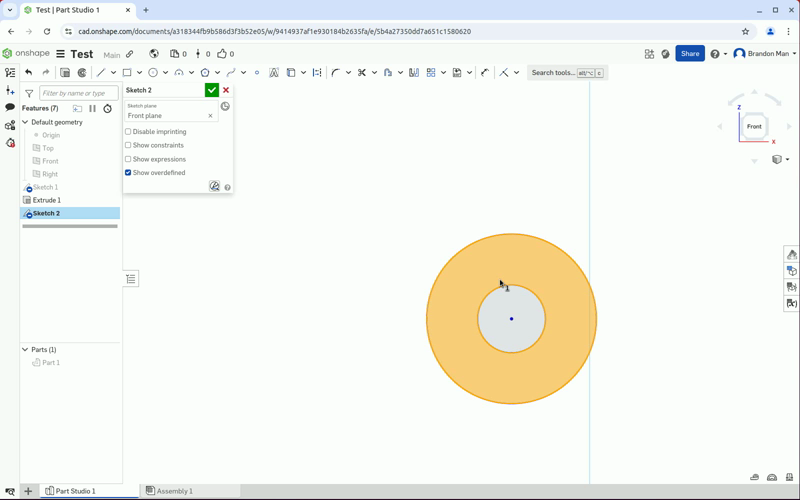
scroll(-6)
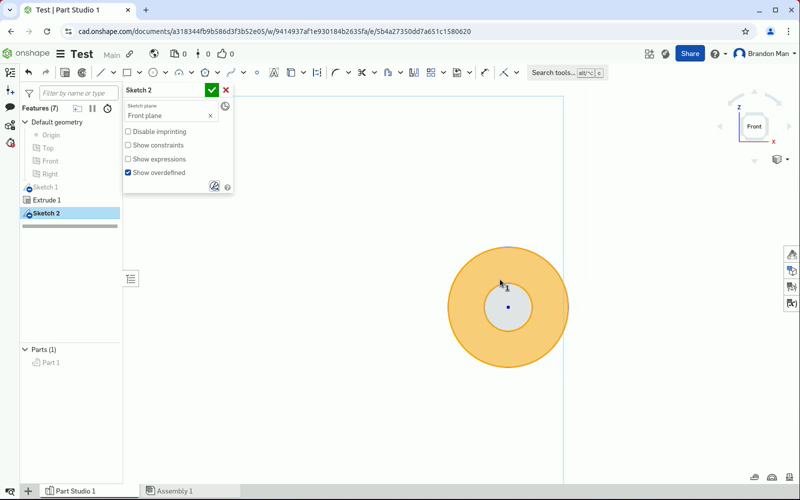
scroll(-6)
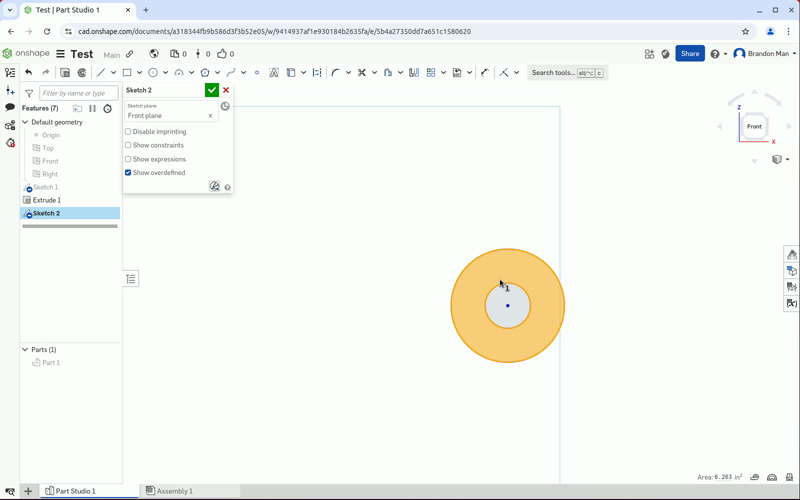
scroll(-6)
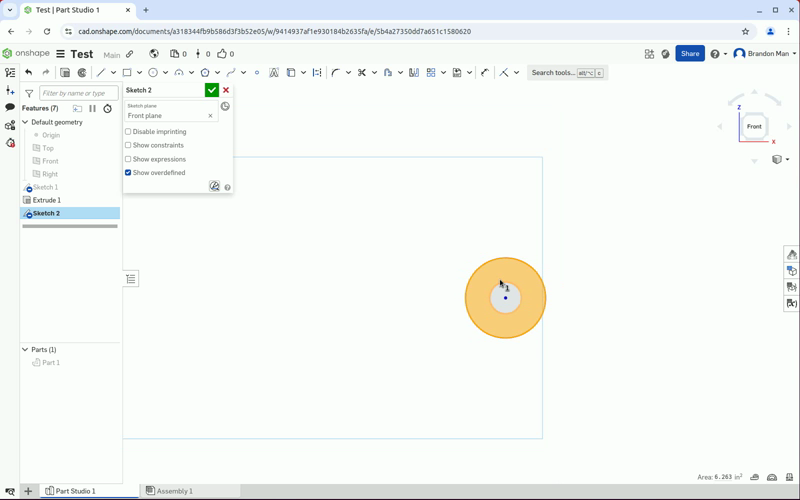
scroll(-6)
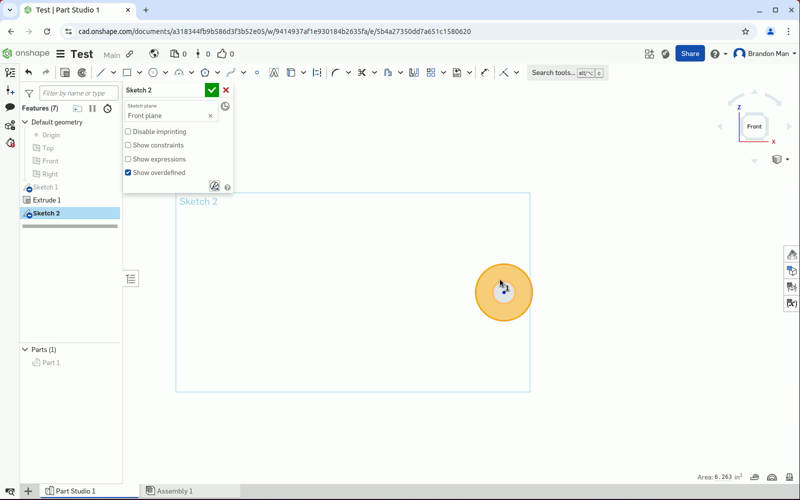
scroll(-6)
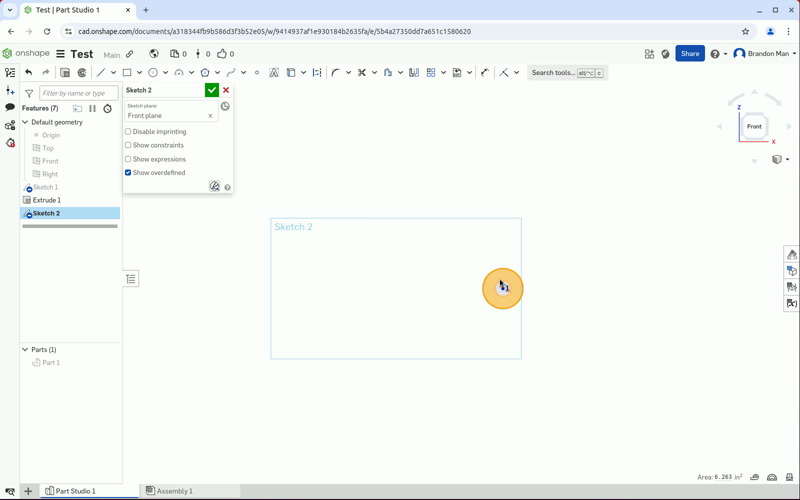
scroll(-6)
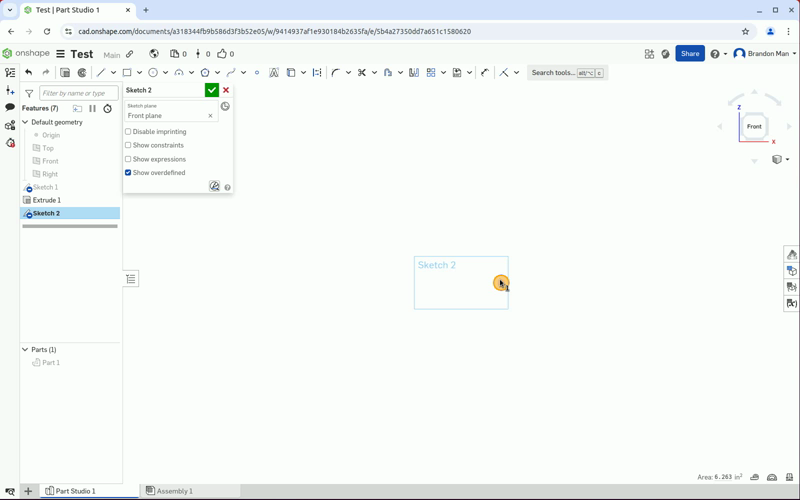
mouse_move(73, 352)
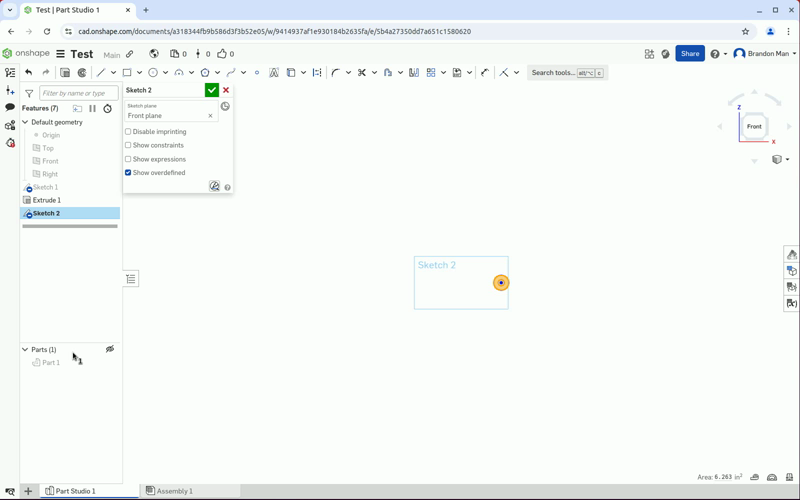
key(shift+y)
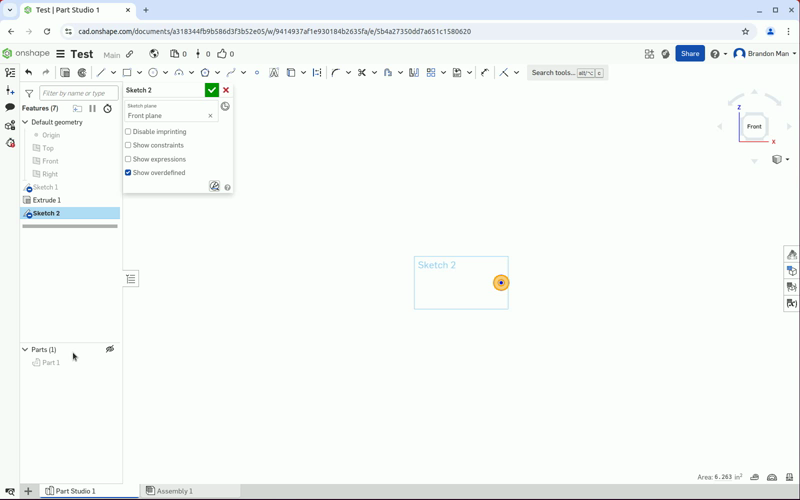
key(shift+e)
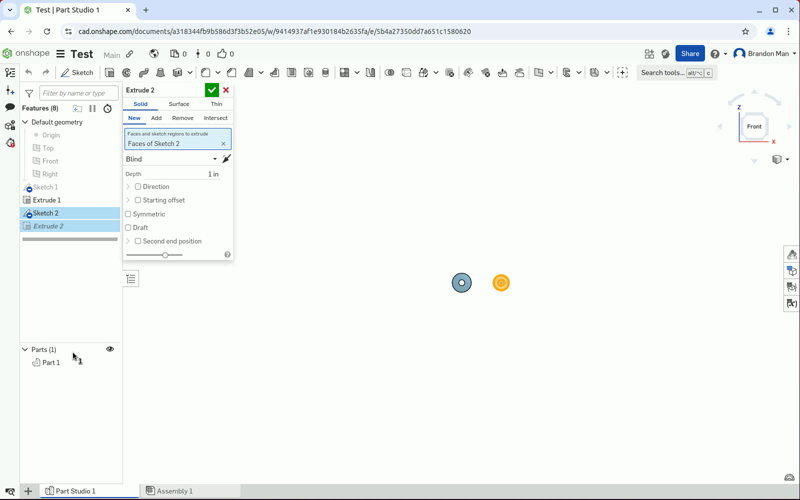
mouse_move(143, 106)
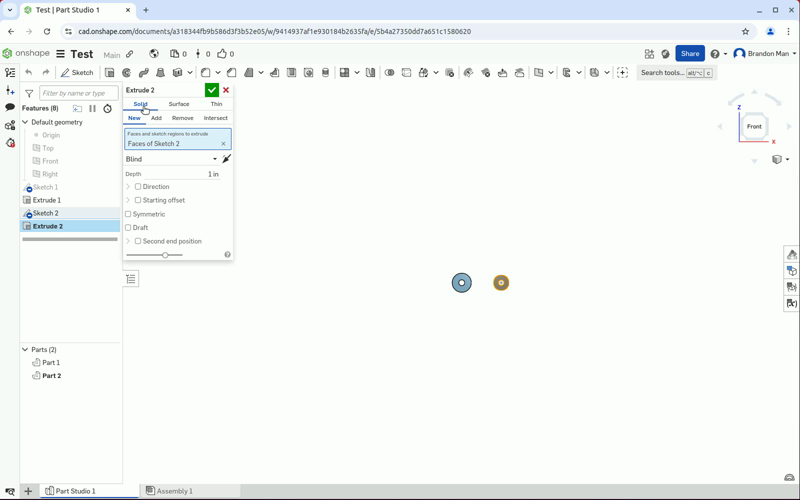
click(143, 106)
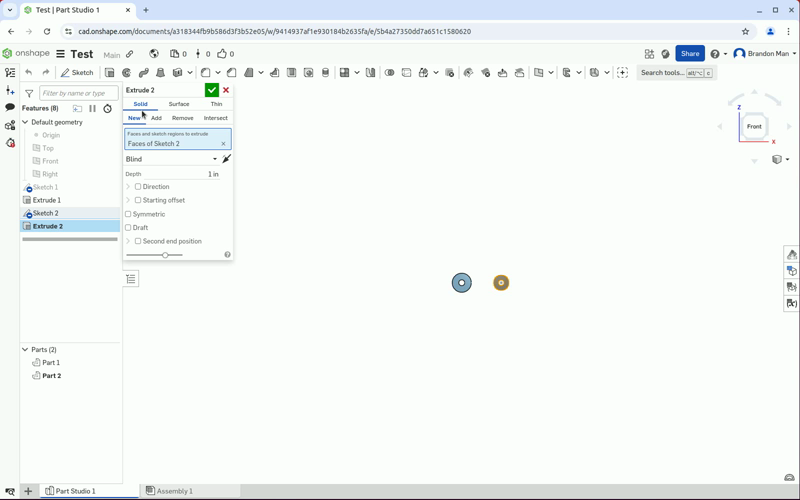
mouse_move(137, 120)
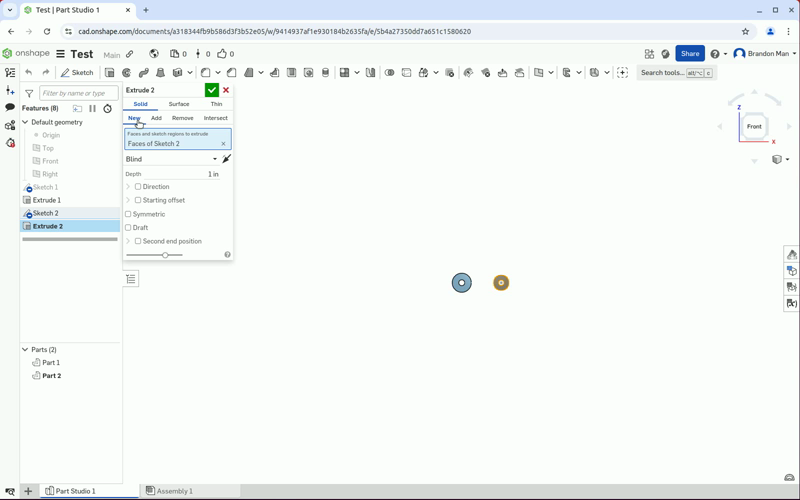
click(137, 120)
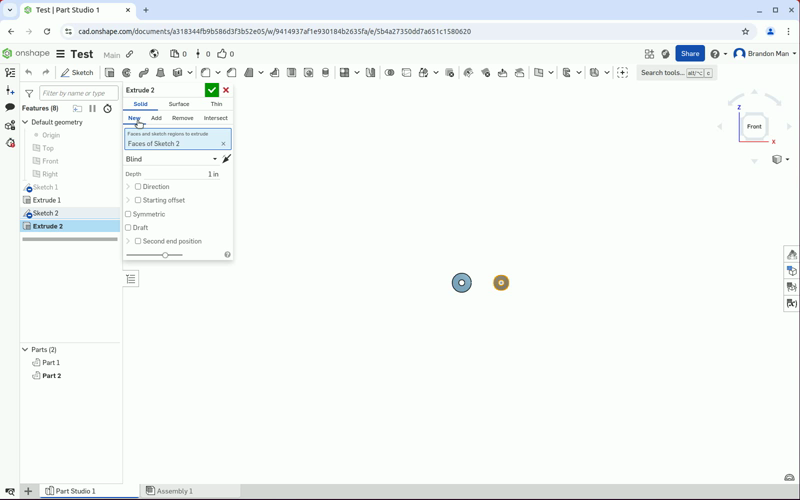
key(tab, 4)
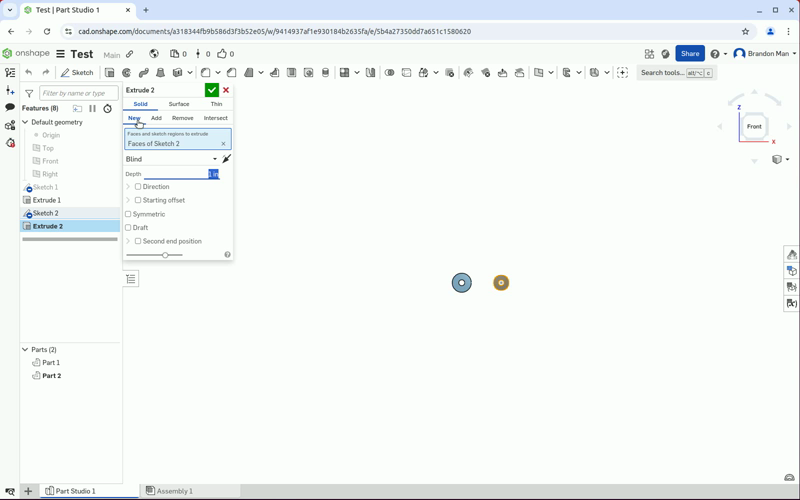
text(0.481)
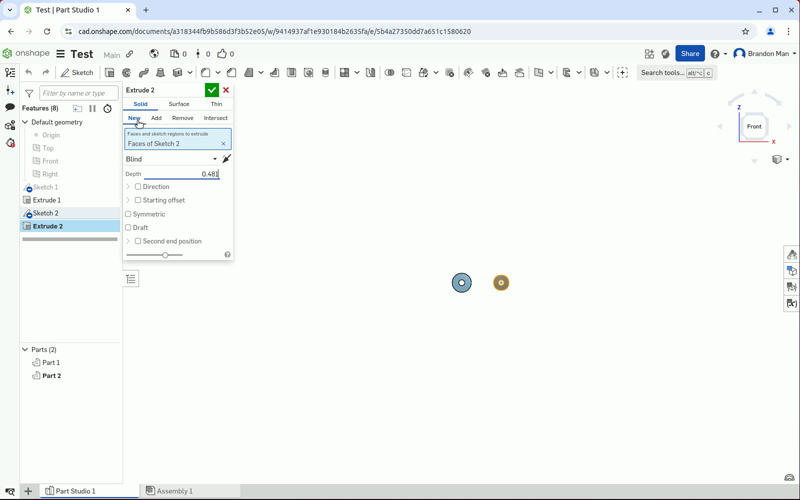
key(enter)
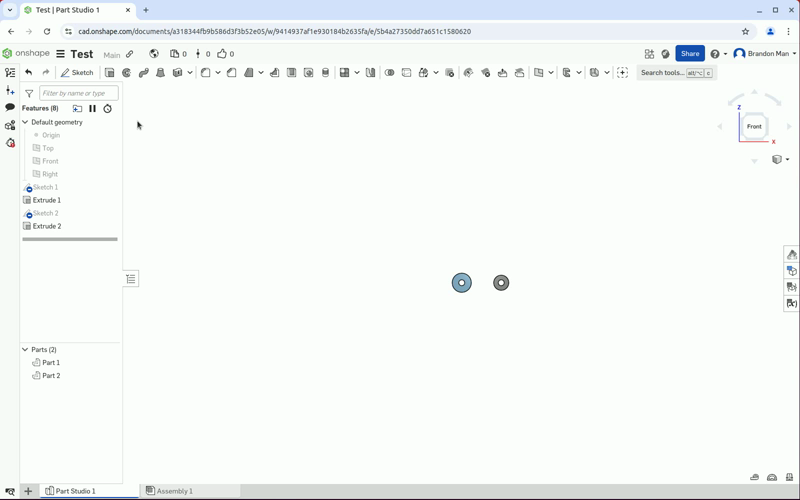
key(shift+h)
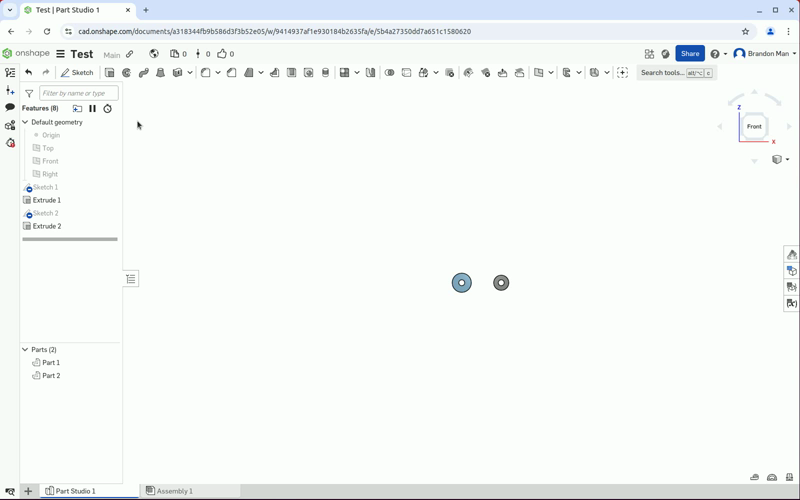
key(shift+h)
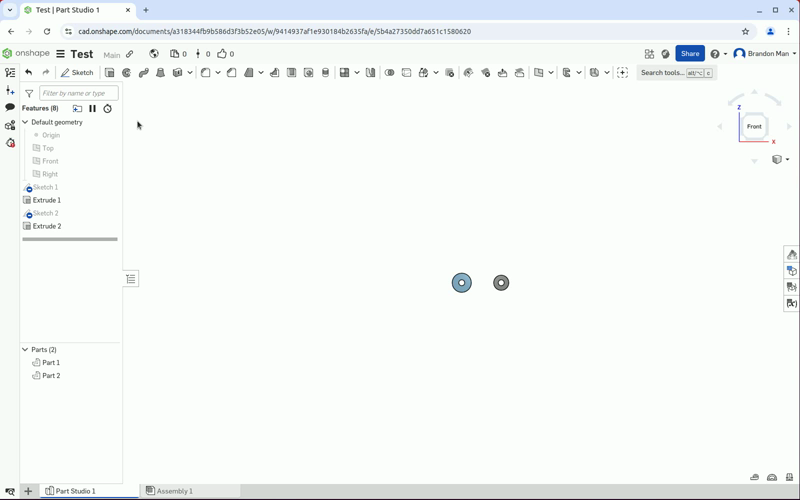
mouse_move(73, 189)
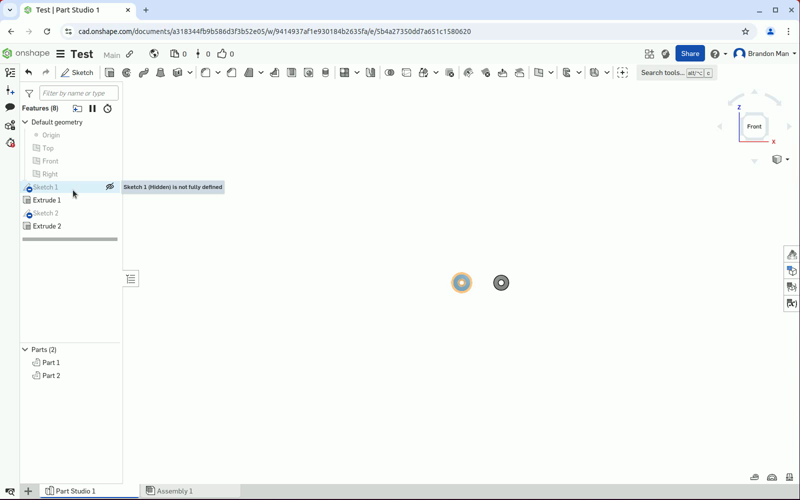
click(73, 189)
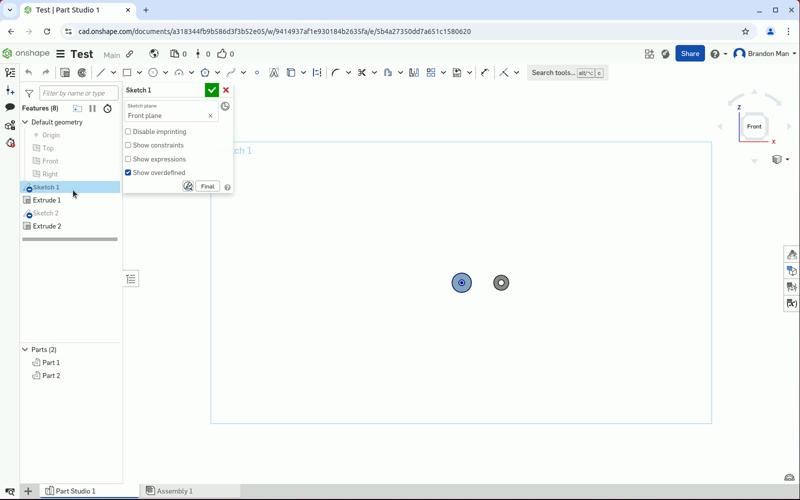
mouse_move(229, 92)
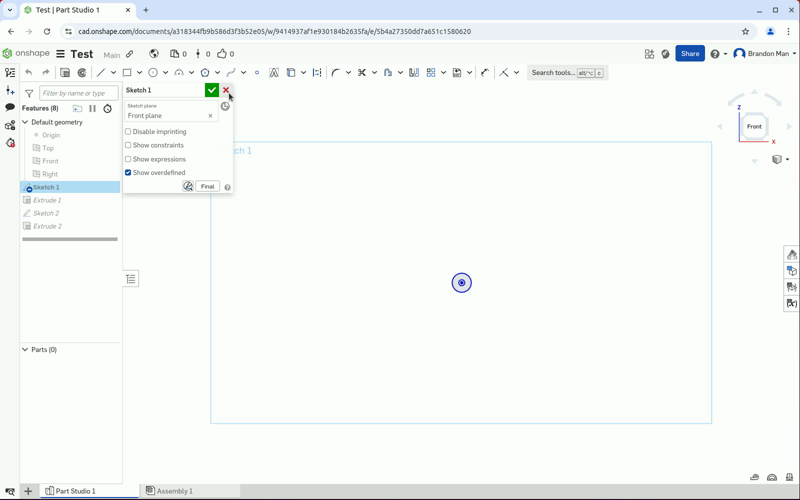
click(229, 92)
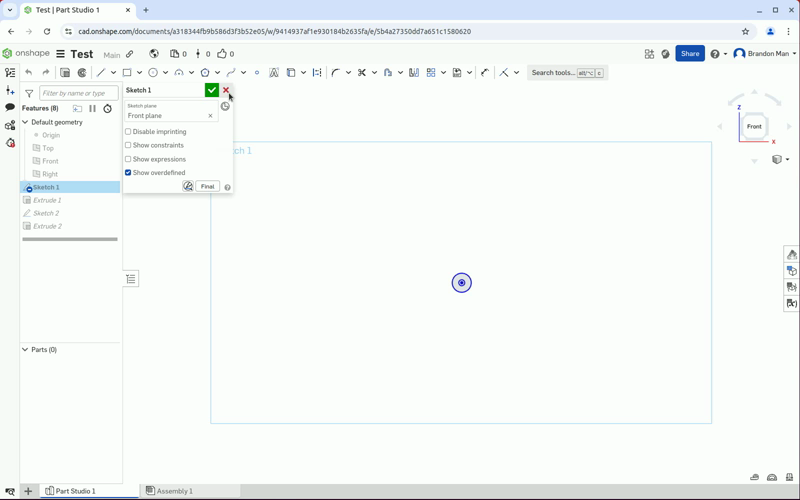
key(shift+s)
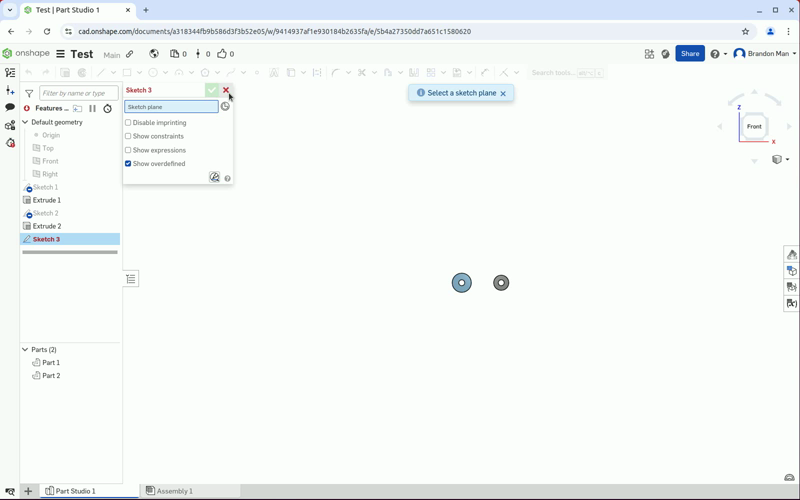
mouse_move(73, 163)
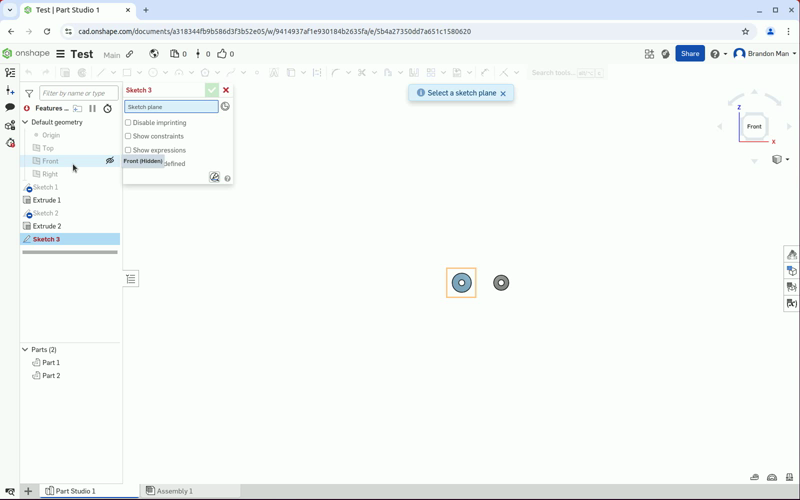
click(73, 163)
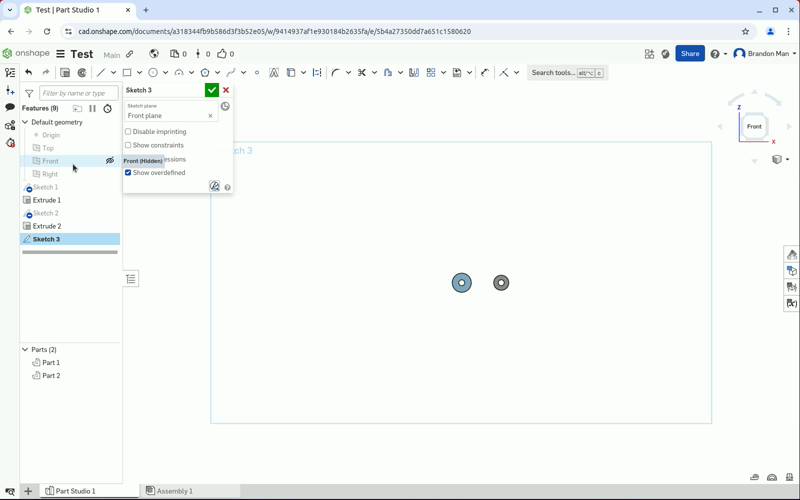
mouse_move(73, 352)
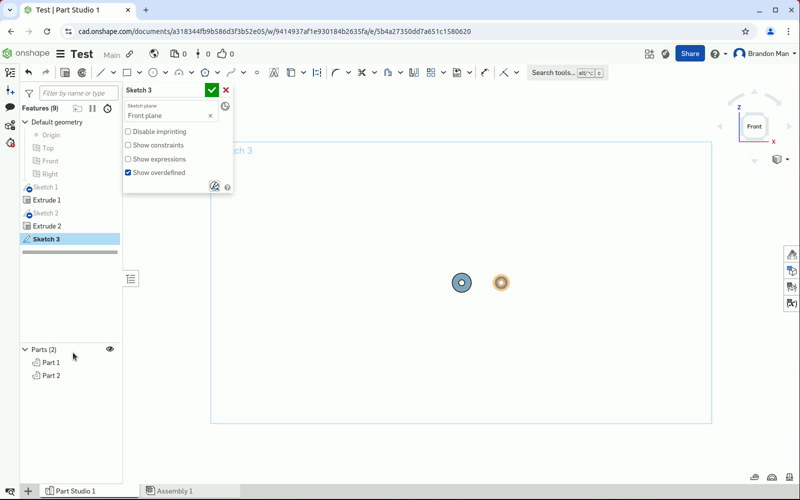
key(y)
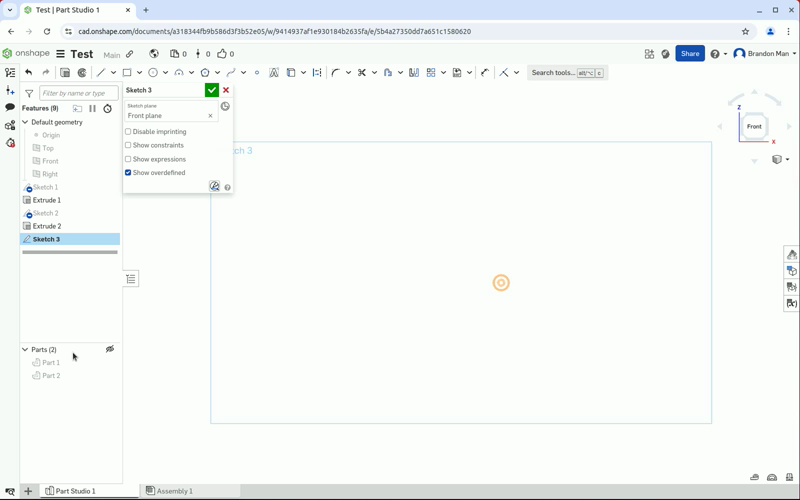
key(c)
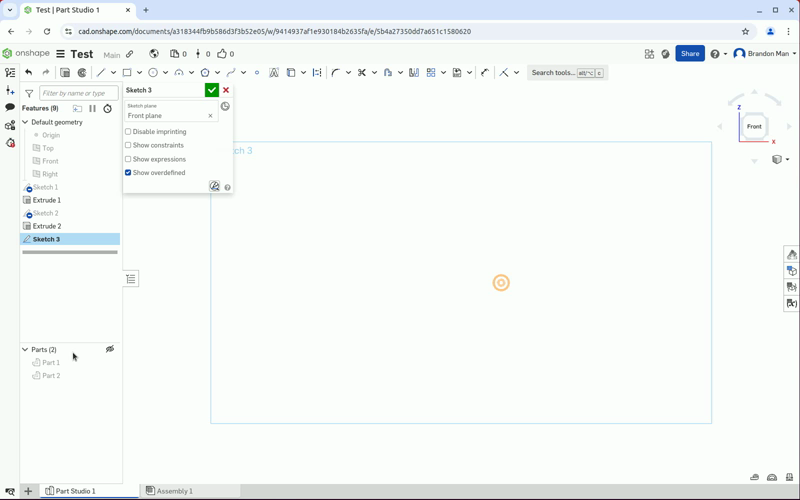
key_down(shift)
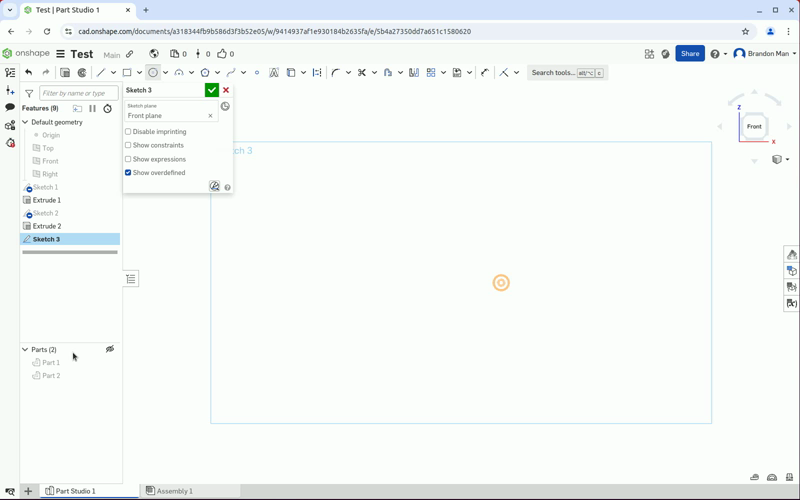
mouse_move(461, 178)
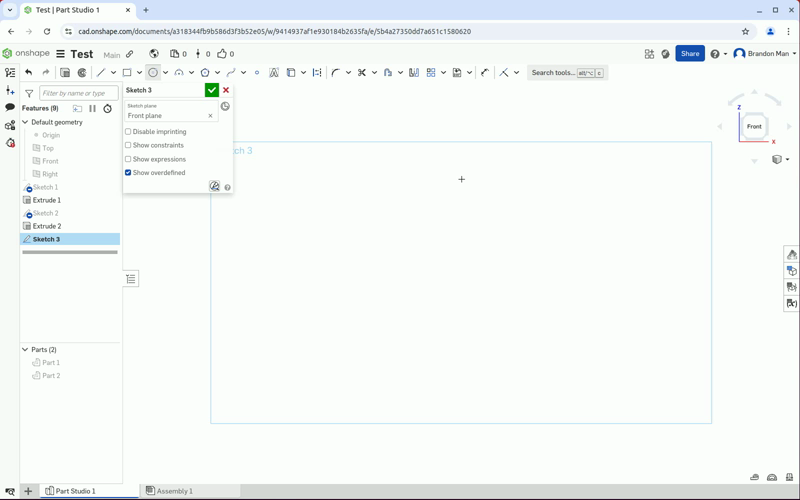
click(461, 178)
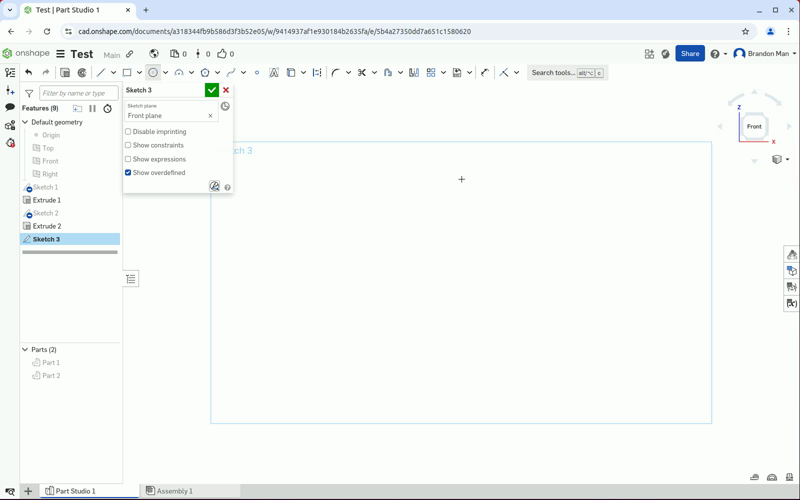
key_up(shift)
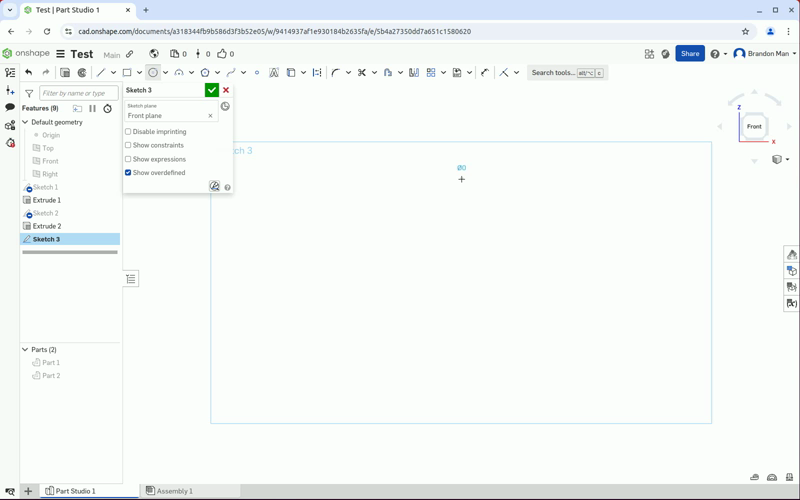
mouse_move(471, 178)
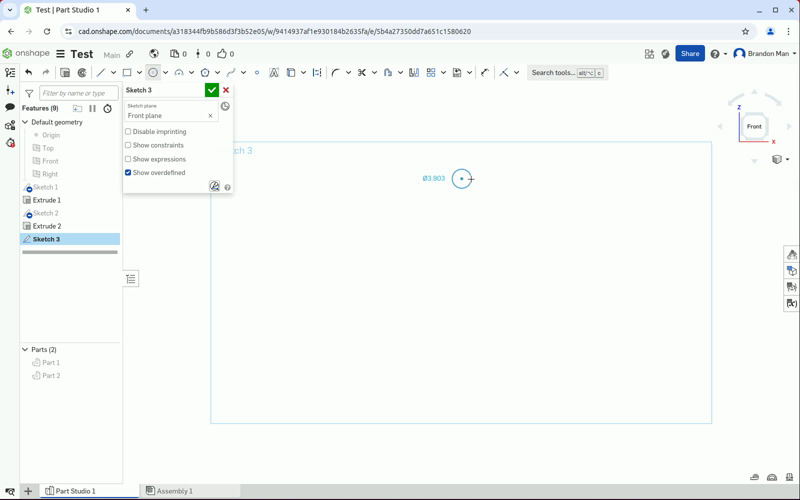
click(471, 178)
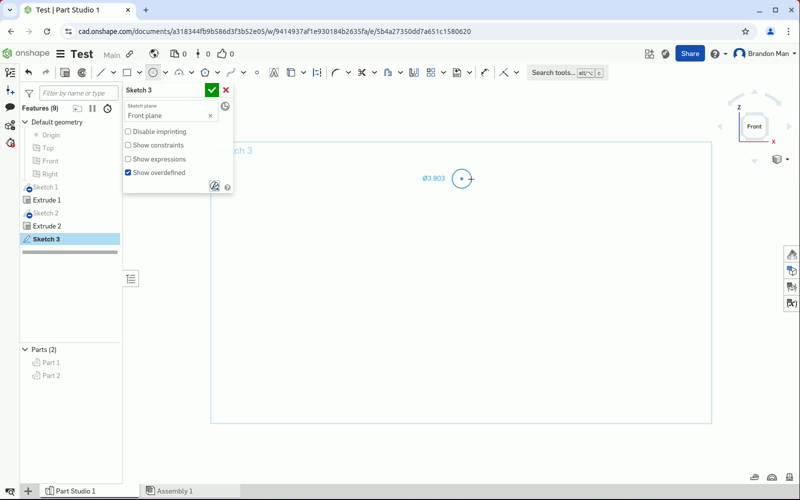
key(esc)
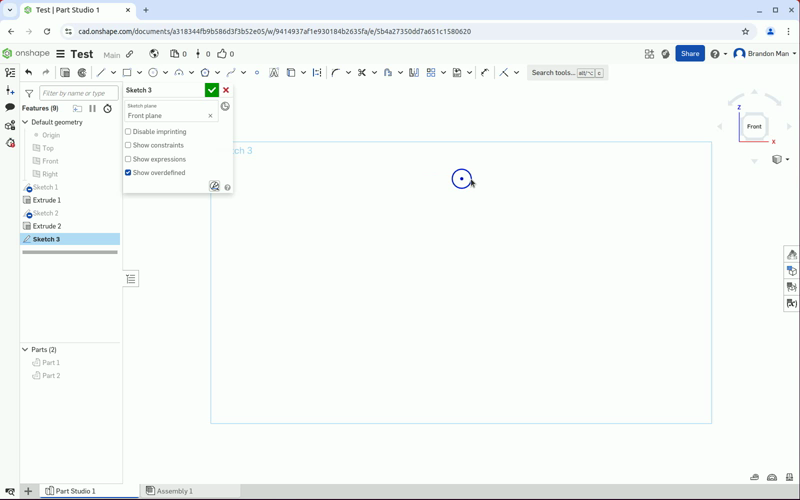
key(c)
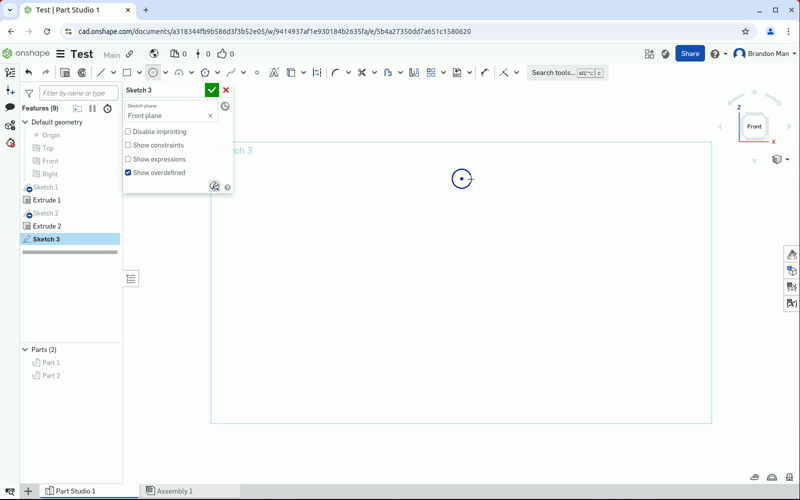
key_down(shift)
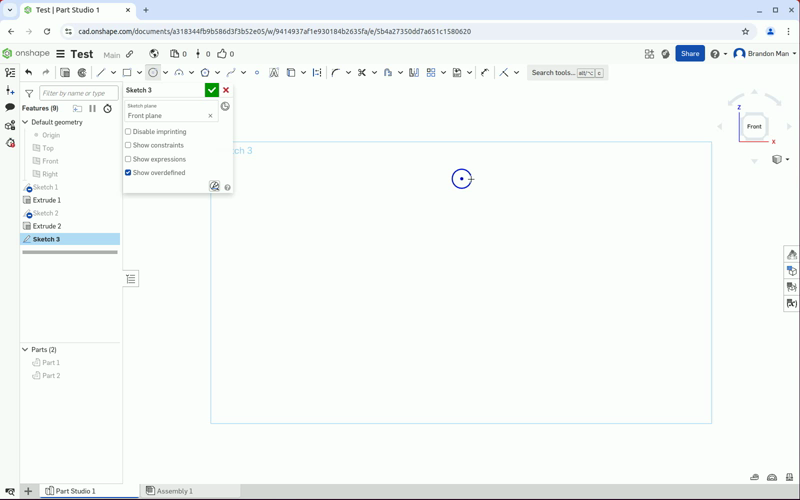
mouse_move(461, 178)
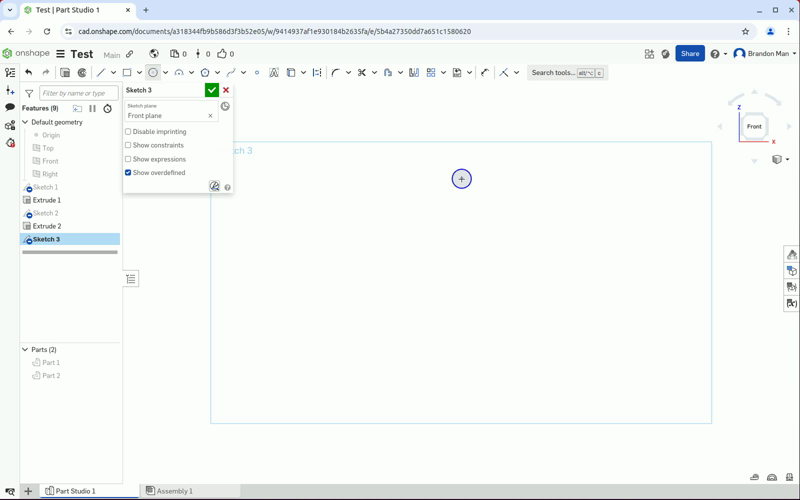
click(461, 178)
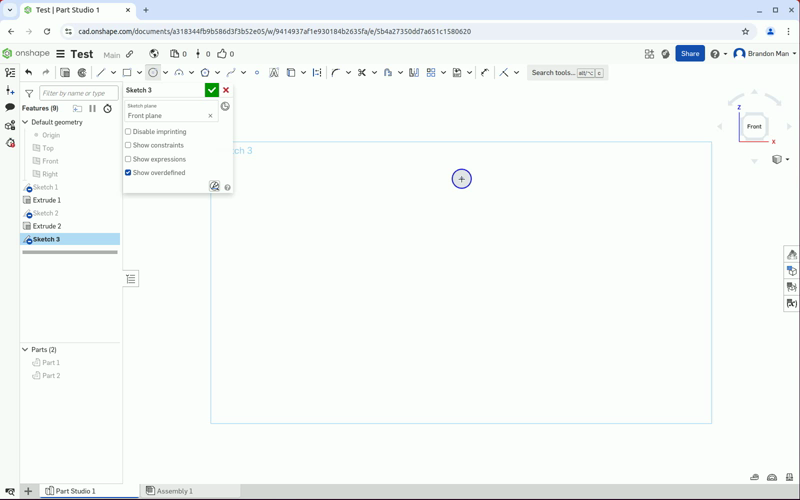
key_up(shift)
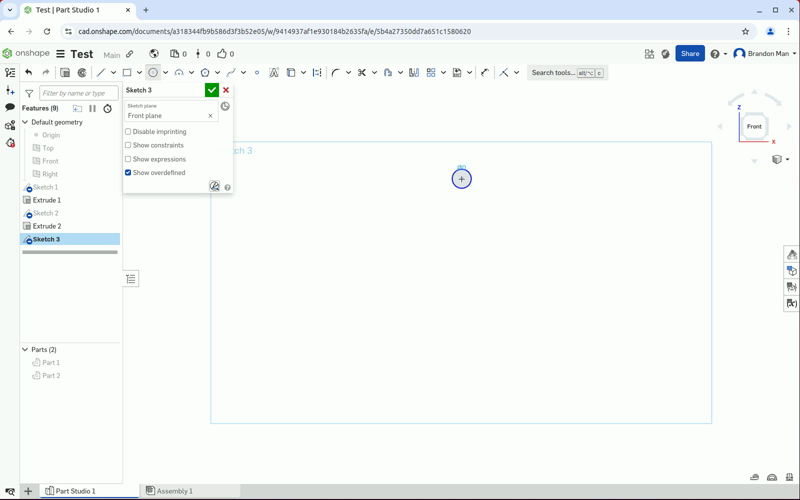
mouse_move(464, 178)
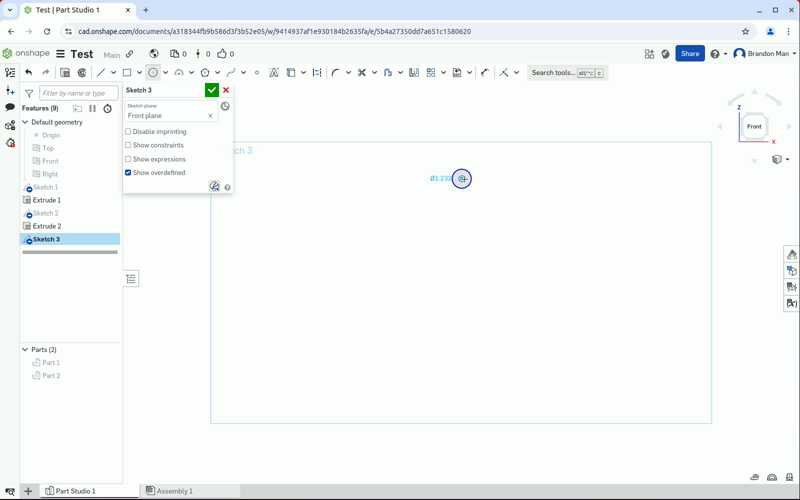
scroll(6)
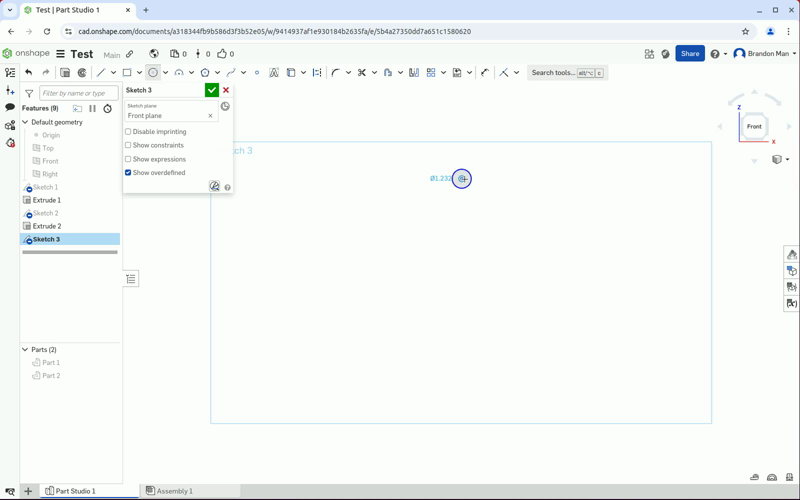
scroll(6)
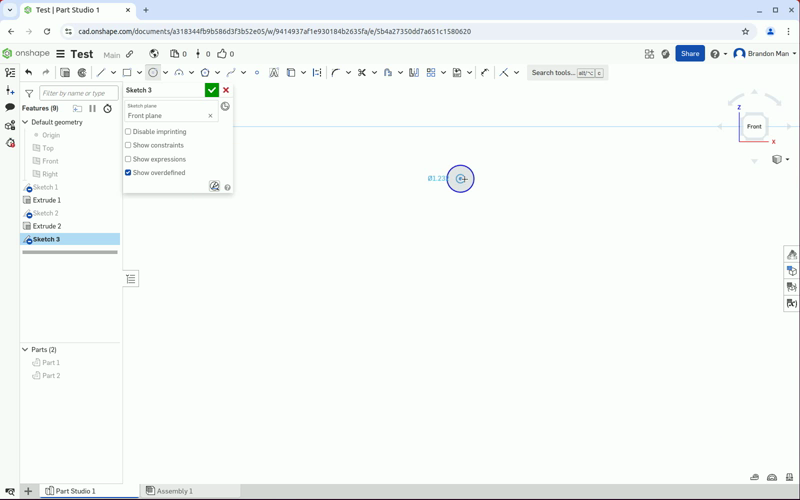
scroll(6)
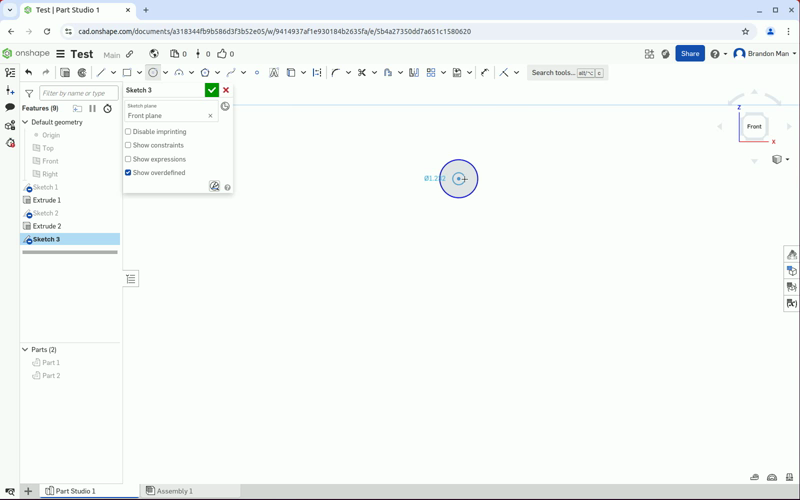
scroll(6)
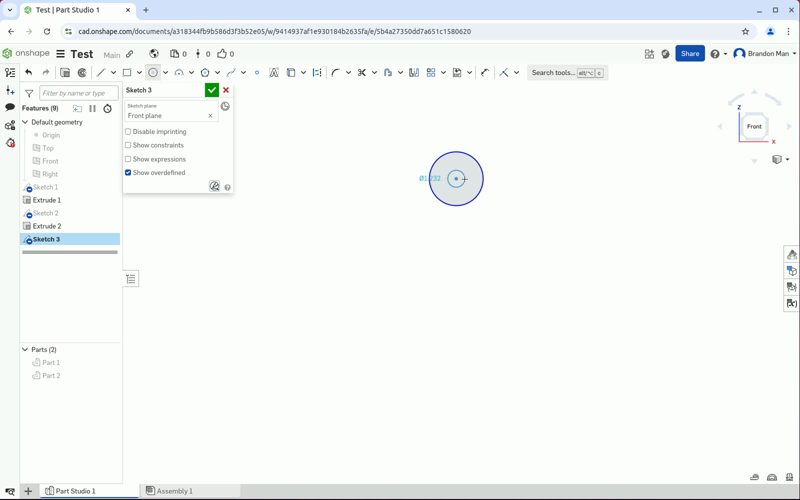
scroll(6)
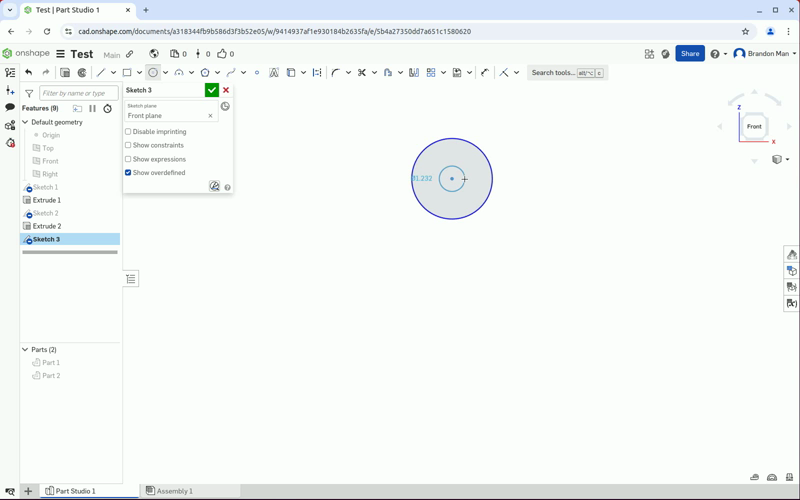
scroll(6)
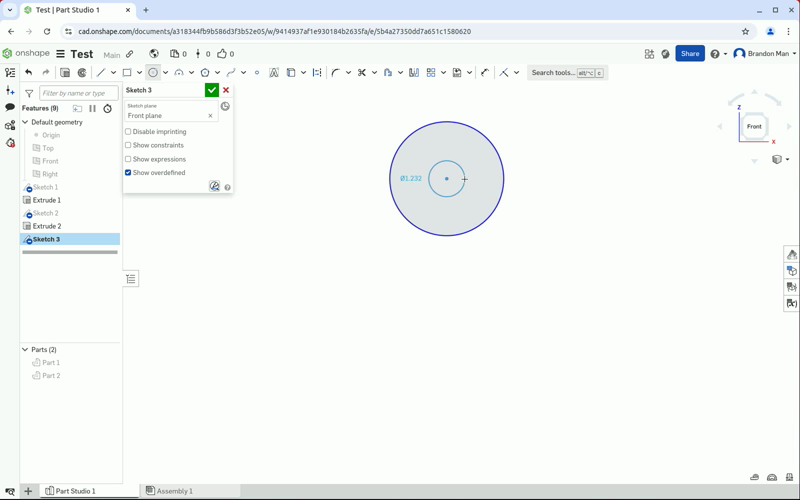
scroll(6)
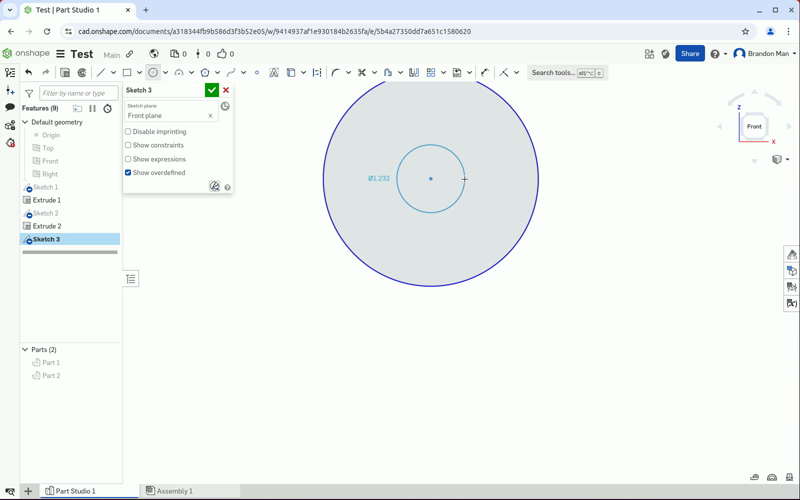
click(464, 178)
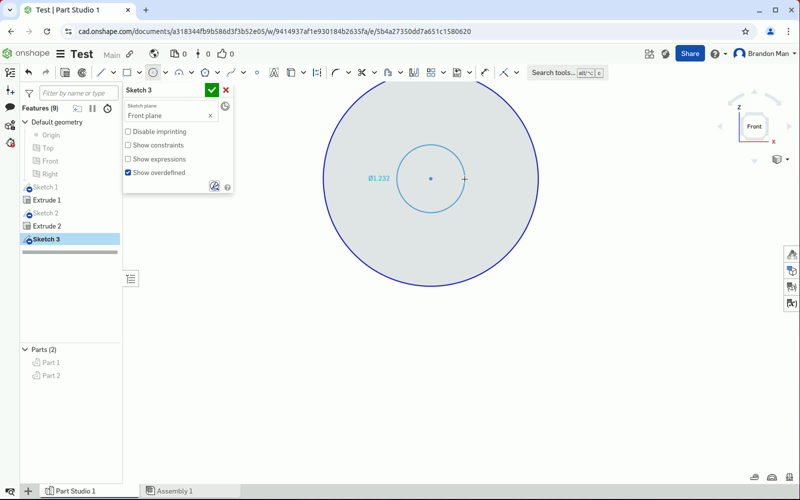
scroll(-6)
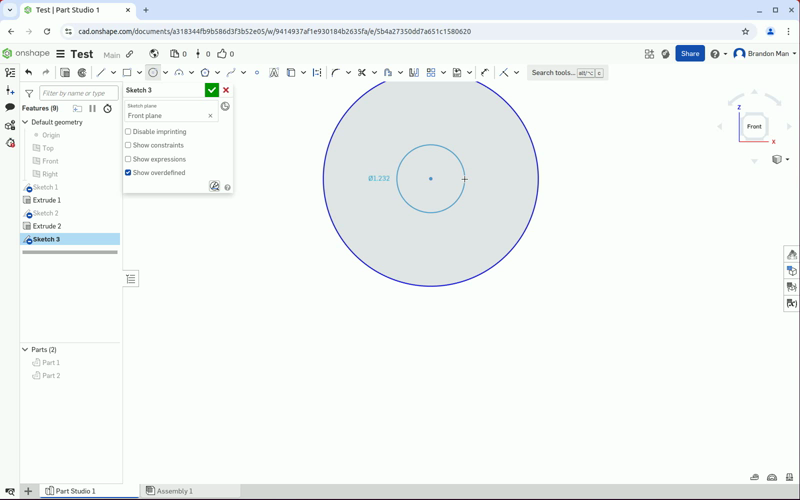
scroll(-6)
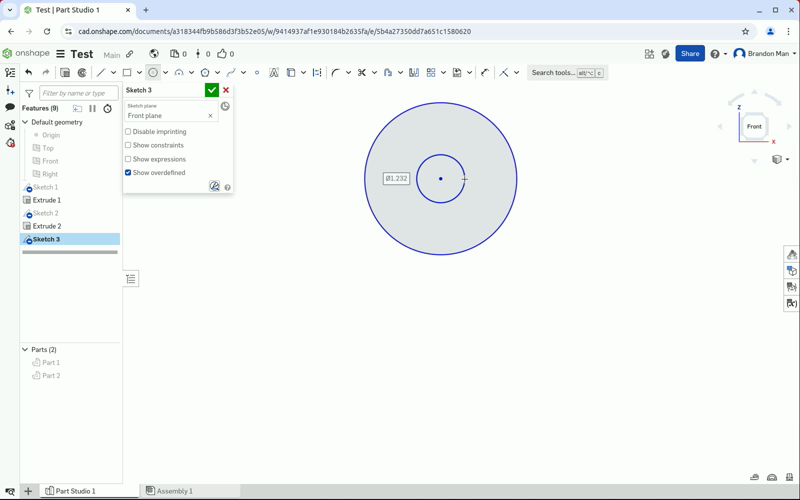
scroll(-6)
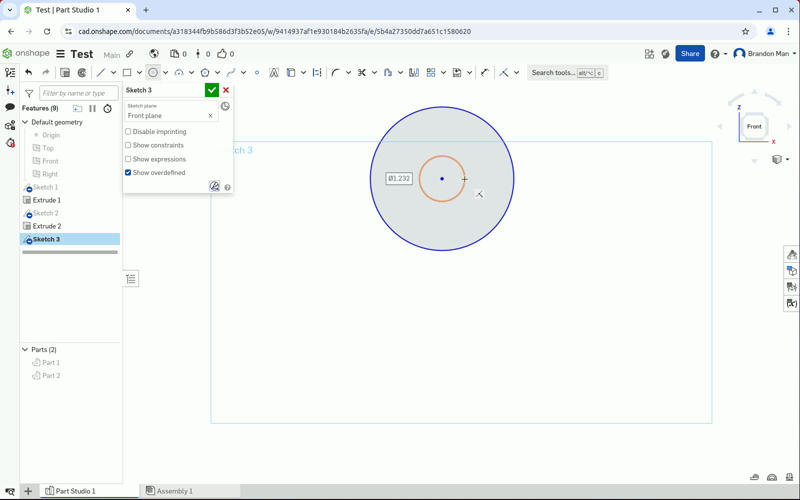
scroll(-6)
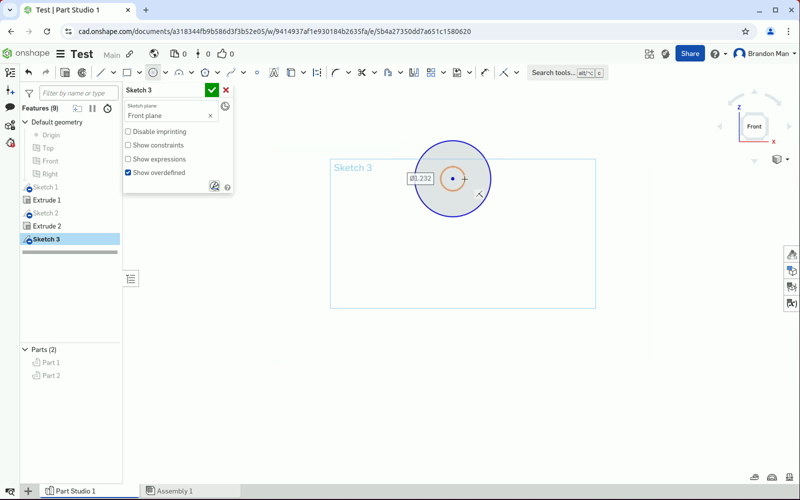
scroll(-6)
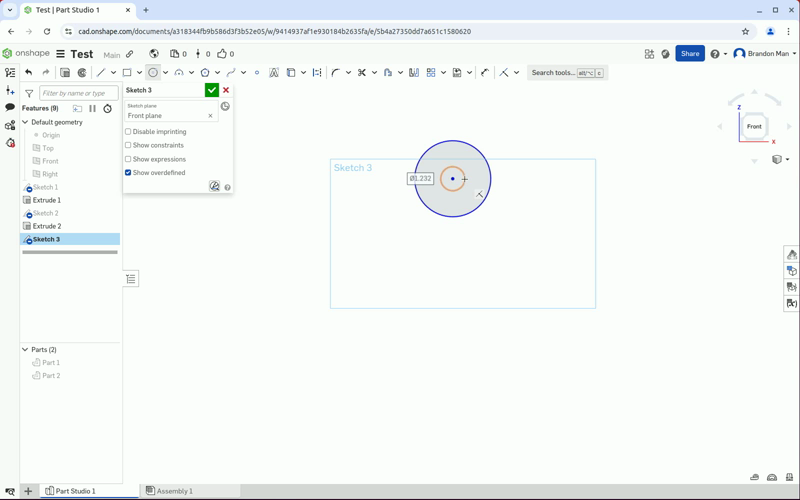
scroll(-6)
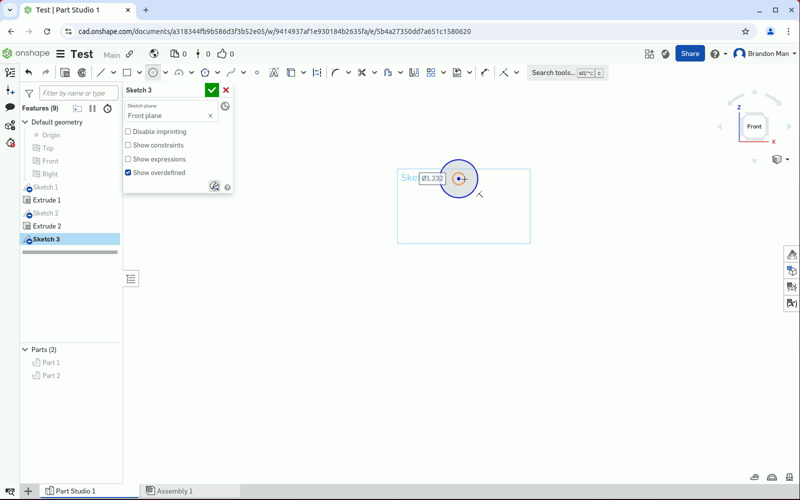
scroll(-6)
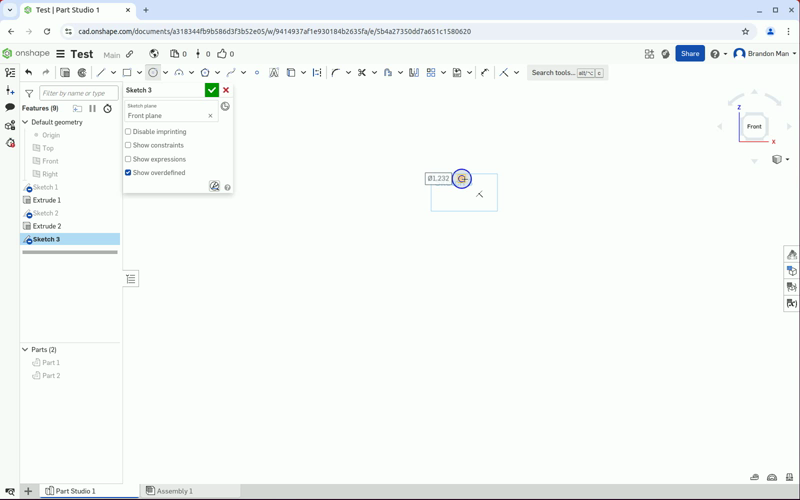
key(esc)
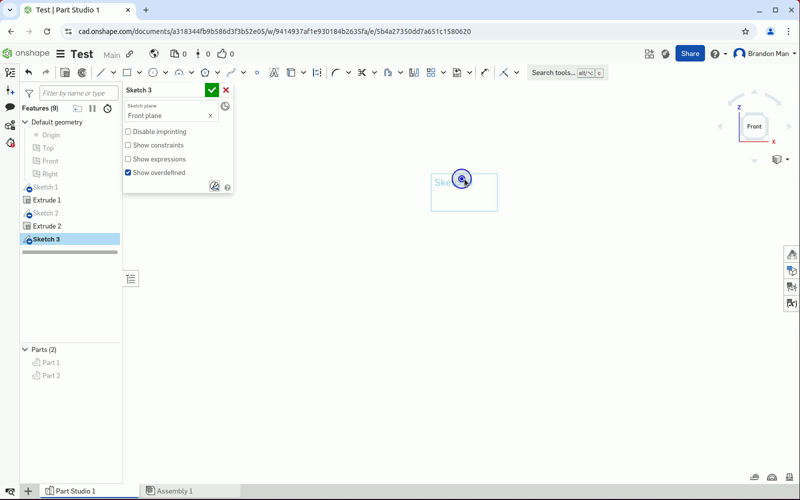
mouse_move(464, 183)
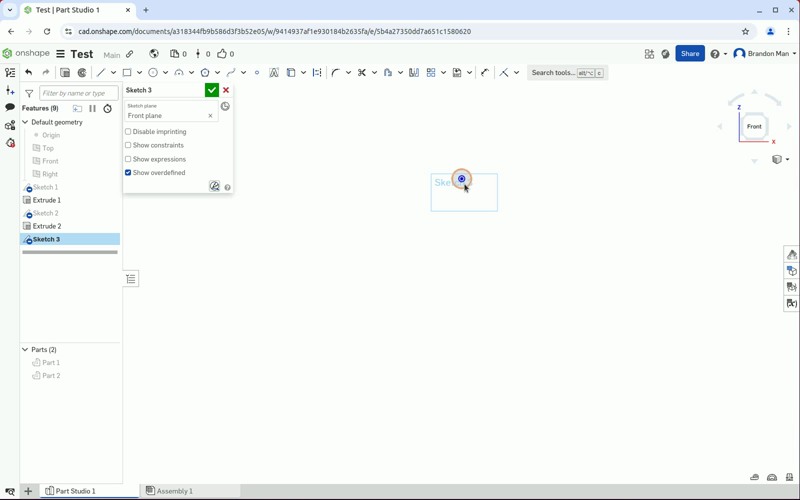
scroll(6)
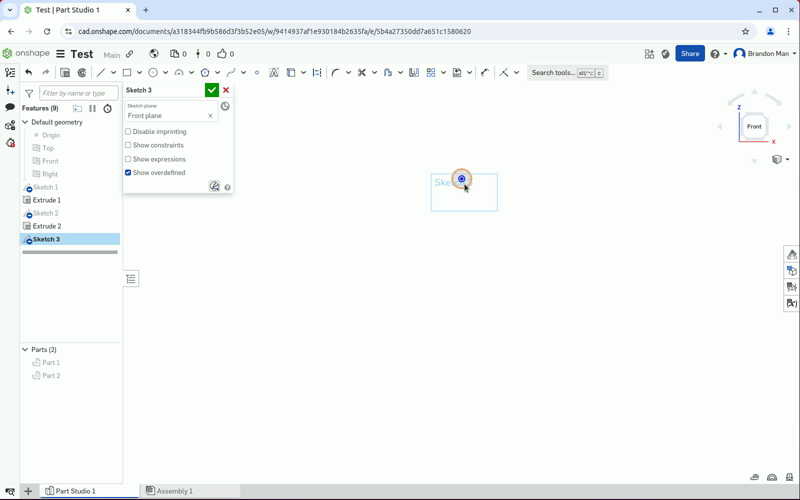
scroll(6)
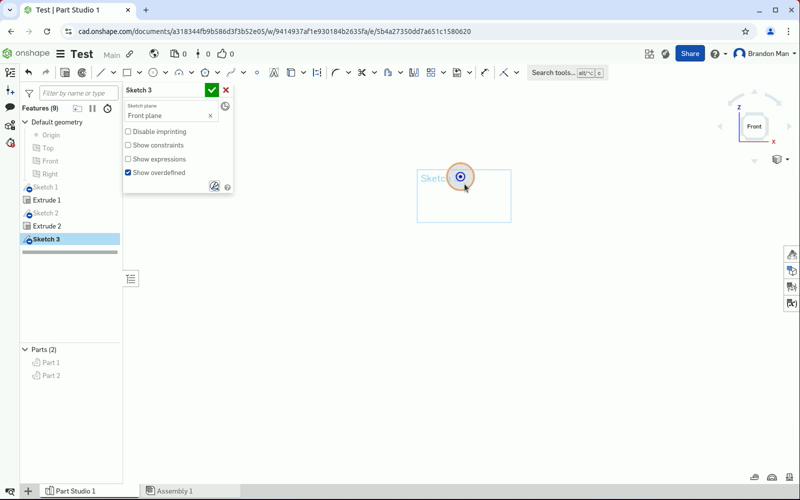
scroll(6)
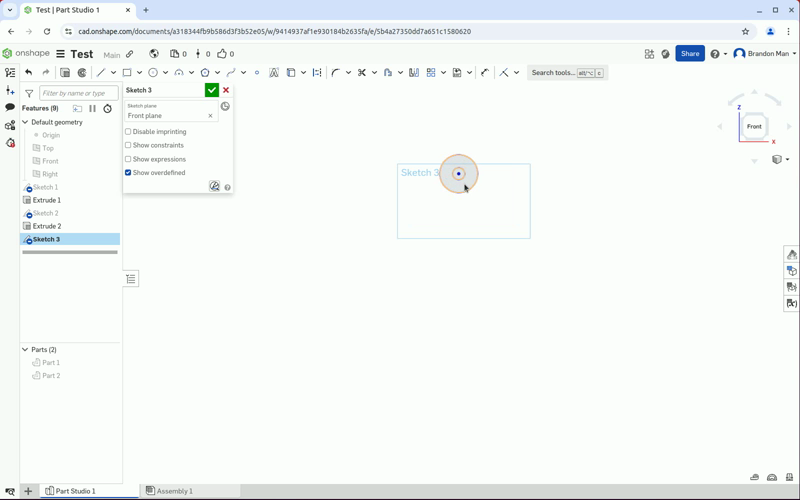
scroll(6)
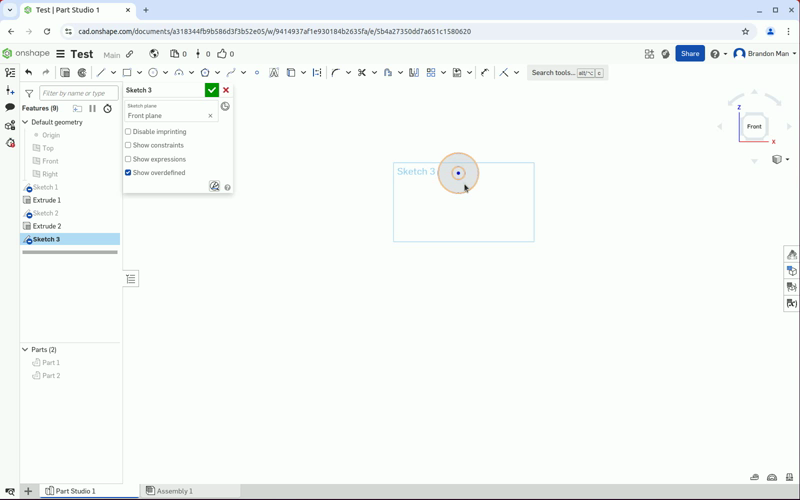
scroll(6)
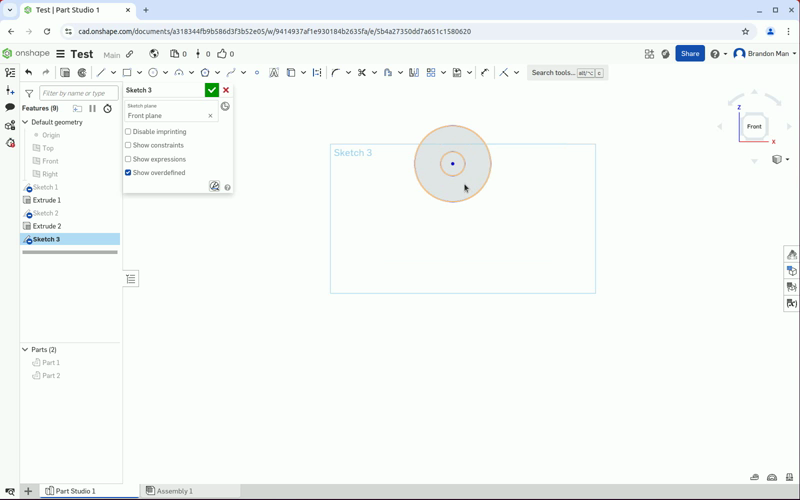
scroll(6)
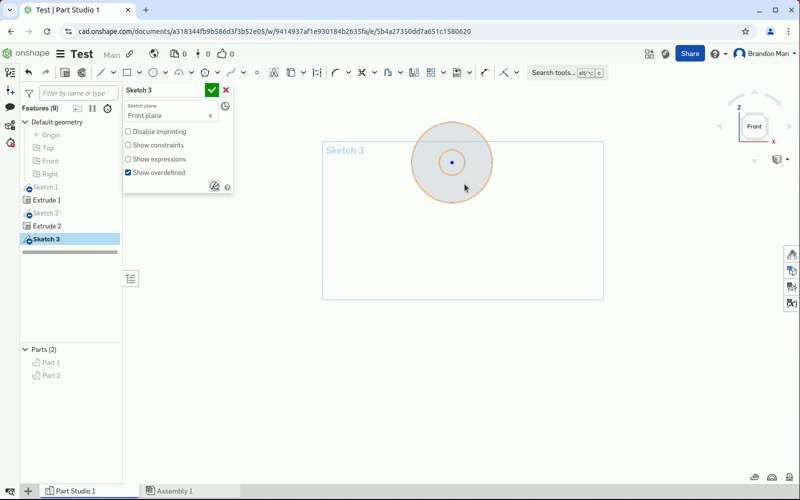
scroll(6)
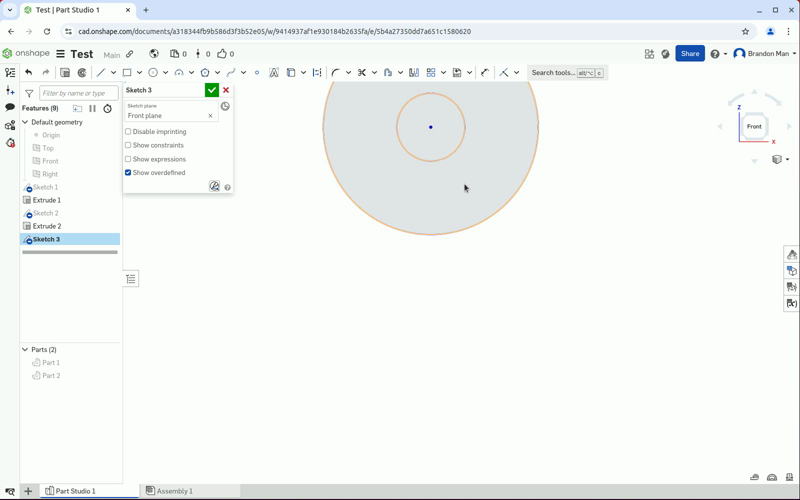
click(464, 183)
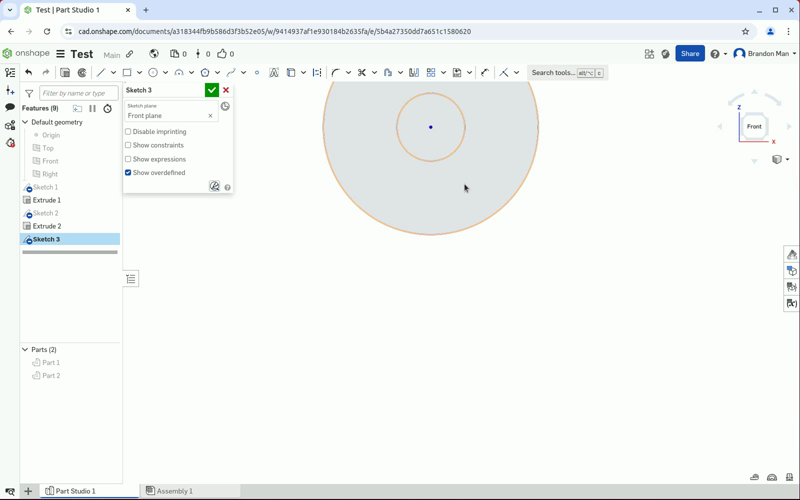
scroll(-6)
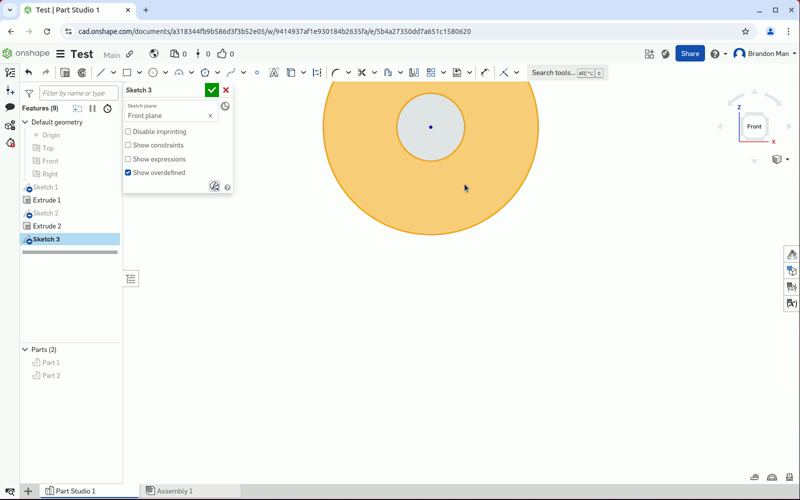
scroll(-6)
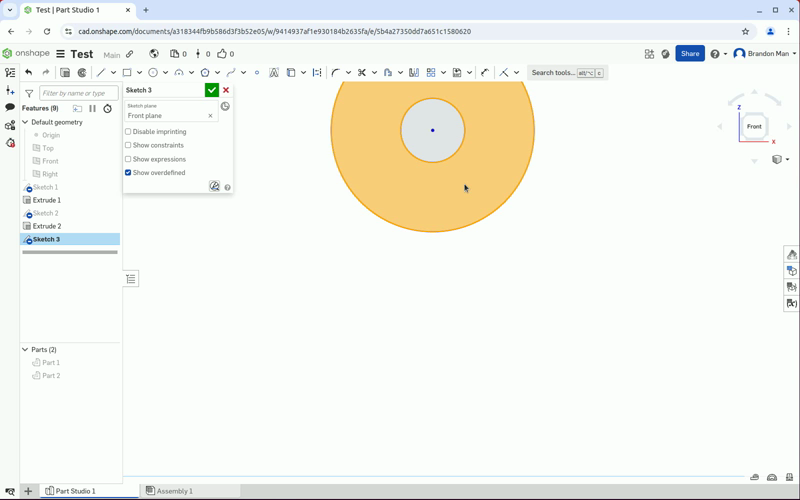
scroll(-6)
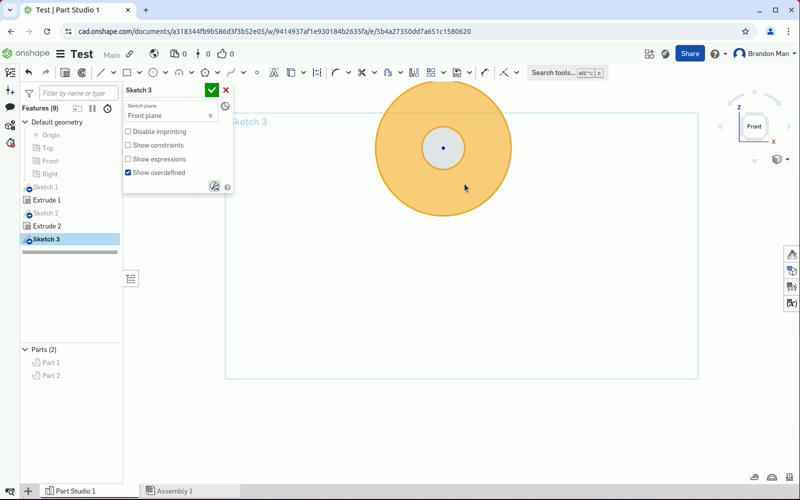
scroll(-6)
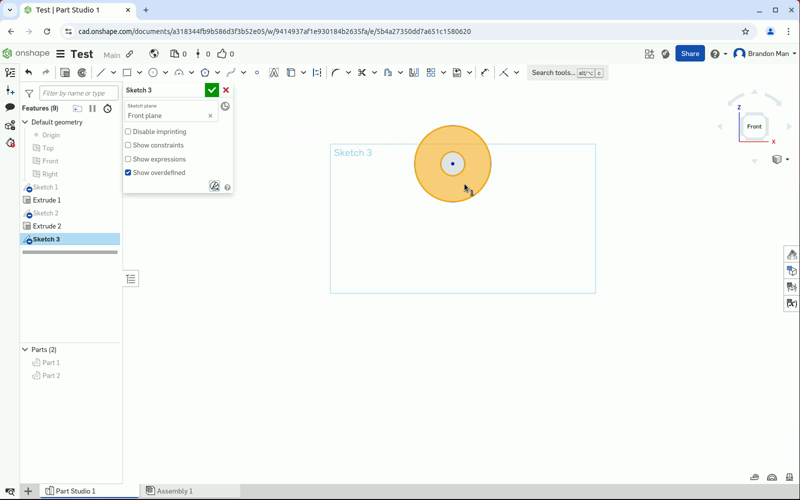
scroll(-6)
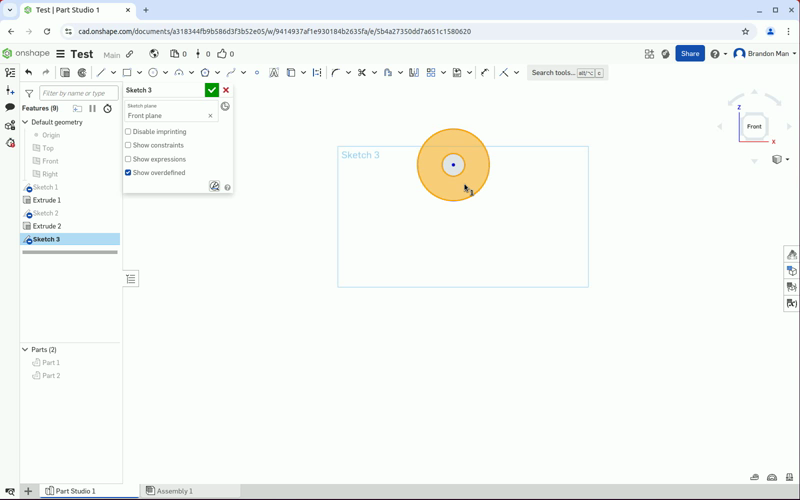
scroll(-6)
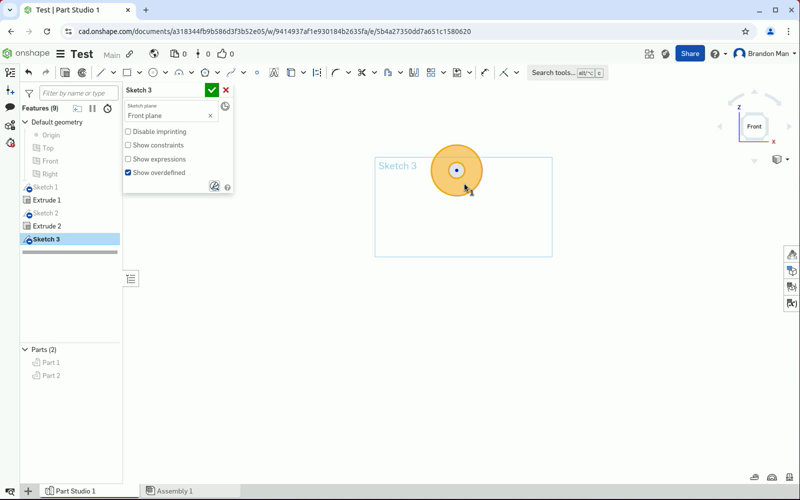
scroll(-6)
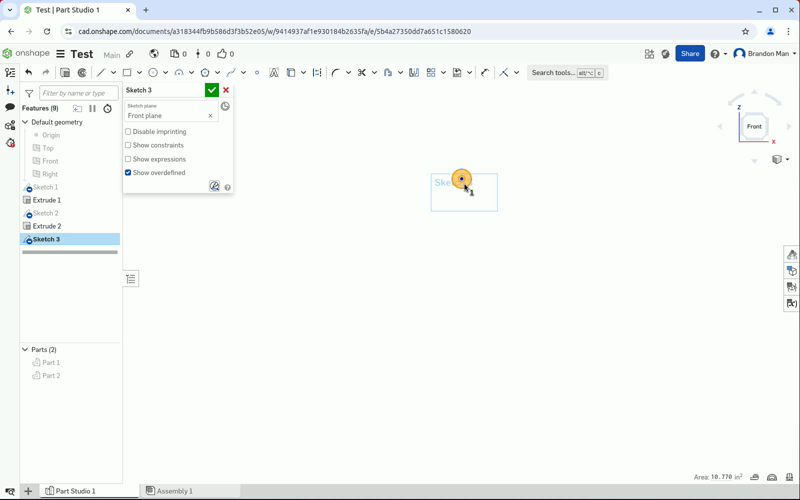
mouse_move(73, 352)
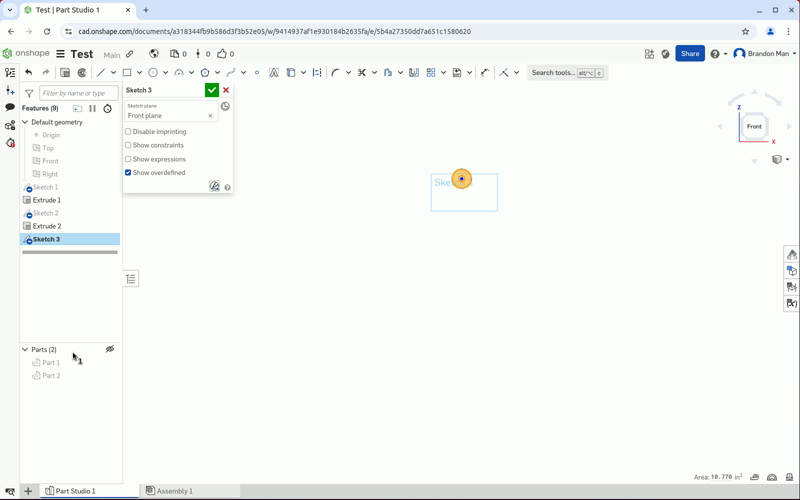
key(shift+y)
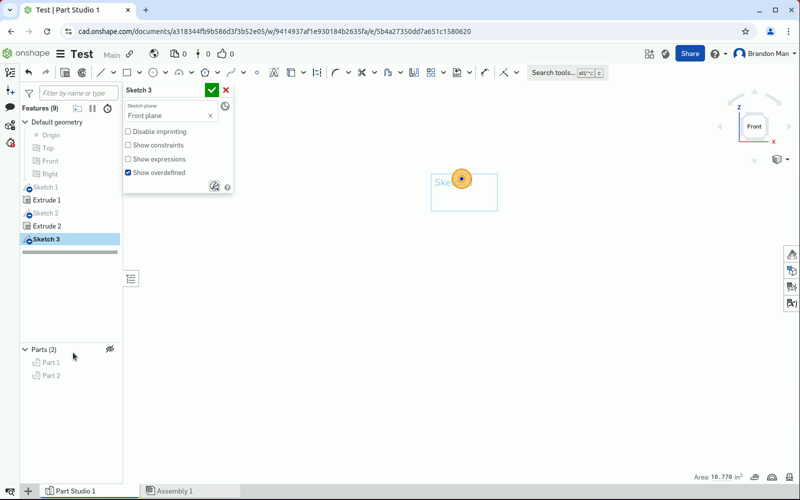
key(shift+e)
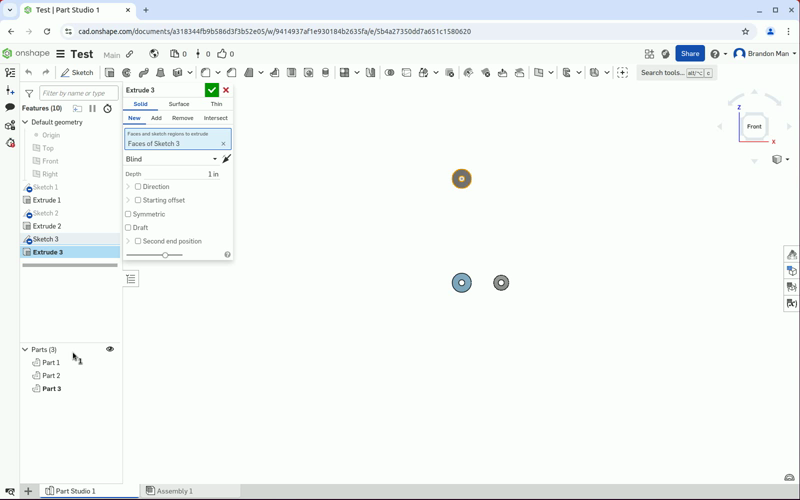
mouse_move(143, 106)
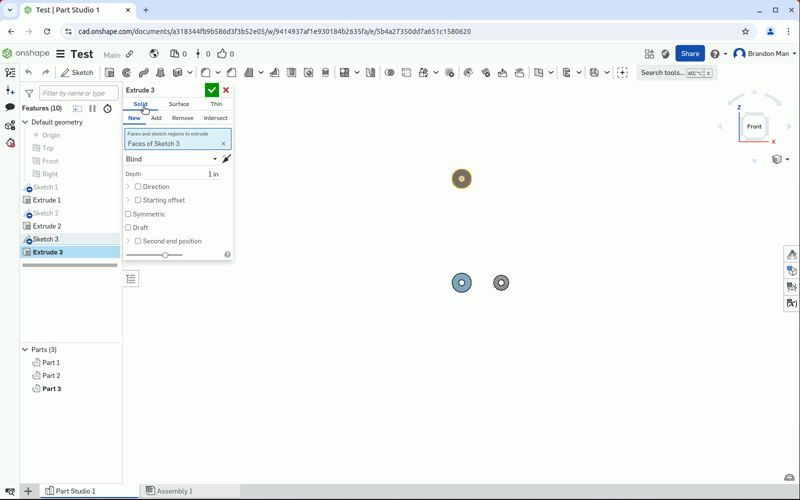
click(143, 106)
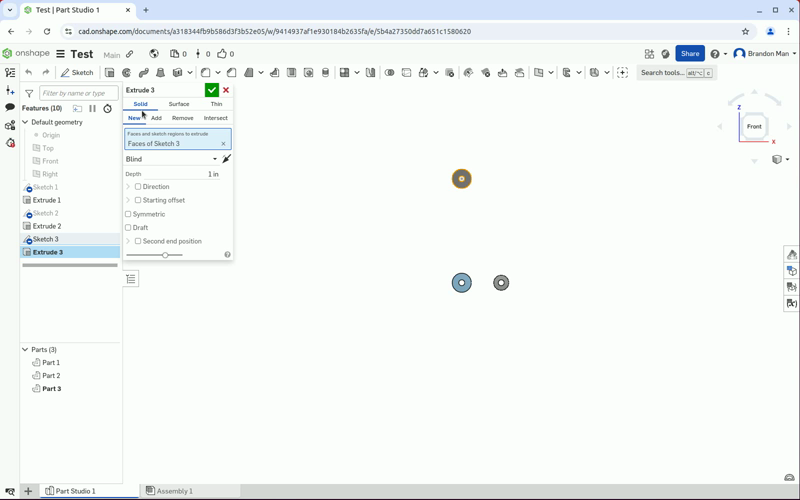
mouse_move(137, 120)
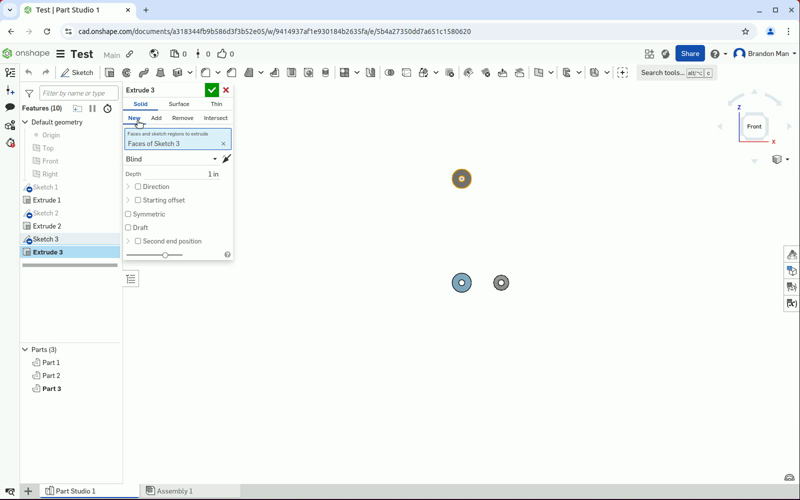
click(137, 120)
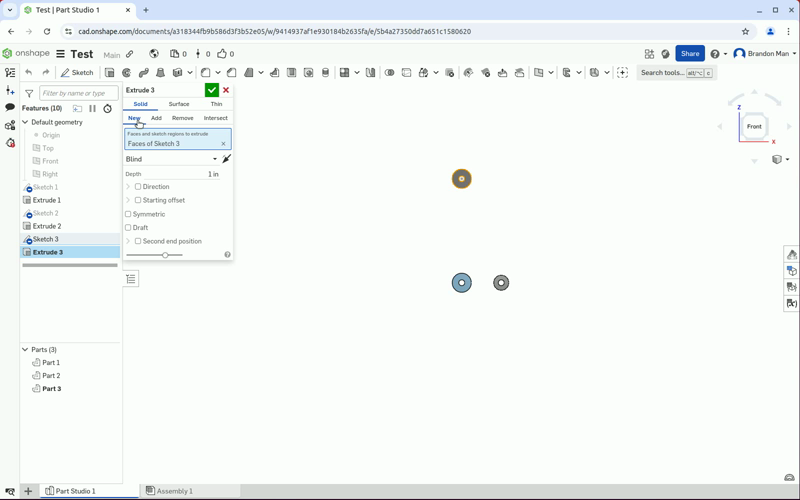
key(tab, 4)
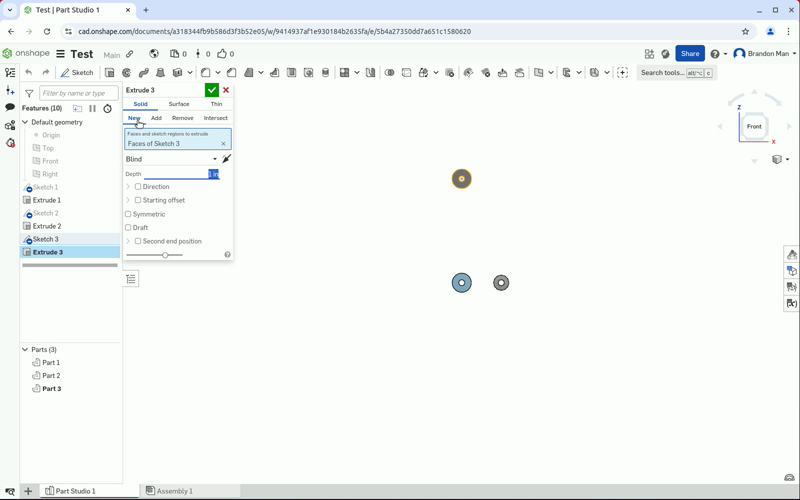
text(0.481)
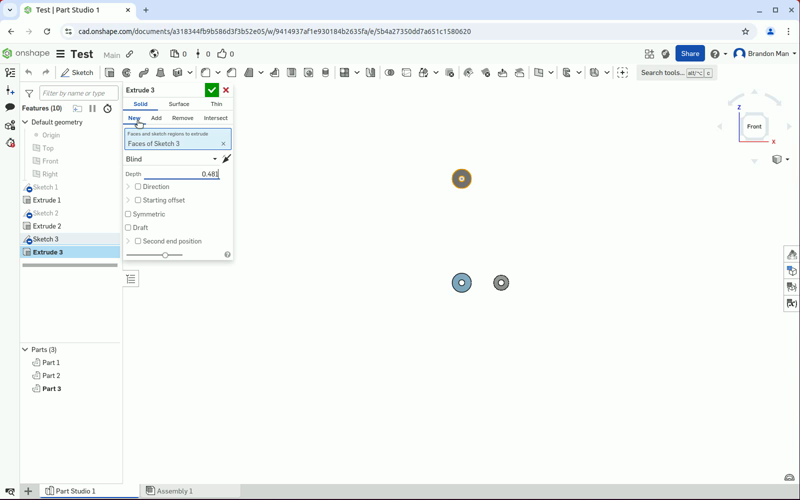
key(enter)
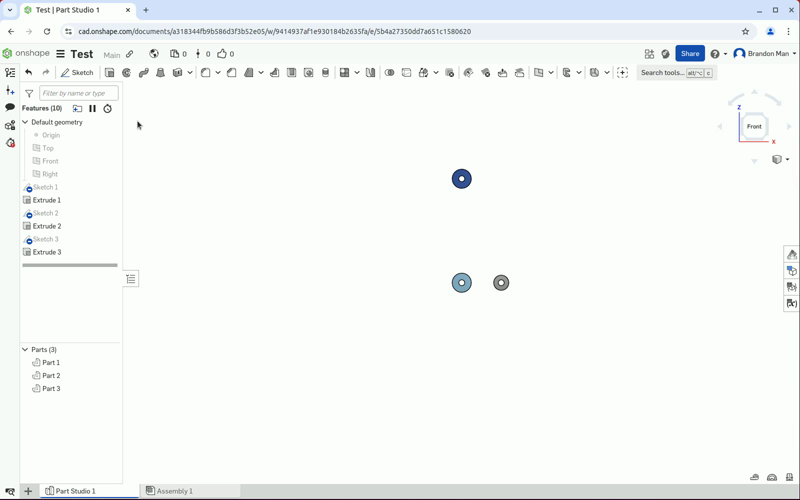
key(shift+h)
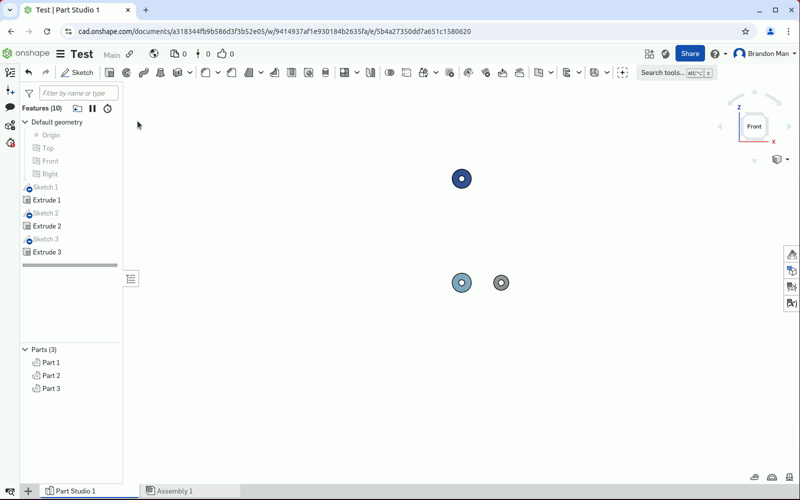
key(shift+h)
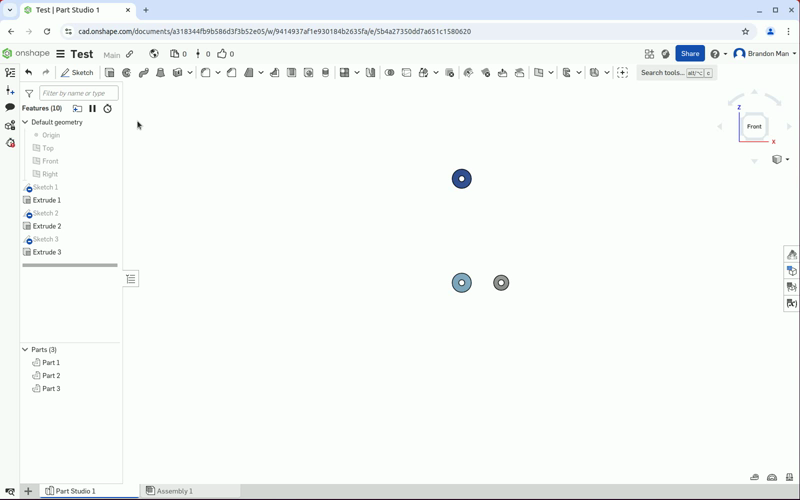
mouse_move(73, 189)
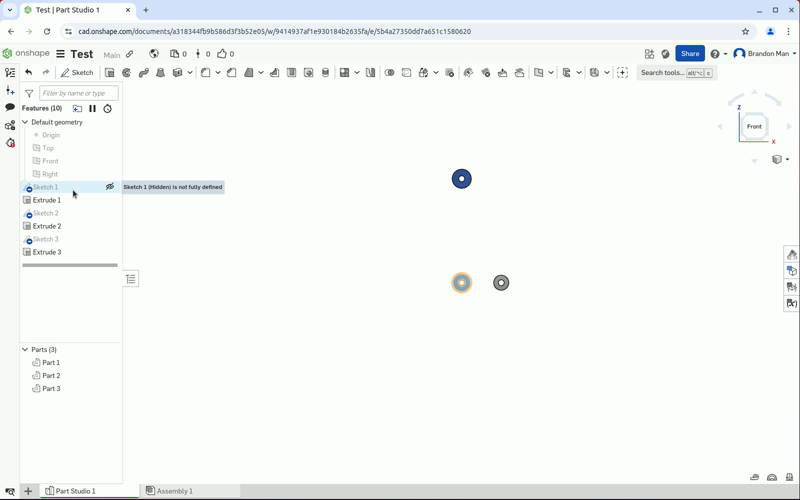
click(73, 189)
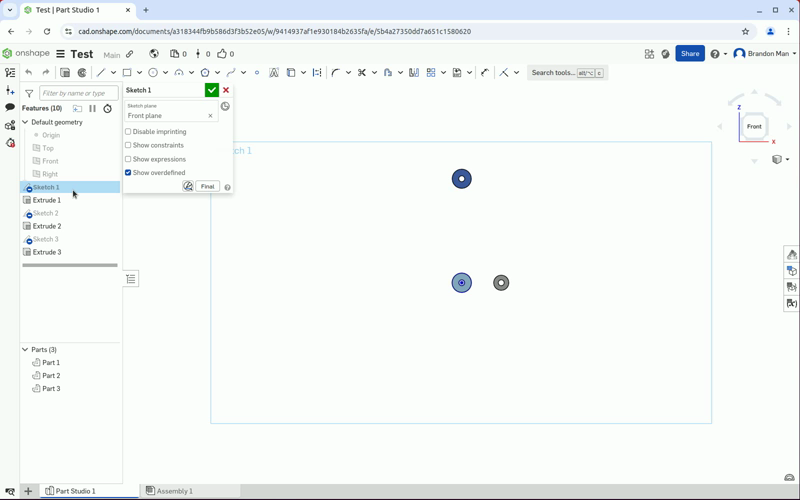
mouse_move(229, 92)
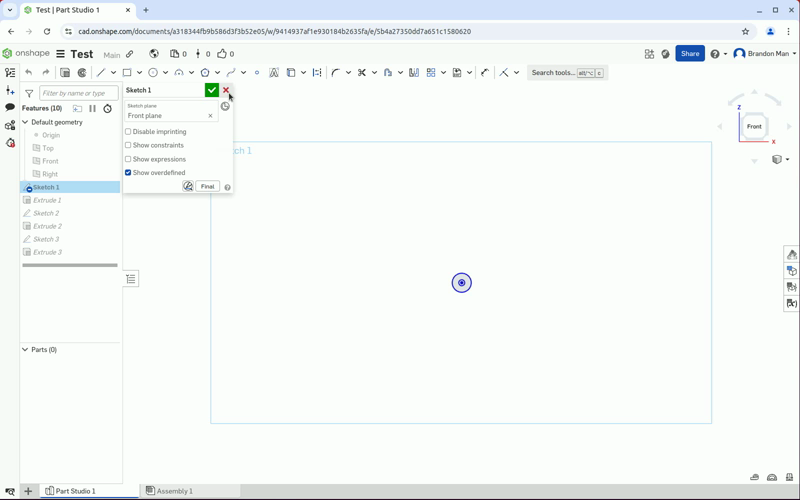
click(229, 92)
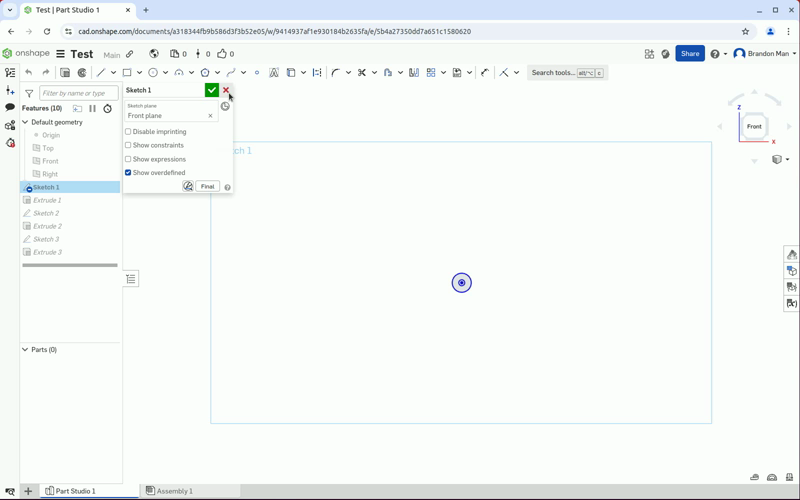
key(shift+s)
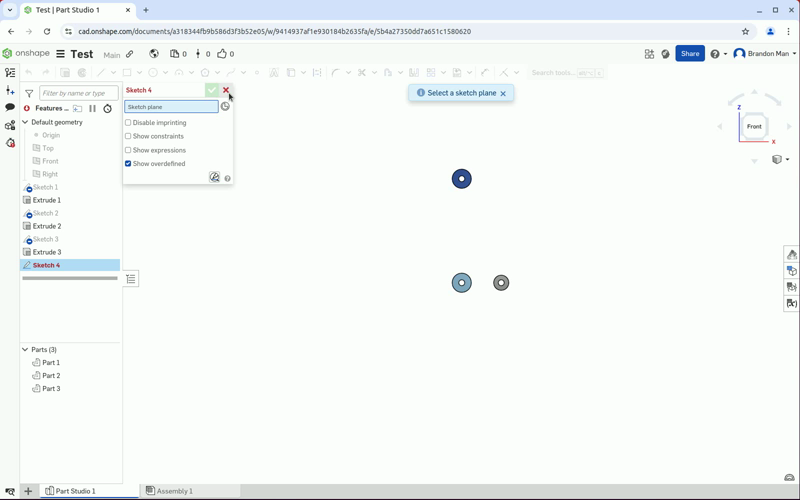
mouse_move(73, 163)
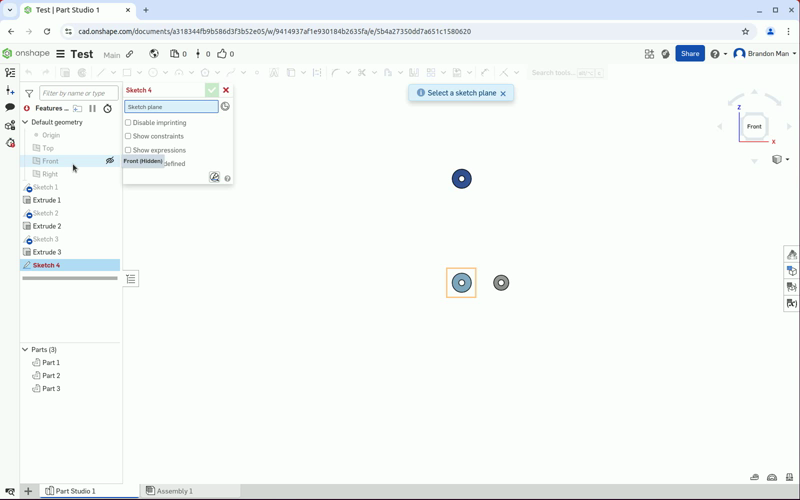
click(73, 163)
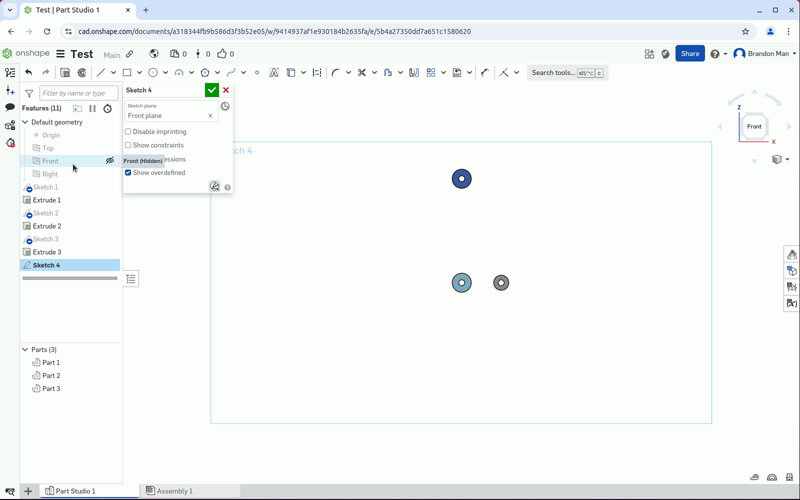
mouse_move(73, 352)
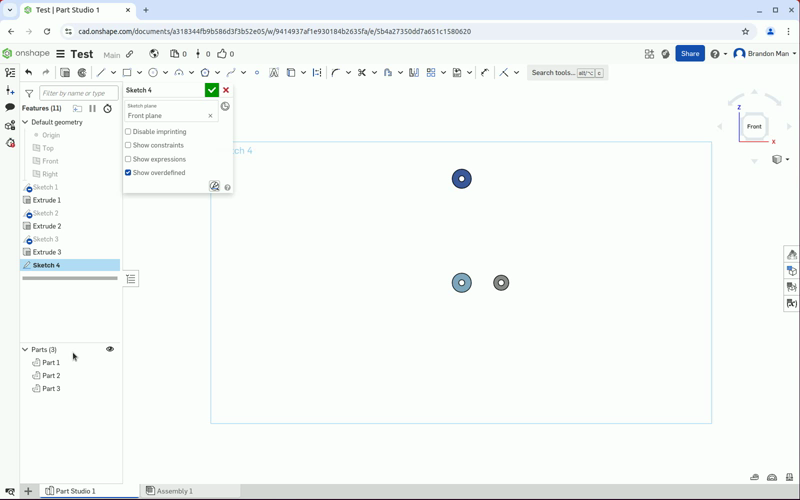
key(y)
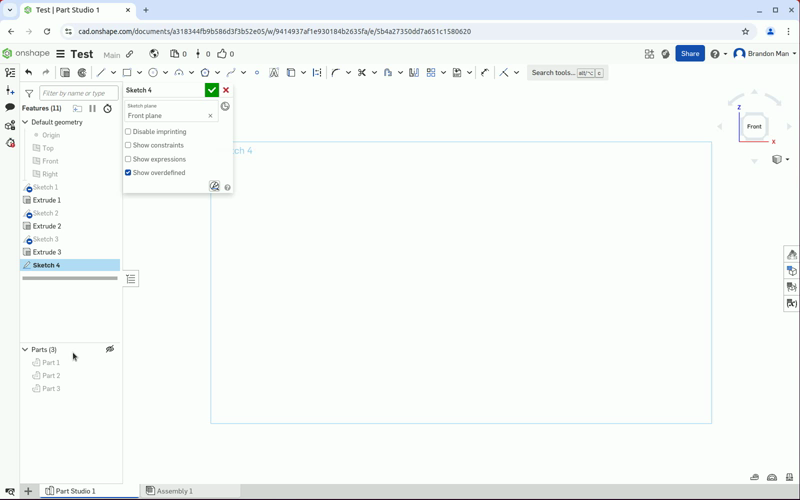
key(l)
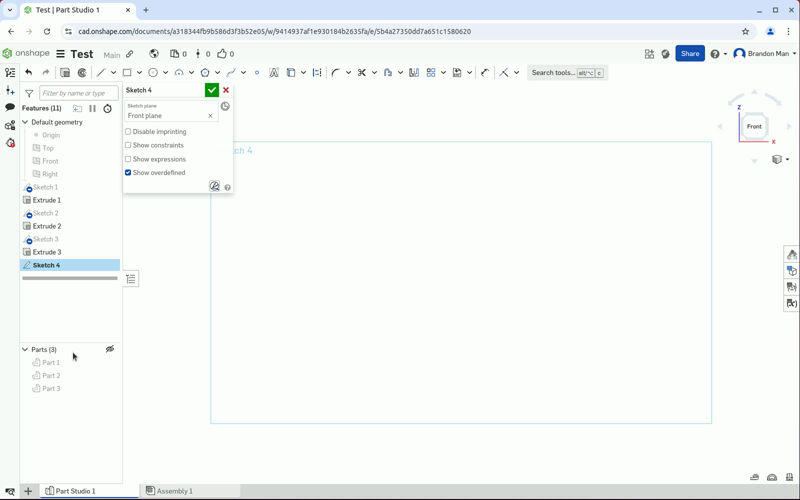
key_down(shift)
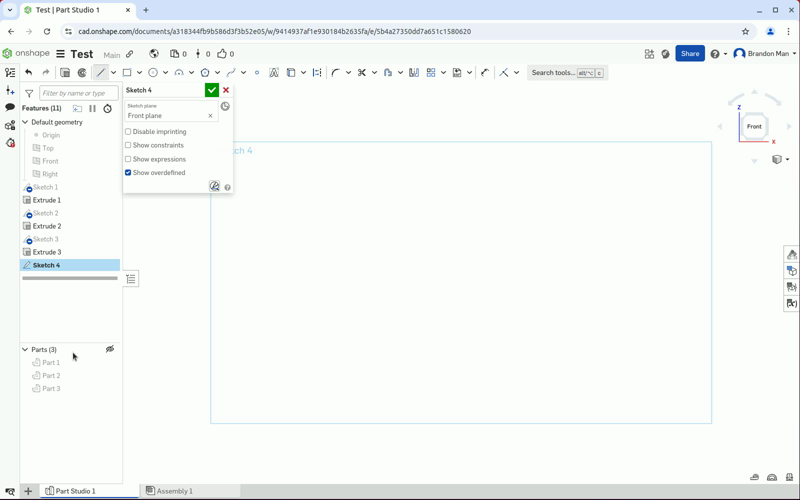
mouse_move(446, 226)
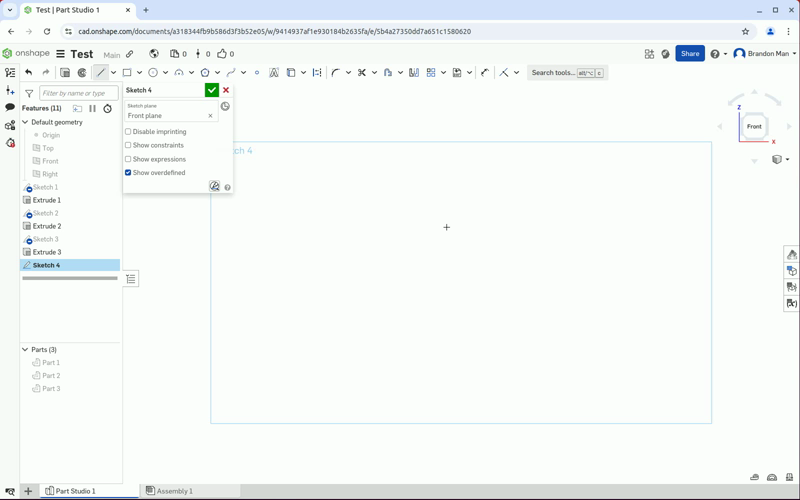
click(446, 226)
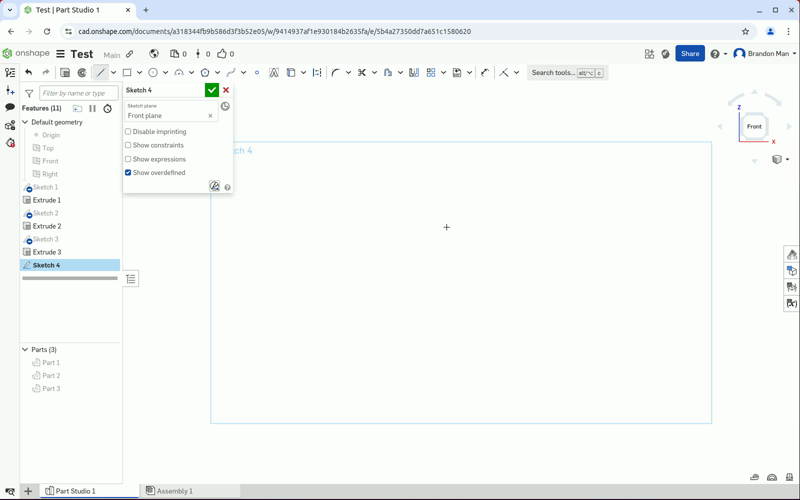
key_up(shift)
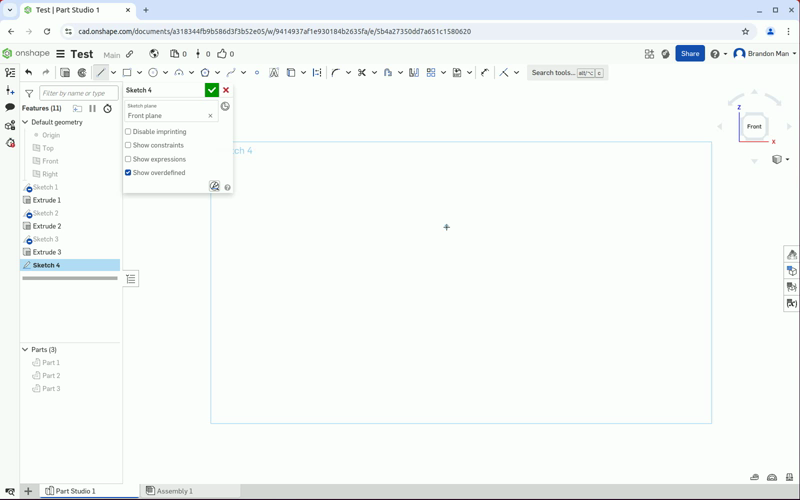
key_down(shift)
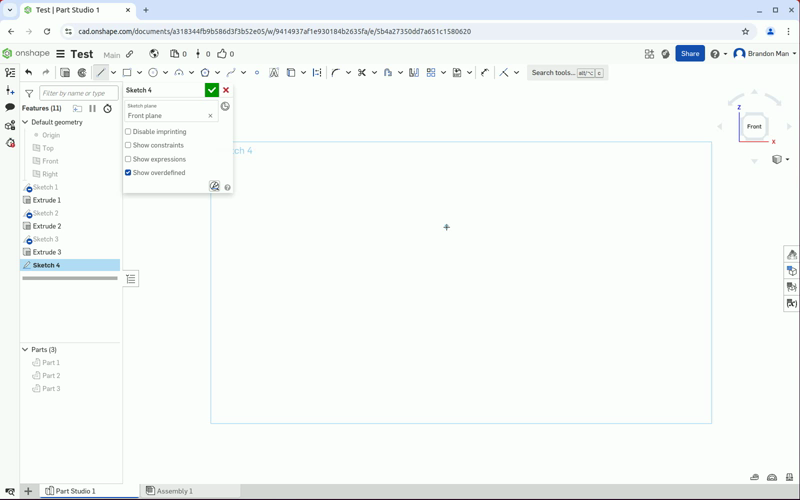
mouse_move(476, 226)
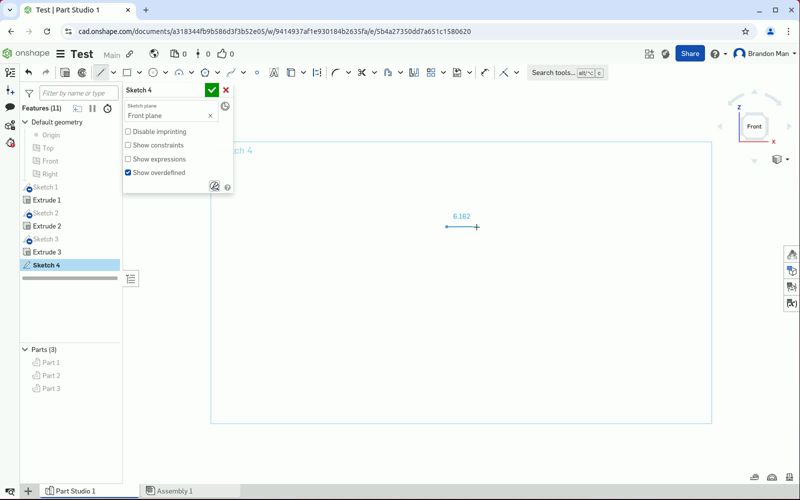
mouse_move(452, 284)
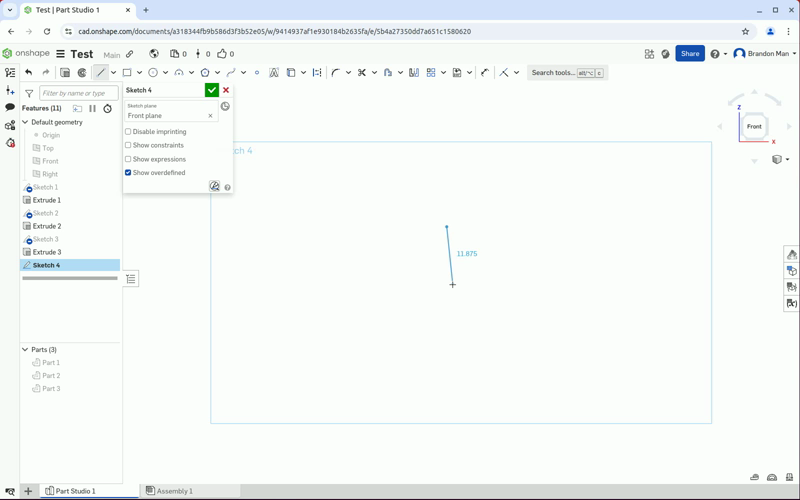
click(452, 284)
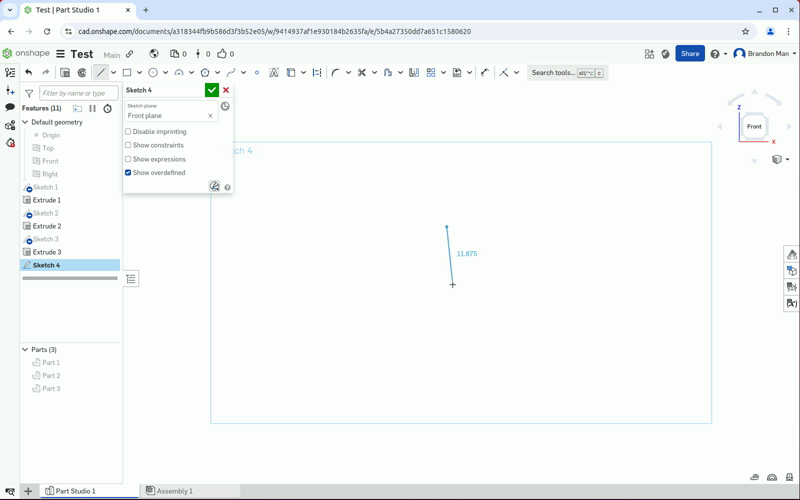
key_up(shift)
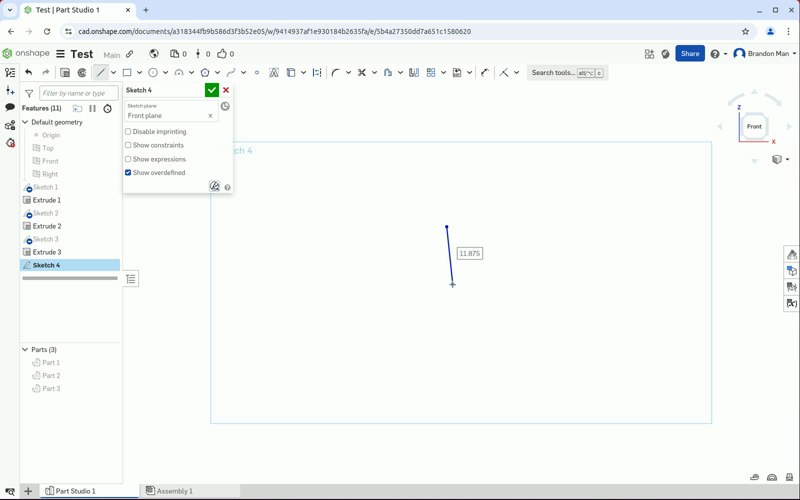
key(esc)
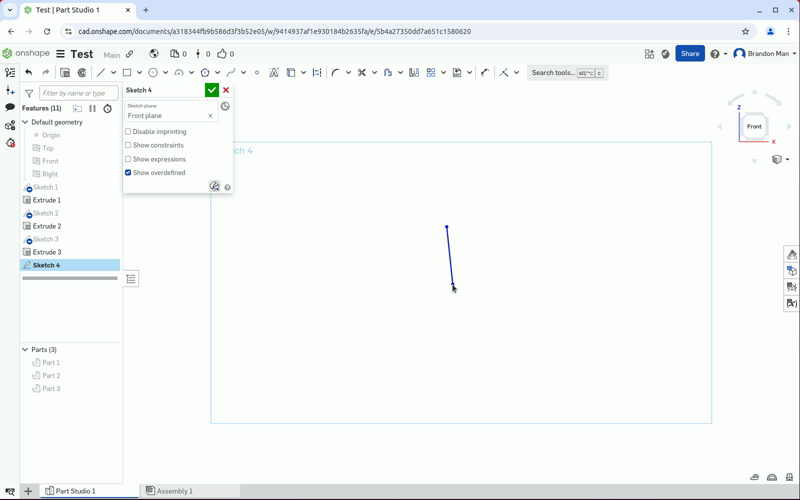
key(a)
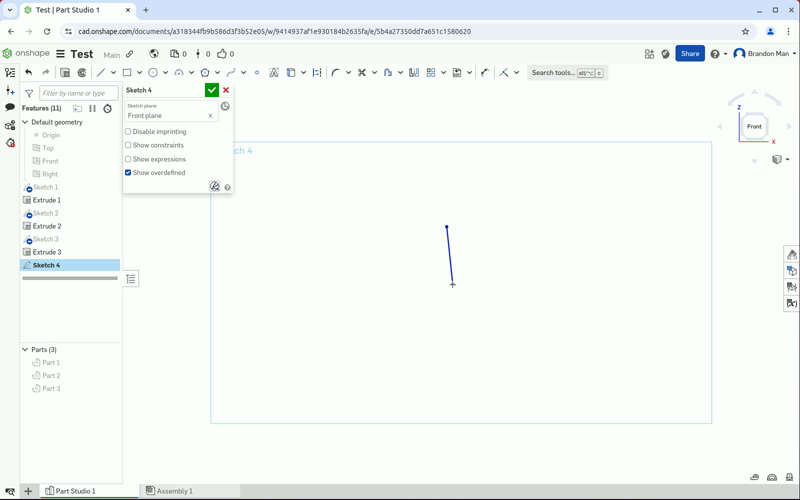
mouse_move(452, 284)
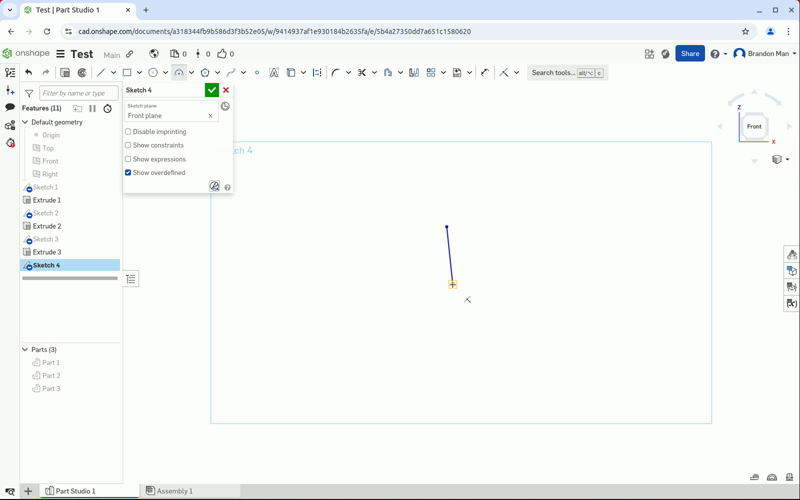
click(452, 284)
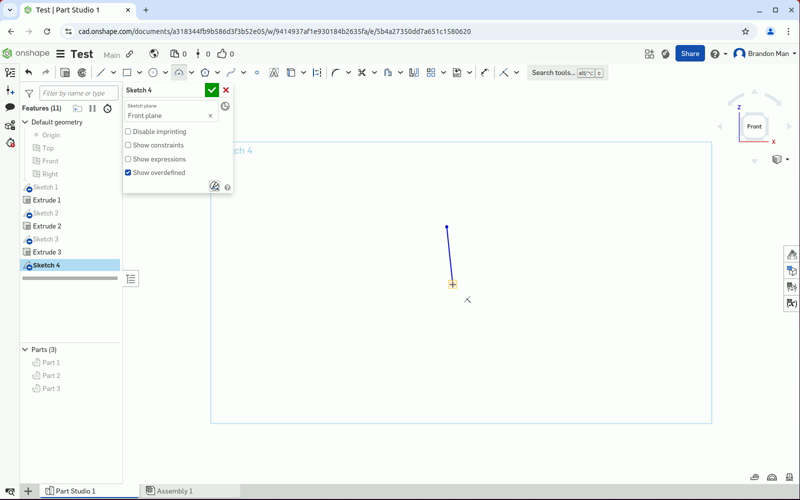
key_down(shift)
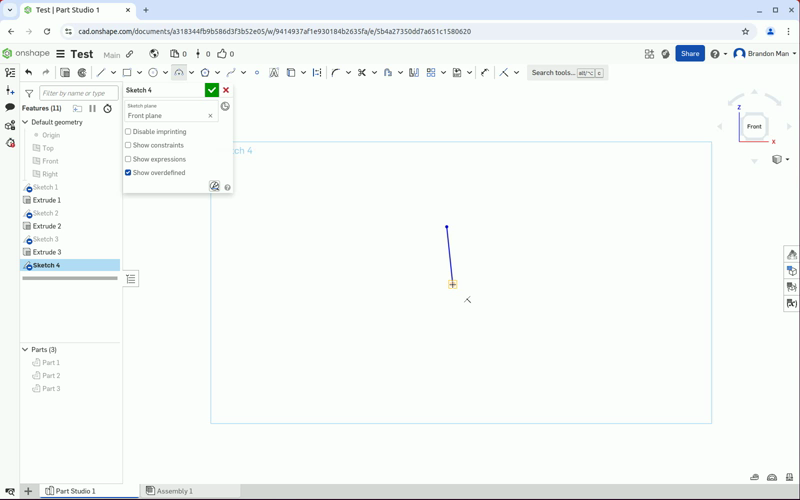
mouse_move(466, 290)
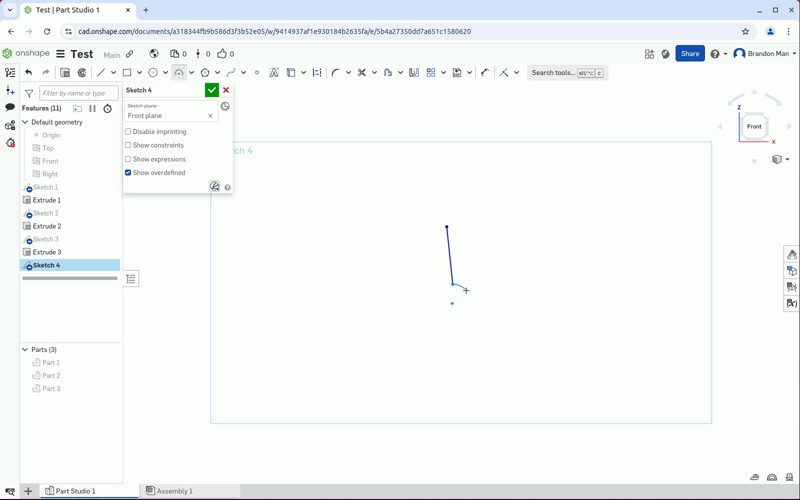
click(466, 290)
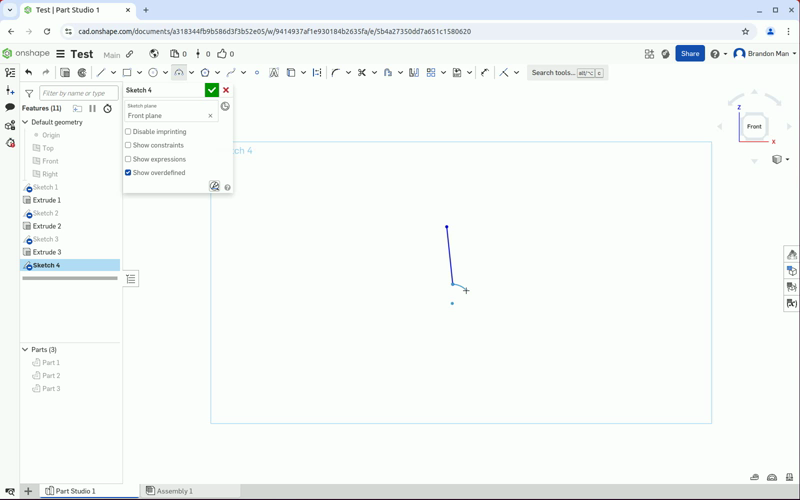
mouse_move(464, 275)
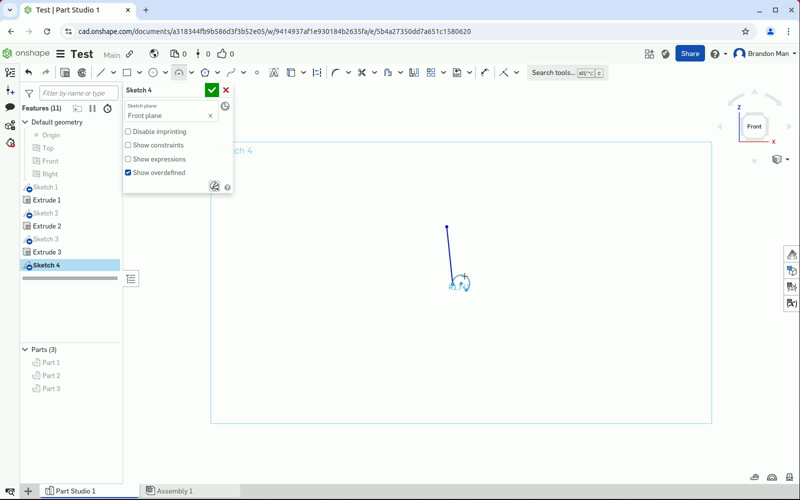
click(464, 275)
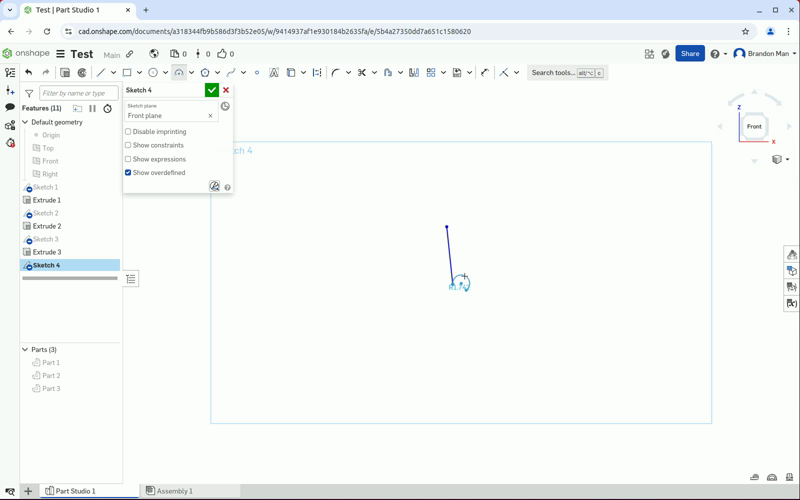
key_up(shift)
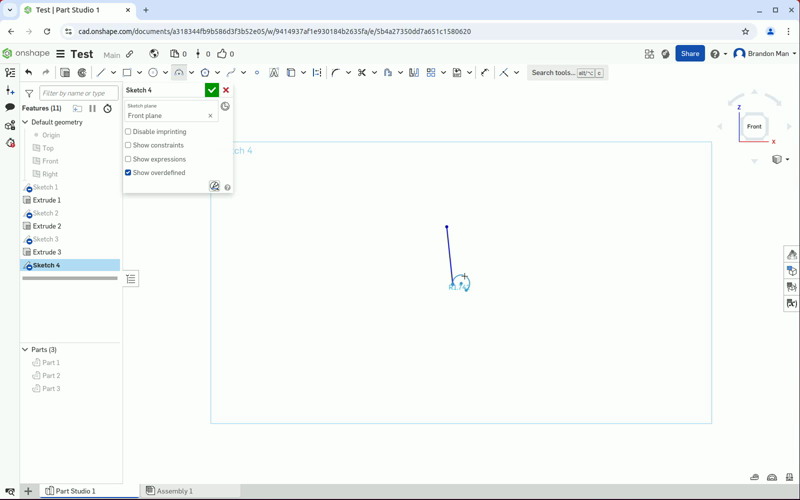
key(esc)
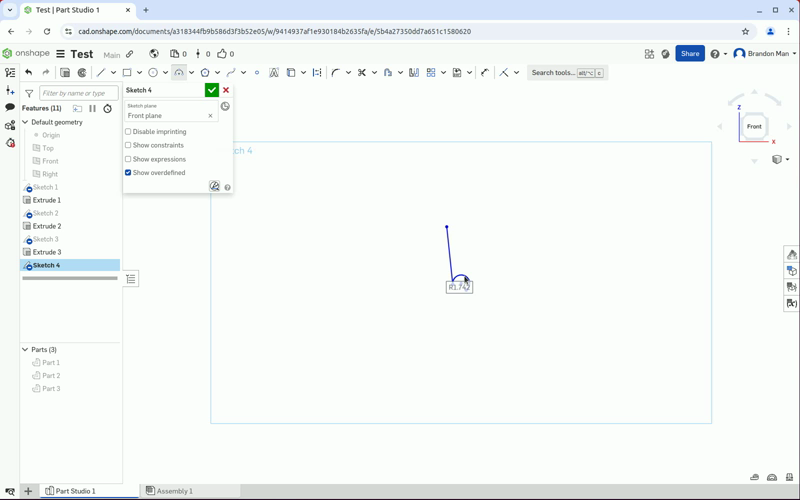
key(l)
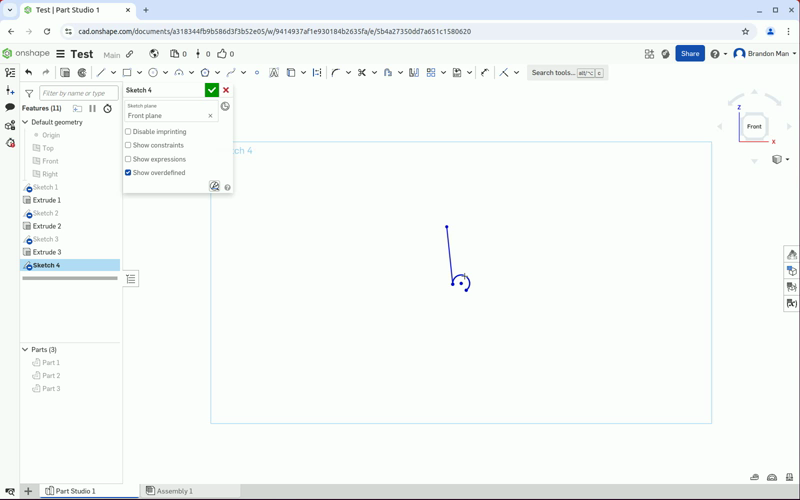
mouse_move(466, 290)
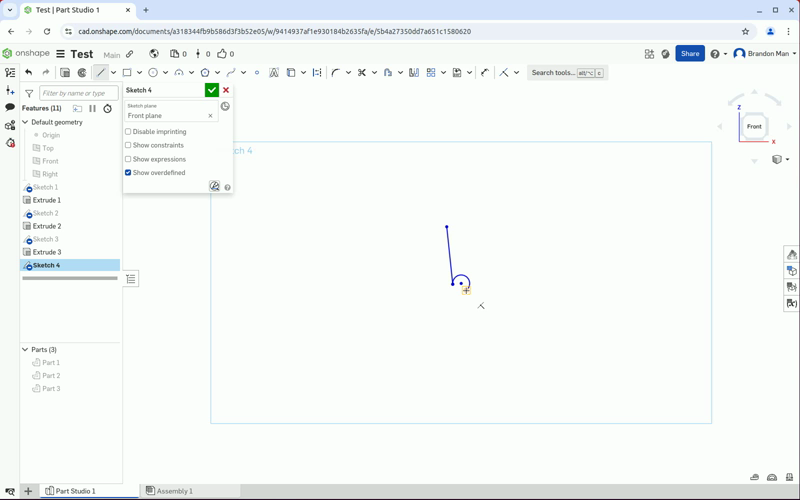
click(466, 290)
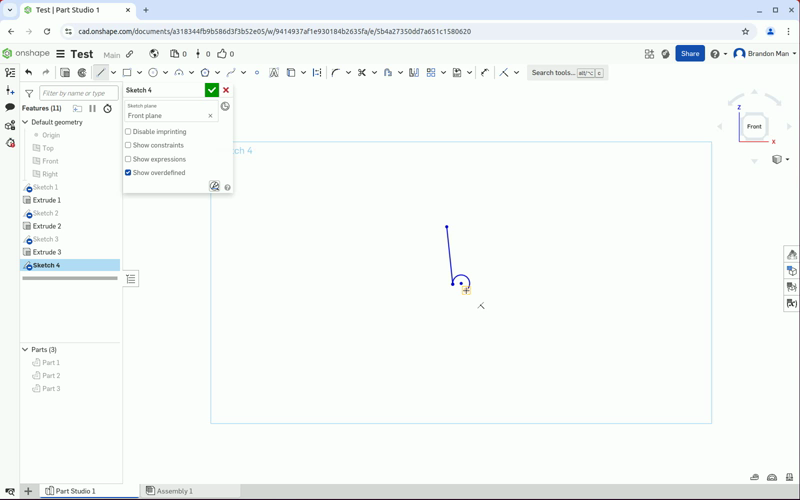
key_down(shift)
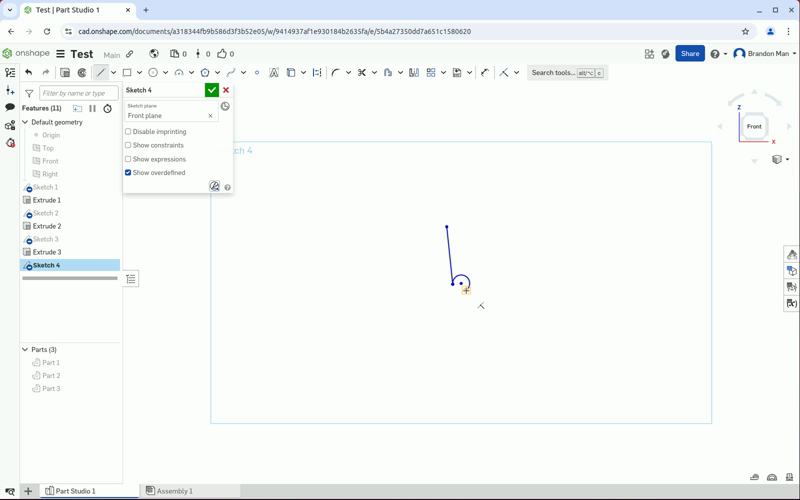
mouse_move(496, 290)
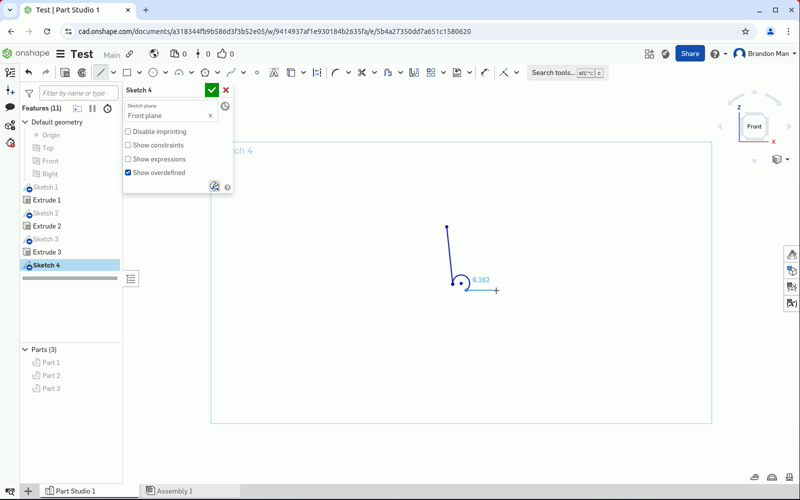
mouse_move(501, 290)
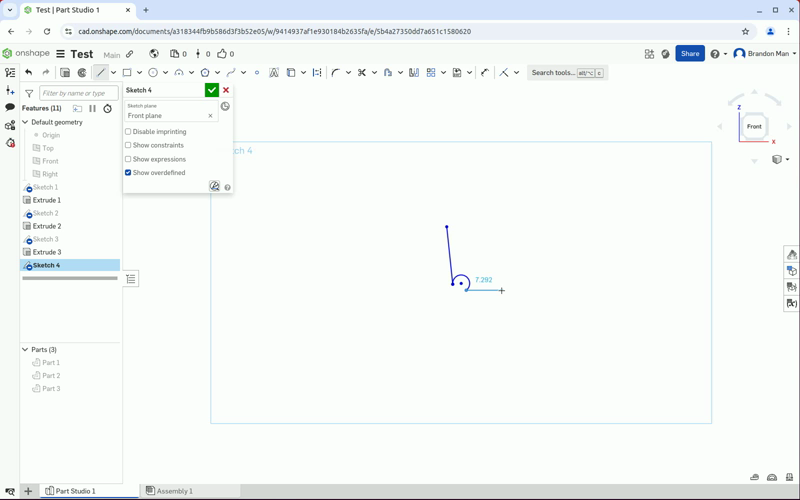
click(501, 290)
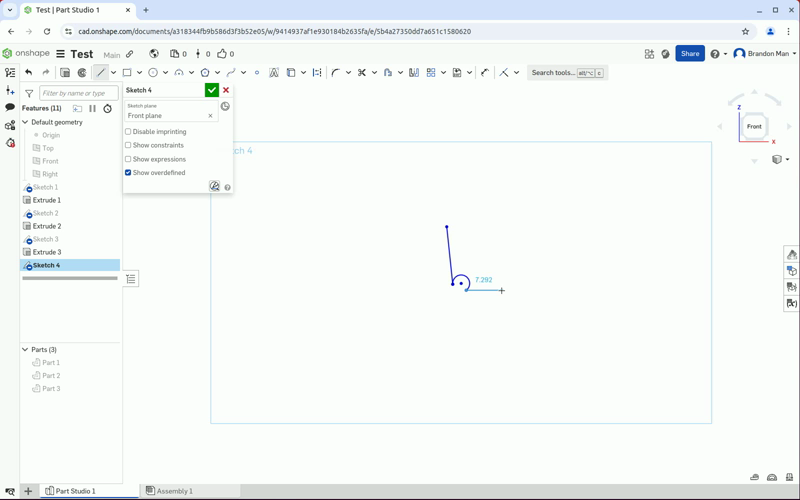
key_up(shift)
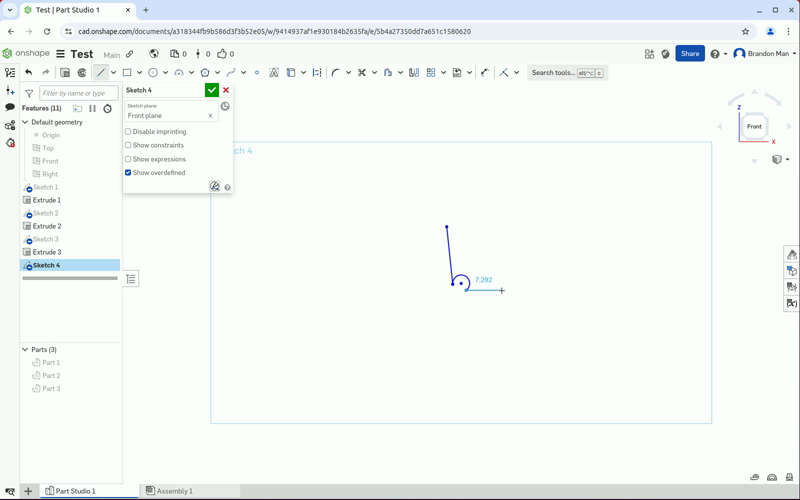
key(esc)
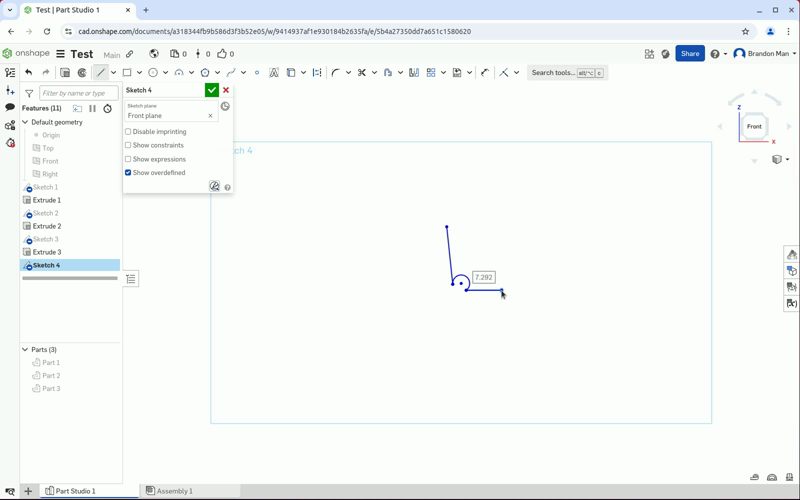
key(a)
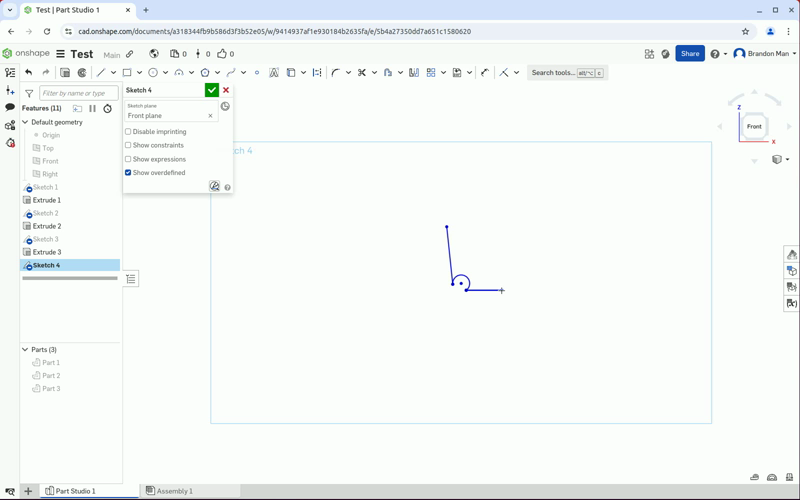
mouse_move(501, 290)
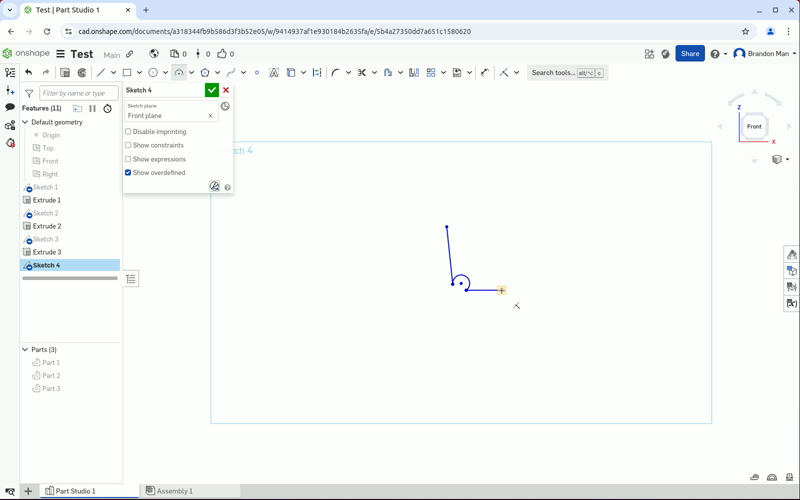
click(501, 290)
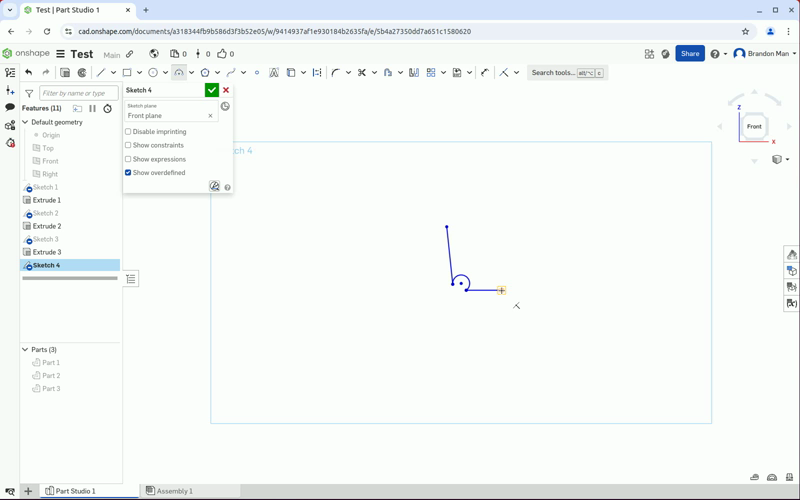
key_down(shift)
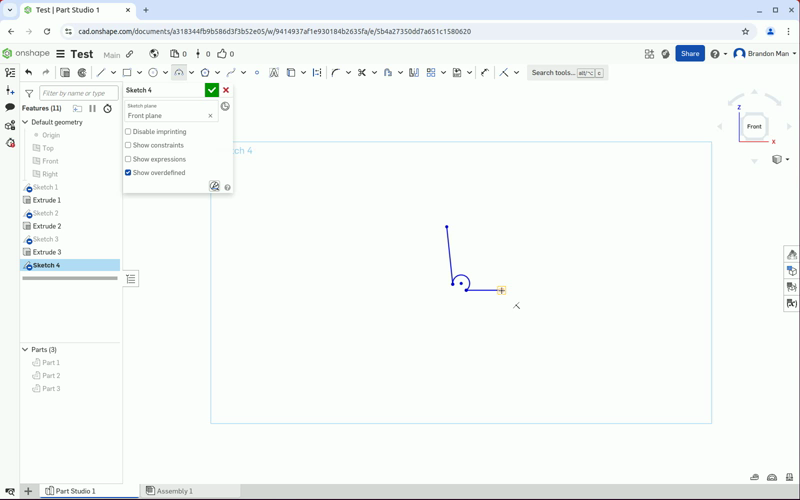
mouse_move(501, 275)
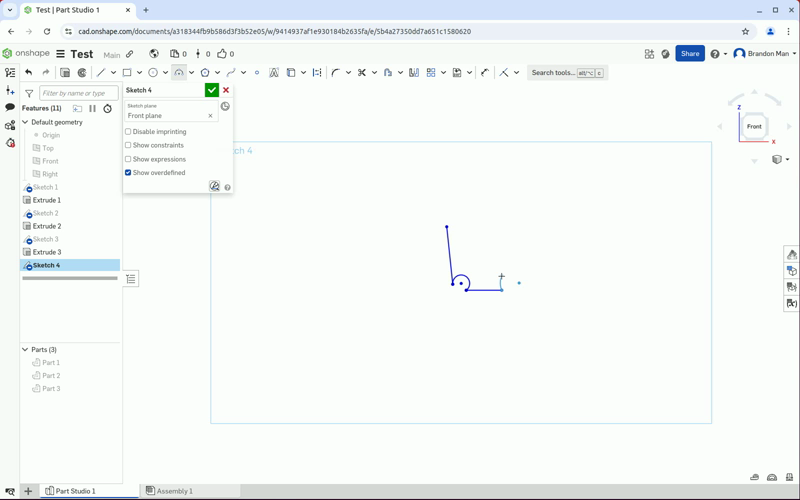
click(501, 275)
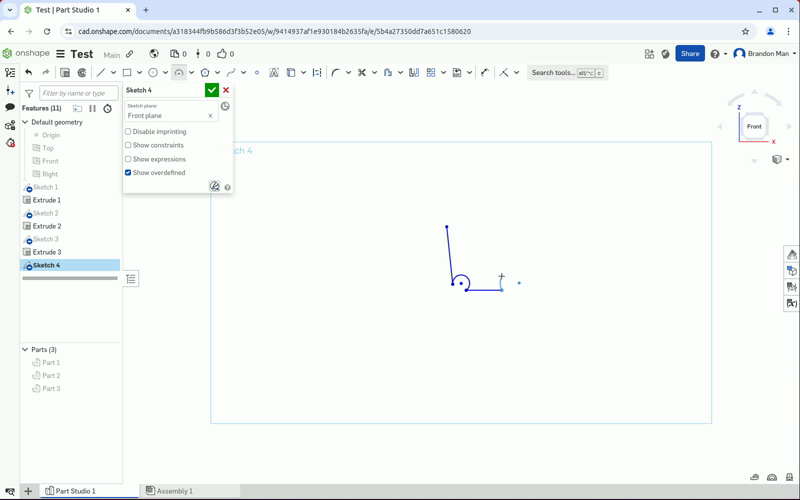
mouse_move(494, 282)
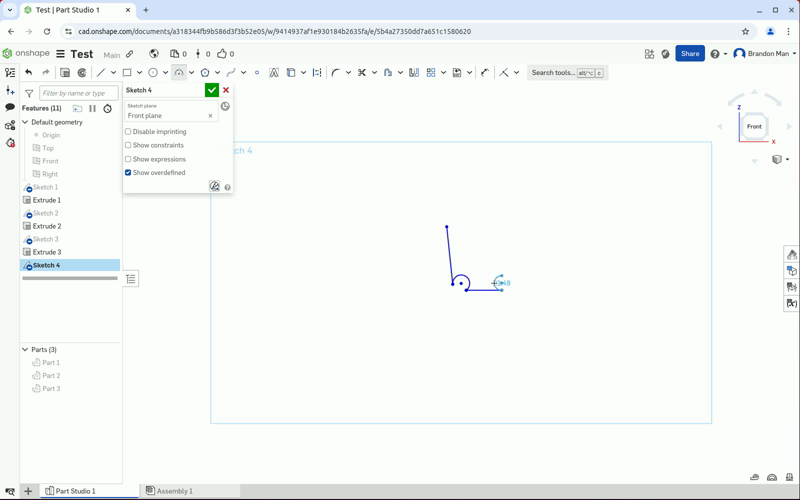
click(494, 282)
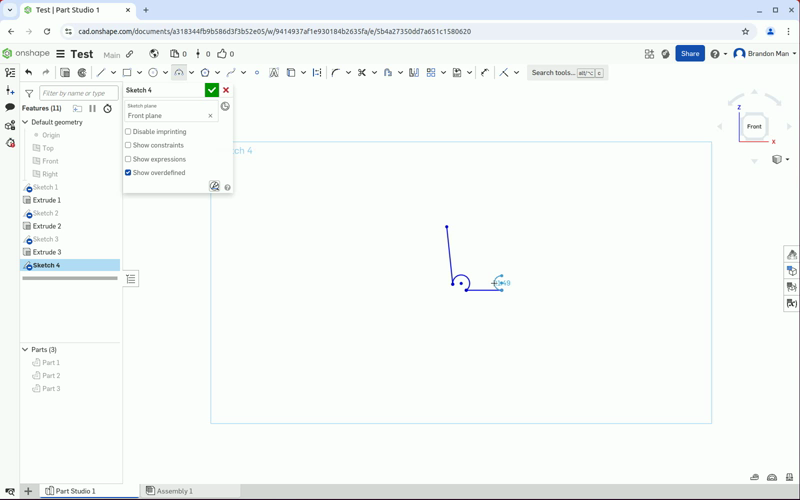
key_up(shift)
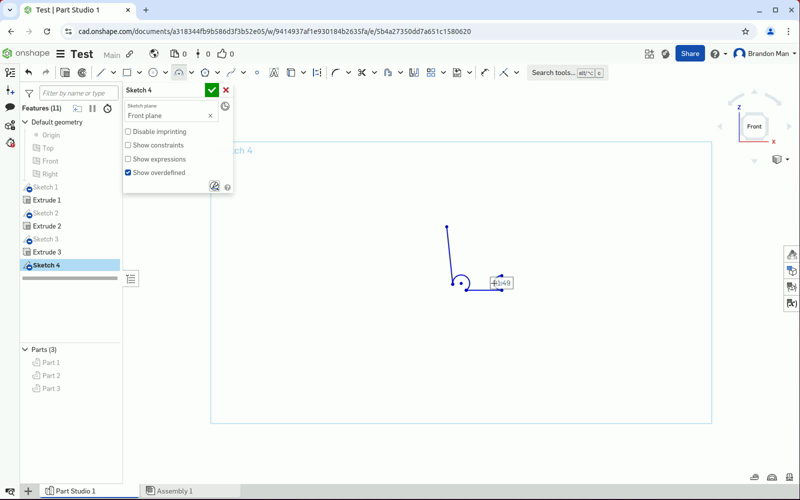
key(esc)
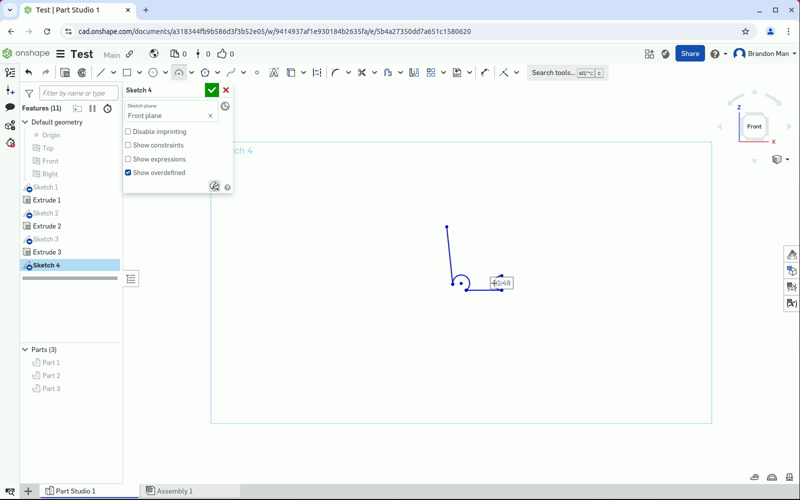
key(l)
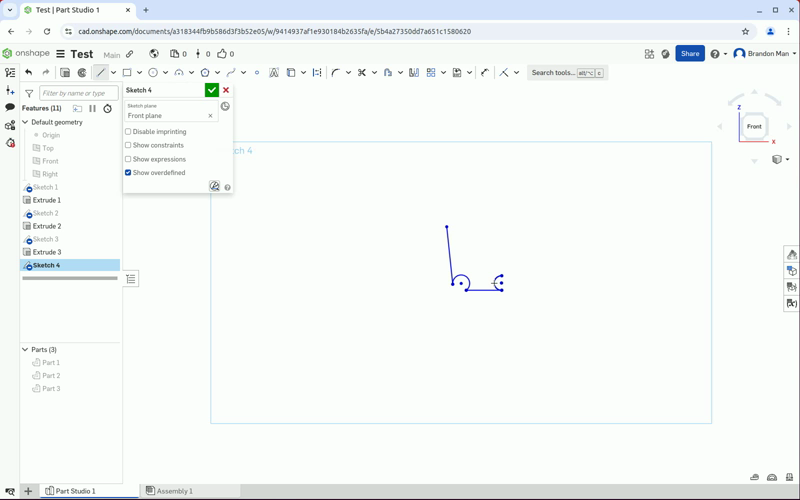
mouse_move(501, 275)
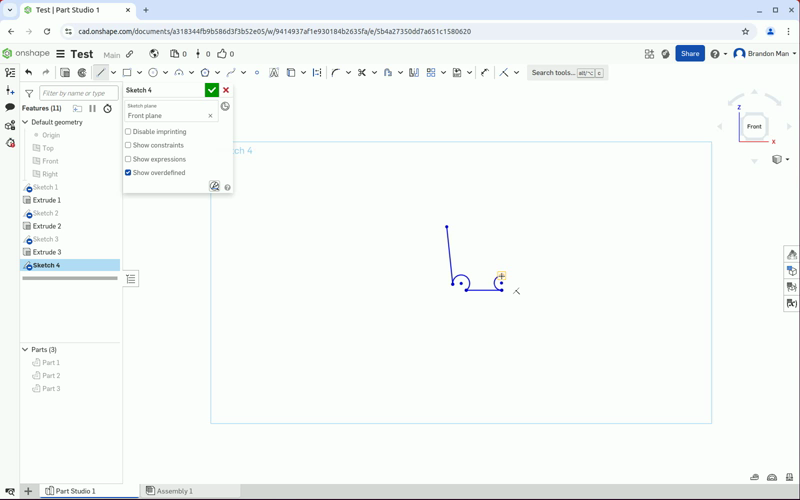
click(501, 275)
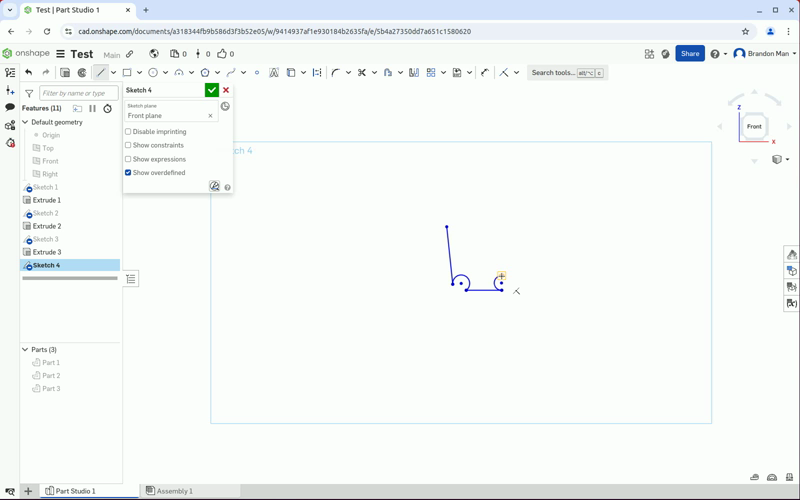
key_down(shift)
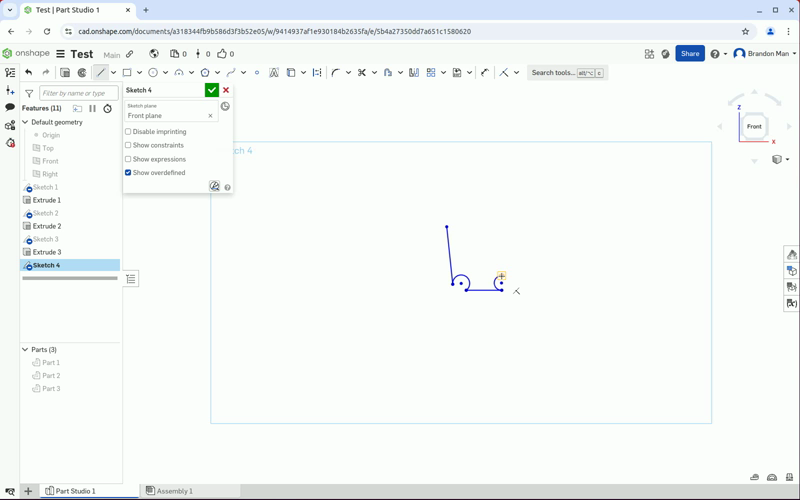
mouse_move(531, 275)
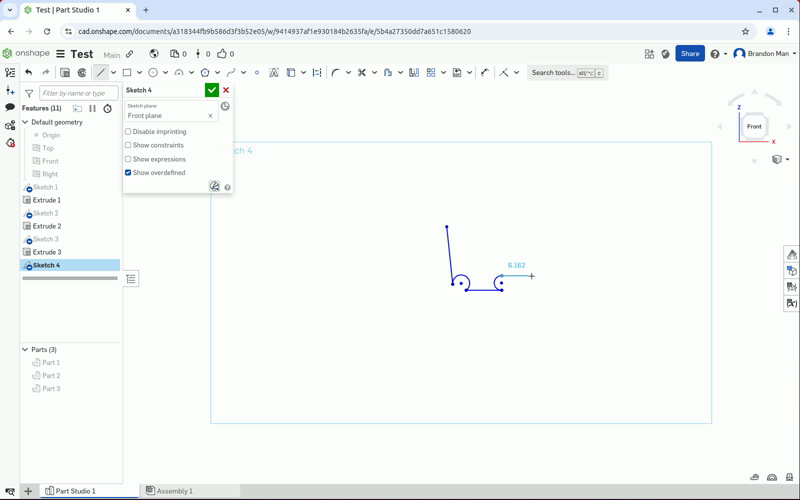
mouse_move(478, 275)
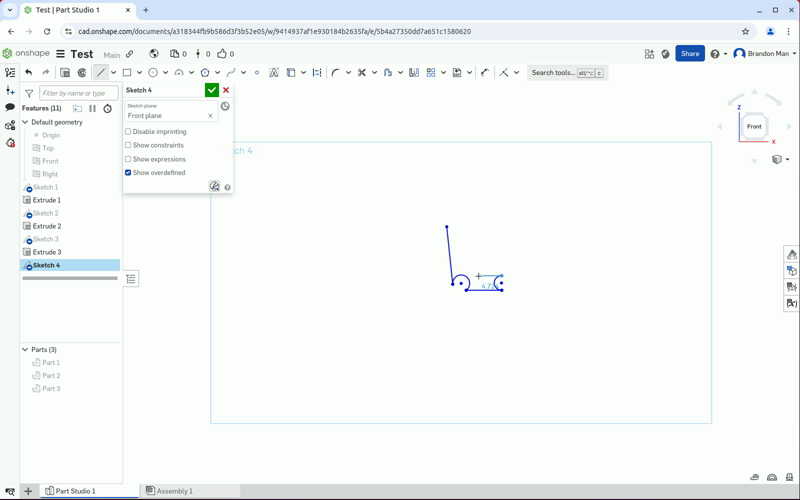
click(478, 275)
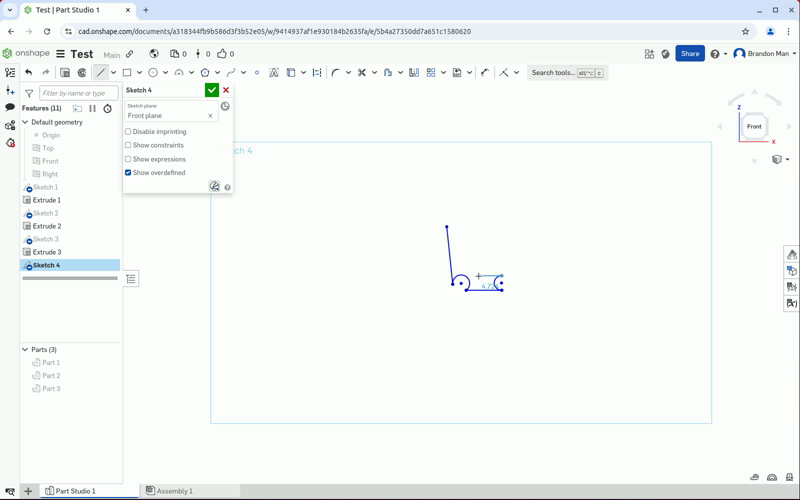
key_up(shift)
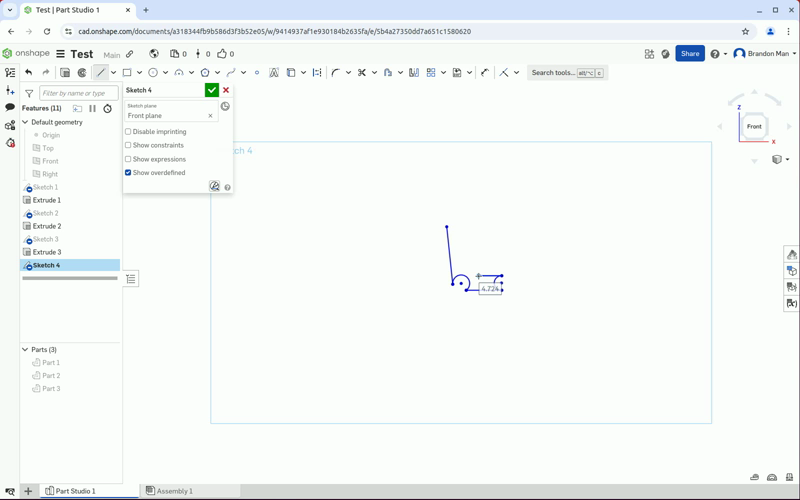
key(esc)
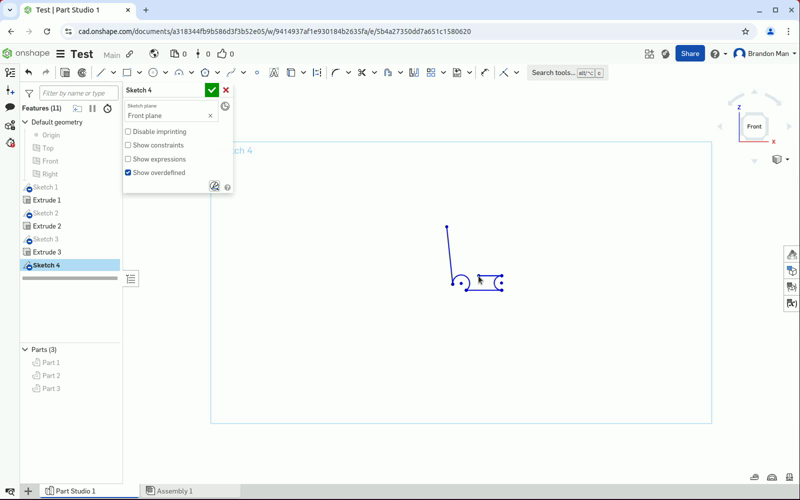
key(a)
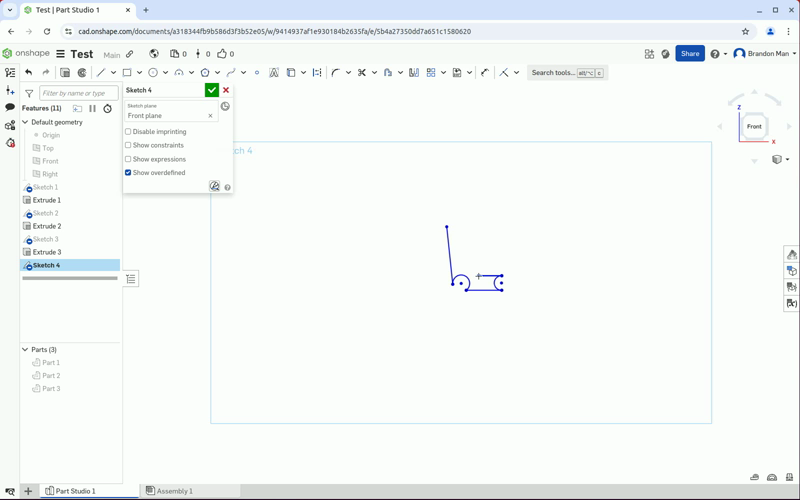
mouse_move(478, 275)
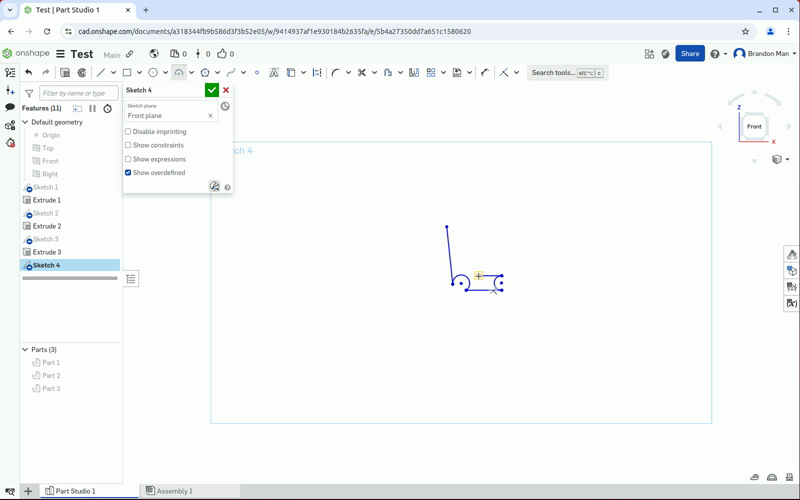
click(478, 275)
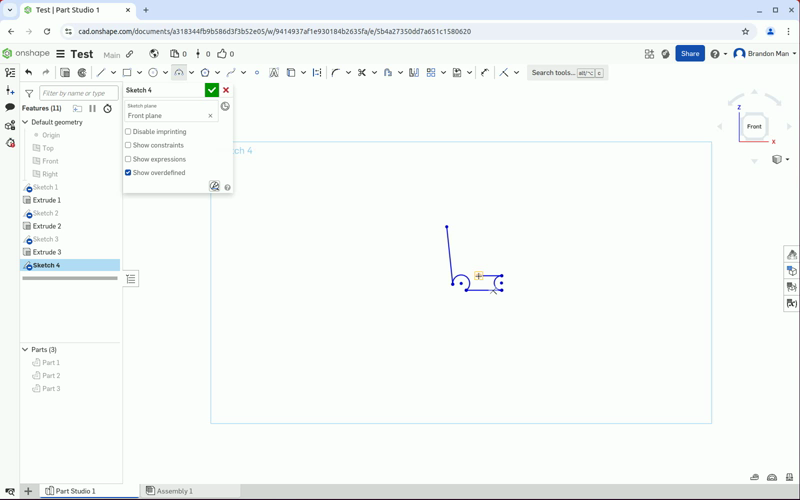
key_down(shift)
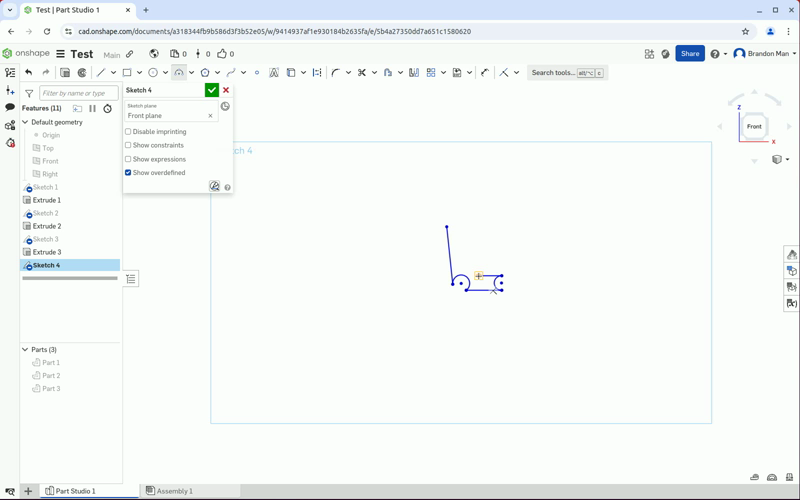
mouse_move(471, 268)
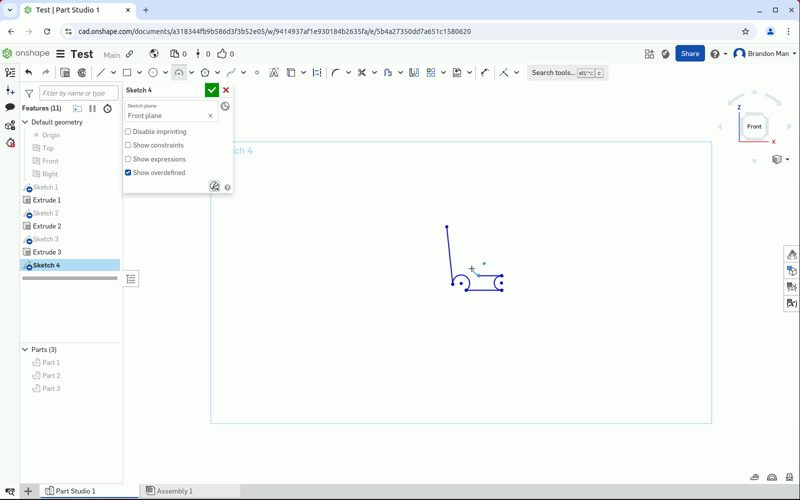
click(471, 268)
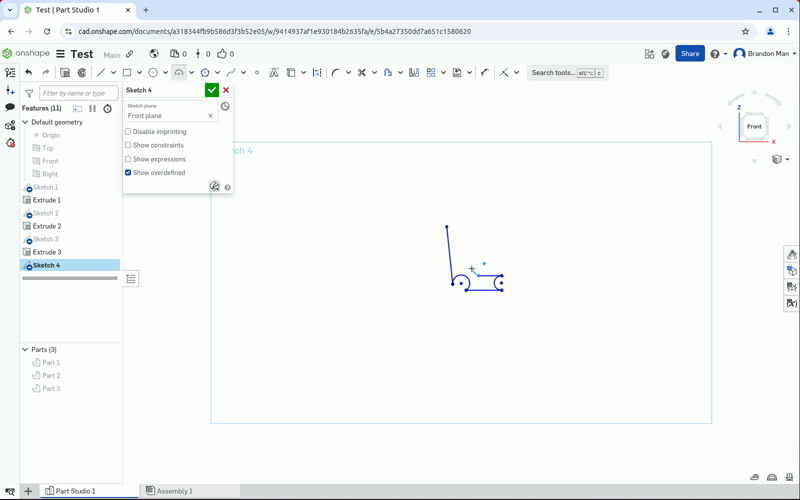
mouse_move(473, 273)
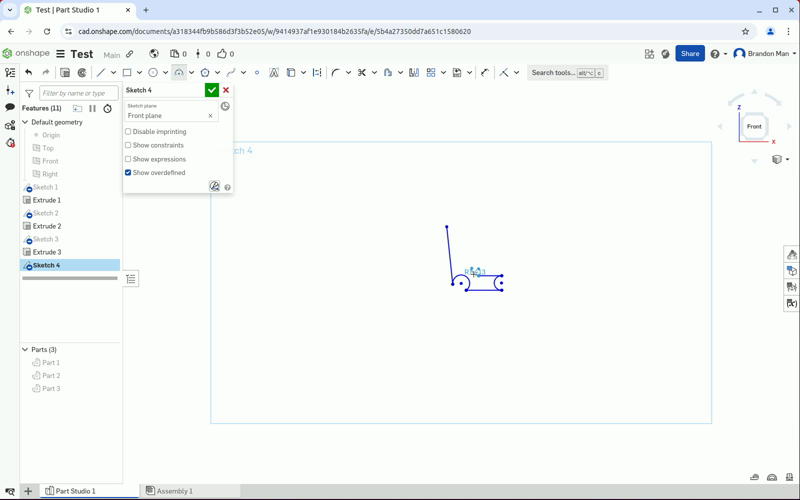
click(473, 273)
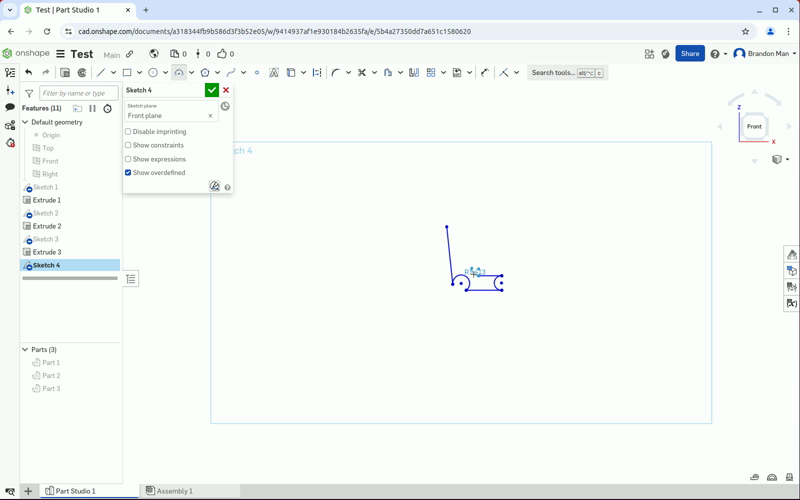
key_up(shift)
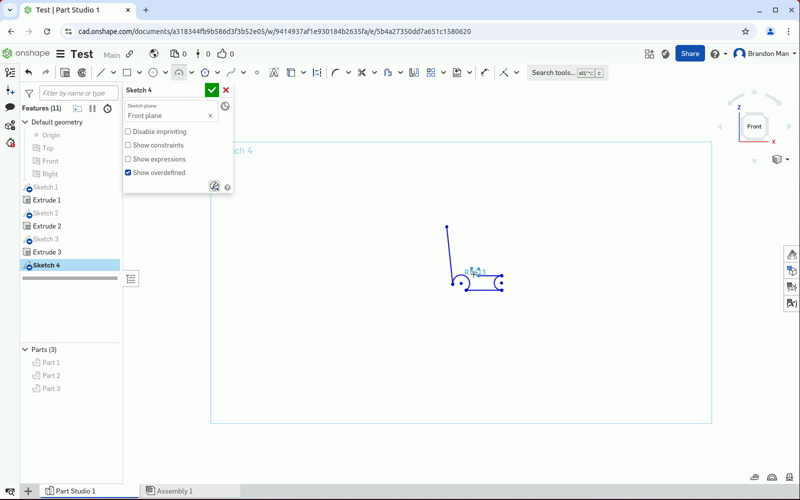
key(esc)
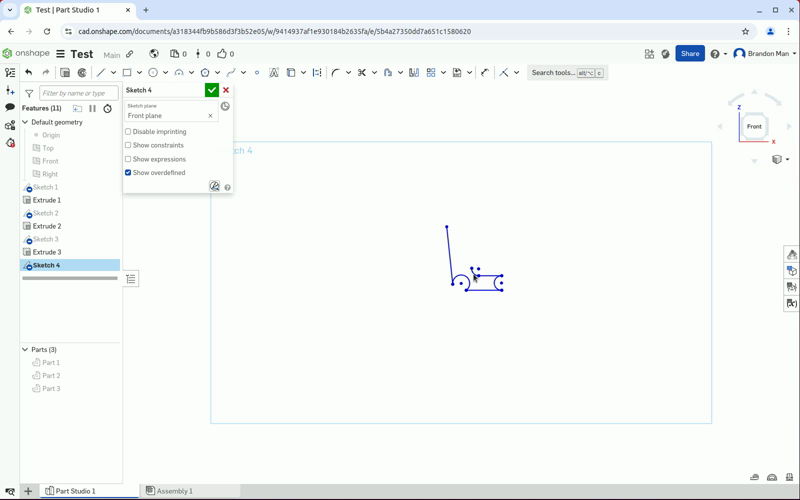
key(l)
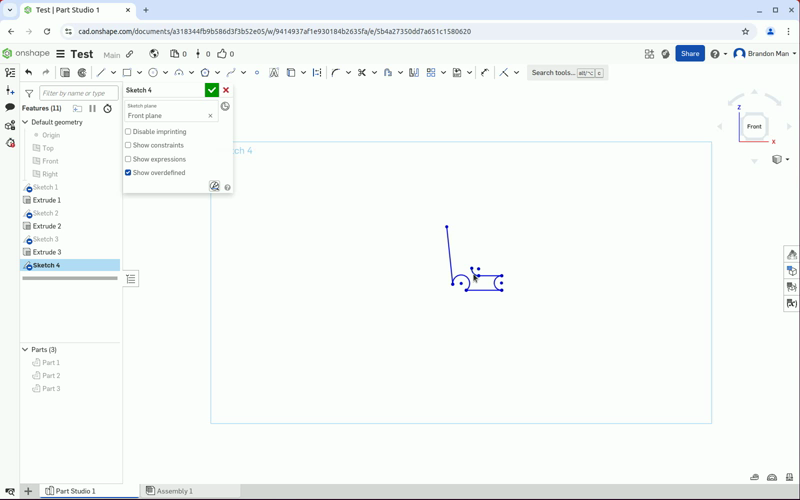
mouse_move(471, 268)
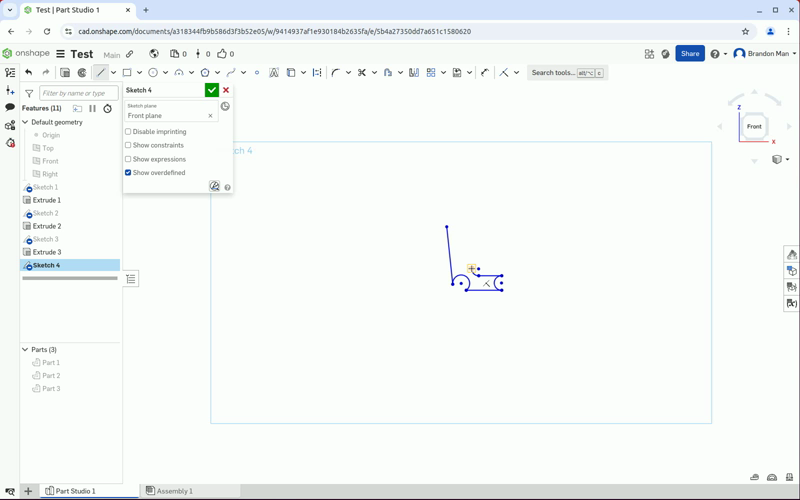
click(471, 268)
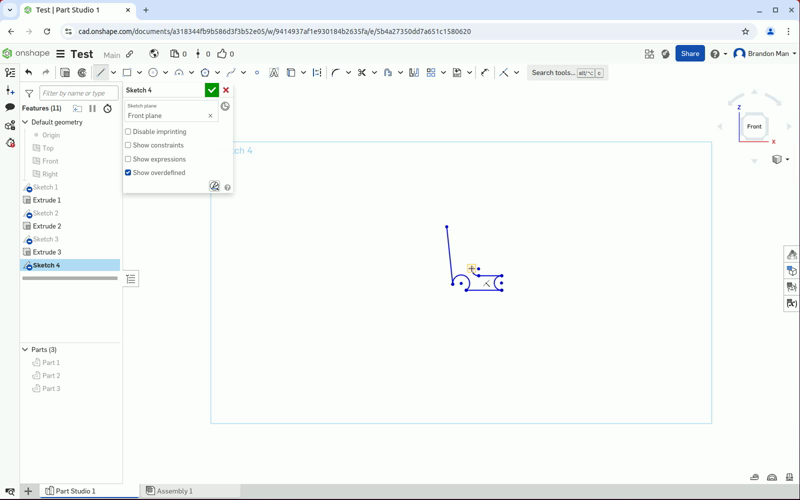
key_down(shift)
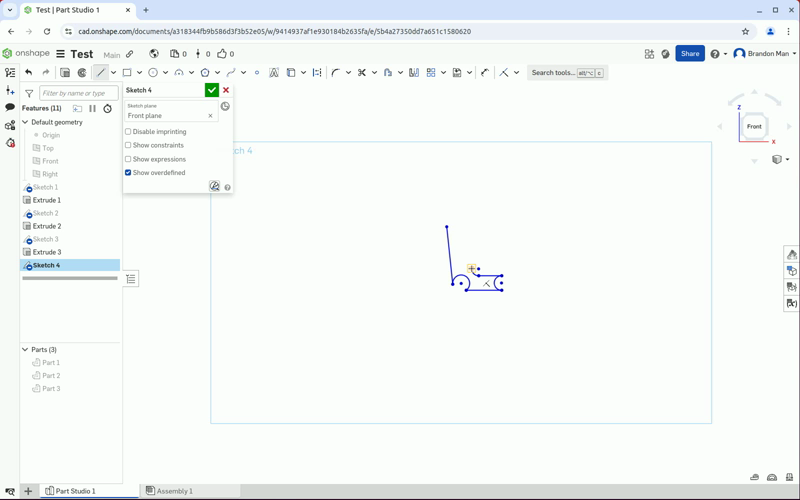
mouse_move(501, 268)
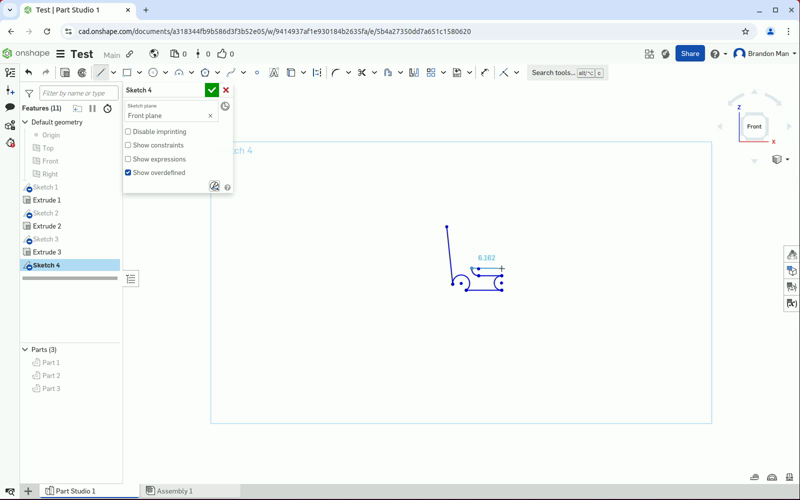
mouse_move(475, 226)
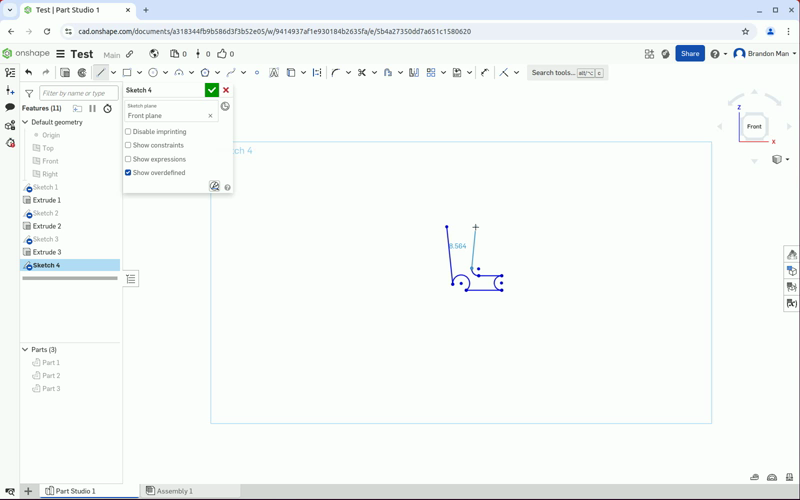
click(475, 226)
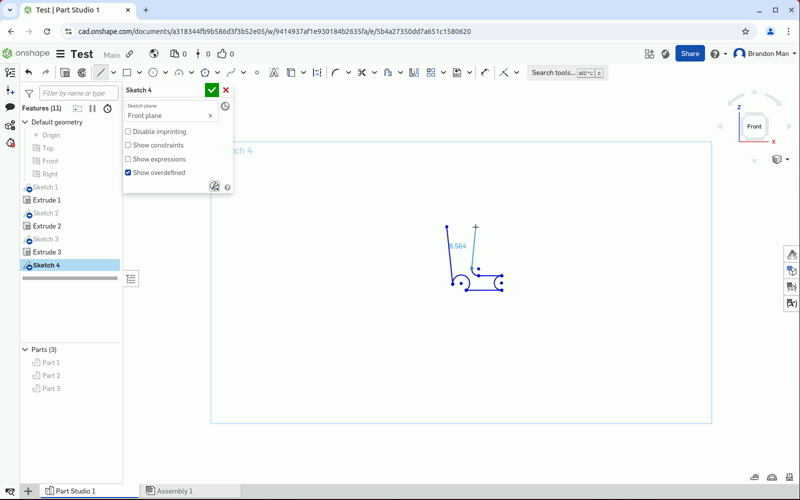
key_up(shift)
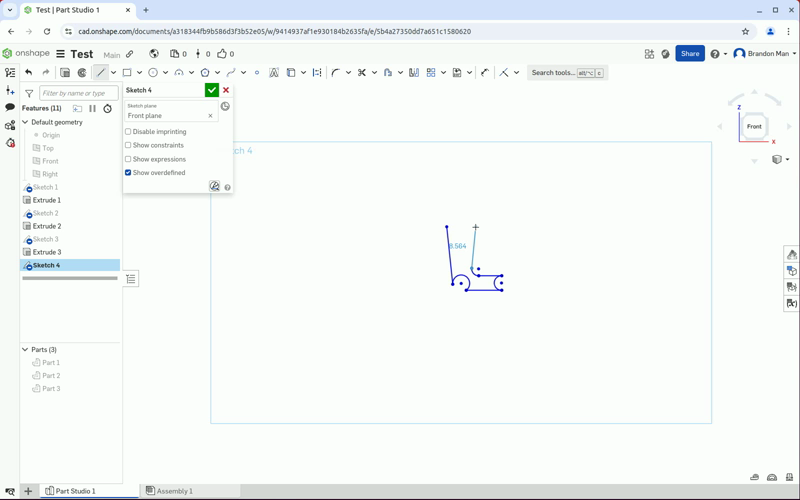
key(esc)
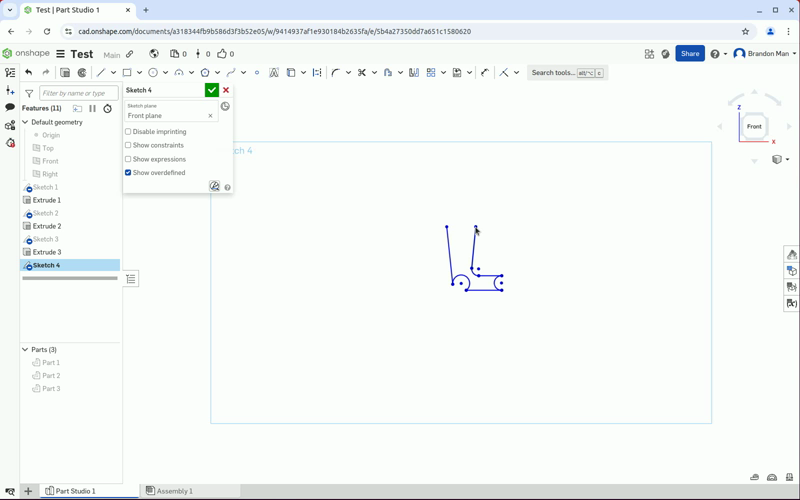
key(a)
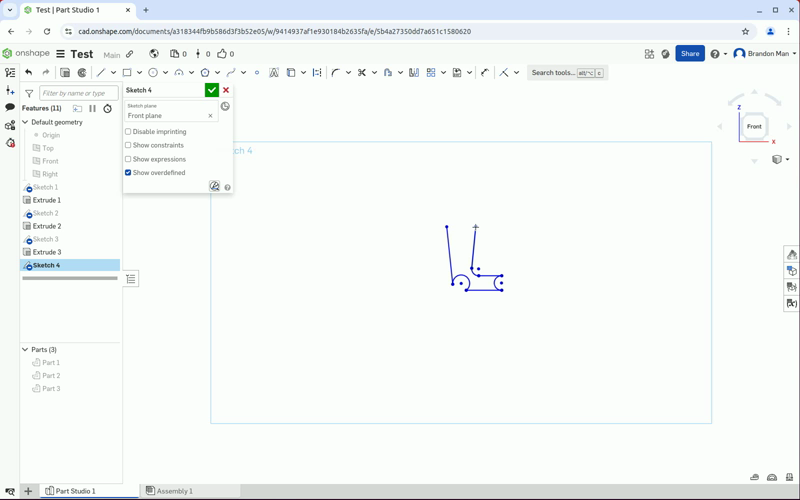
mouse_move(475, 226)
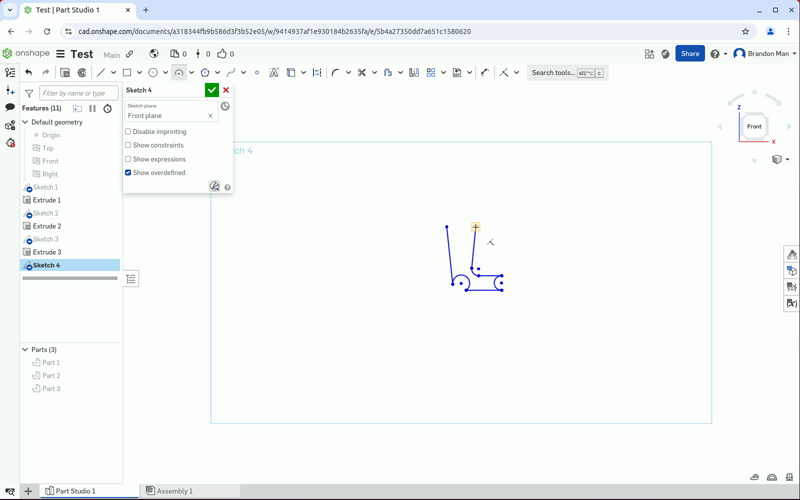
click(475, 226)
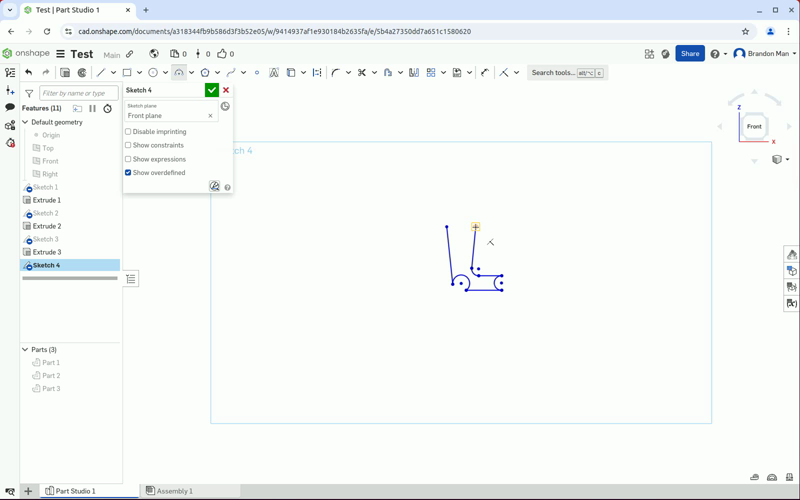
mouse_move(446, 226)
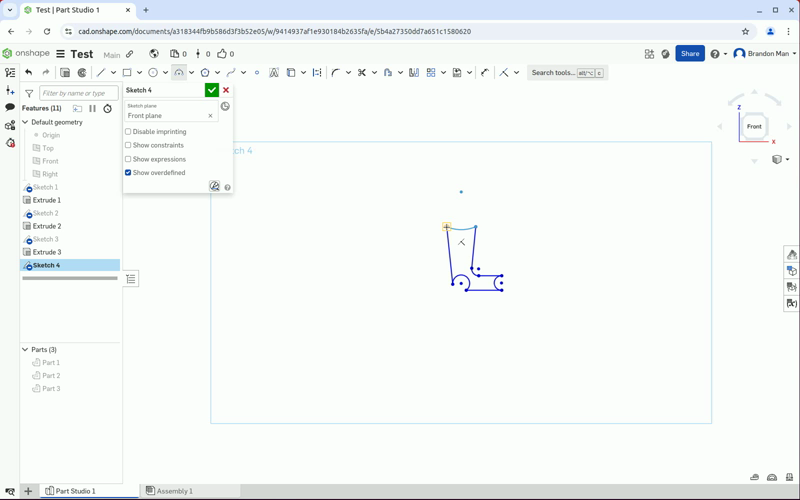
click(446, 226)
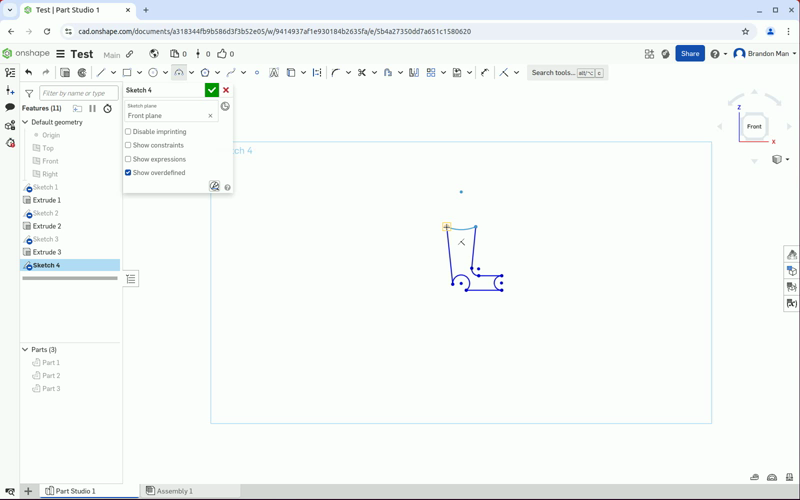
key_down(shift)
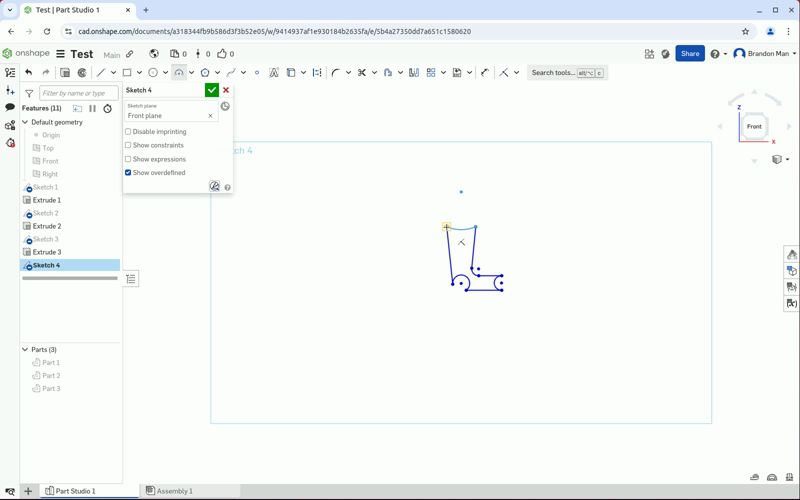
mouse_move(461, 239)
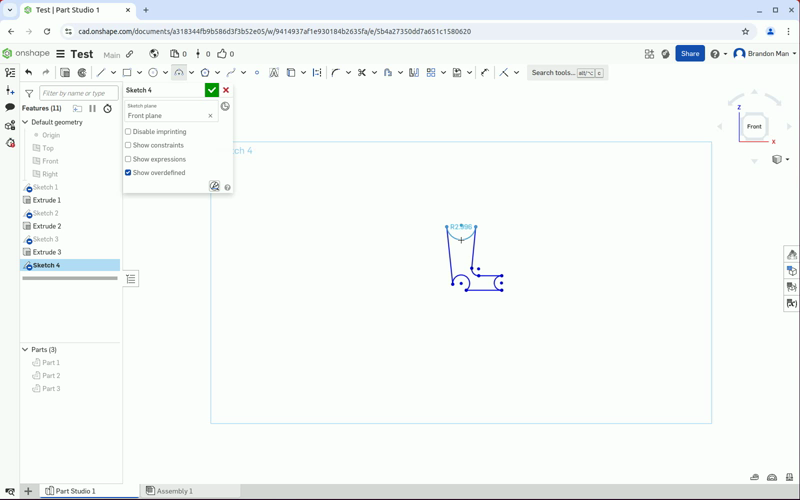
click(461, 239)
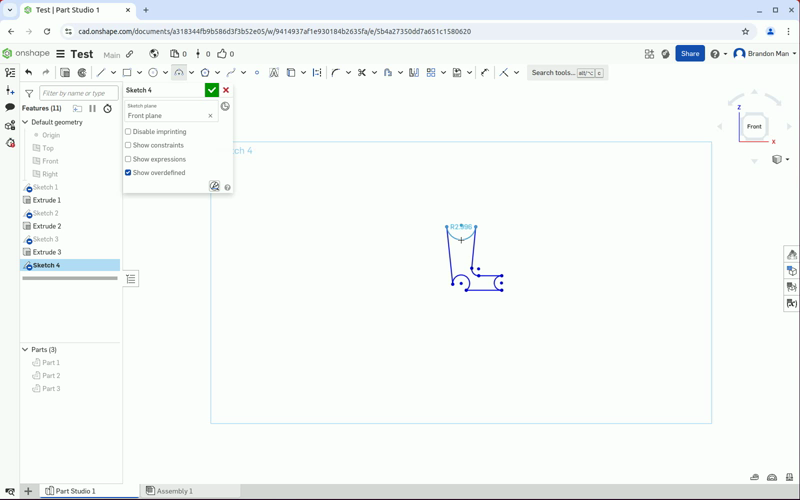
key_up(shift)
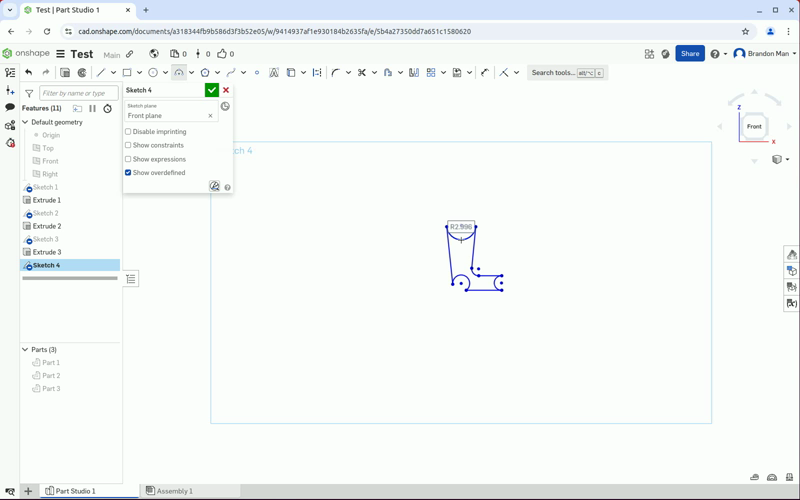
key(esc)
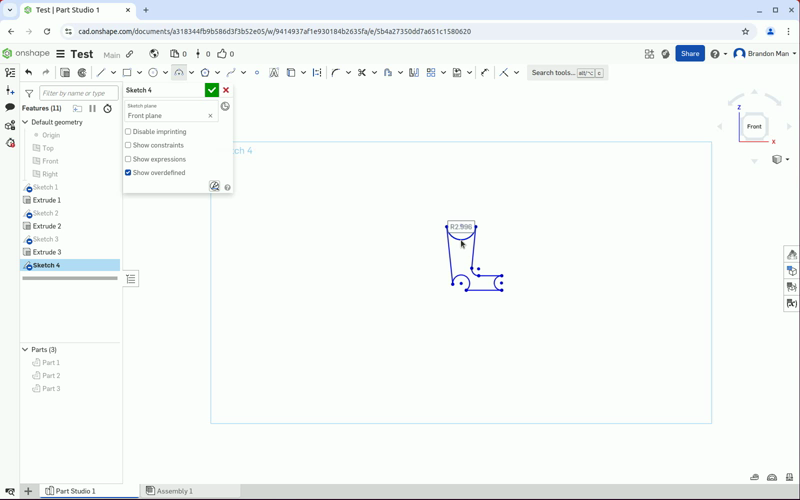
mouse_move(466, 251)
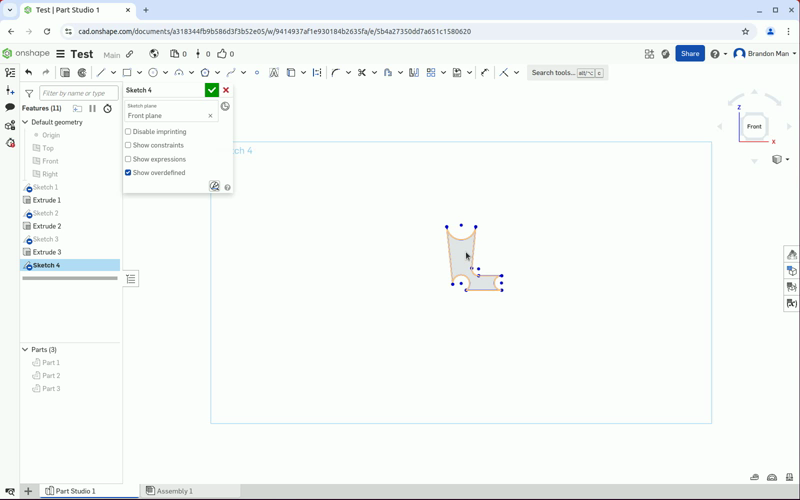
scroll(6)
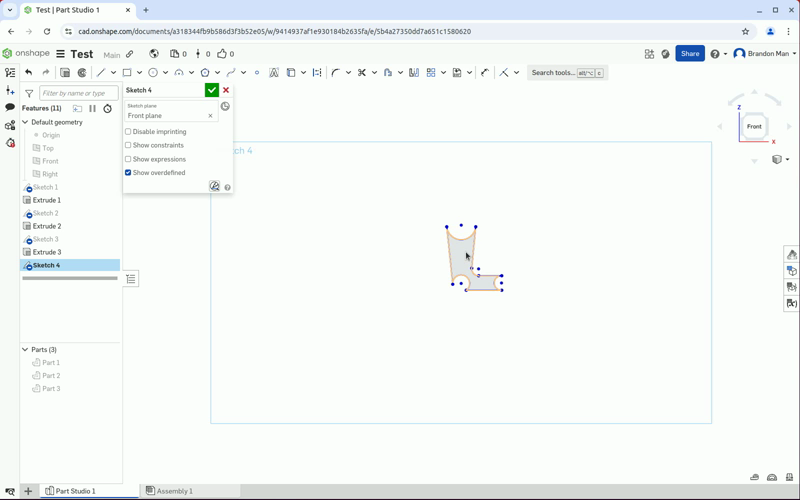
scroll(6)
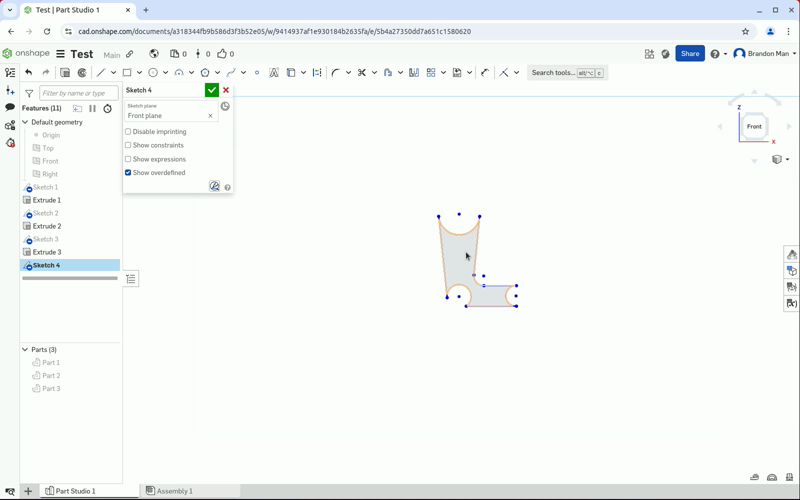
scroll(6)
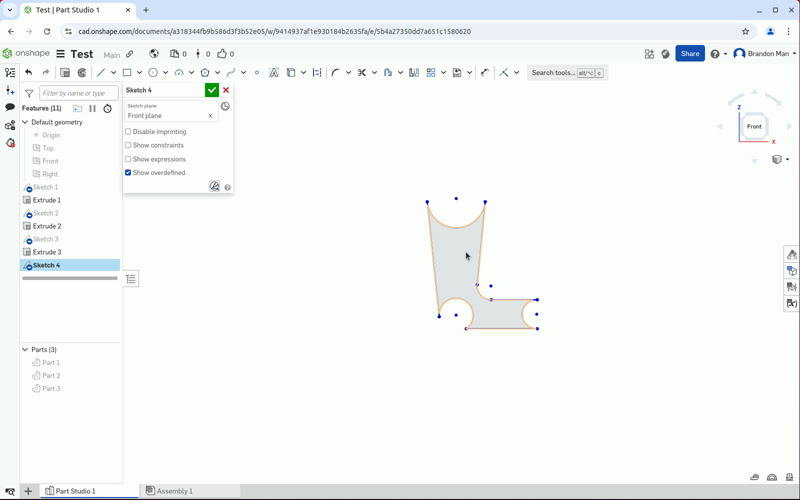
scroll(6)
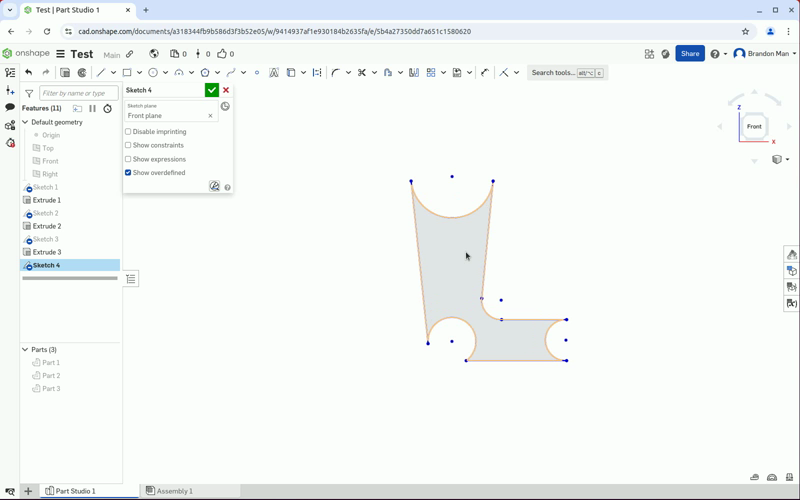
scroll(6)
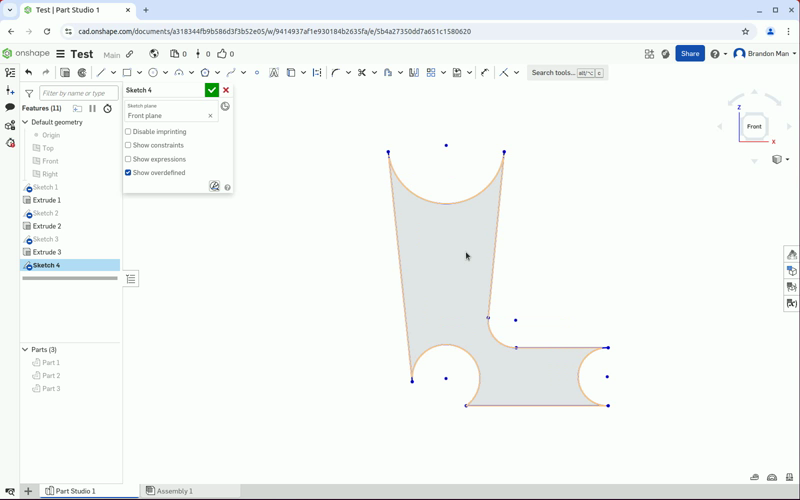
scroll(6)
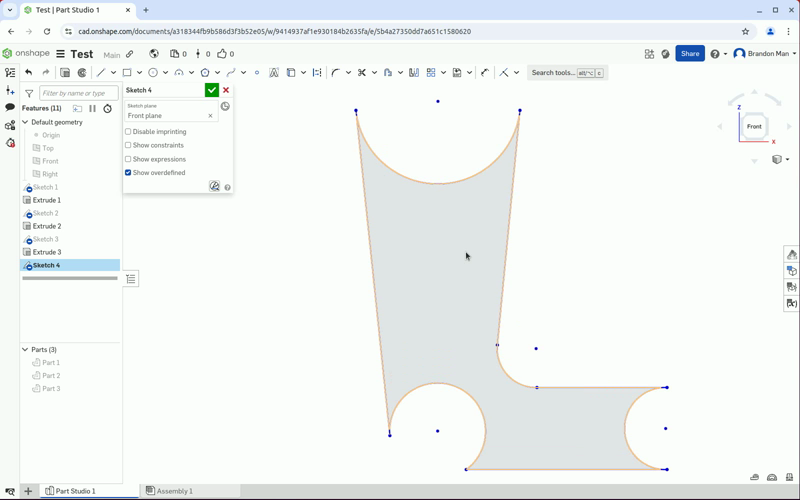
scroll(6)
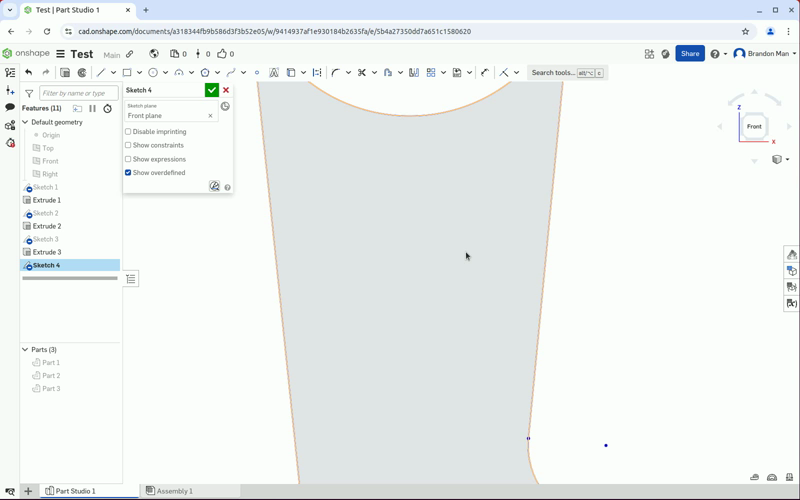
click(466, 251)
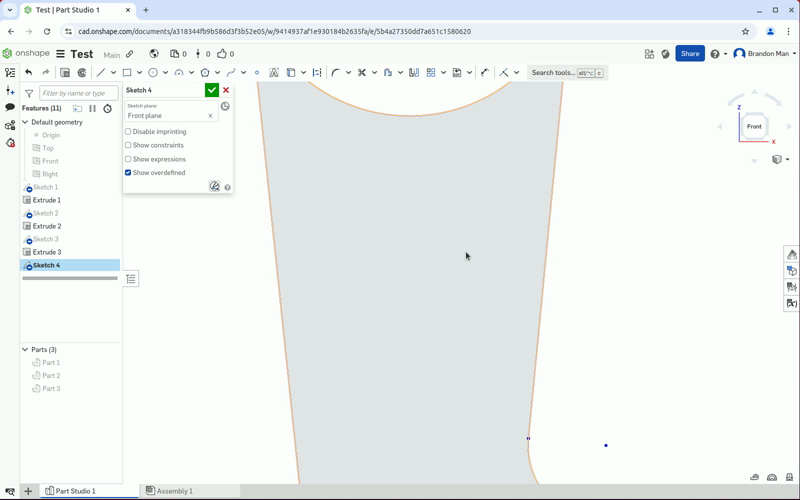
scroll(-6)
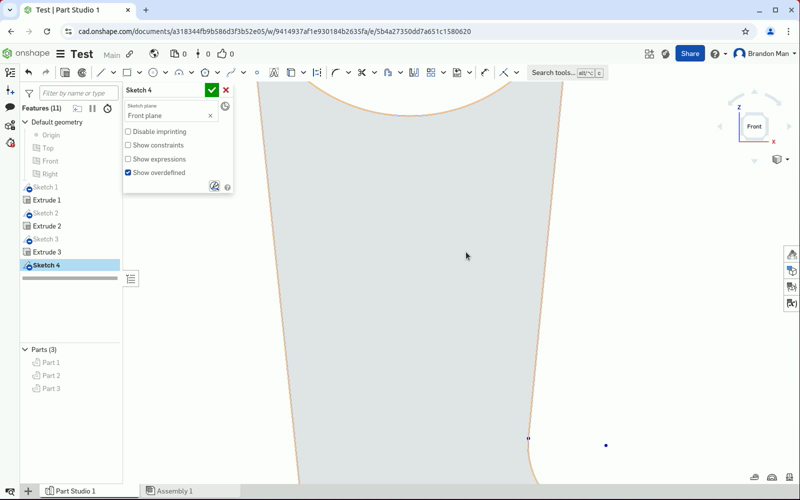
scroll(-6)
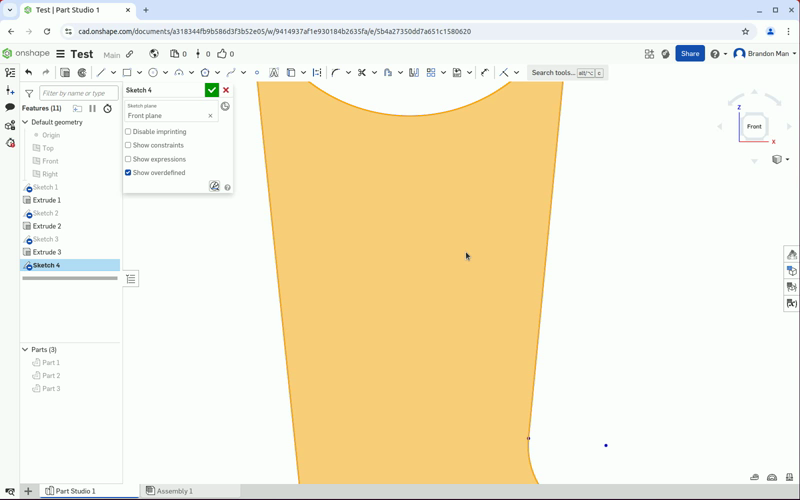
scroll(-6)
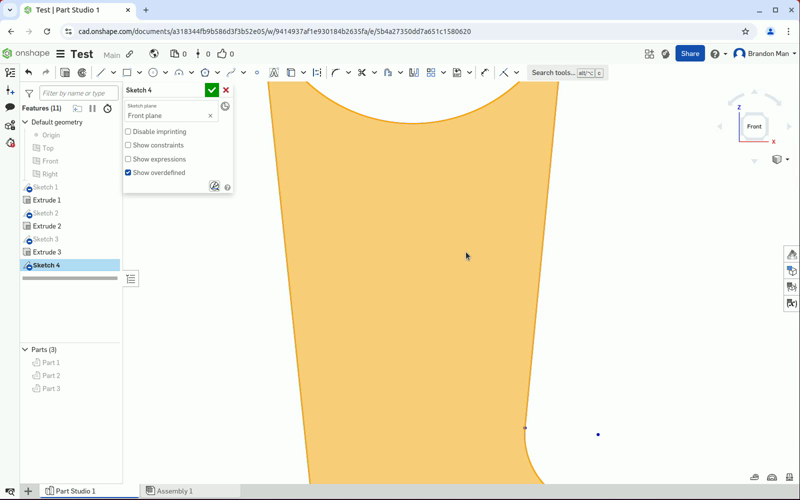
scroll(-6)
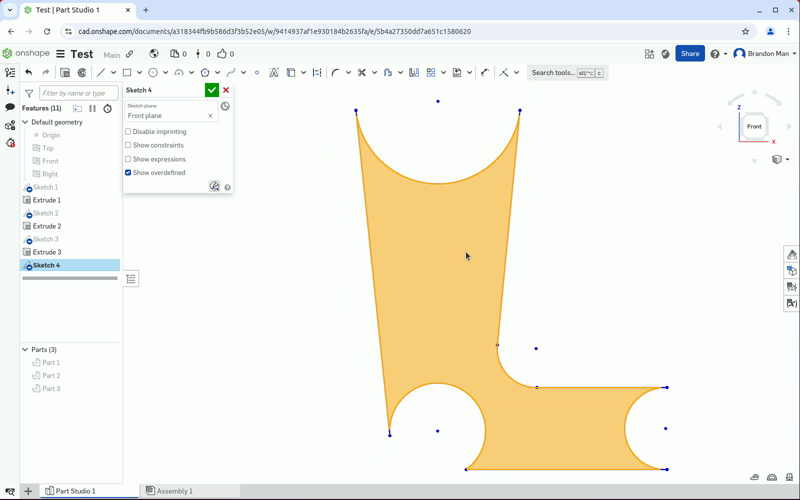
scroll(-6)
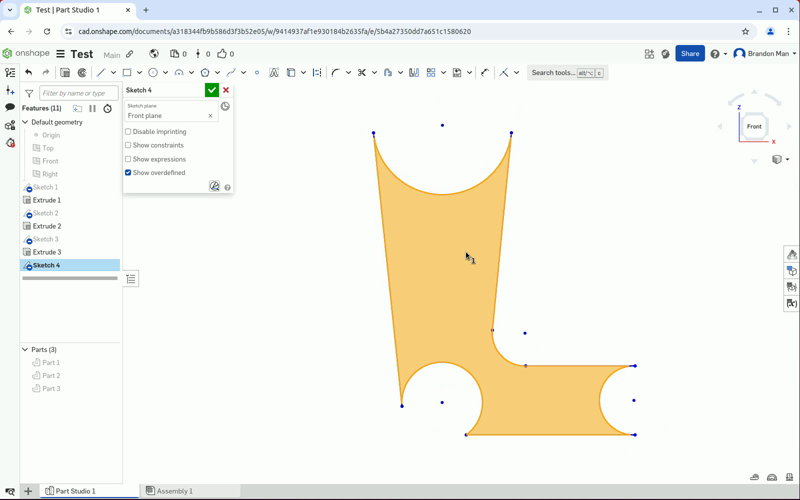
scroll(-6)
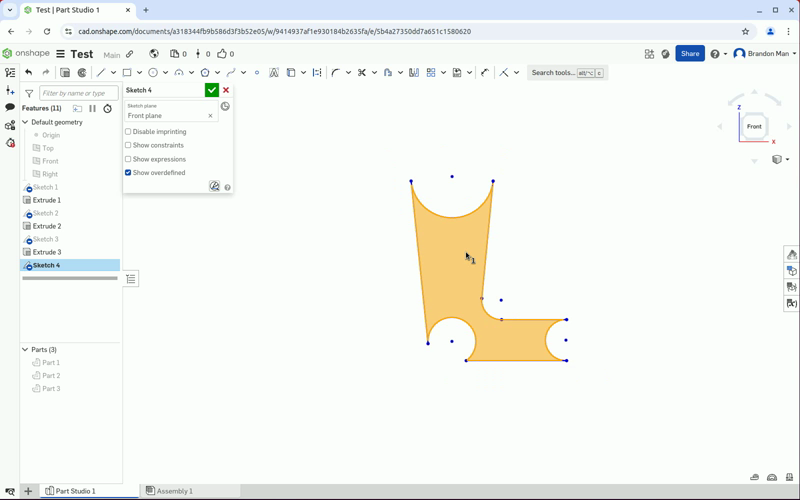
scroll(-6)
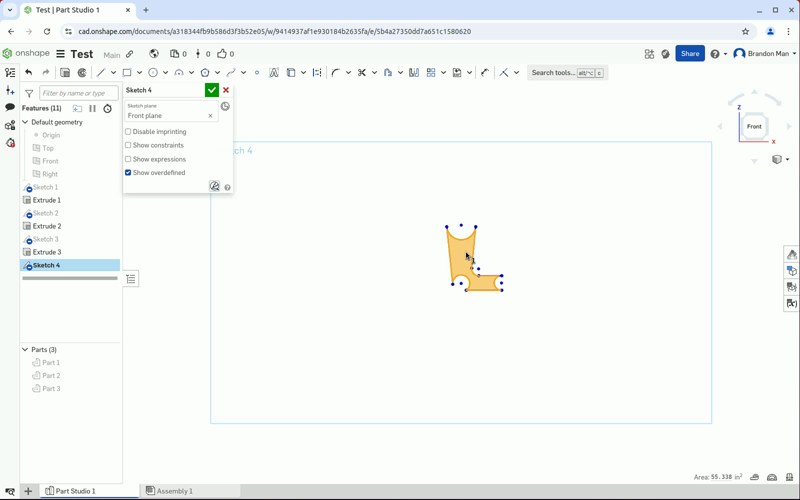
mouse_move(73, 352)
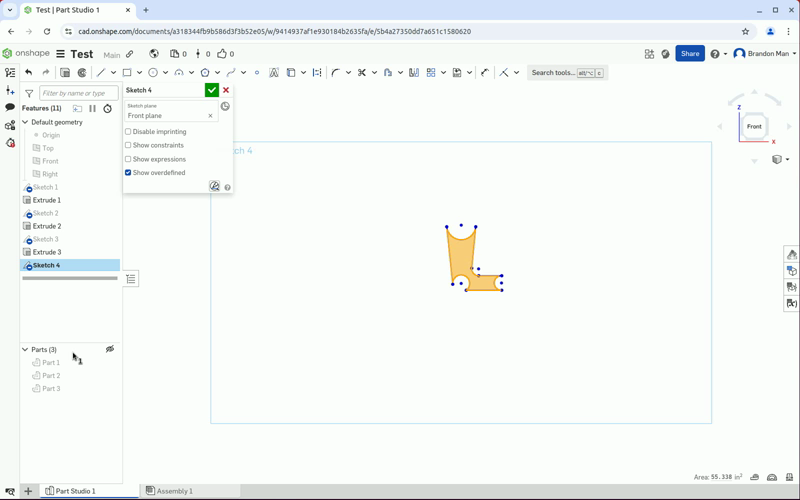
key(shift+y)
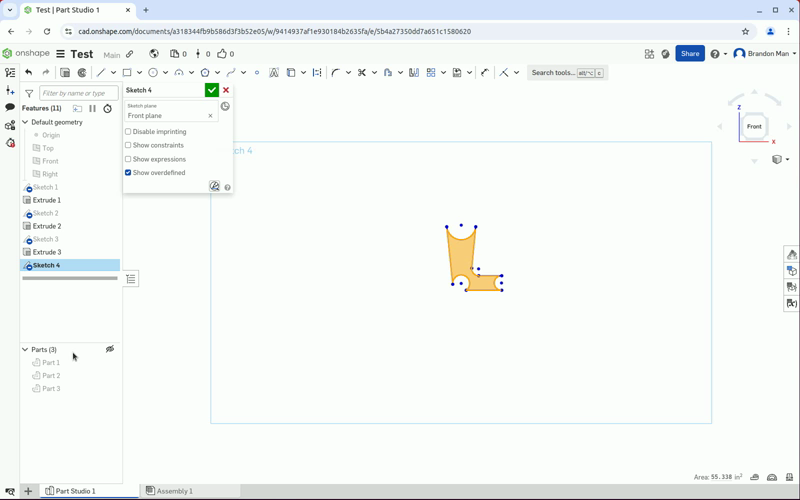
key(shift+e)
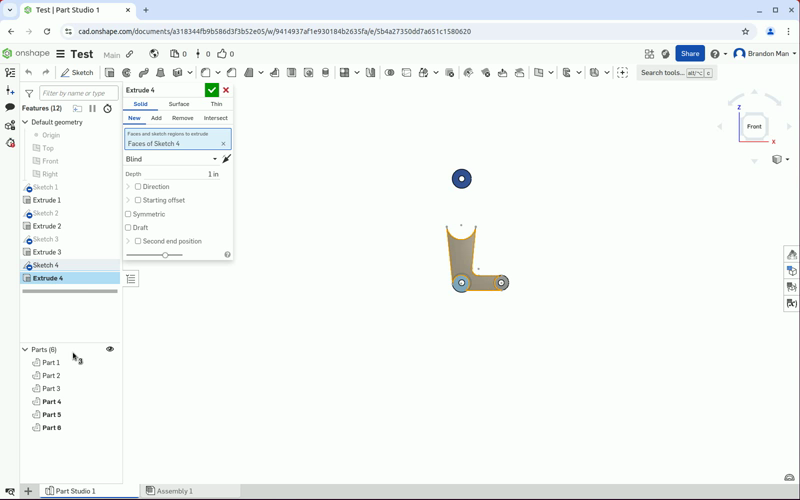
mouse_move(143, 106)
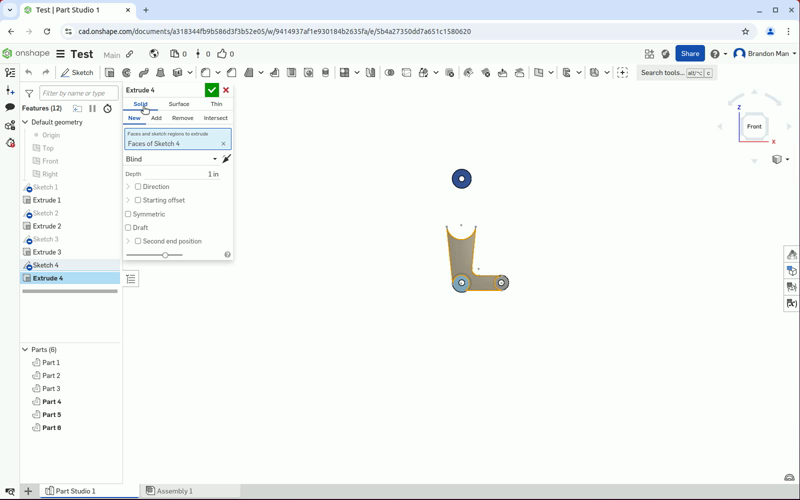
click(143, 106)
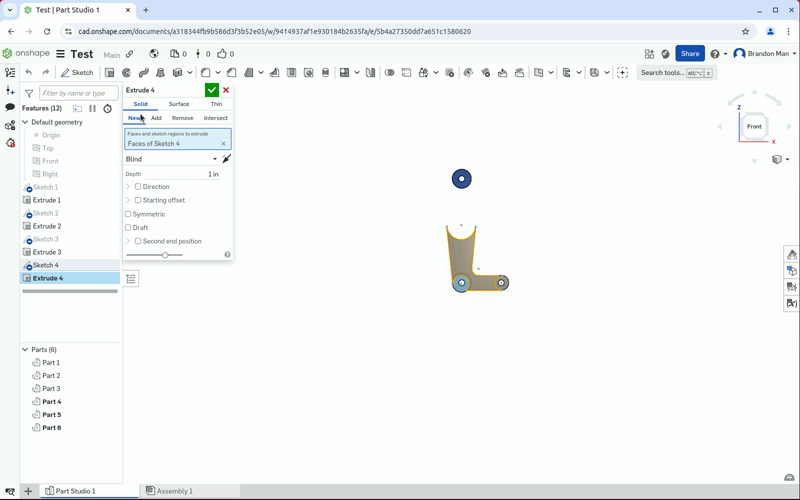
mouse_move(137, 120)
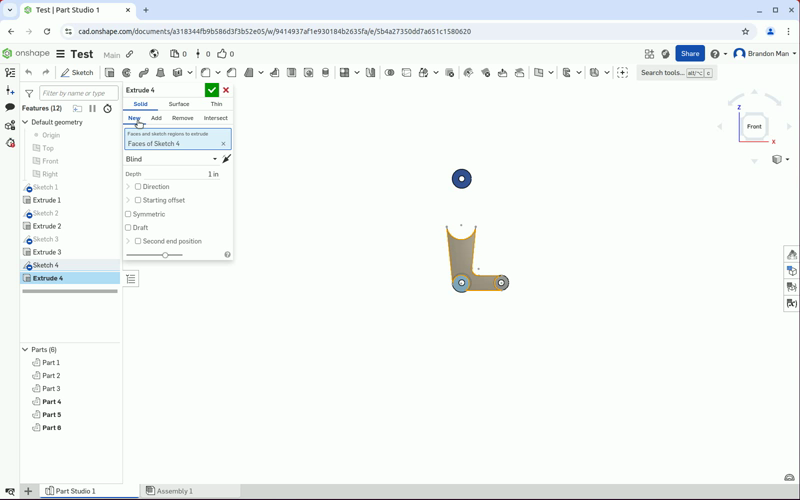
click(137, 120)
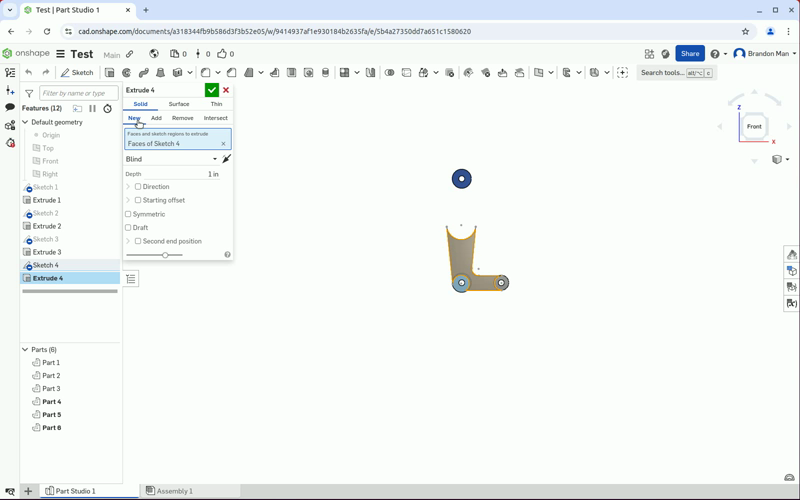
key(tab, 4)
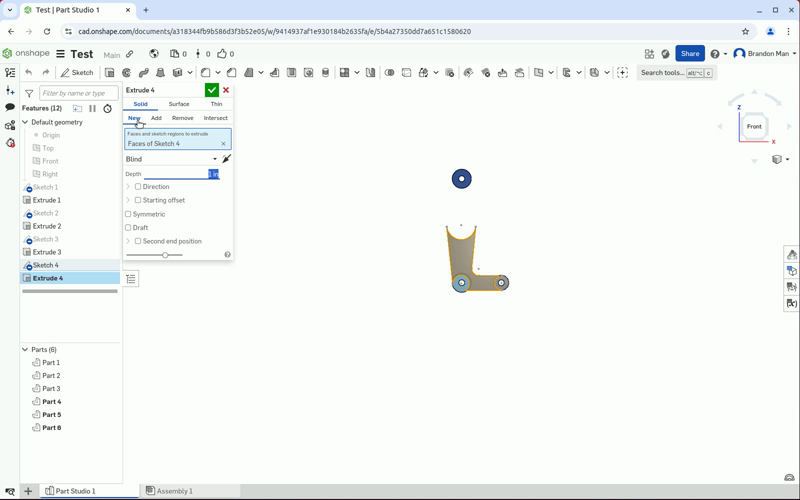
text(0.481)
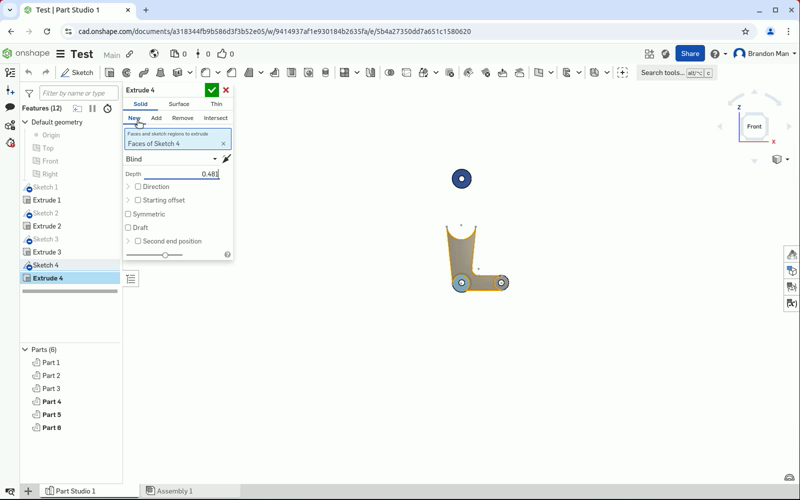
key(enter)
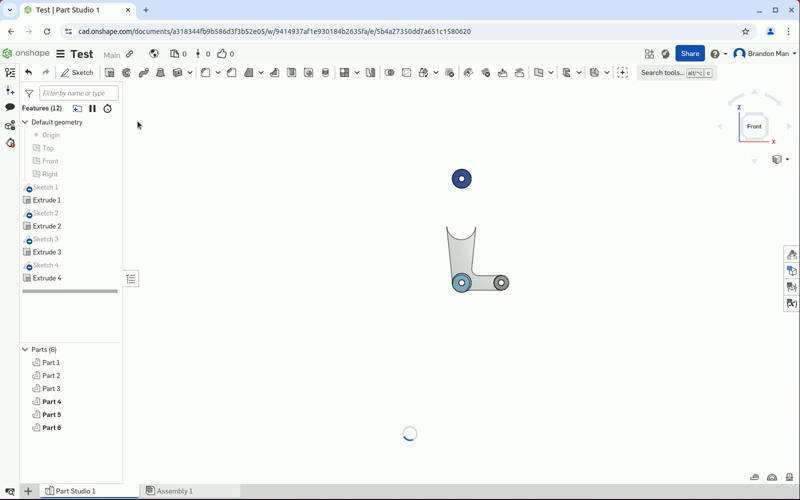
key(shift+h)
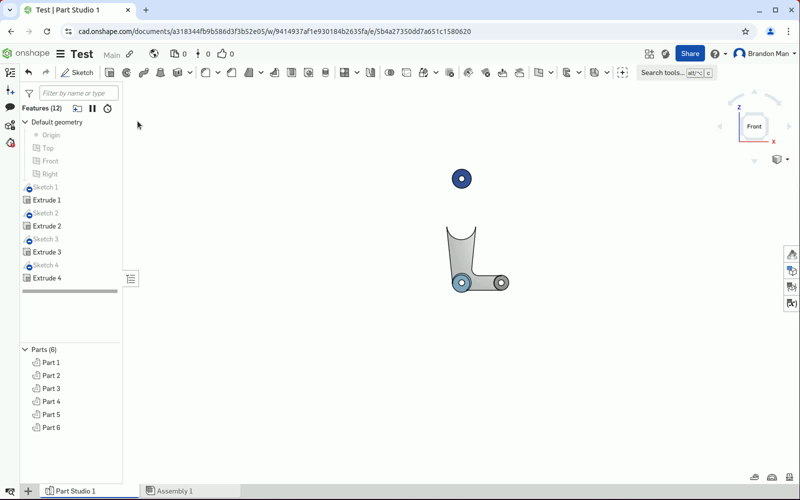
key(shift+h)
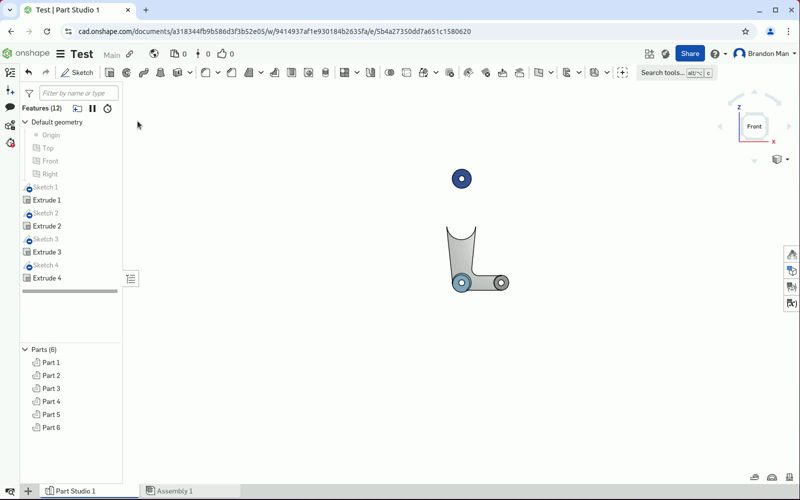
mouse_move(73, 189)
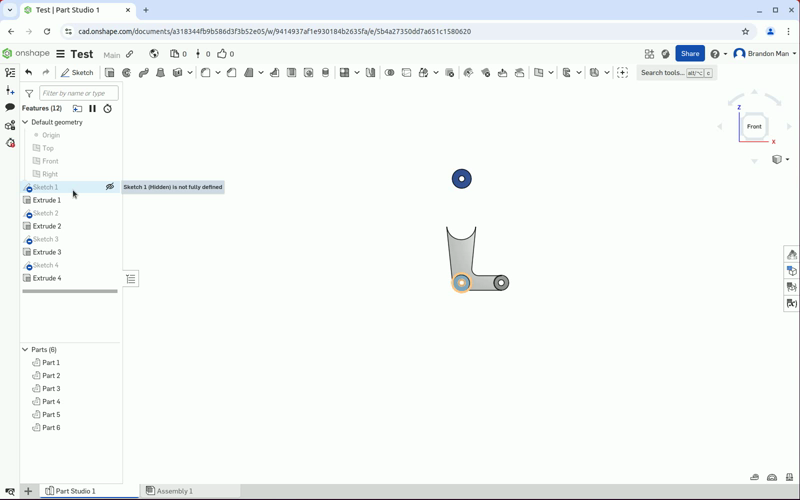
click(73, 189)
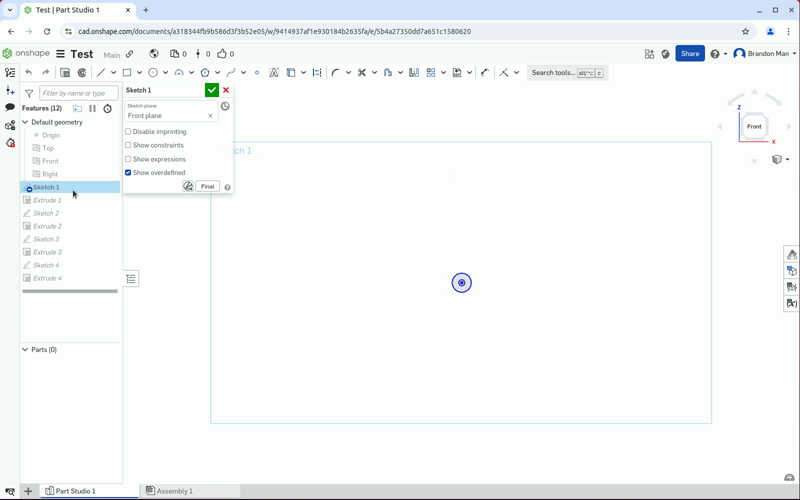
mouse_move(229, 92)
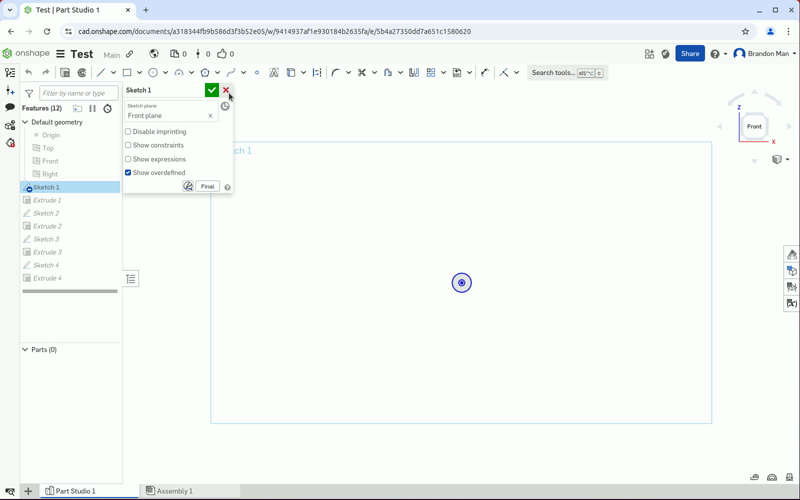
click(229, 92)
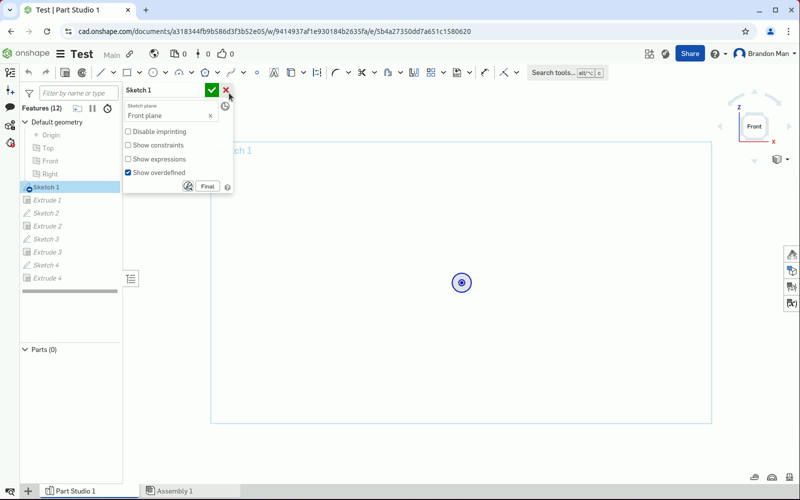
key(shift+s)
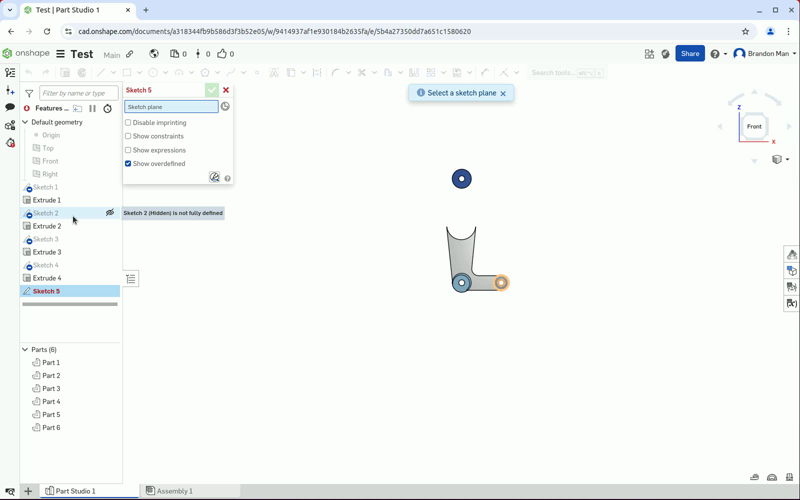
scroll(3)
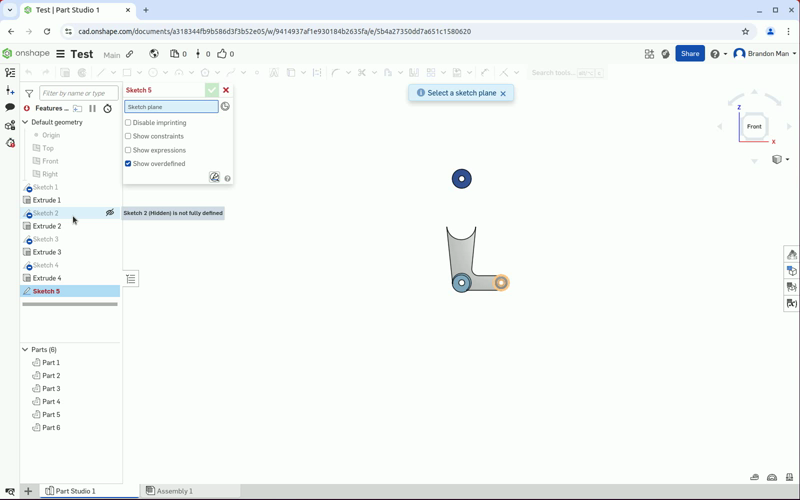
mouse_move(73, 163)
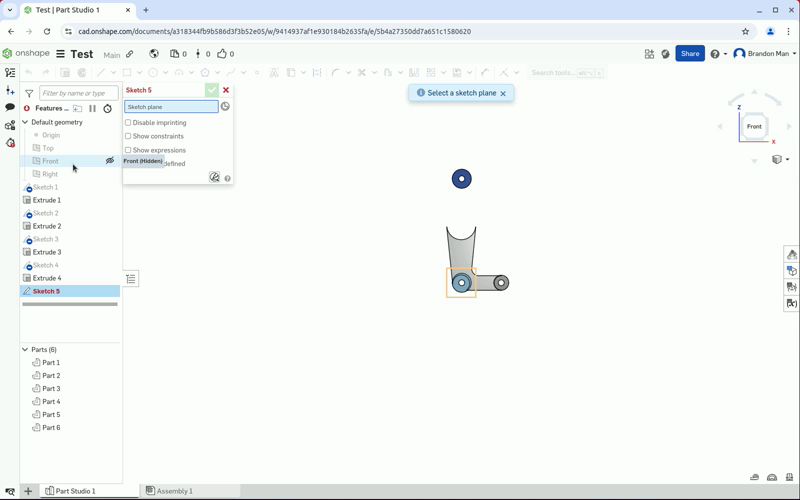
click(73, 163)
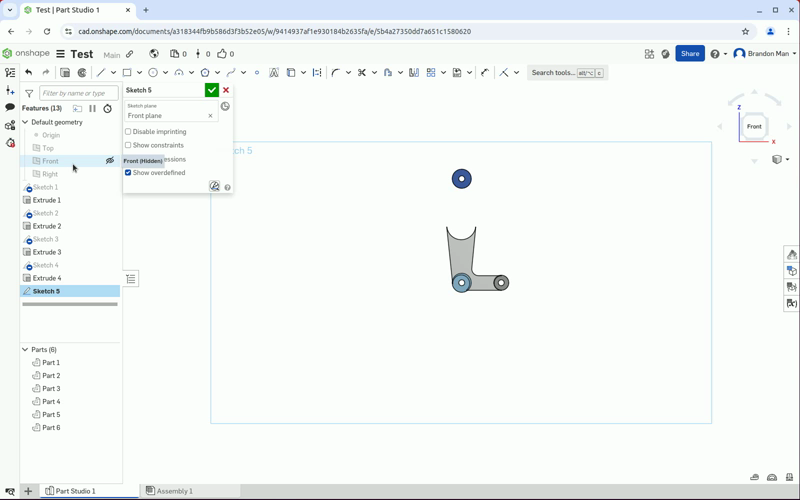
mouse_move(73, 352)
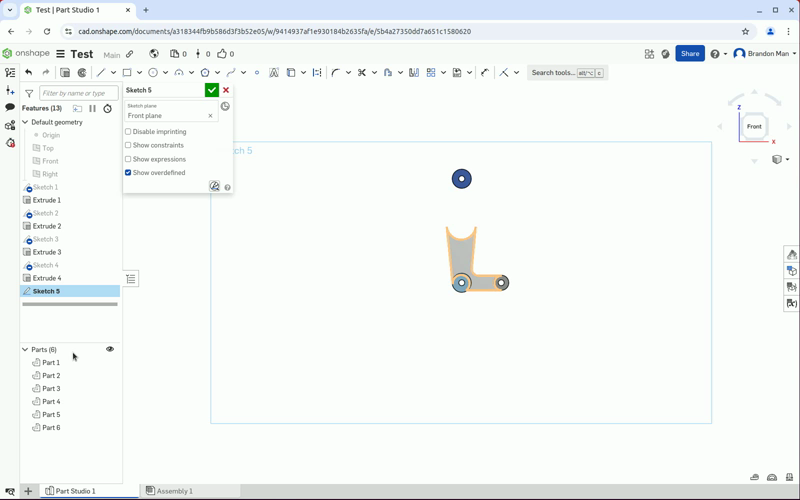
key(y)
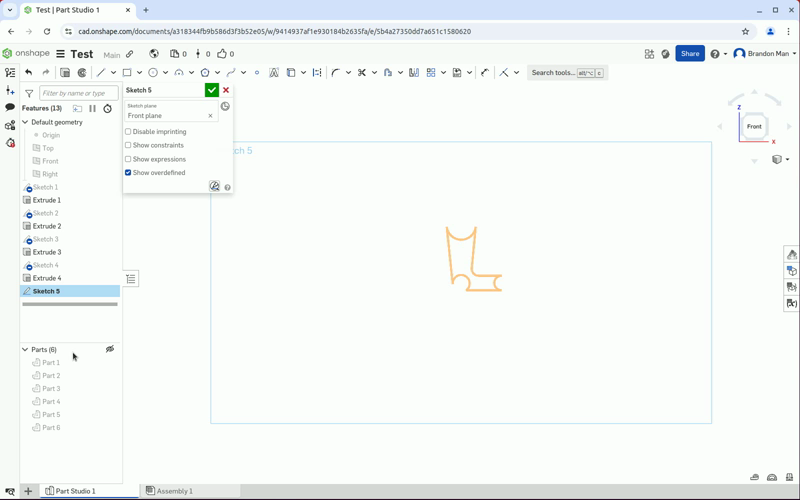
key(c)
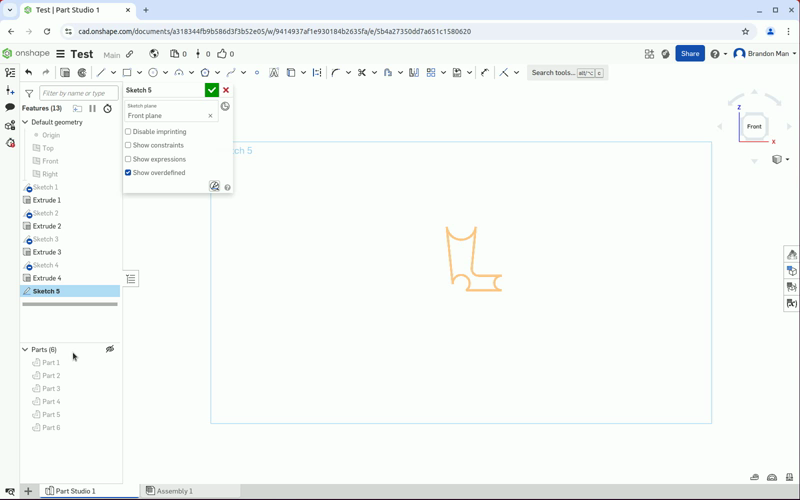
key_down(shift)
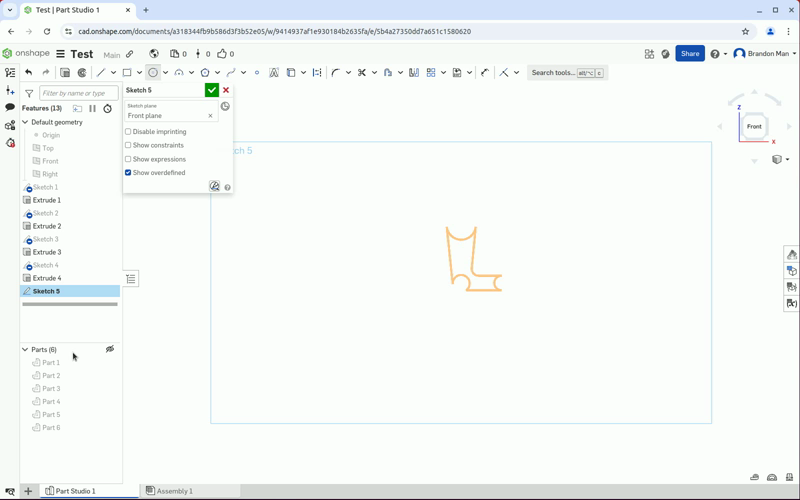
mouse_move(461, 225)
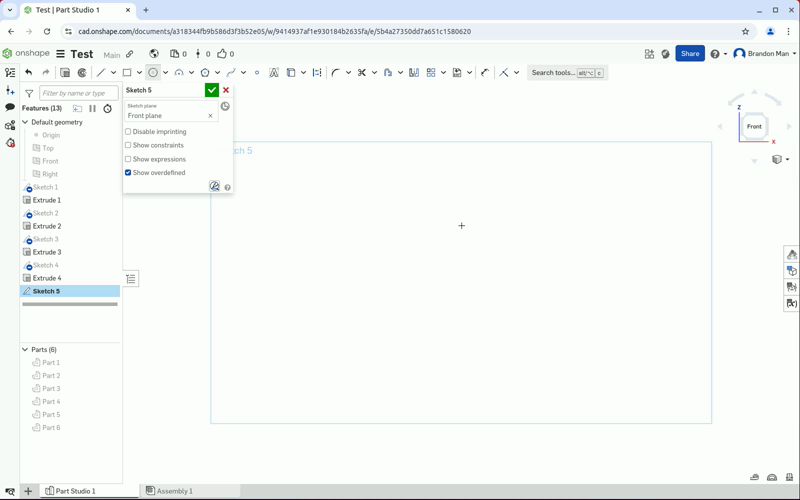
click(461, 225)
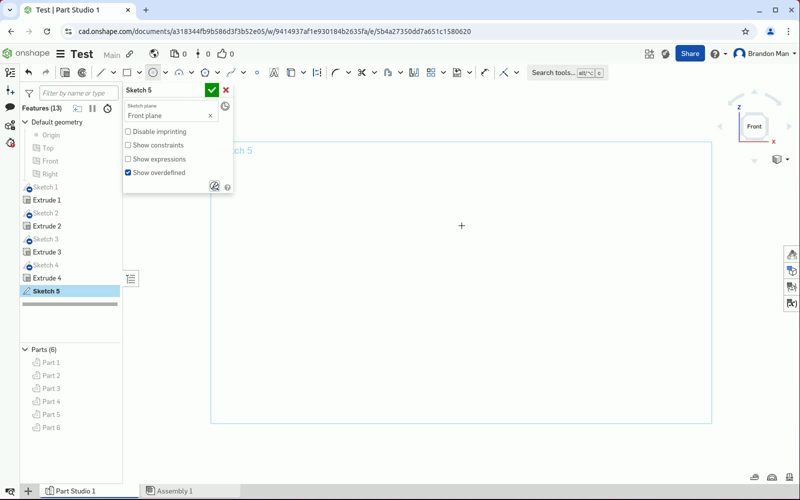
key_up(shift)
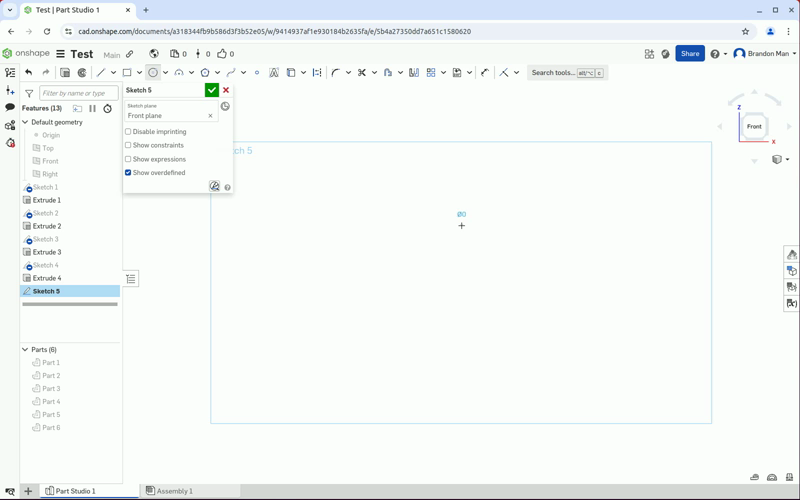
mouse_move(477, 225)
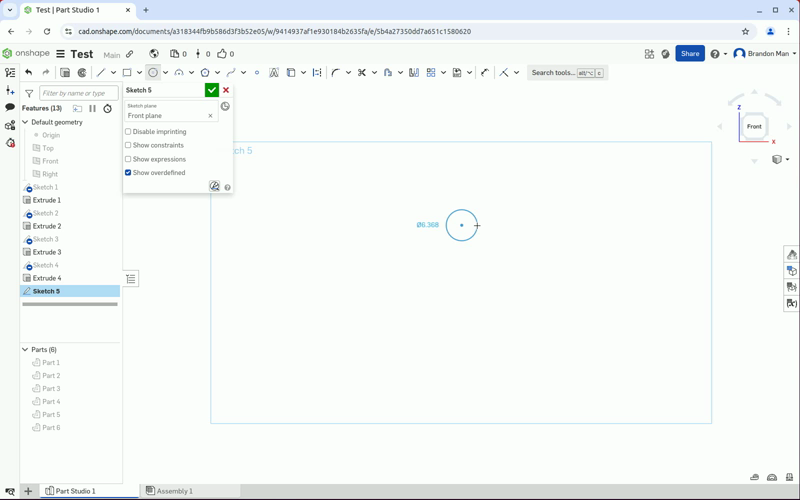
click(477, 225)
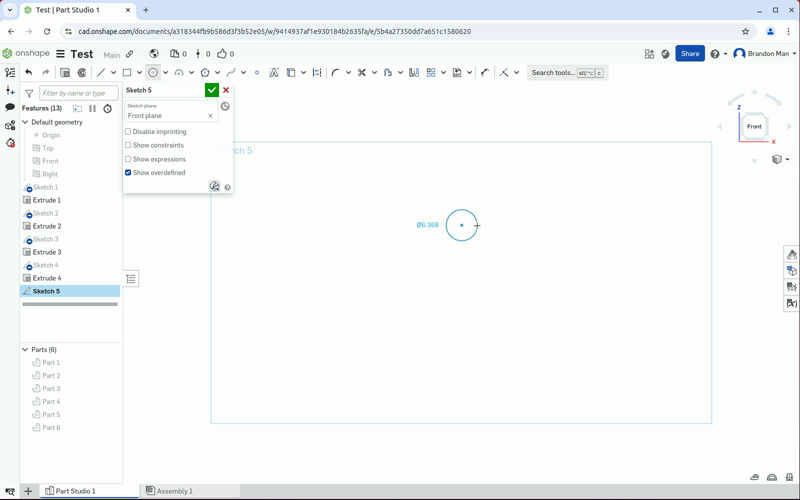
key(esc)
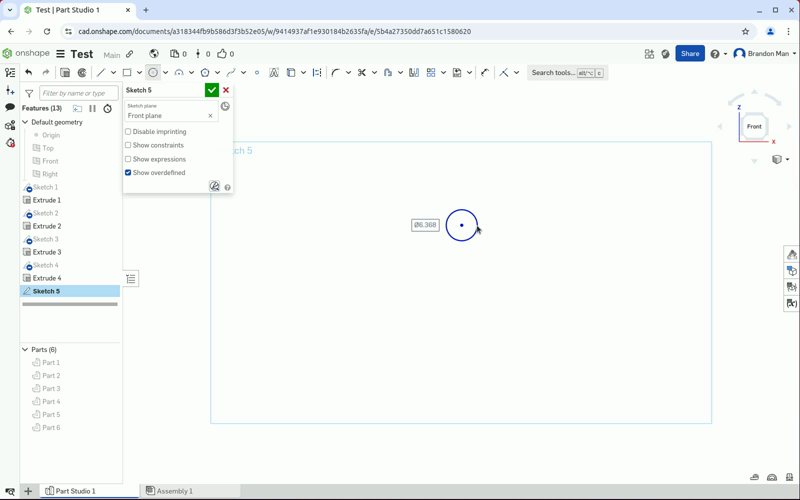
key(c)
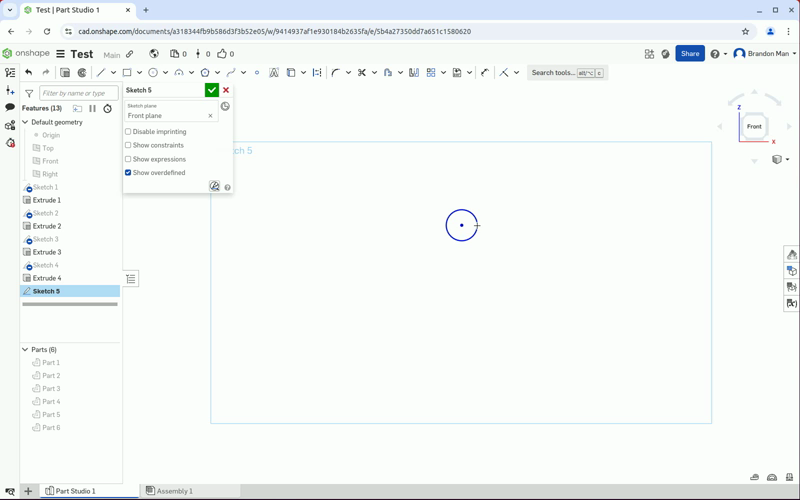
key_down(shift)
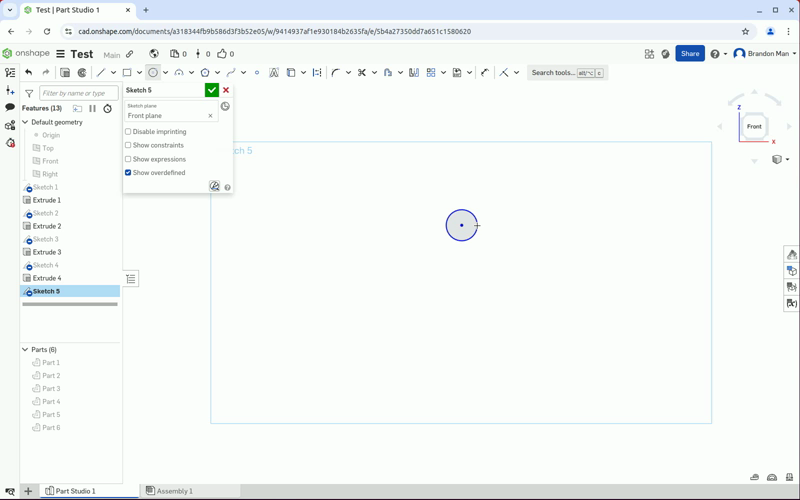
mouse_move(461, 225)
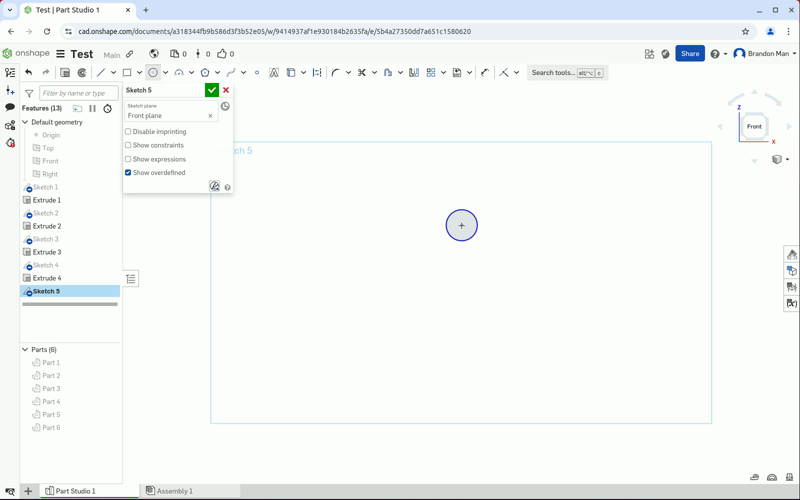
click(461, 225)
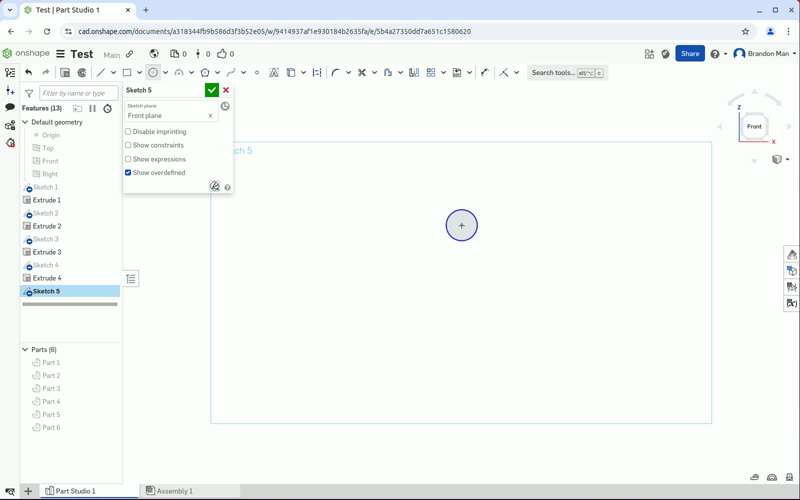
key_up(shift)
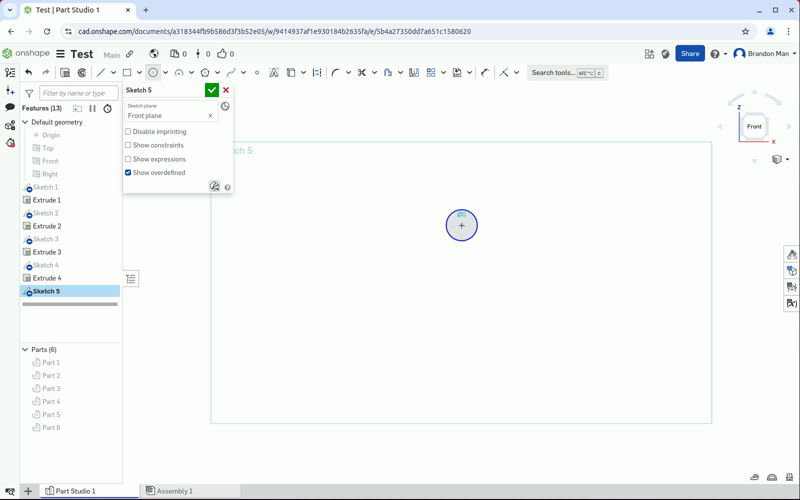
mouse_move(465, 225)
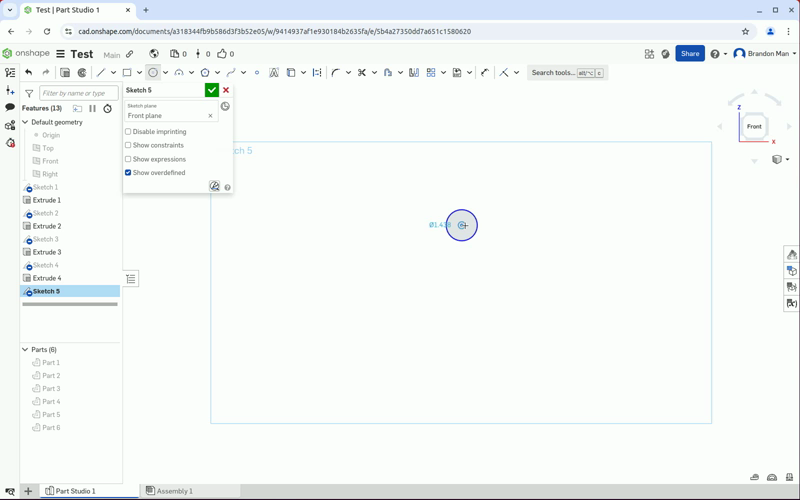
scroll(6)
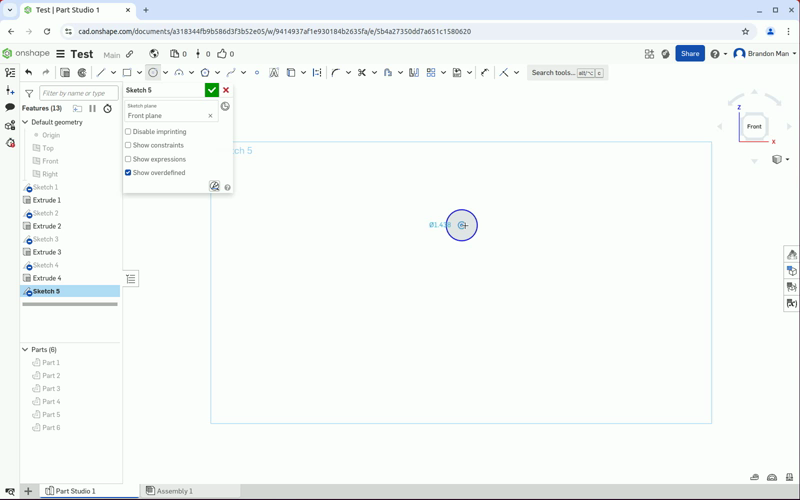
scroll(6)
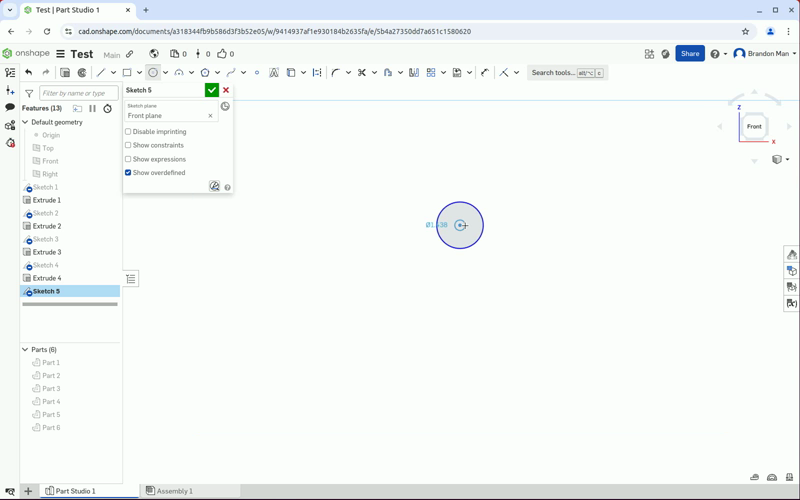
scroll(6)
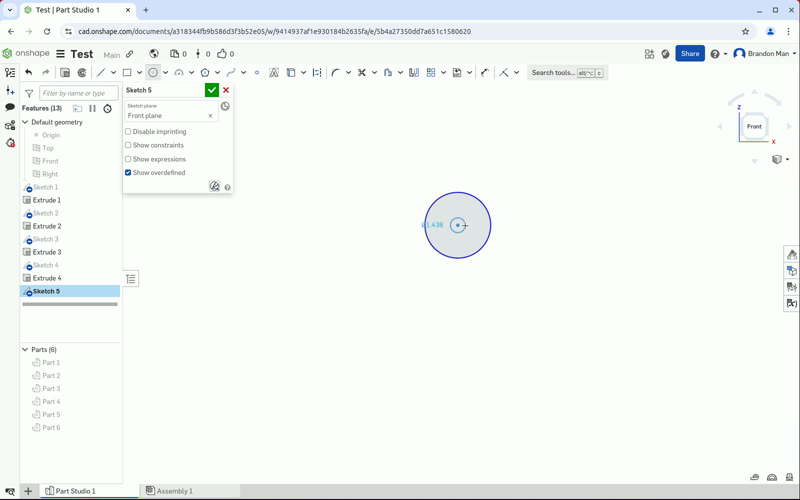
scroll(6)
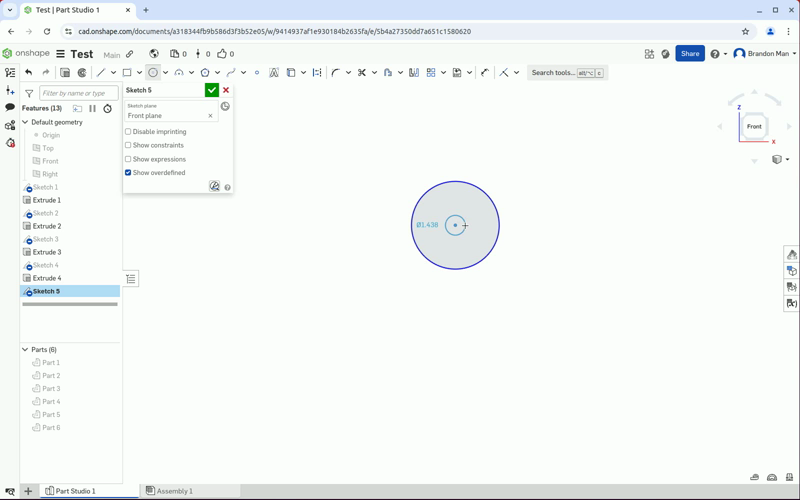
scroll(6)
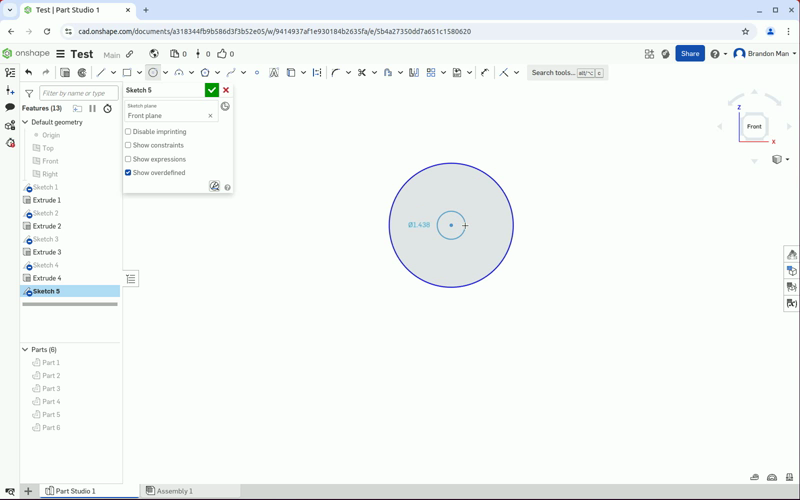
scroll(6)
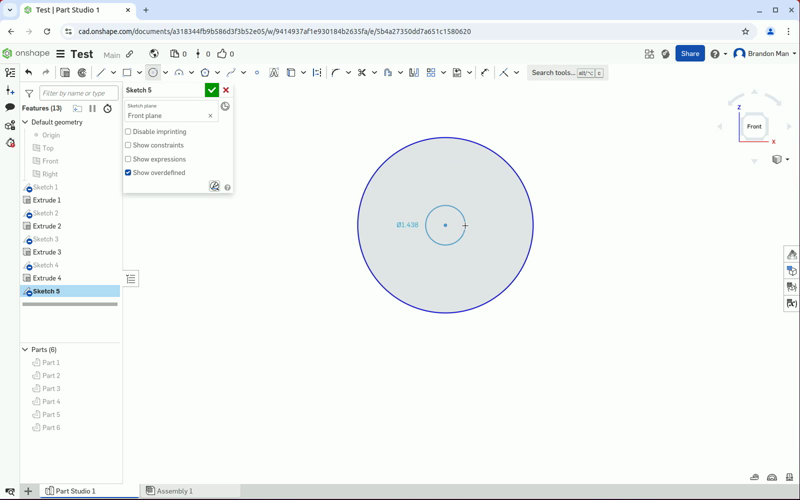
scroll(6)
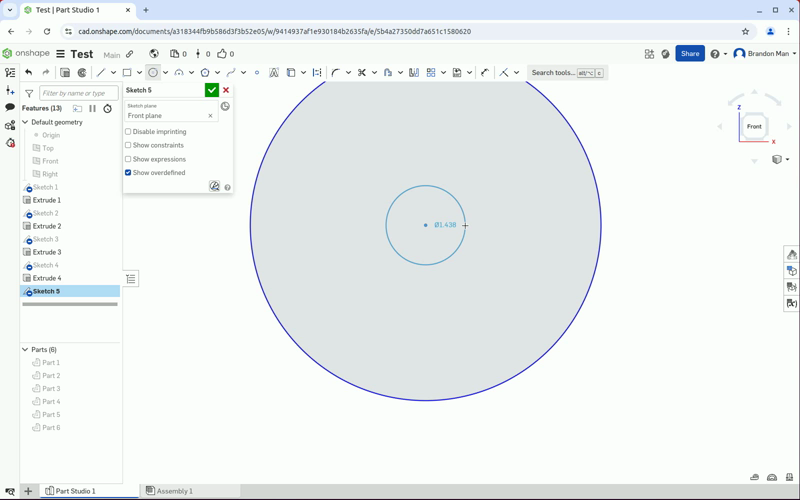
click(465, 225)
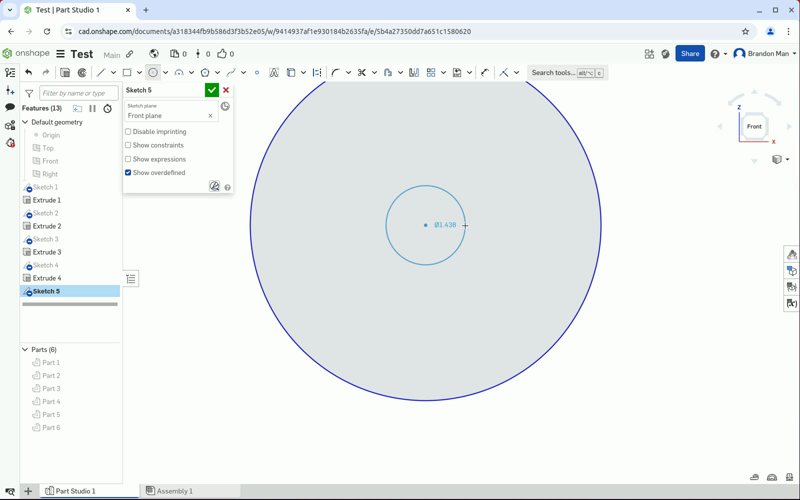
scroll(-6)
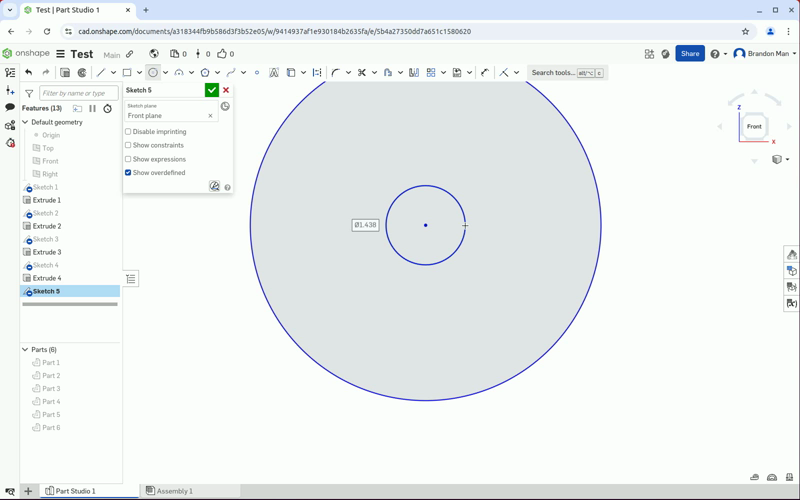
scroll(-6)
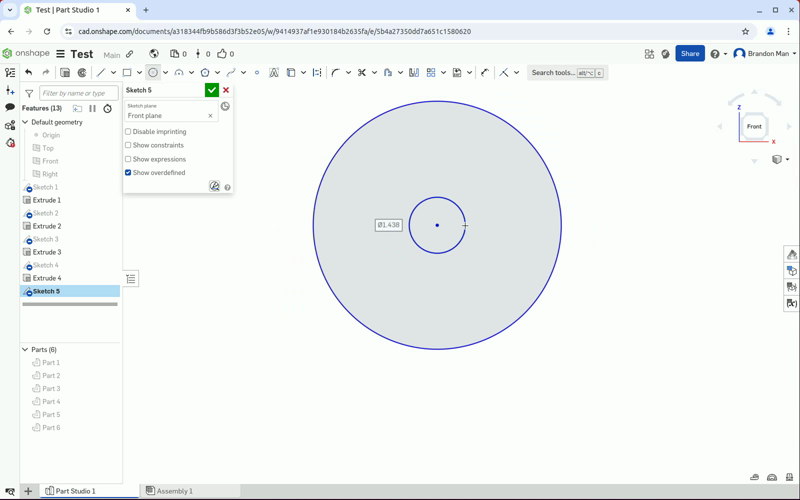
scroll(-6)
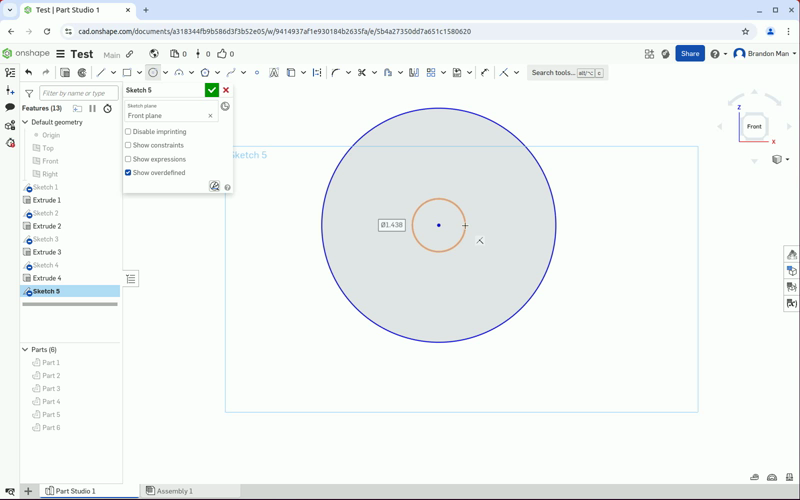
scroll(-6)
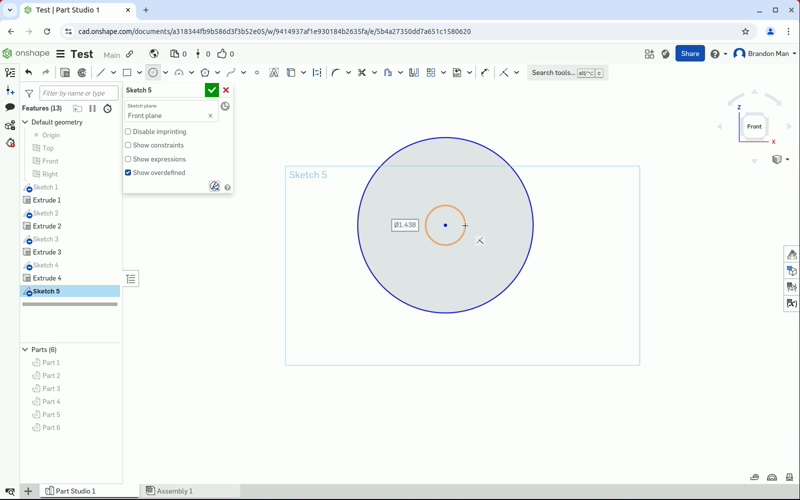
scroll(-6)
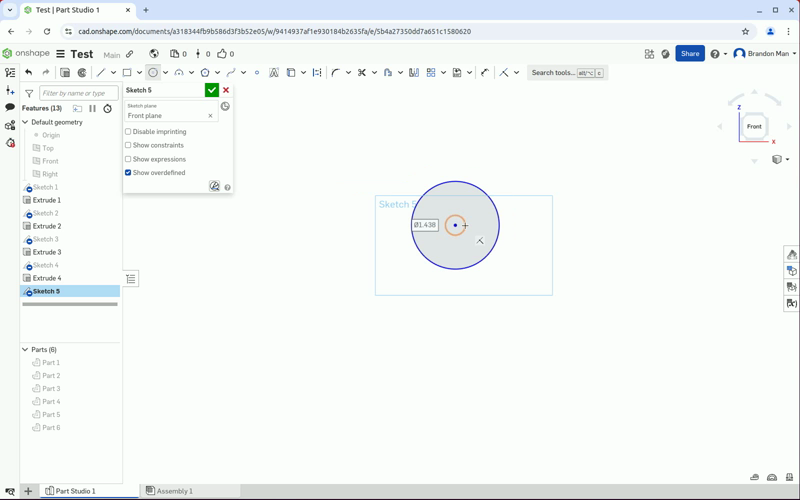
scroll(-6)
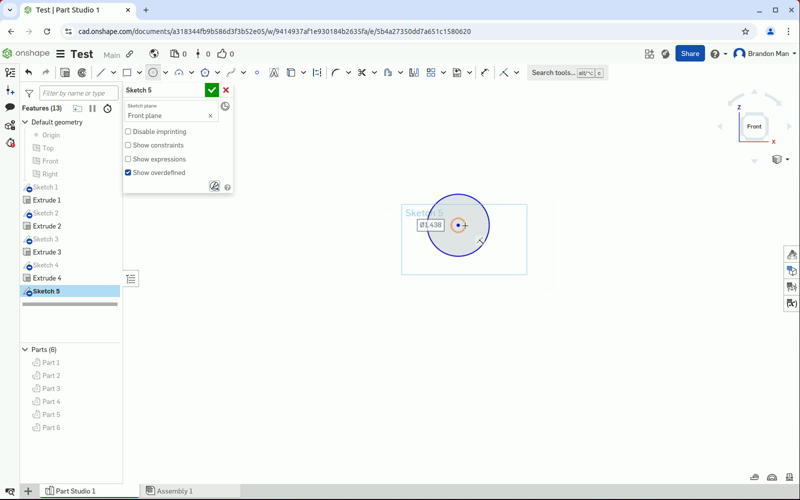
scroll(-6)
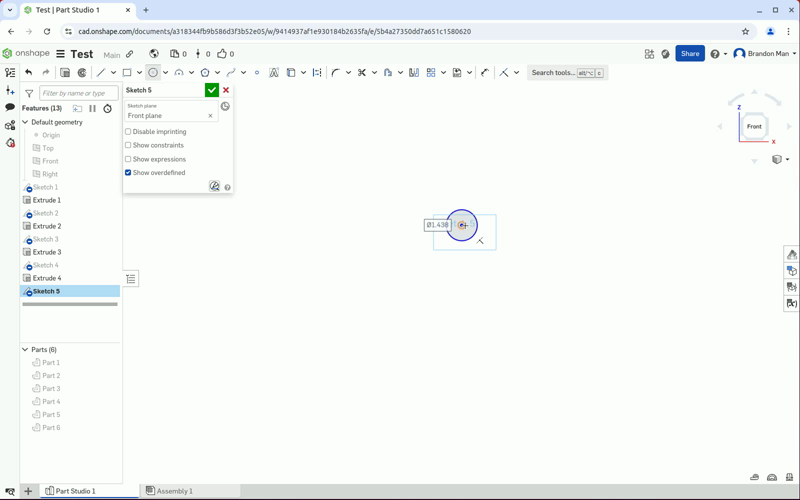
key(esc)
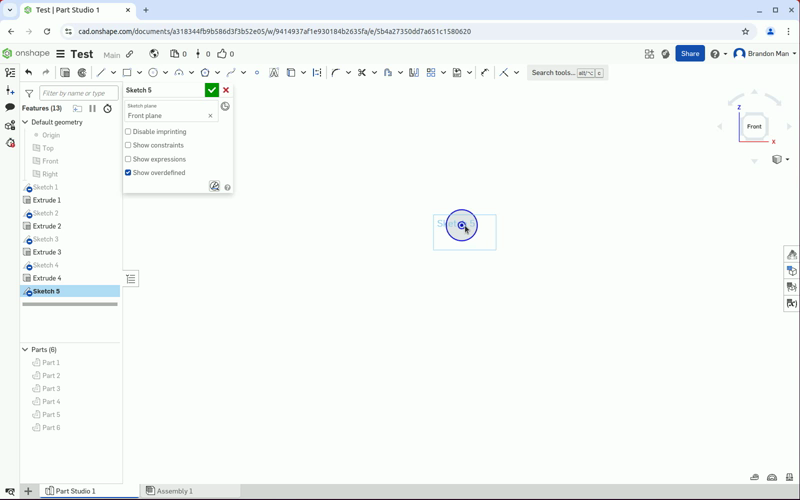
mouse_move(448, 224)
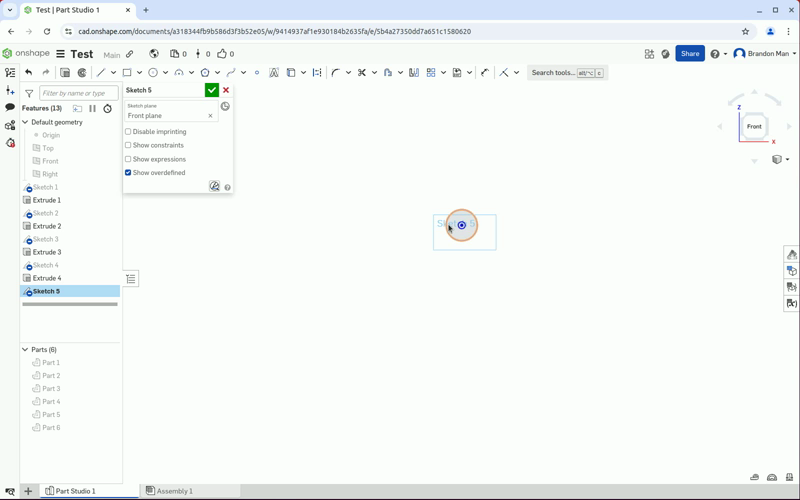
scroll(6)
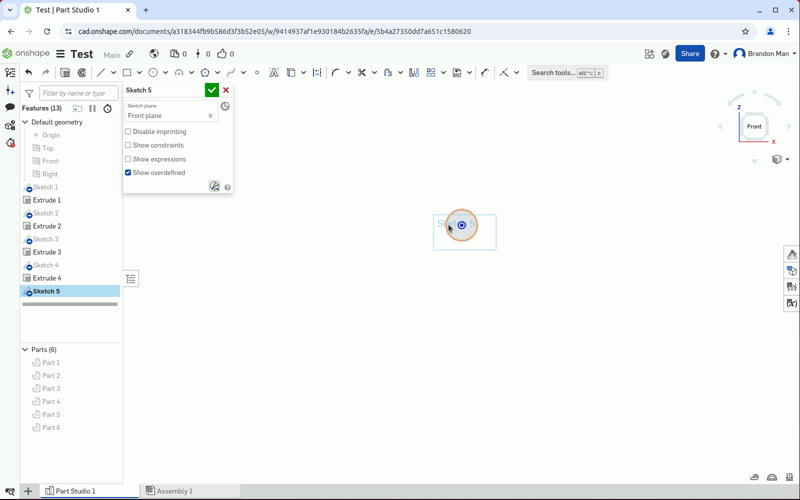
scroll(6)
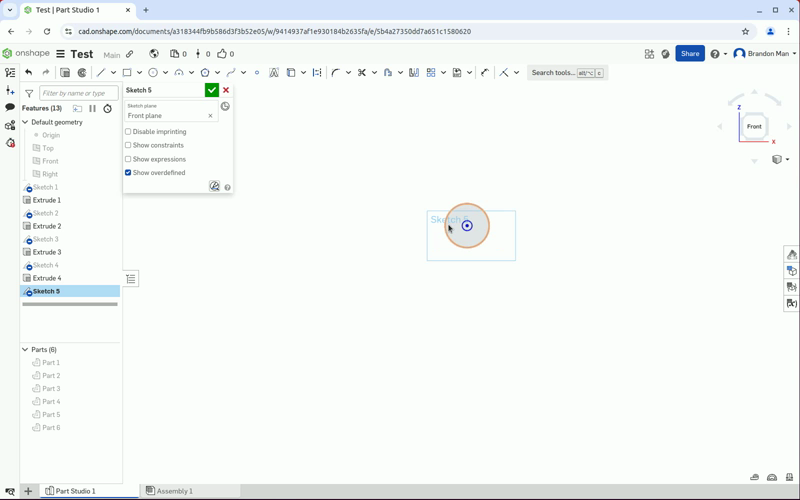
scroll(6)
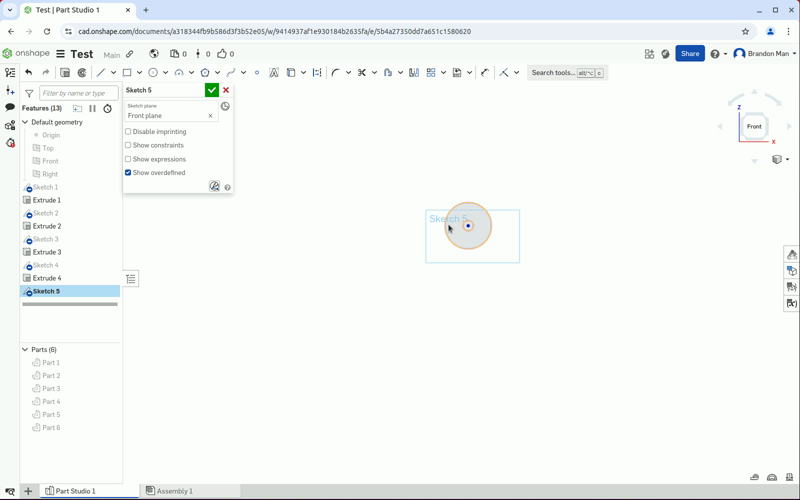
scroll(6)
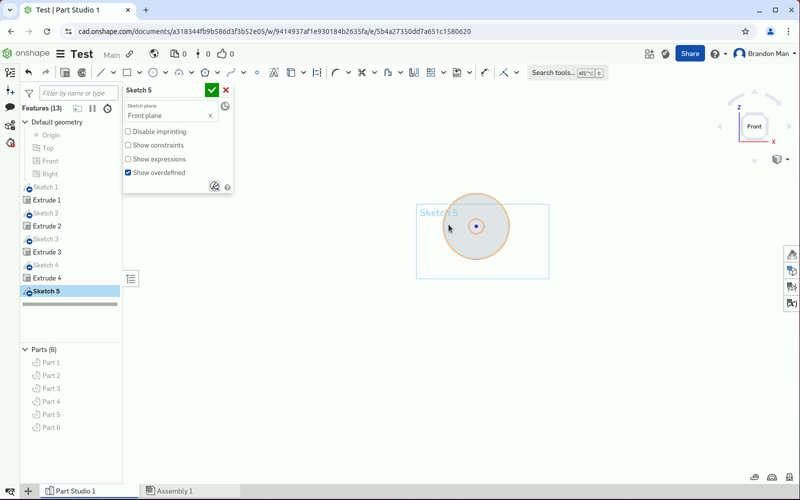
scroll(6)
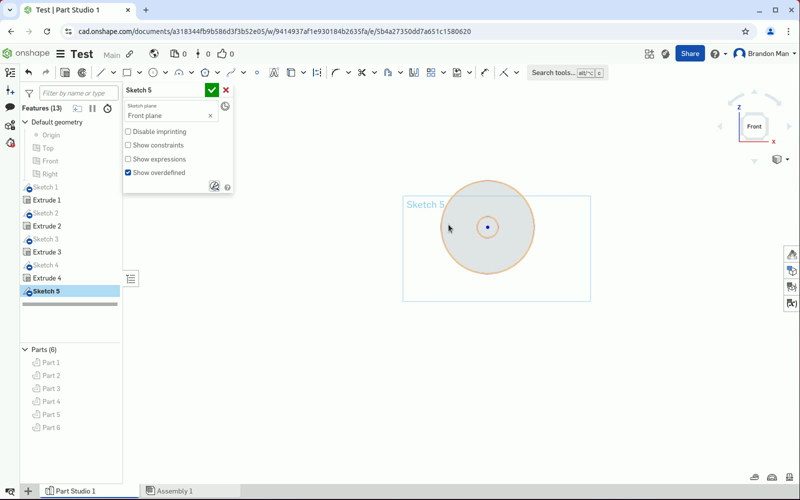
scroll(6)
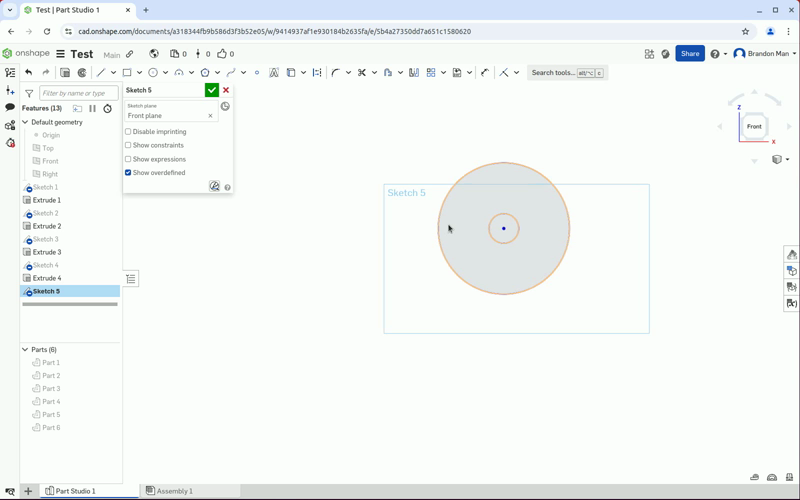
scroll(6)
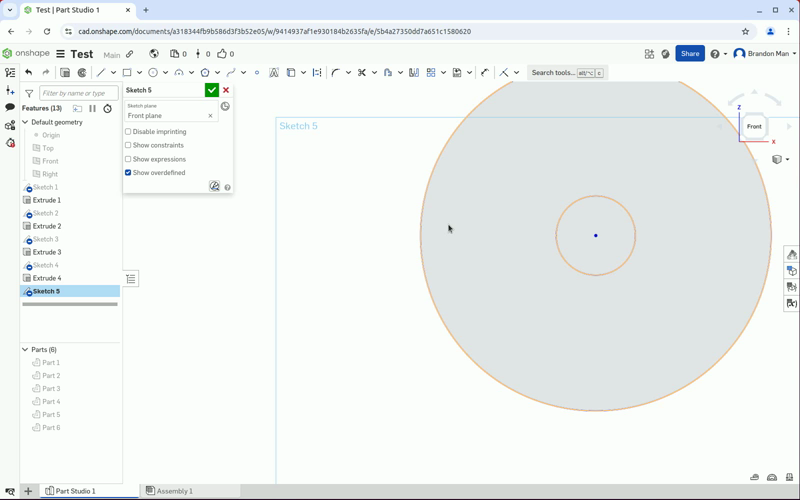
click(448, 224)
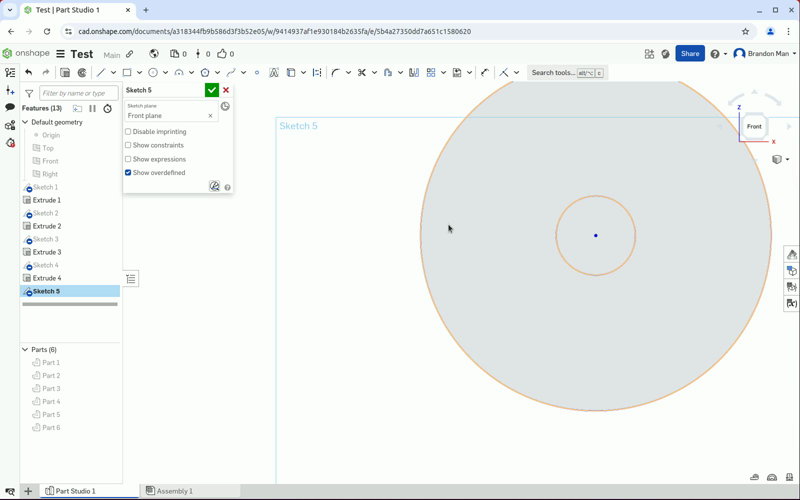
scroll(-6)
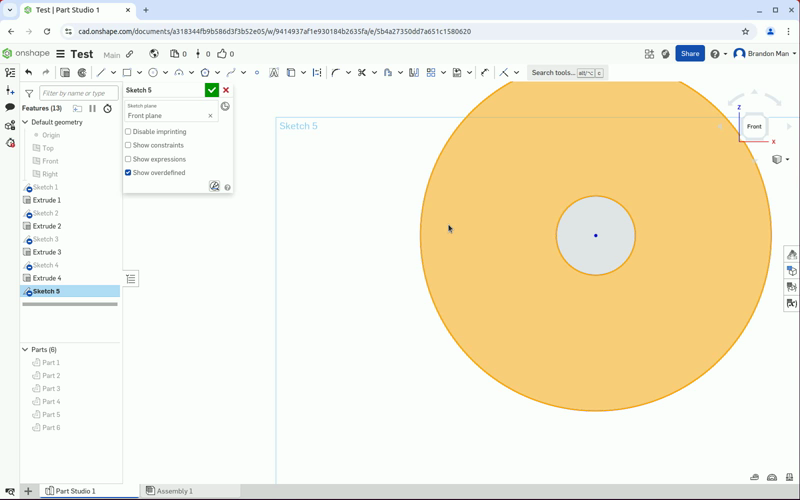
scroll(-6)
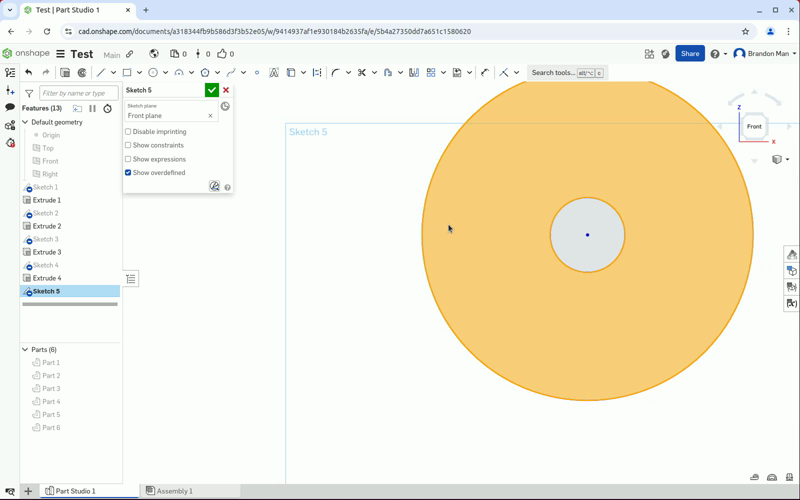
scroll(-6)
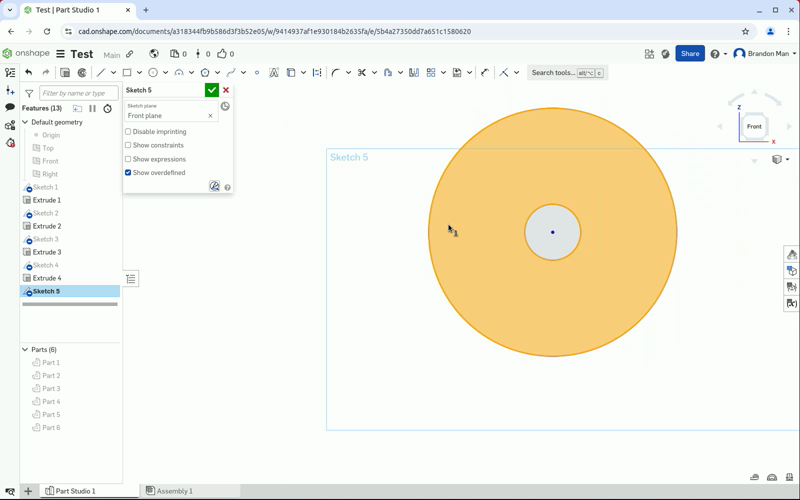
scroll(-6)
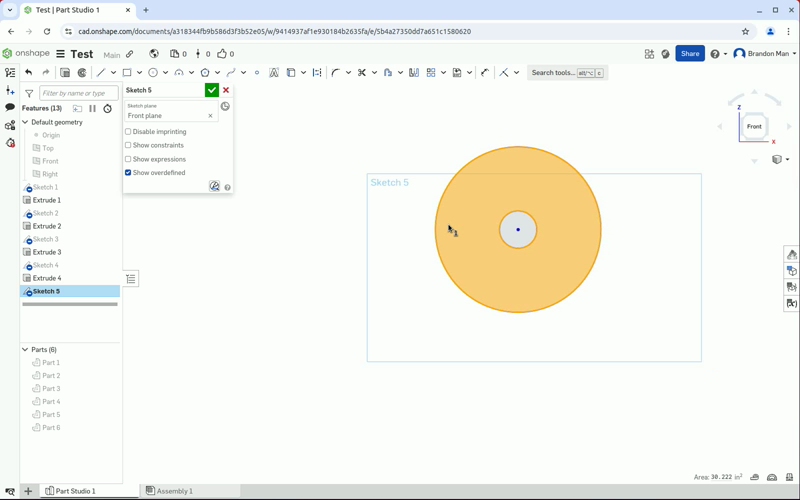
scroll(-6)
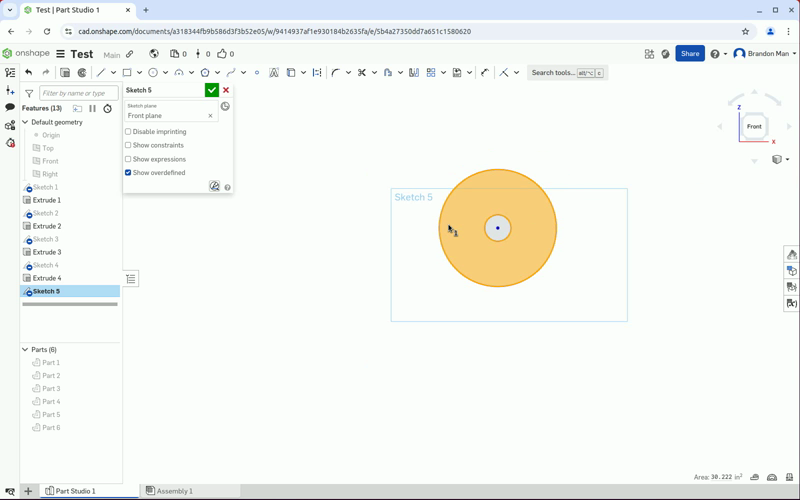
scroll(-6)
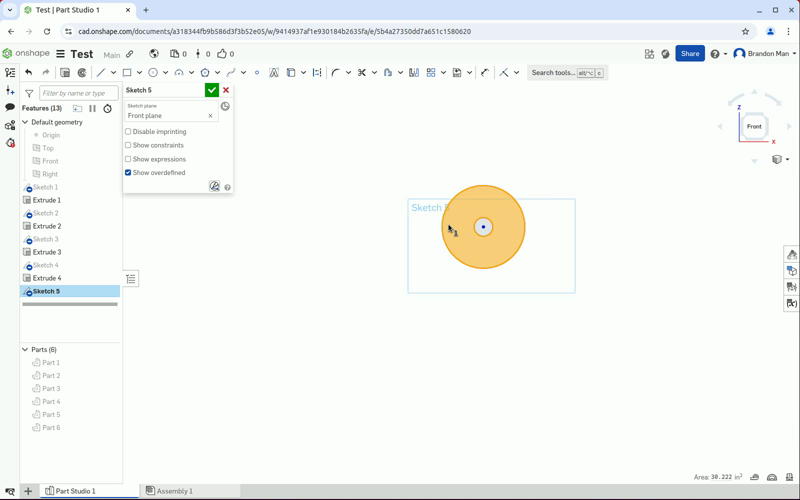
scroll(-6)
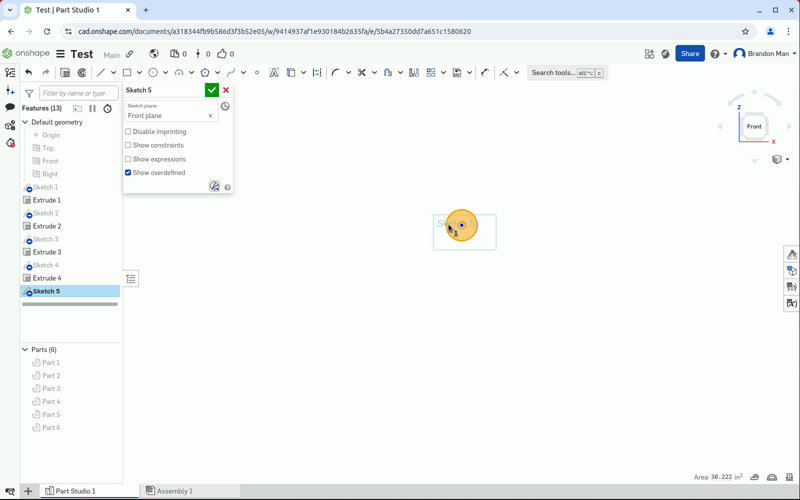
mouse_move(73, 352)
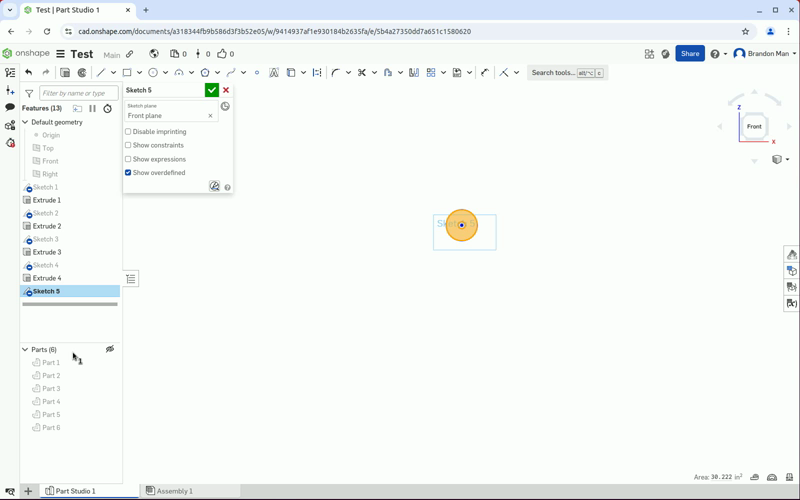
key(shift+y)
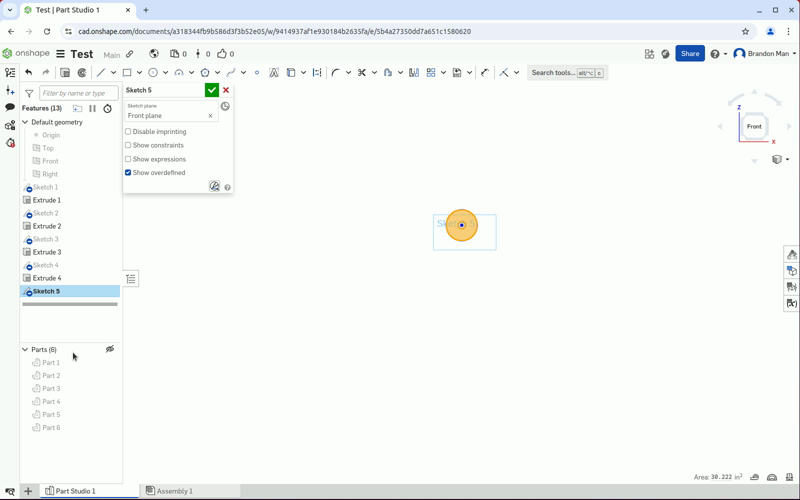
key(shift+e)
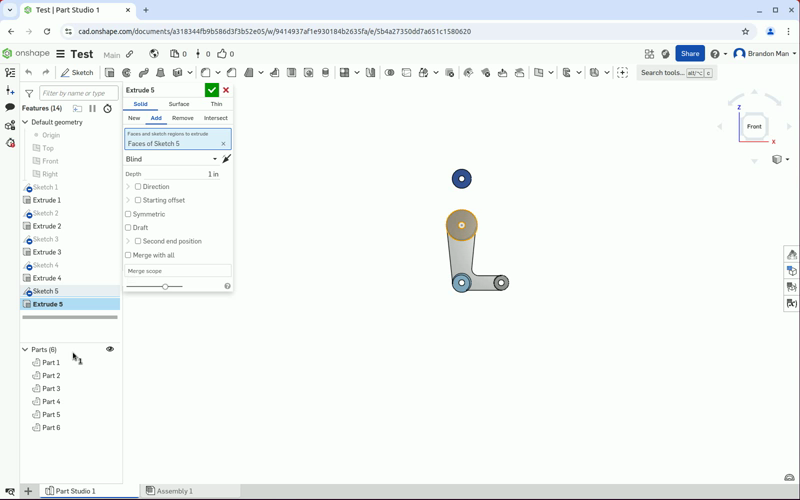
mouse_move(143, 106)
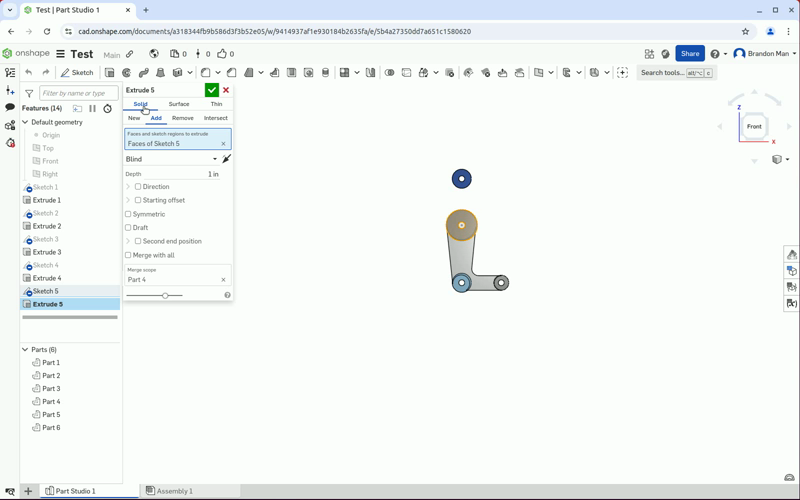
click(143, 106)
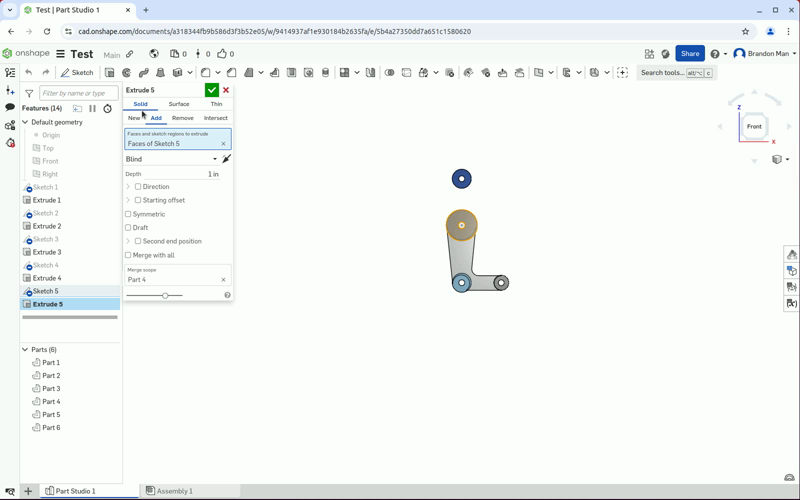
mouse_move(137, 120)
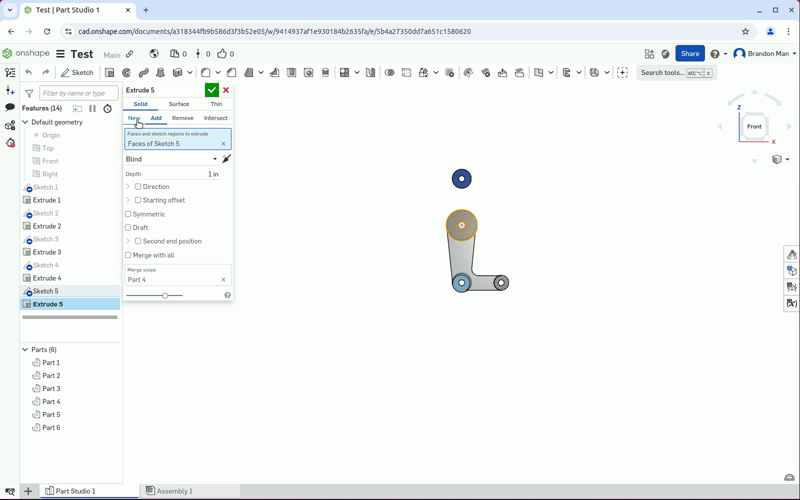
click(137, 120)
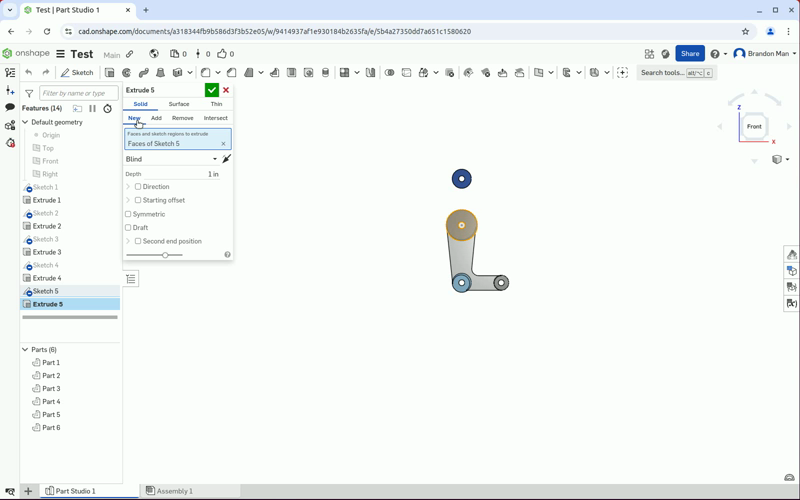
key(tab, 4)
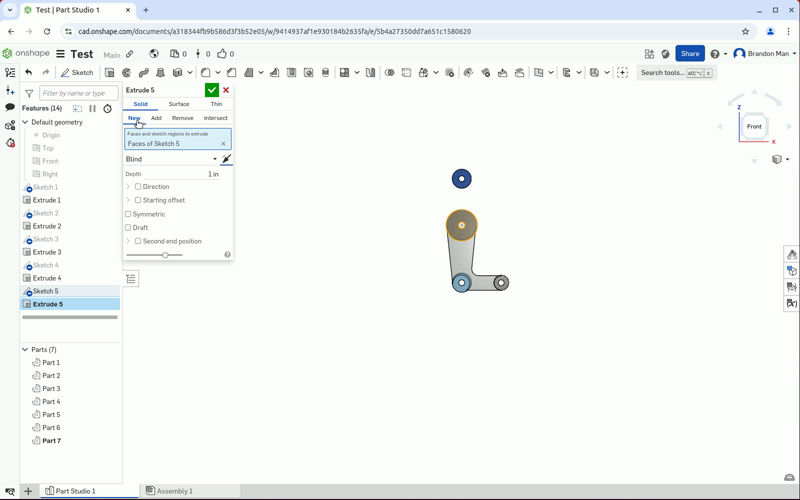
text(0.481)
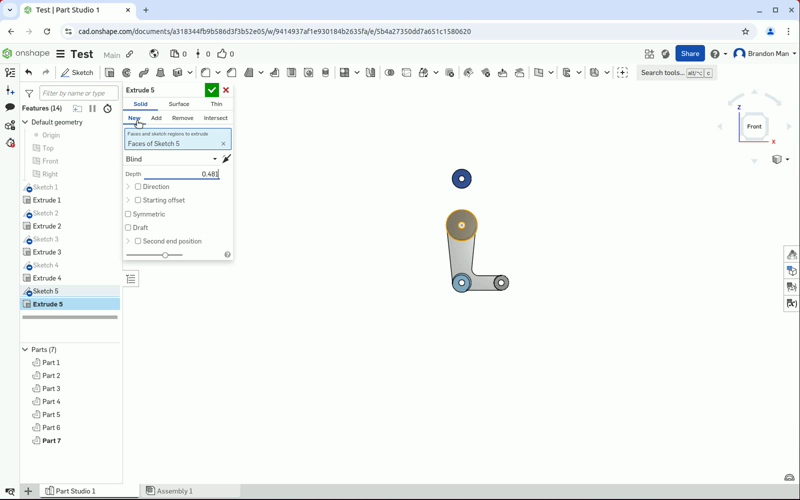
key(enter)
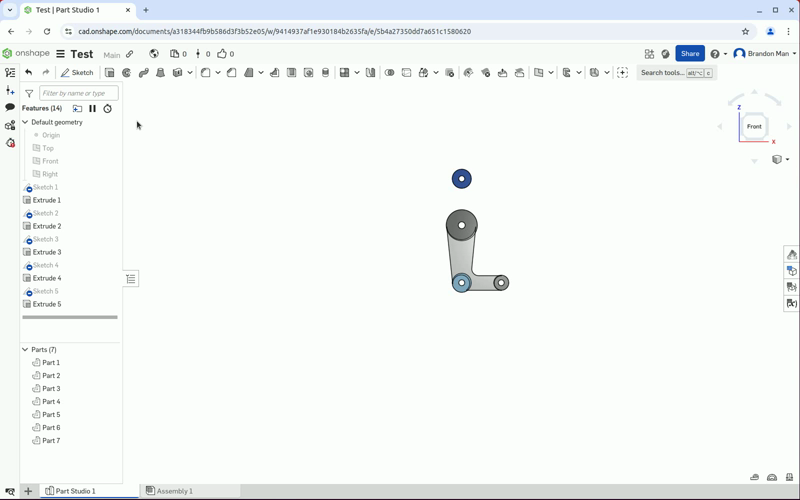
key(shift+h)
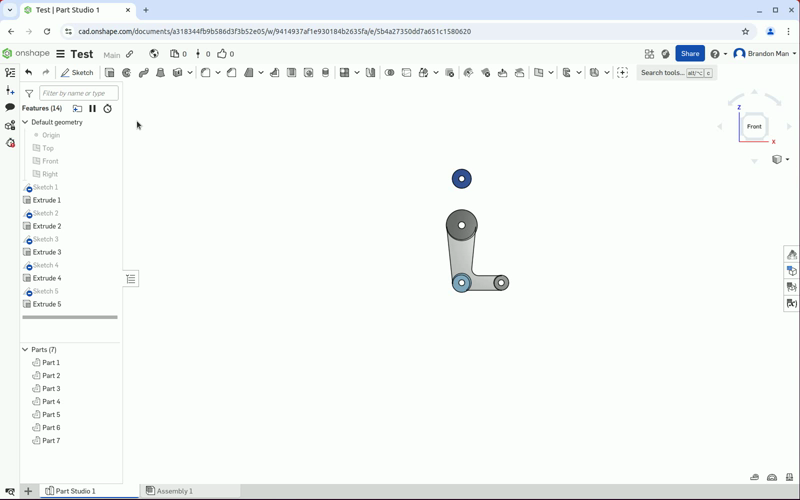
key(shift+h)
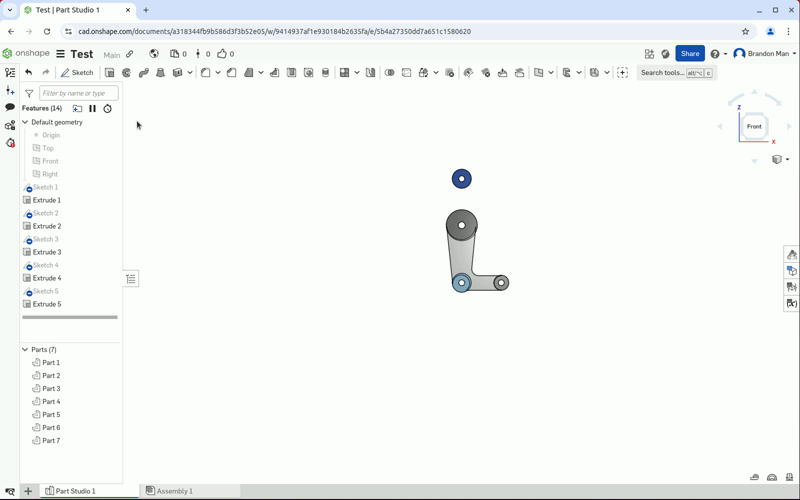
mouse_move(73, 189)
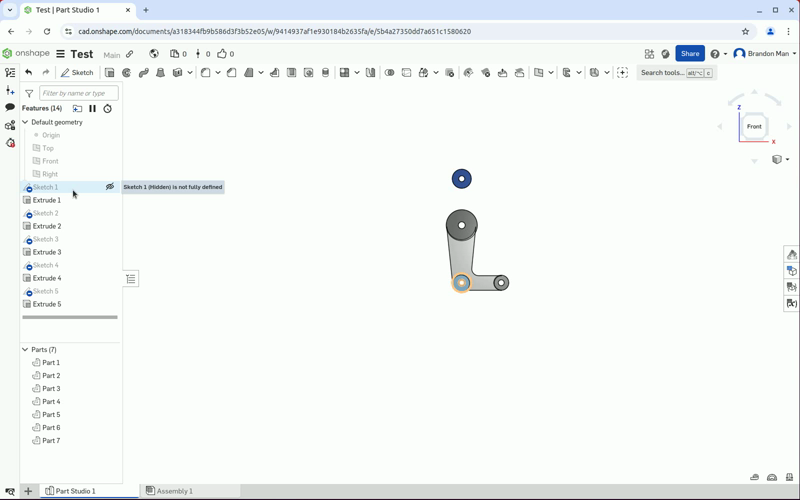
click(73, 189)
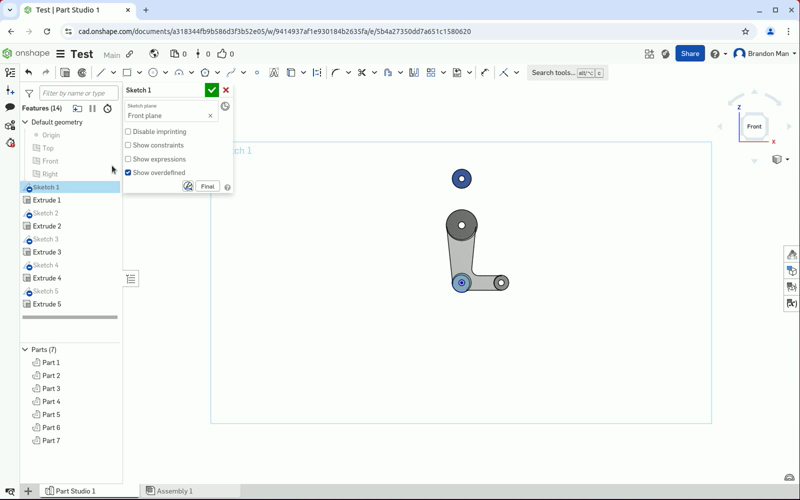
mouse_move(229, 92)
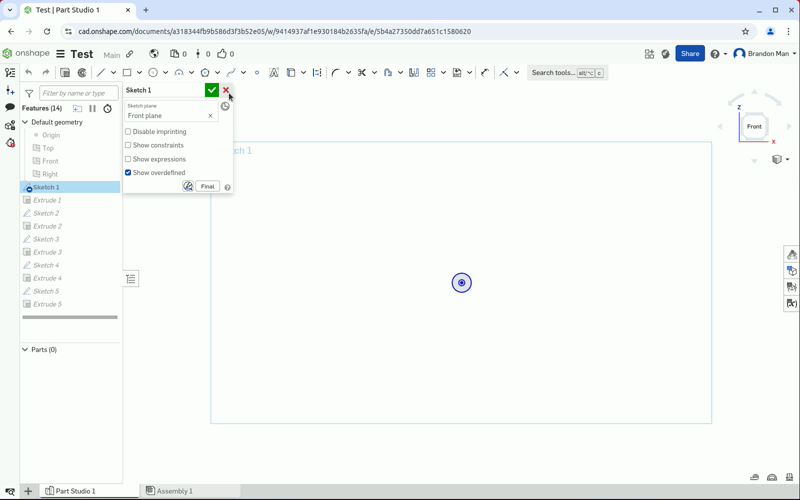
click(229, 92)
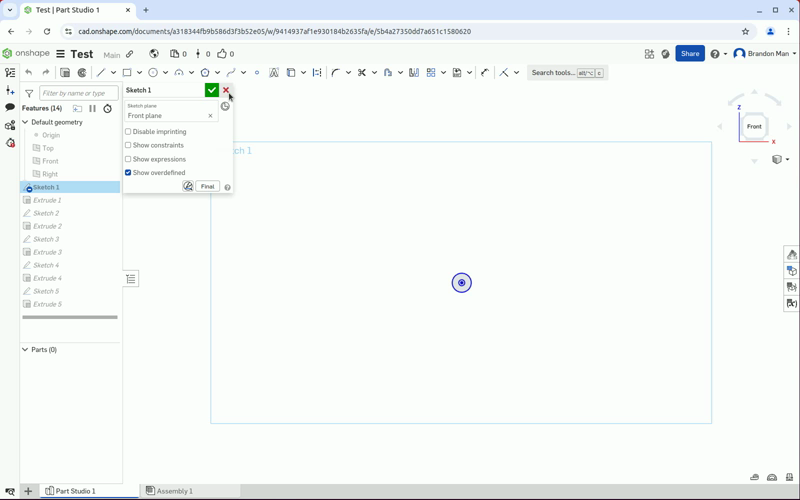
key(shift+s)
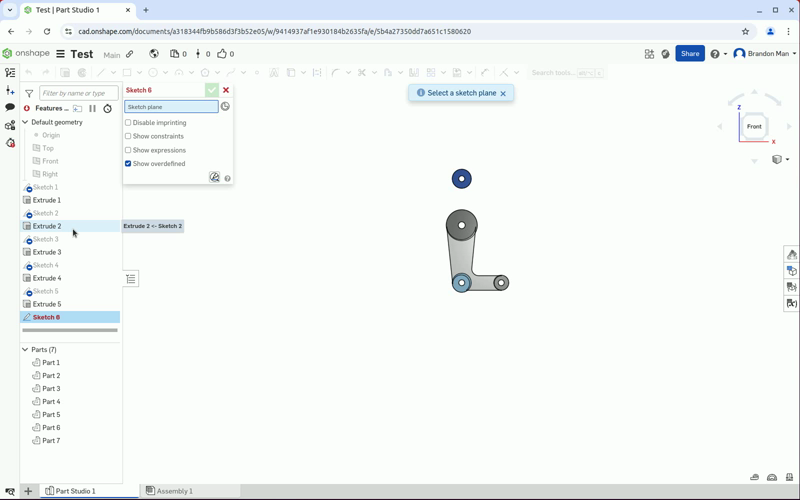
scroll(3)
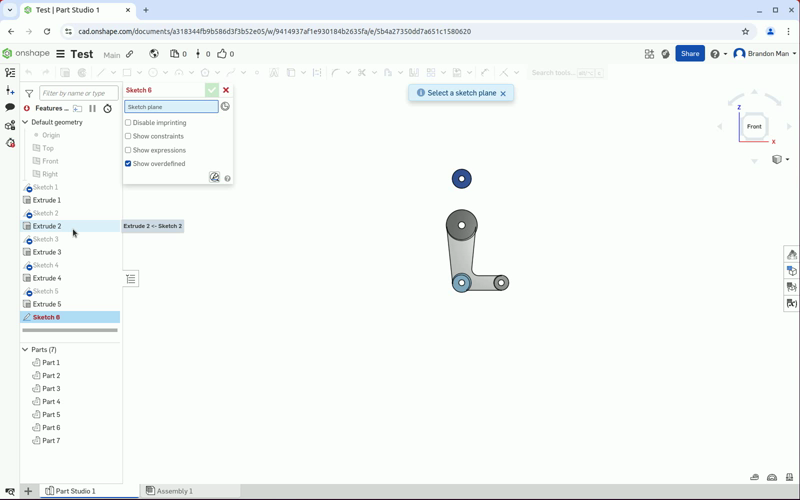
mouse_move(73, 163)
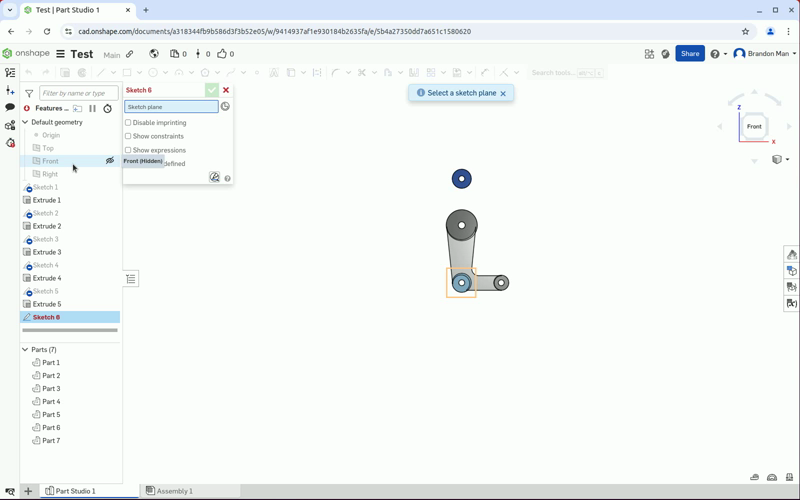
click(73, 163)
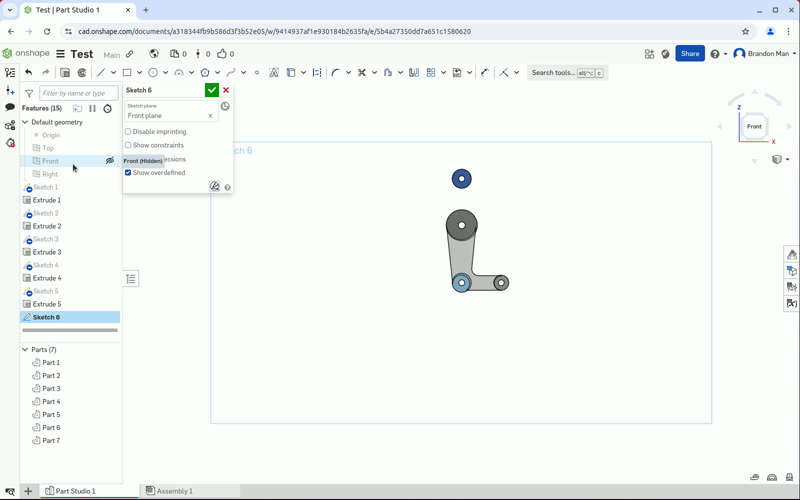
mouse_move(73, 352)
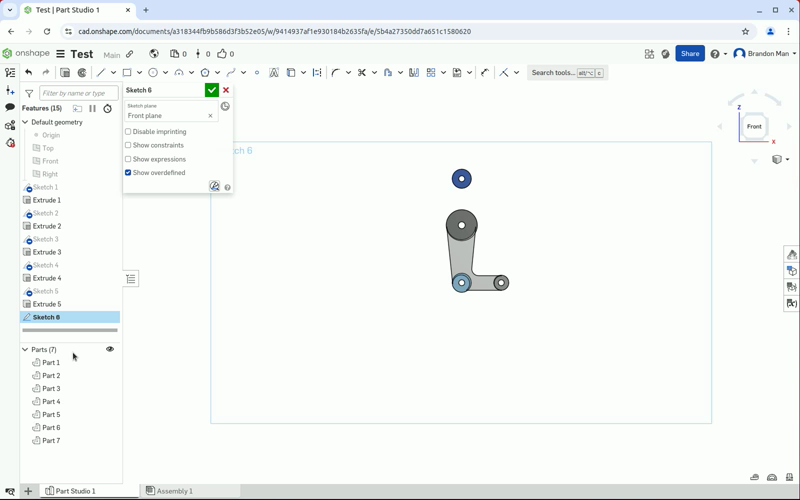
key(y)
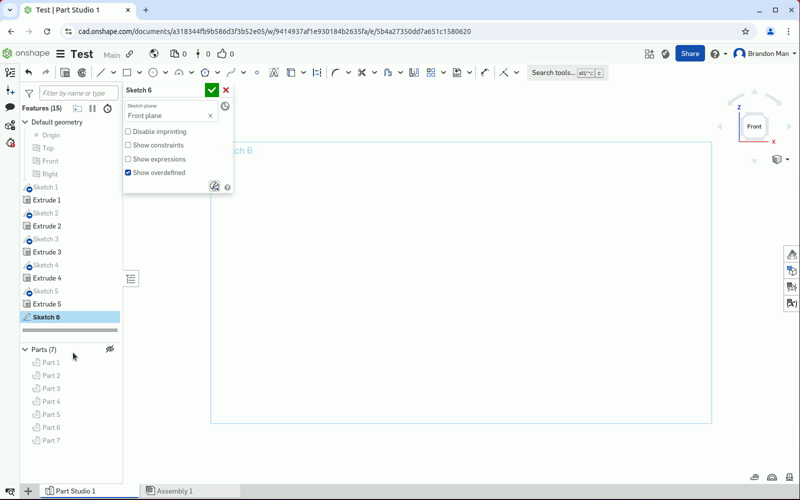
key(a)
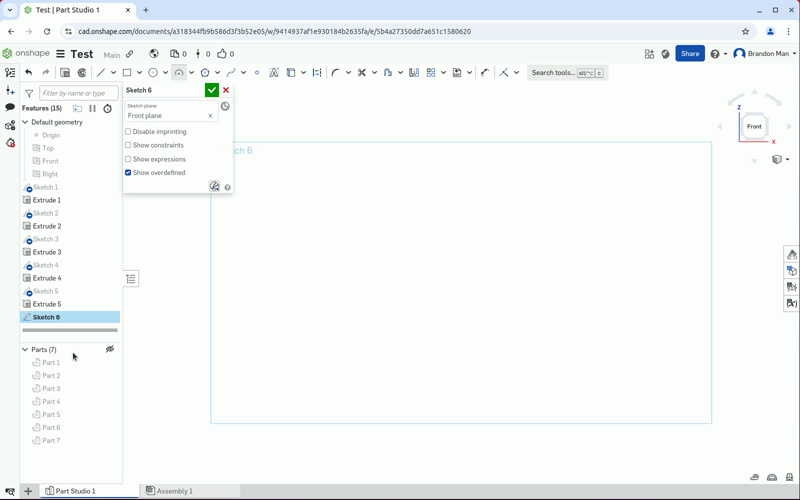
key_down(shift)
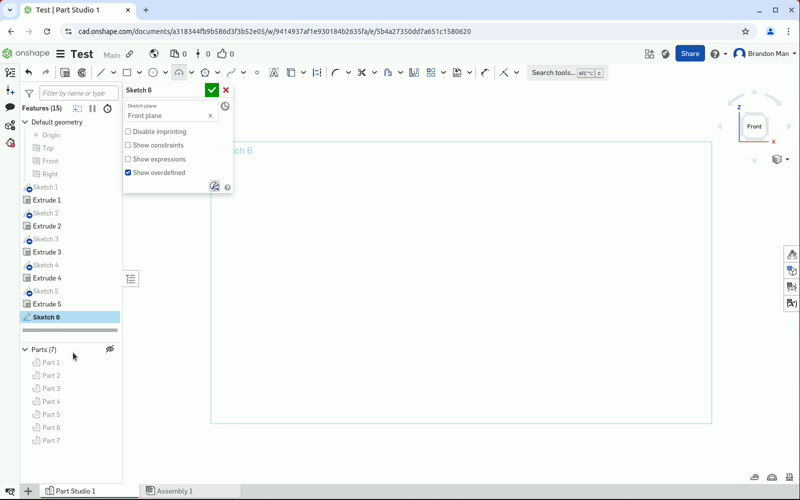
mouse_move(446, 223)
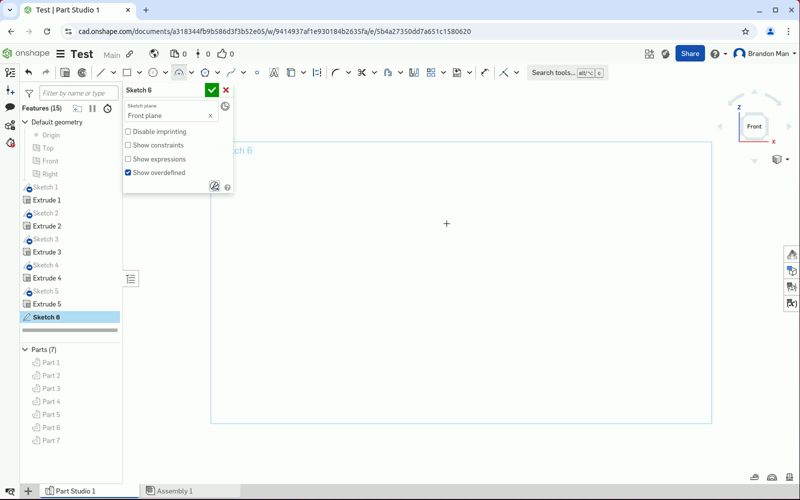
click(446, 223)
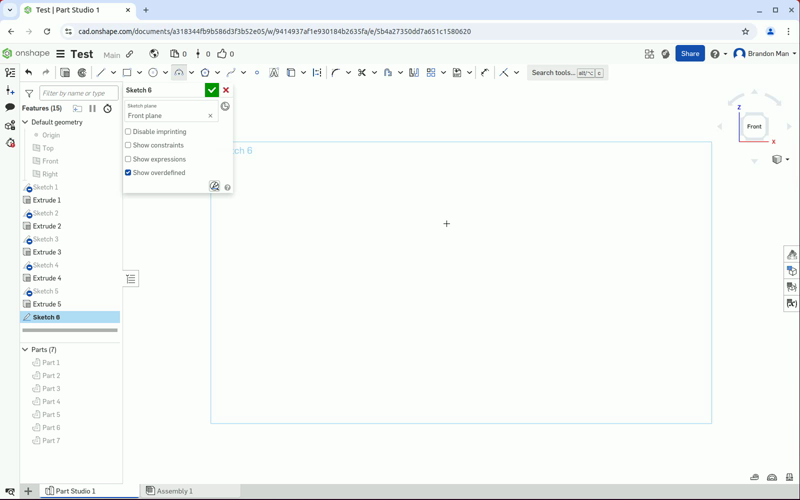
key_up(shift)
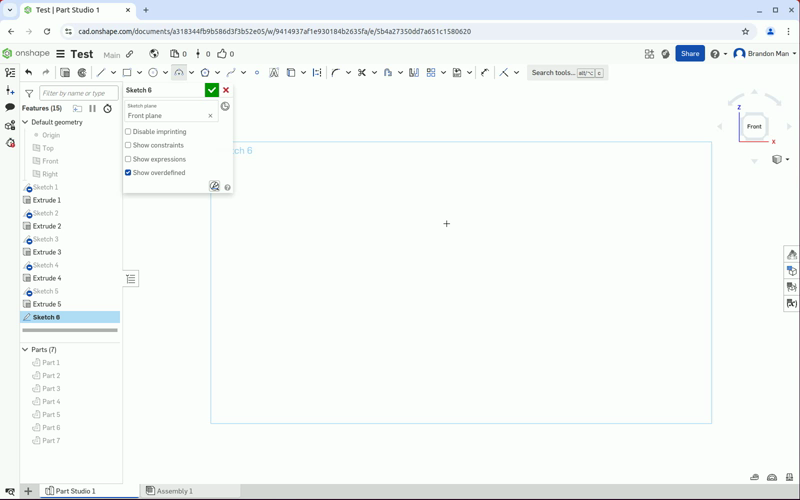
key_down(shift)
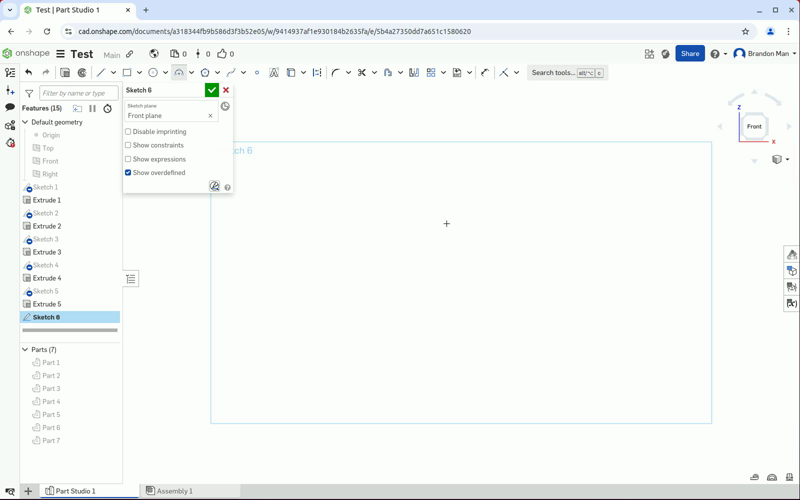
mouse_move(476, 223)
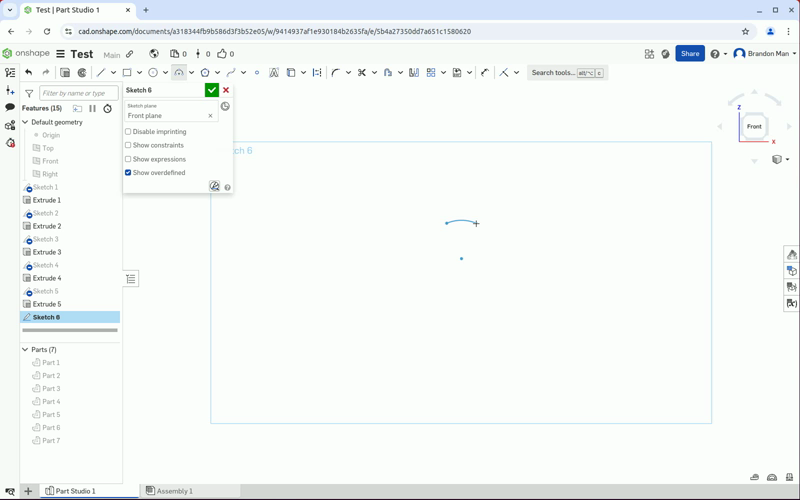
click(476, 223)
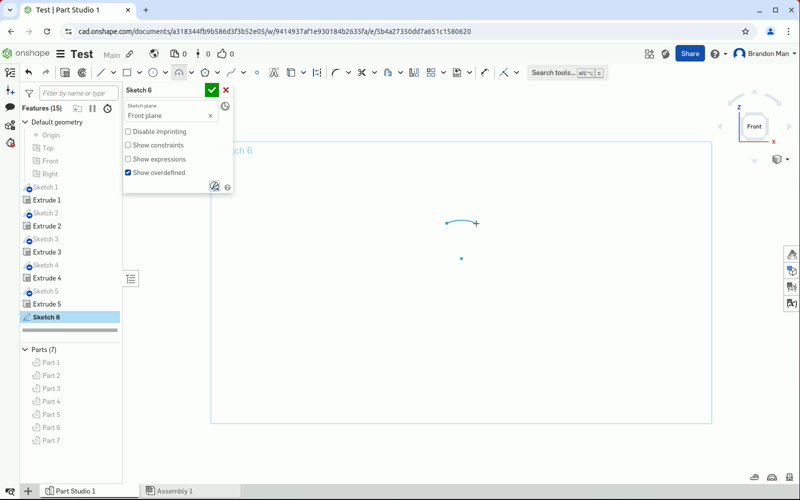
mouse_move(461, 210)
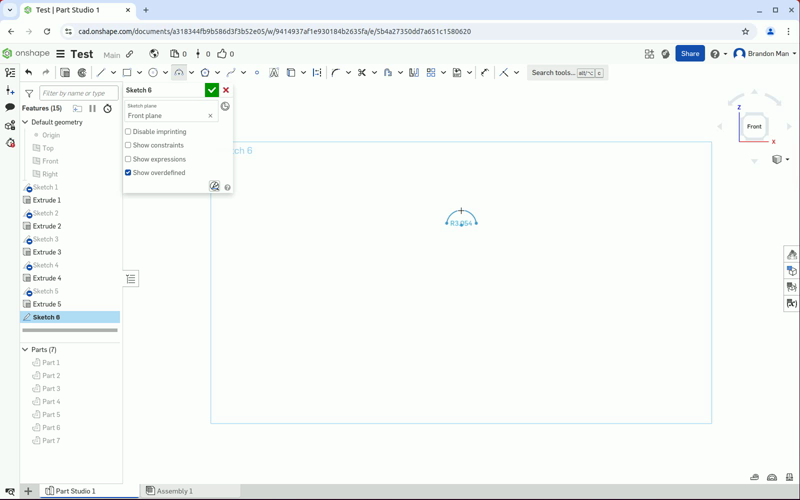
click(461, 210)
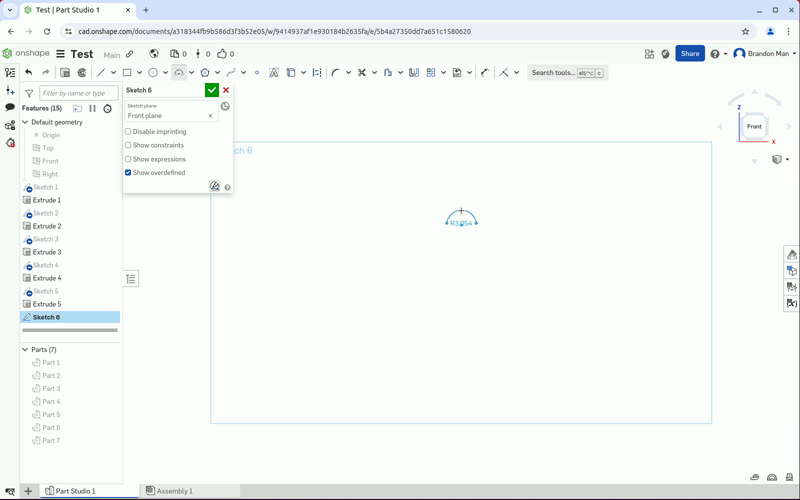
key_up(shift)
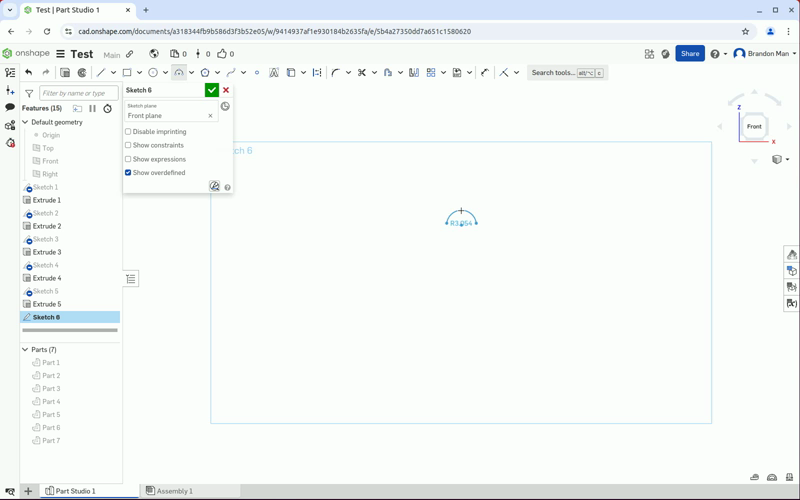
key(esc)
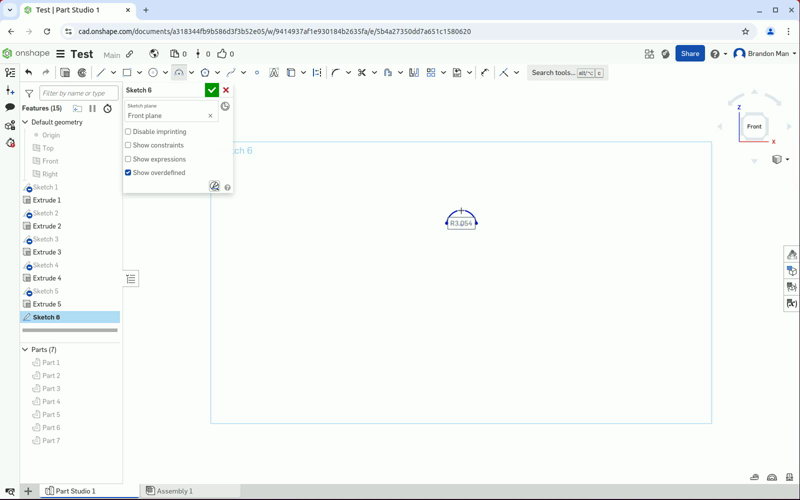
key(l)
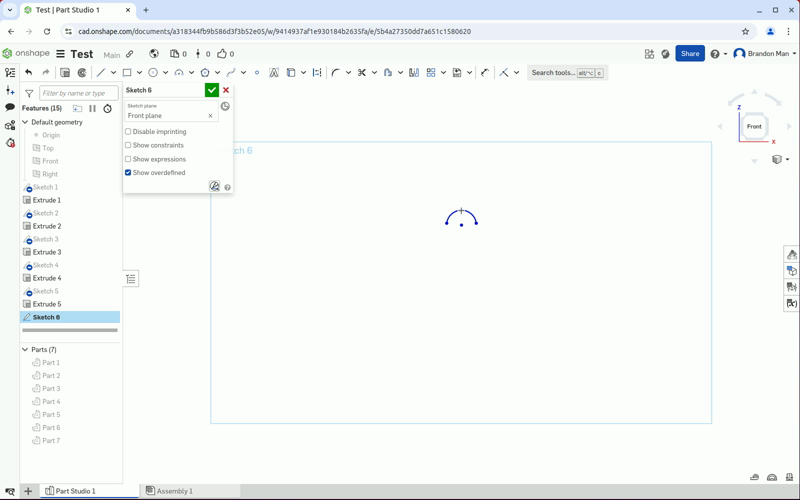
mouse_move(476, 223)
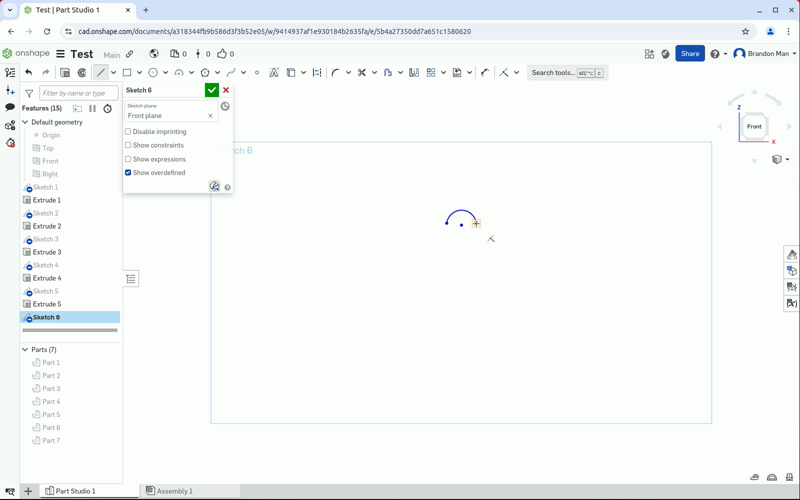
click(476, 223)
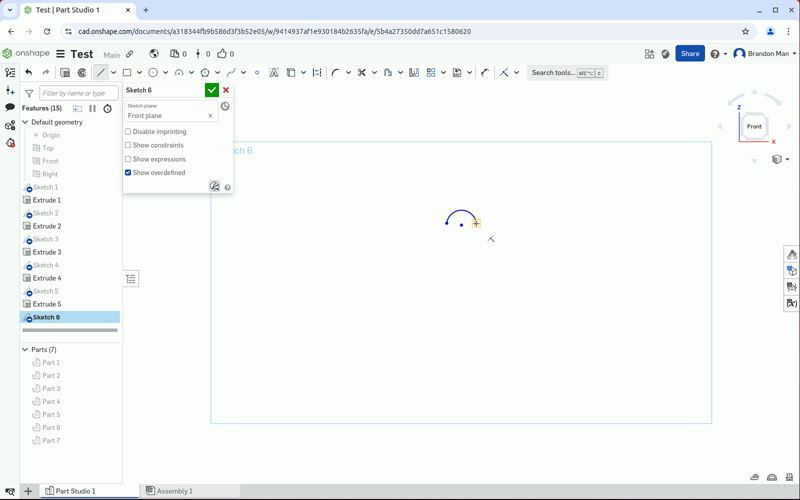
key_down(shift)
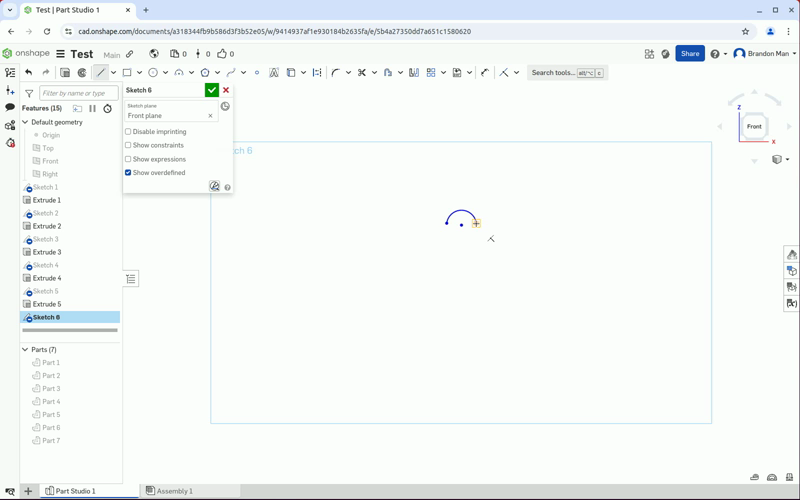
mouse_move(506, 223)
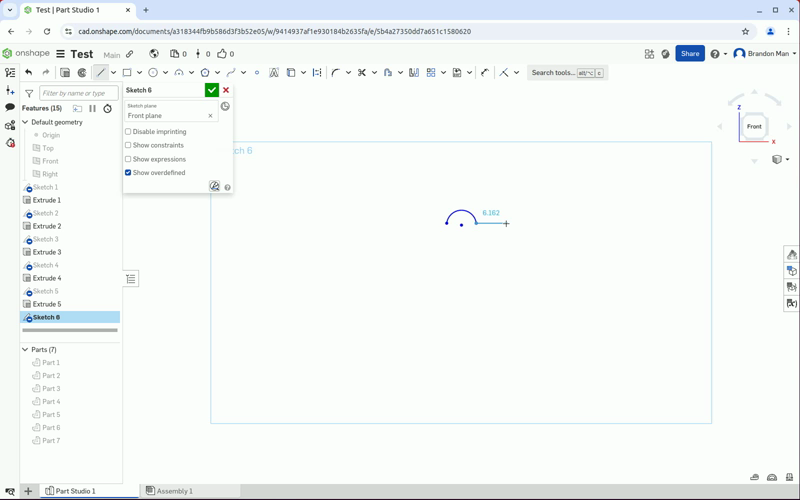
mouse_move(470, 176)
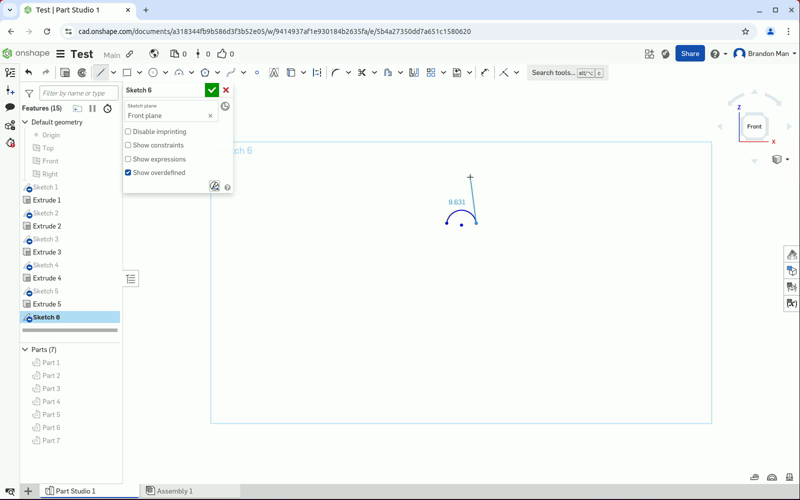
click(470, 176)
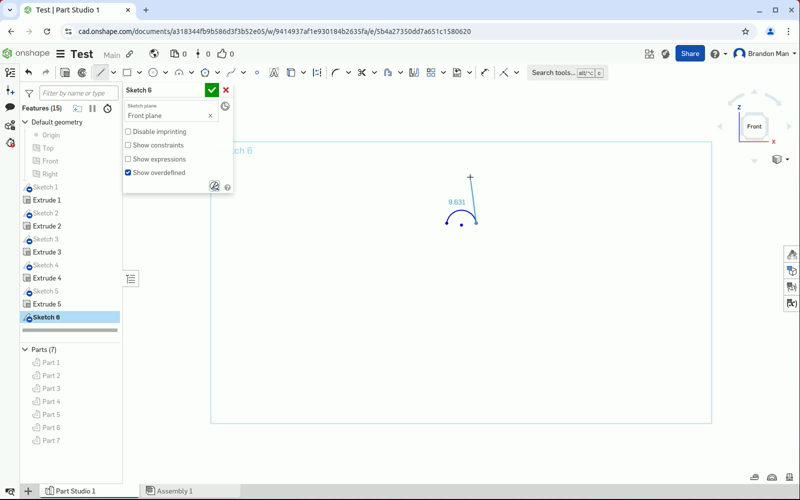
key_up(shift)
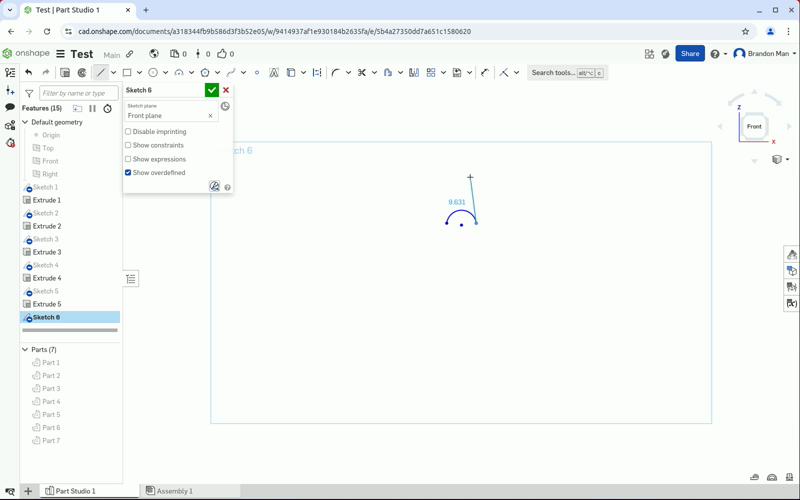
key(esc)
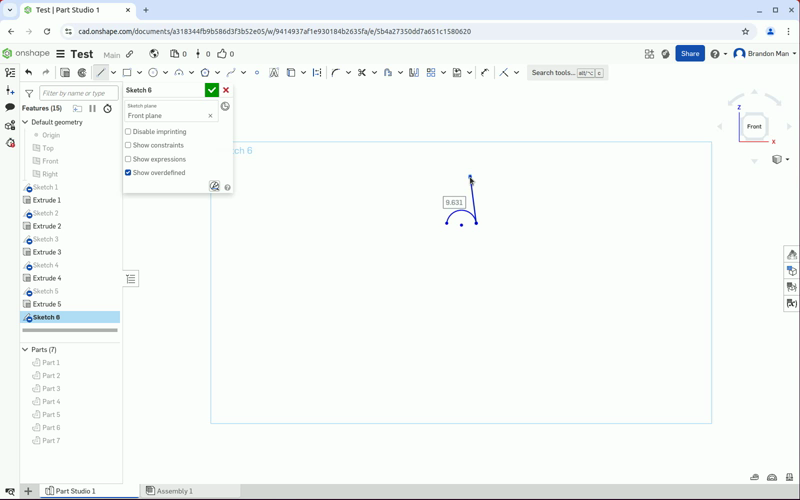
key(a)
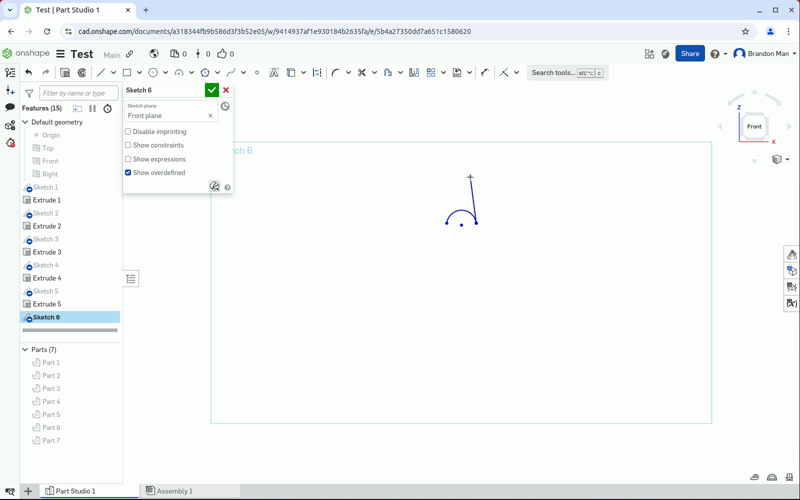
mouse_move(470, 176)
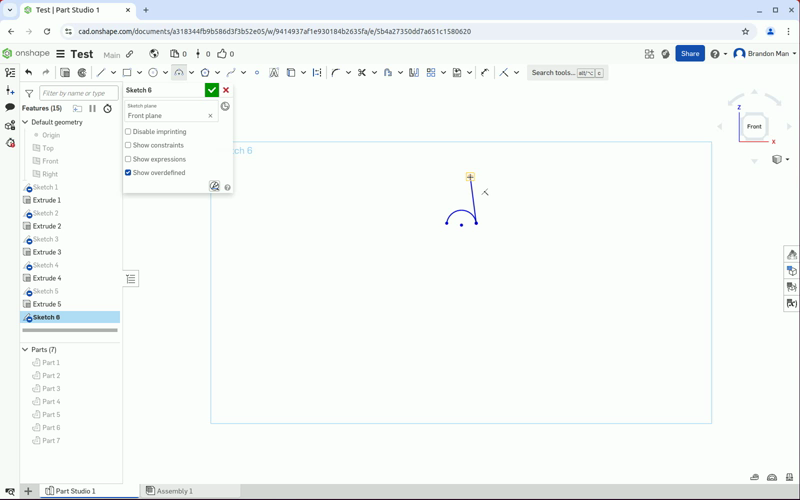
click(470, 176)
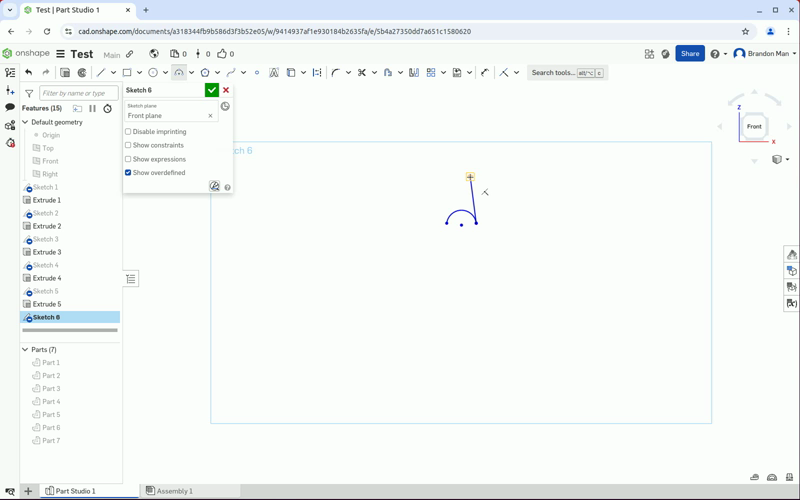
key_down(shift)
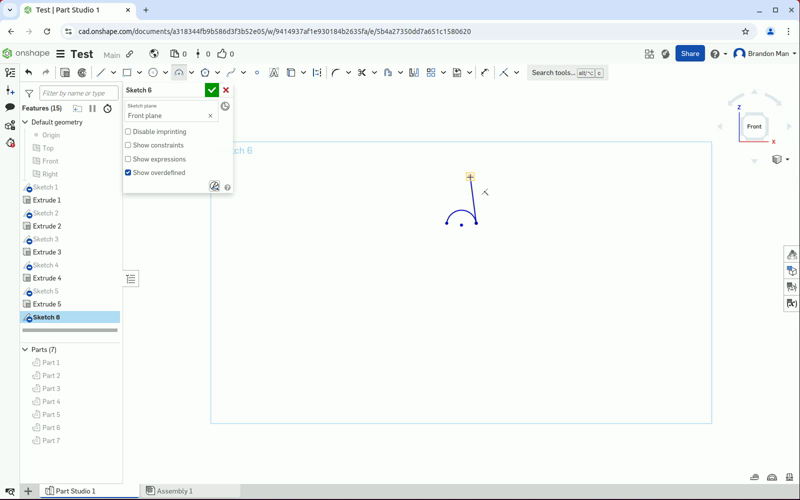
mouse_move(452, 176)
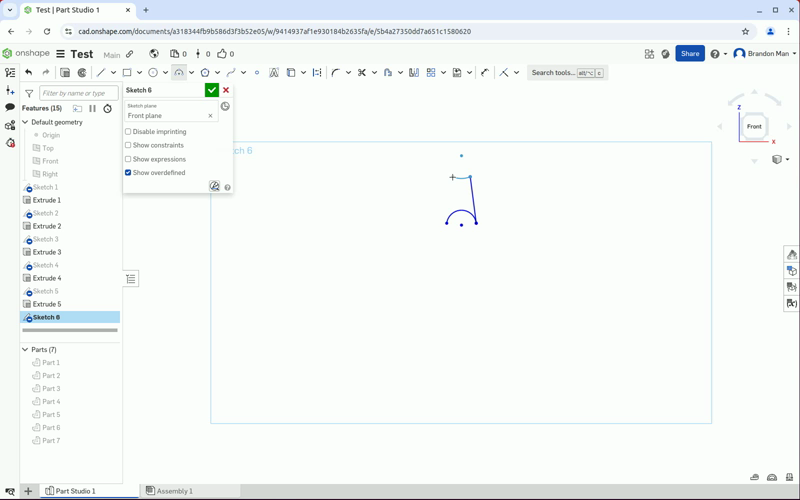
click(452, 176)
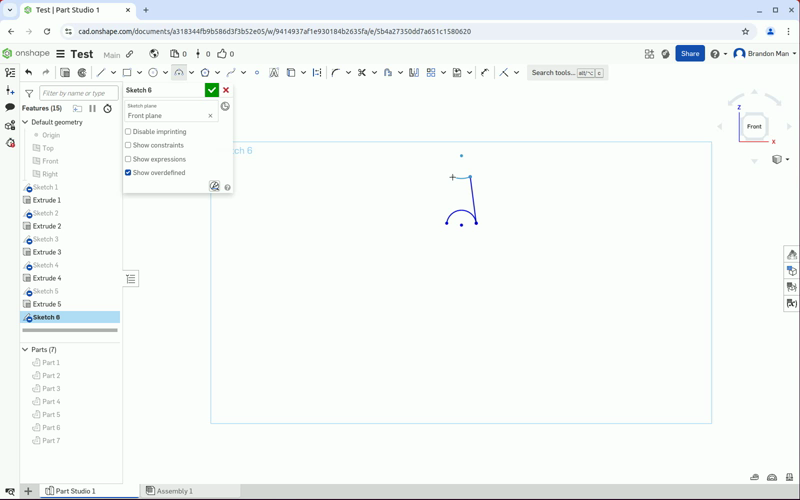
mouse_move(461, 186)
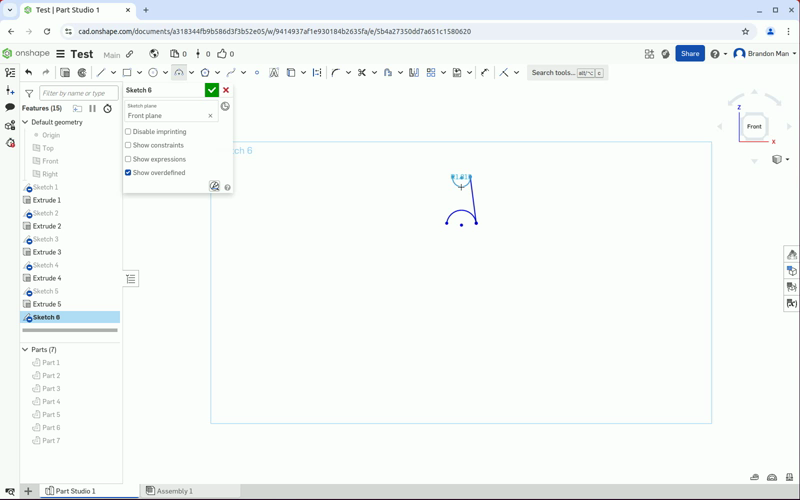
click(461, 186)
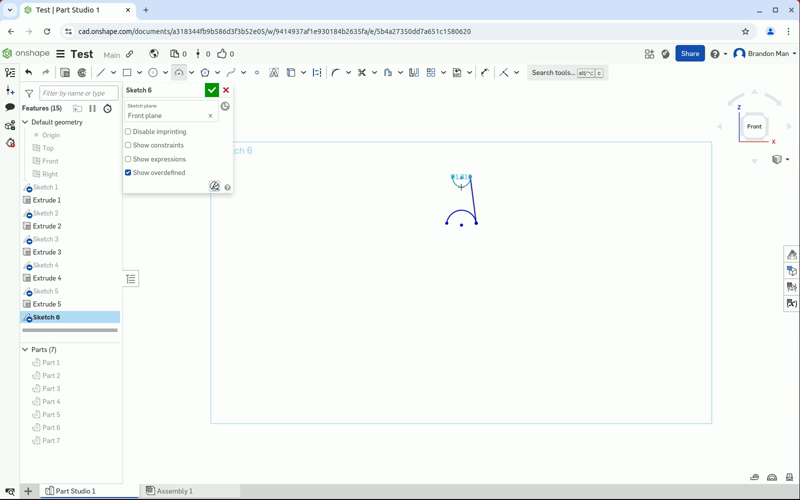
key_up(shift)
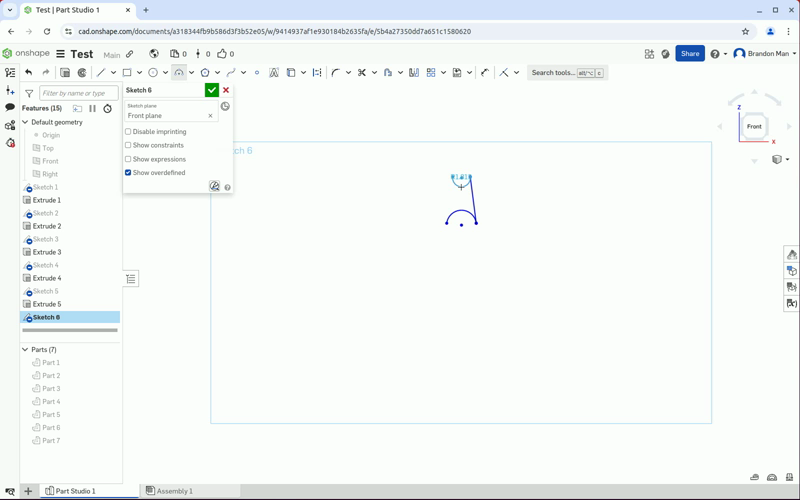
key(esc)
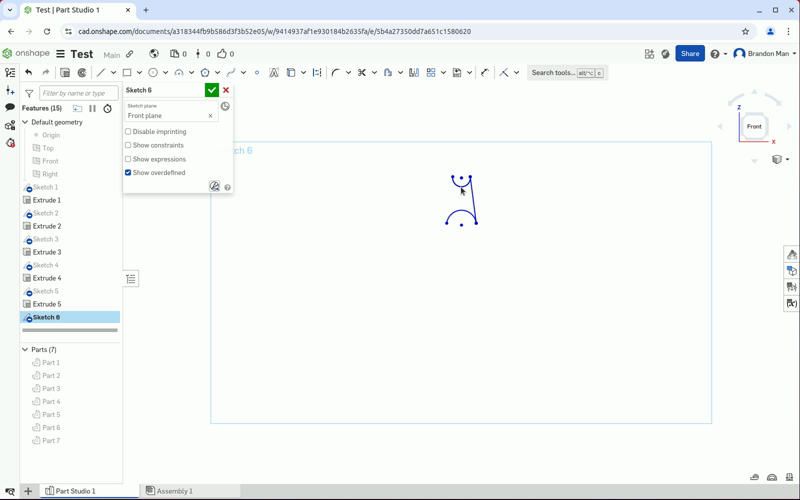
key(l)
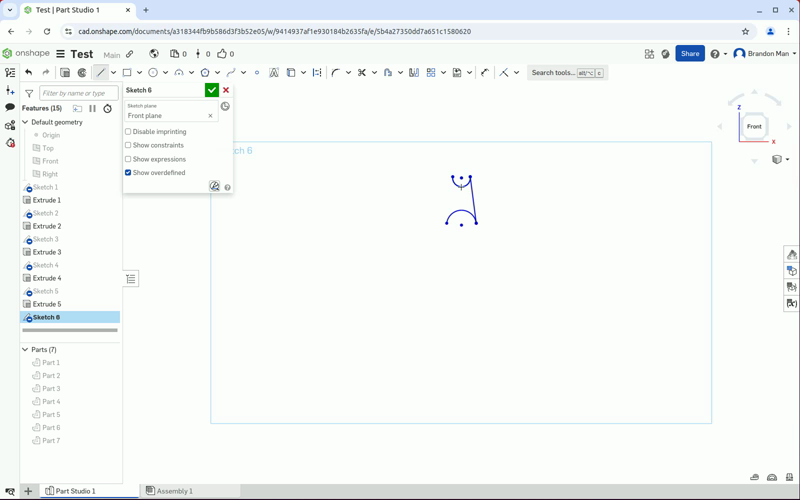
mouse_move(452, 176)
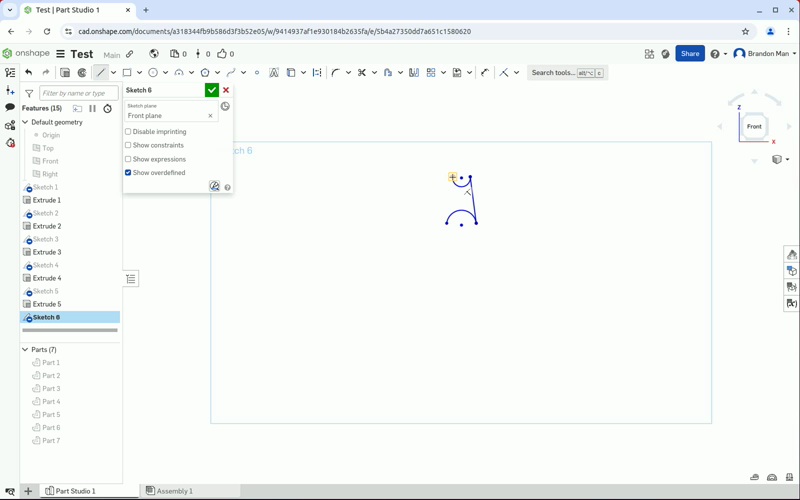
click(452, 176)
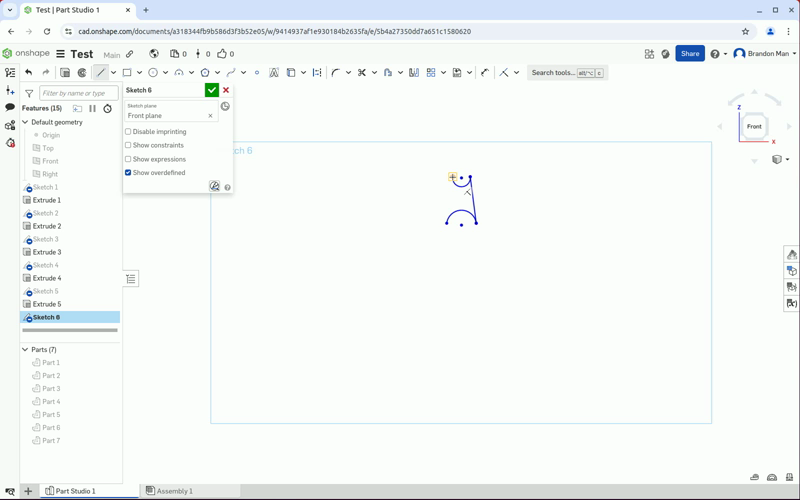
mouse_move(482, 176)
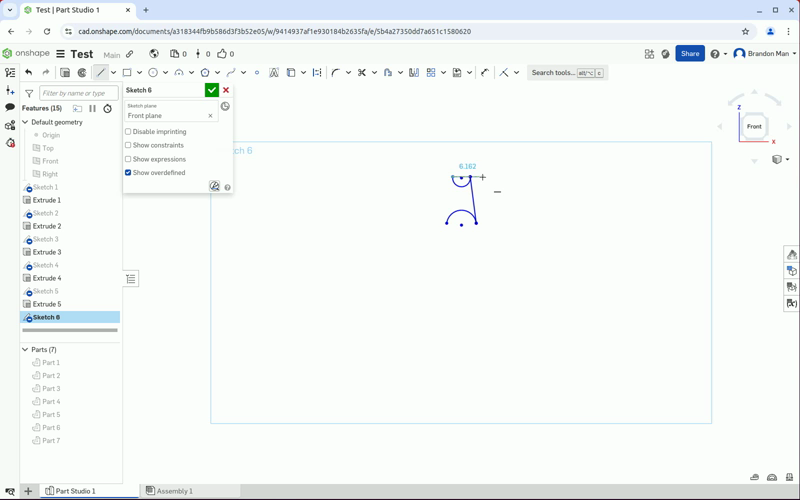
key_down(shift)
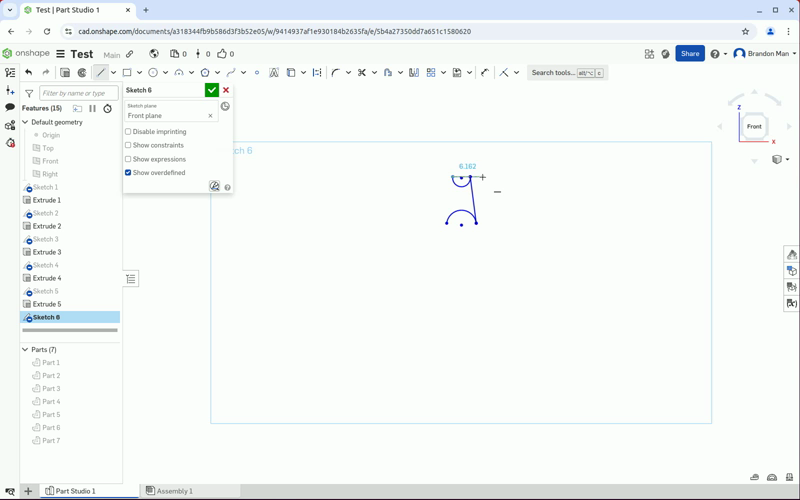
mouse_move(446, 223)
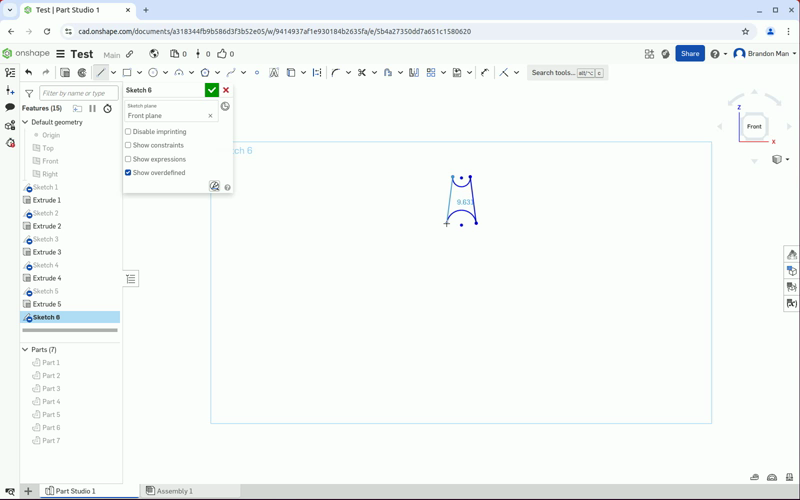
key_up(shift)
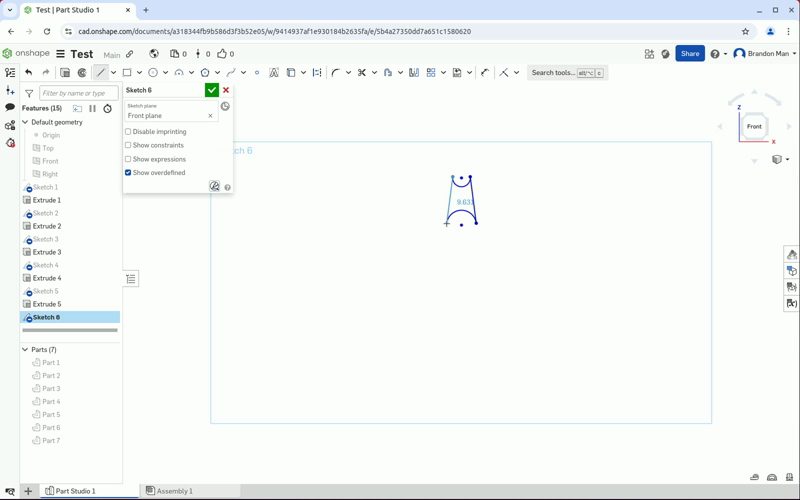
click(446, 223)
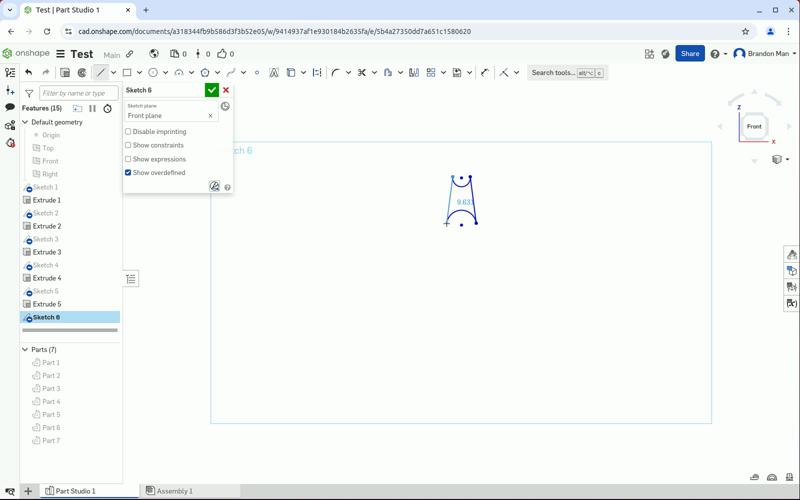
key(esc)
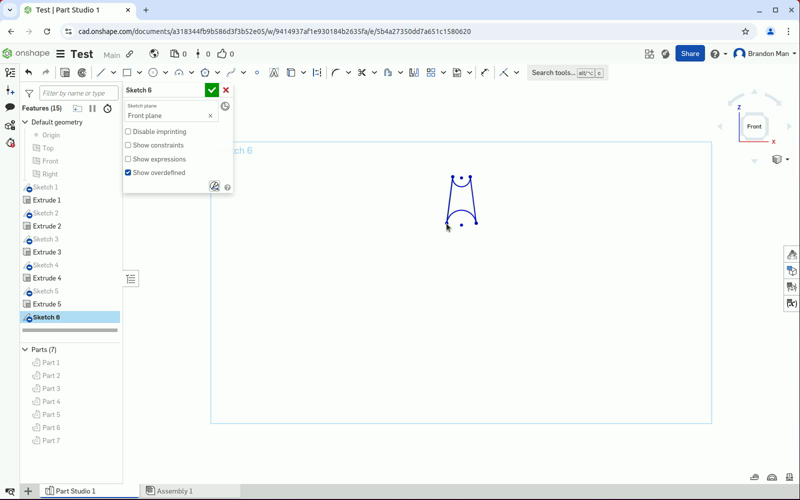
key(c)
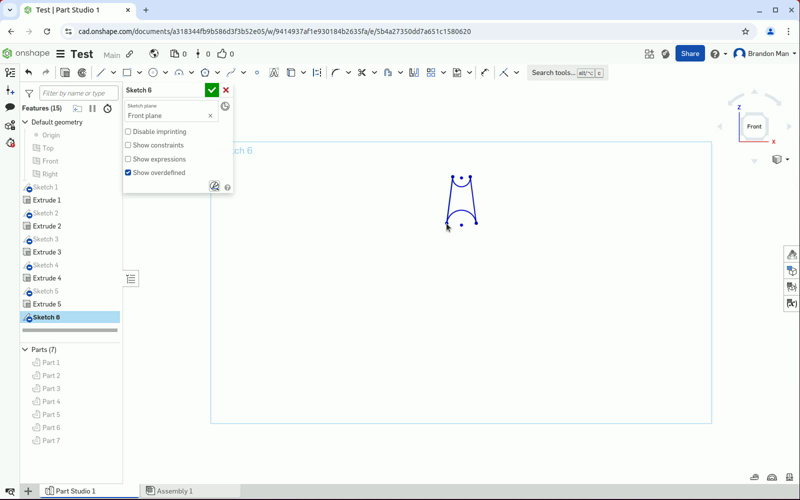
key_down(shift)
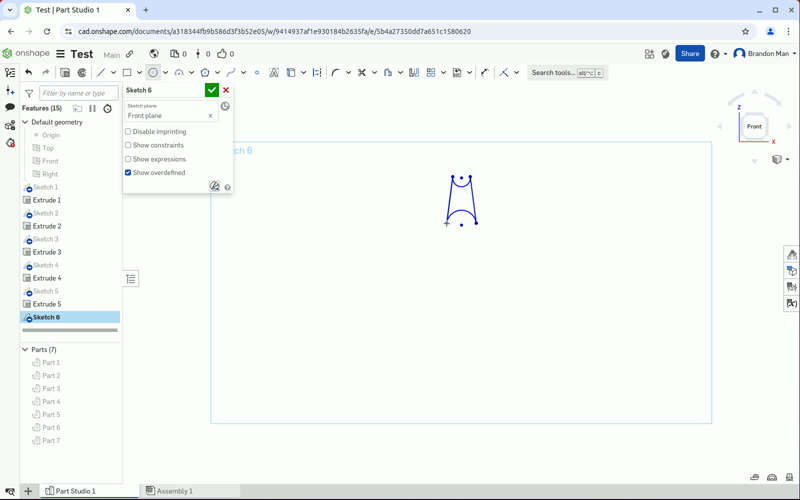
mouse_move(458, 191)
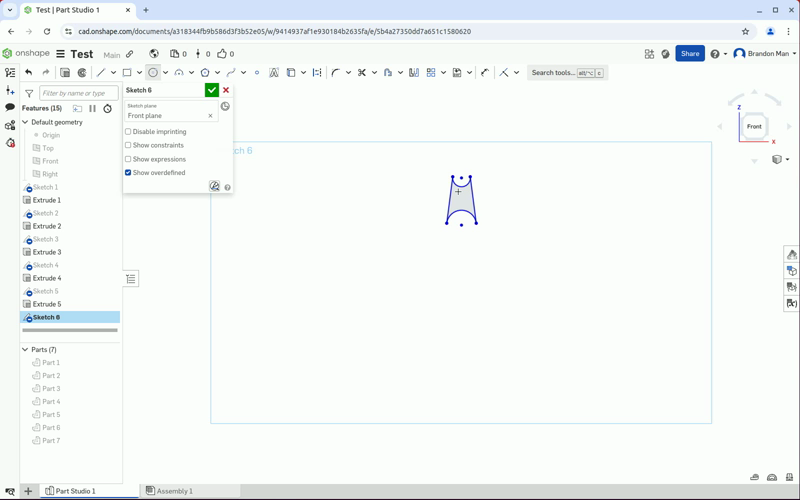
click(458, 191)
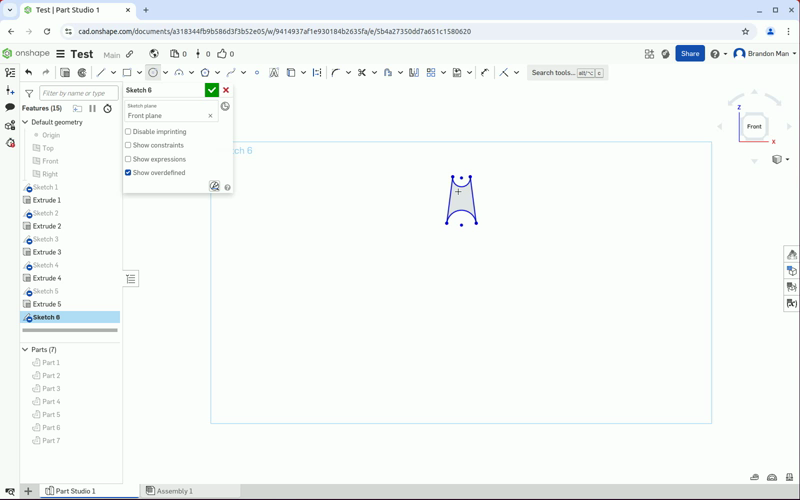
key_up(shift)
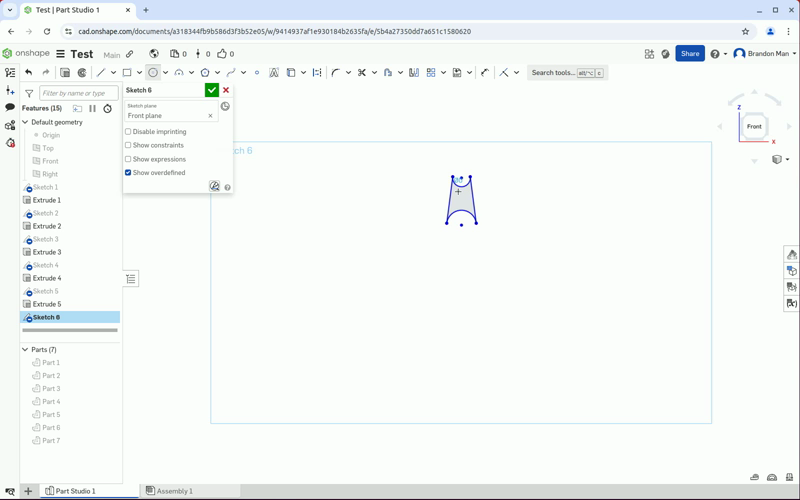
mouse_move(461, 191)
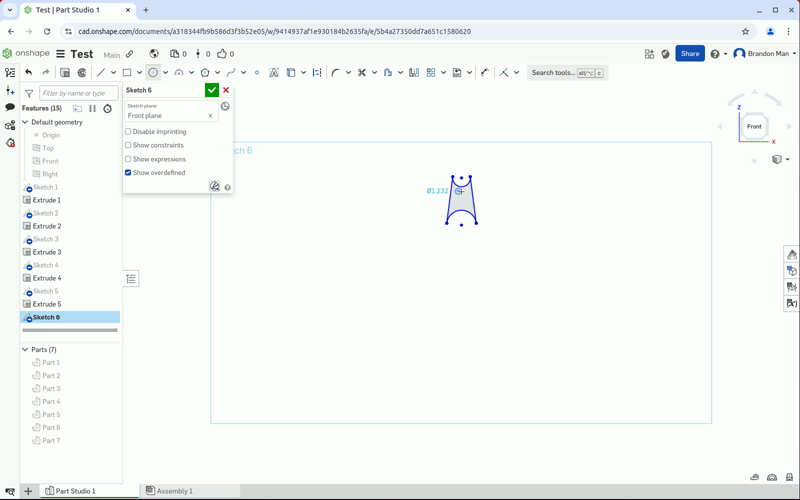
scroll(6)
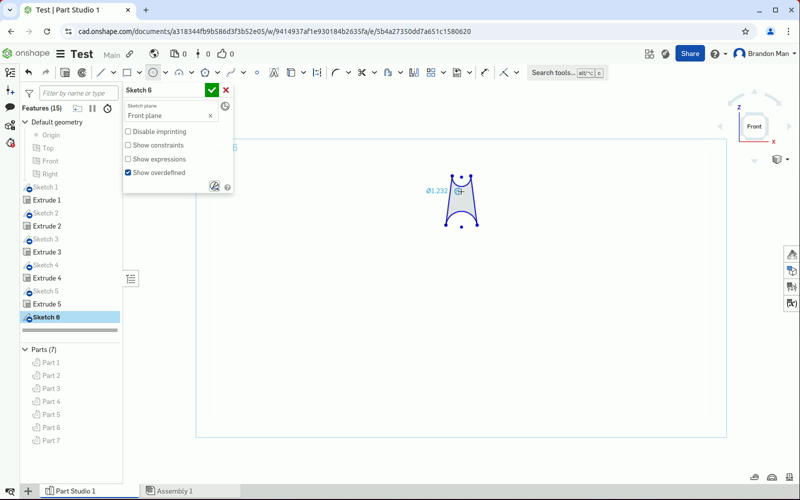
scroll(6)
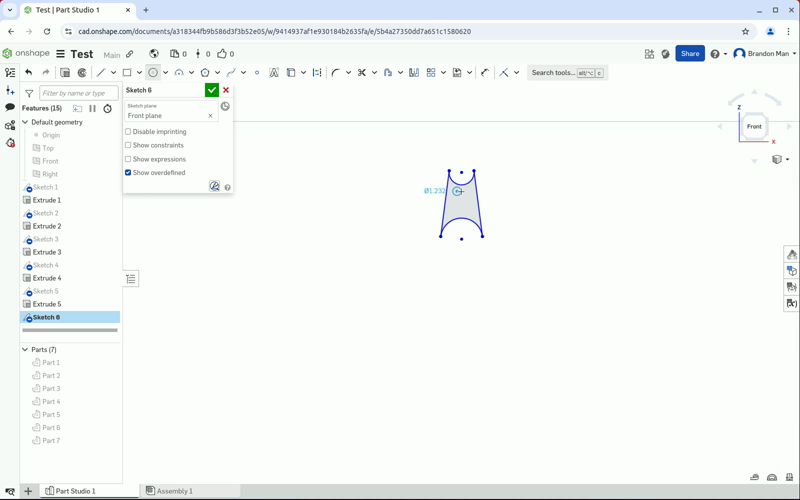
scroll(6)
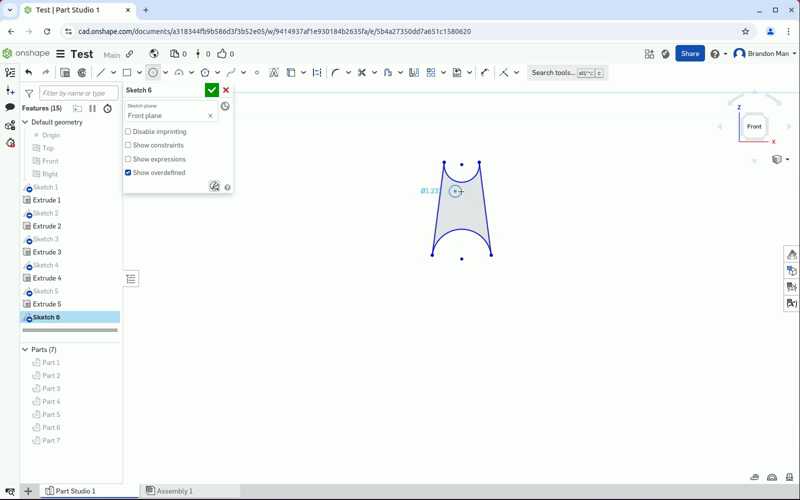
scroll(6)
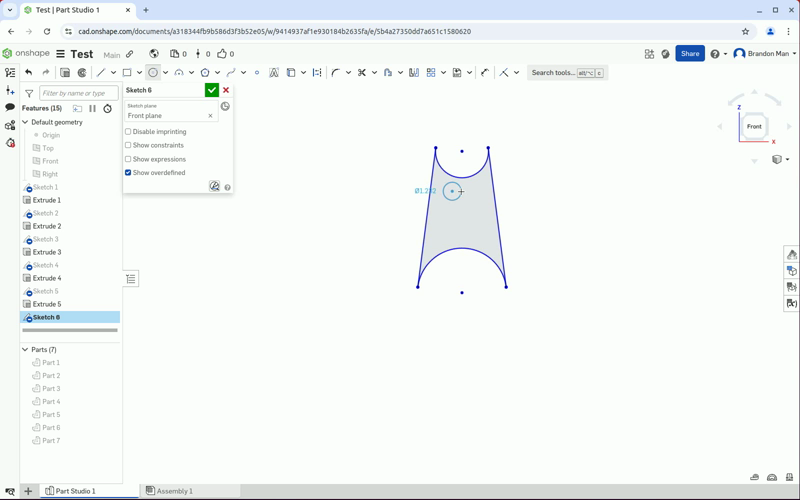
scroll(6)
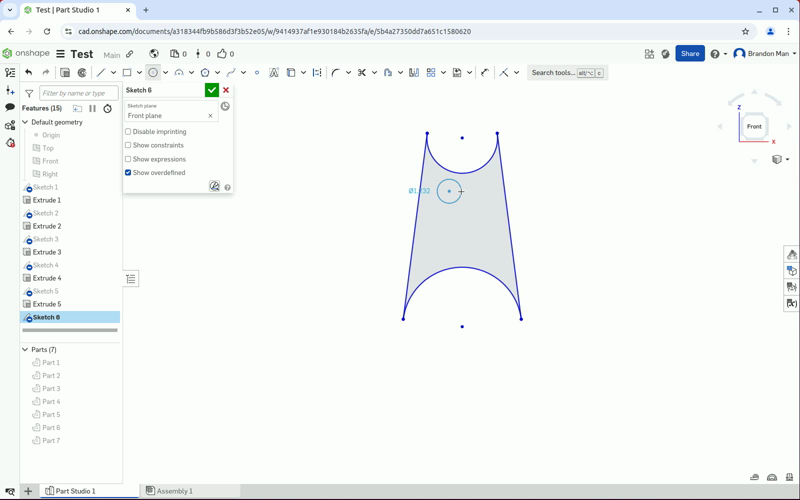
scroll(6)
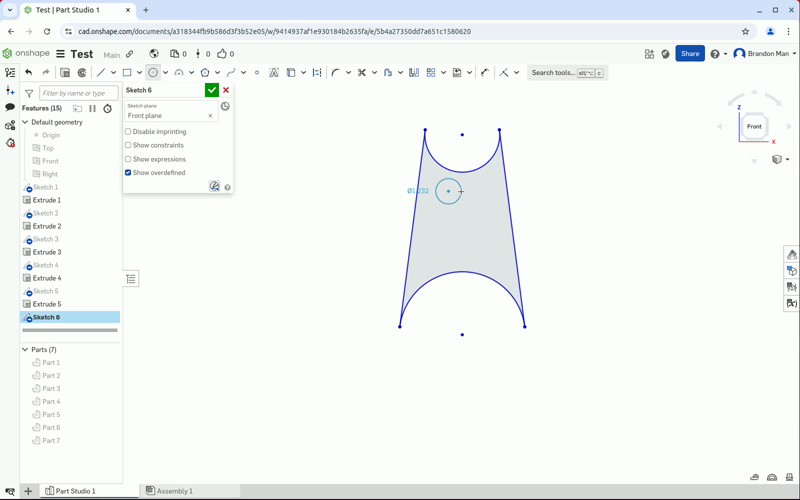
scroll(6)
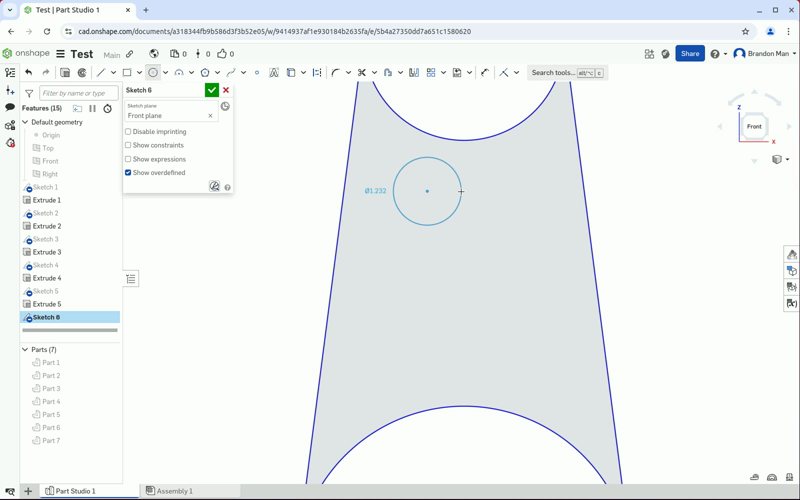
click(461, 191)
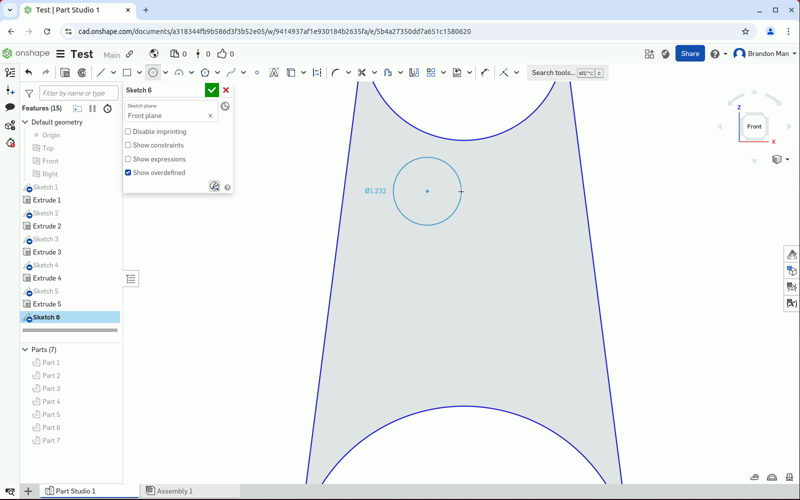
scroll(-6)
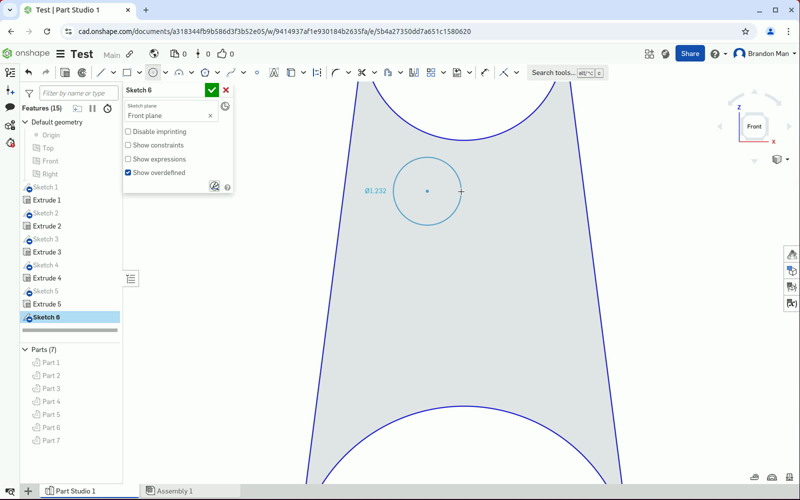
scroll(-6)
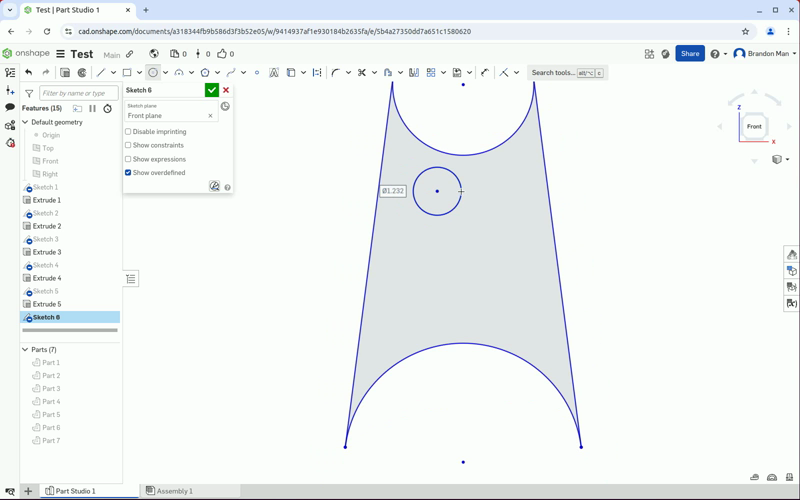
scroll(-6)
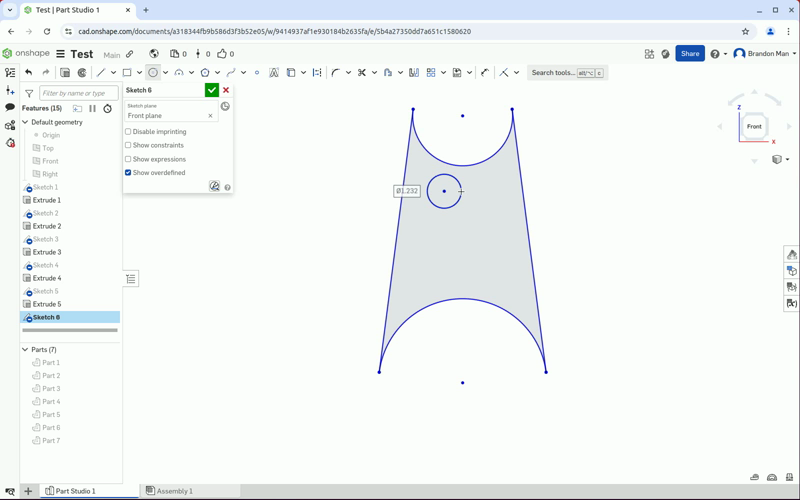
scroll(-6)
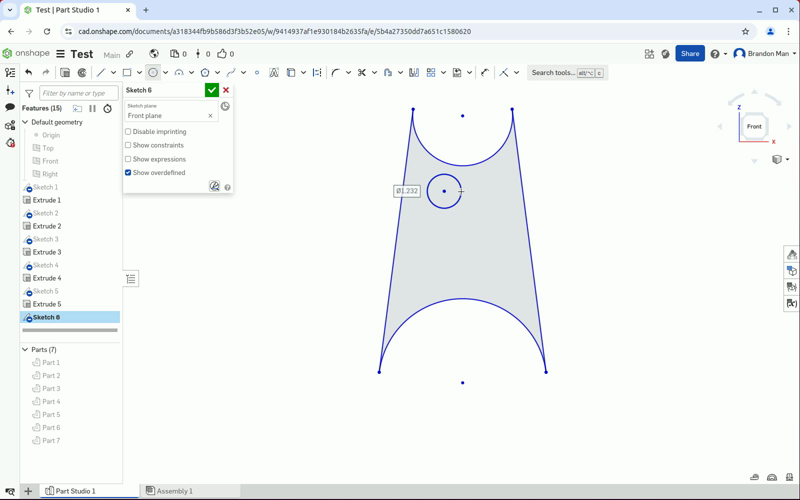
scroll(-6)
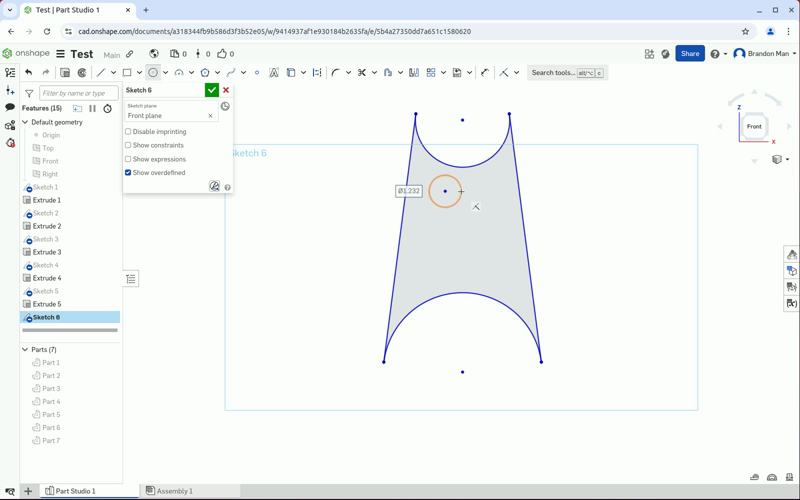
scroll(-6)
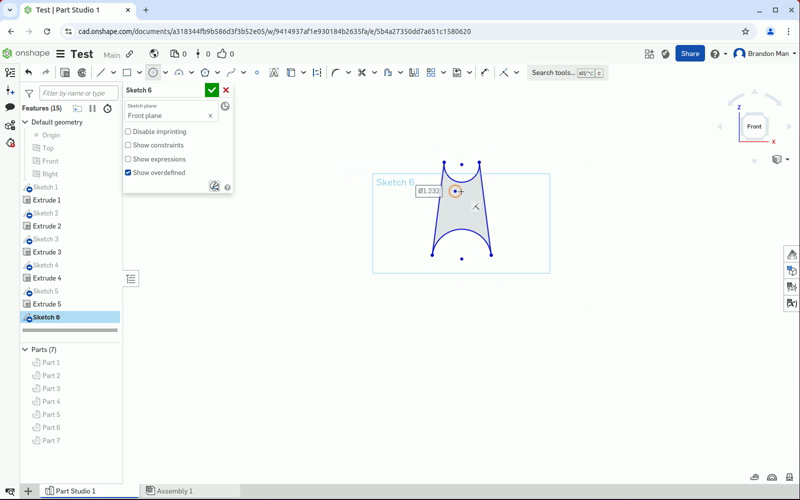
scroll(-6)
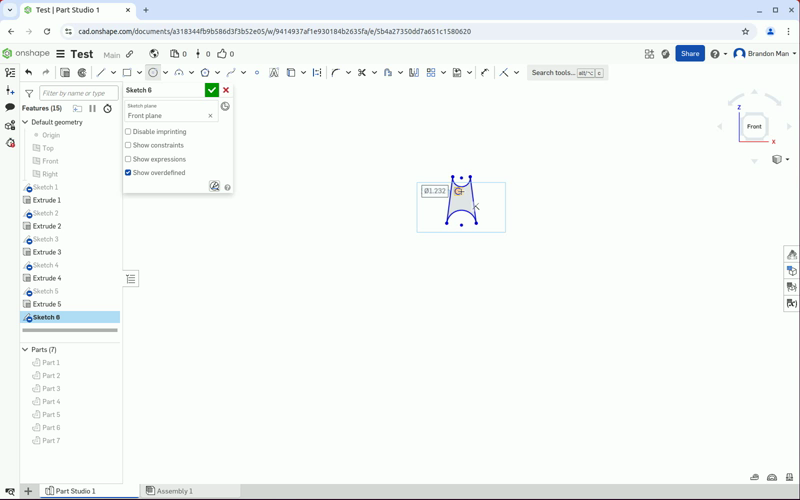
key(esc)
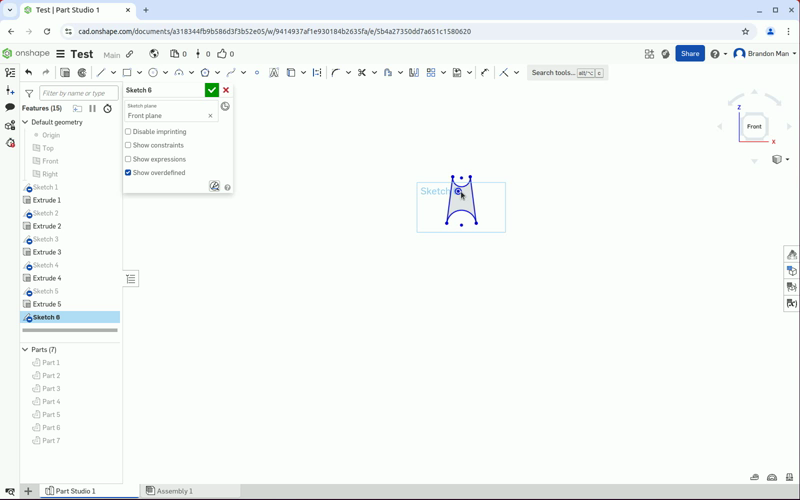
mouse_move(460, 197)
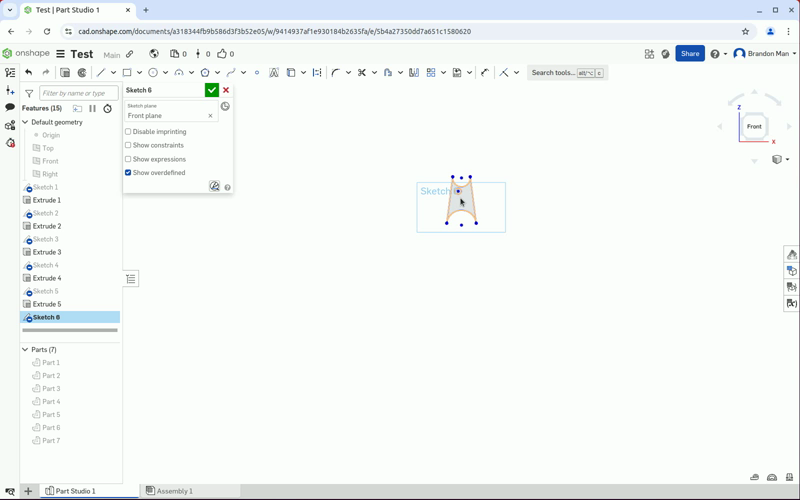
scroll(6)
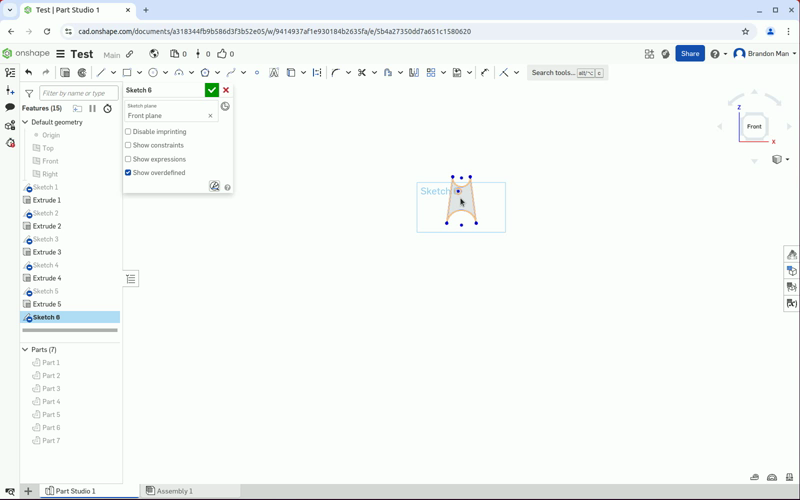
scroll(6)
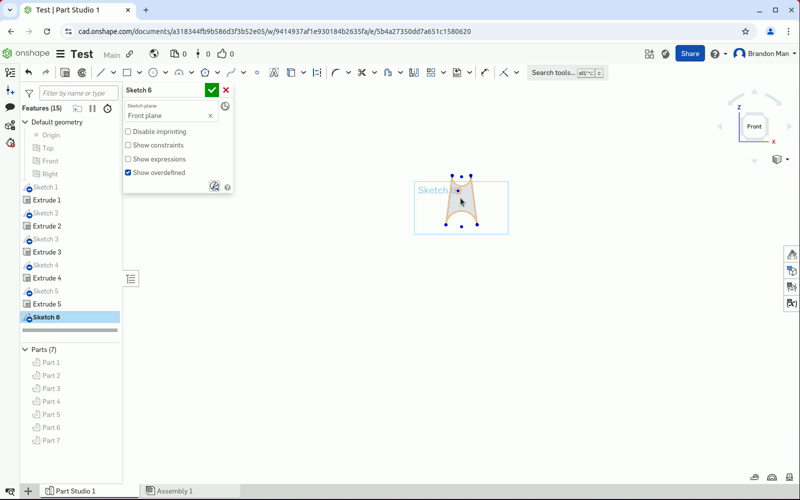
scroll(6)
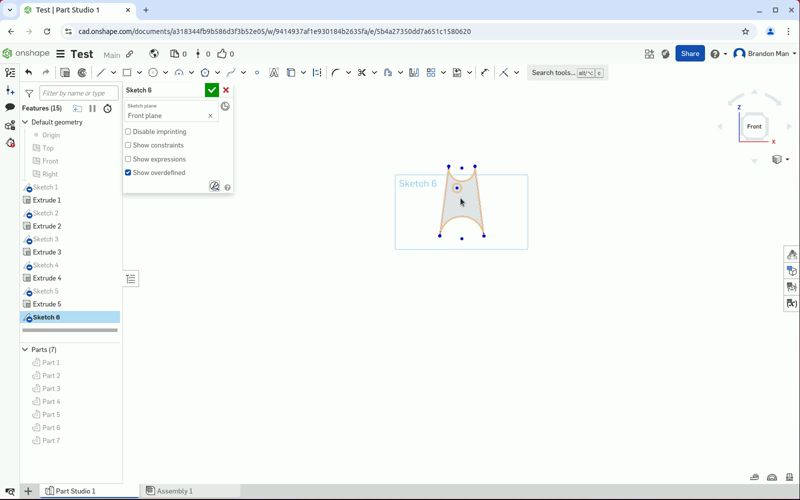
scroll(6)
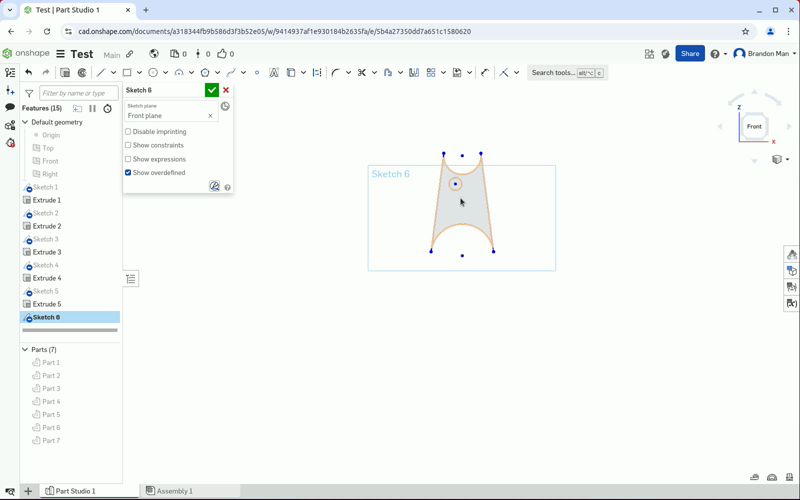
scroll(6)
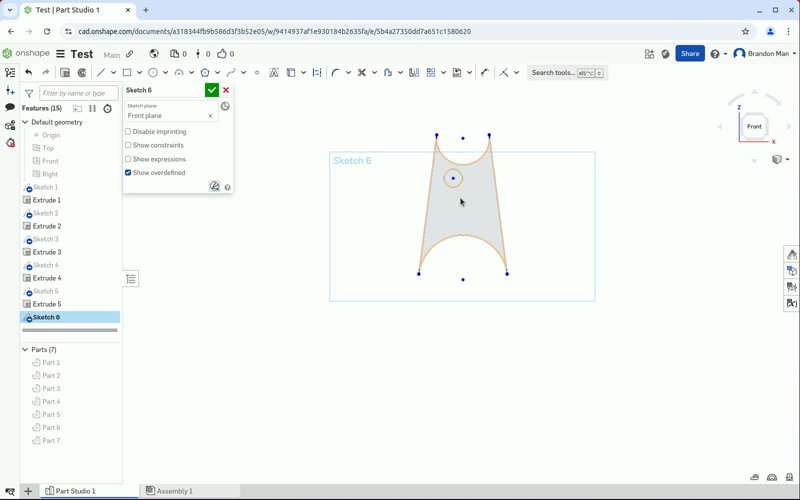
scroll(6)
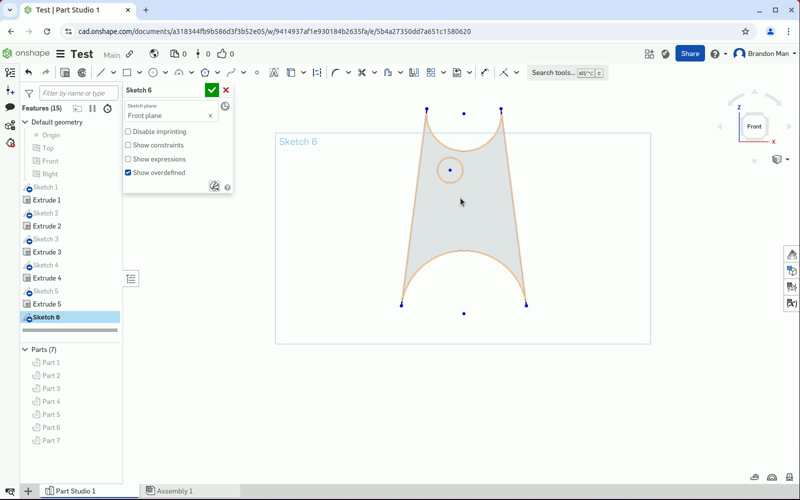
scroll(6)
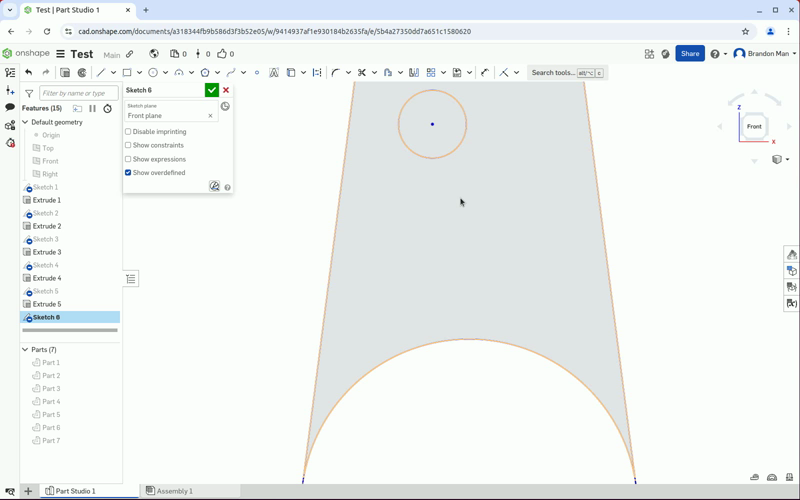
click(460, 197)
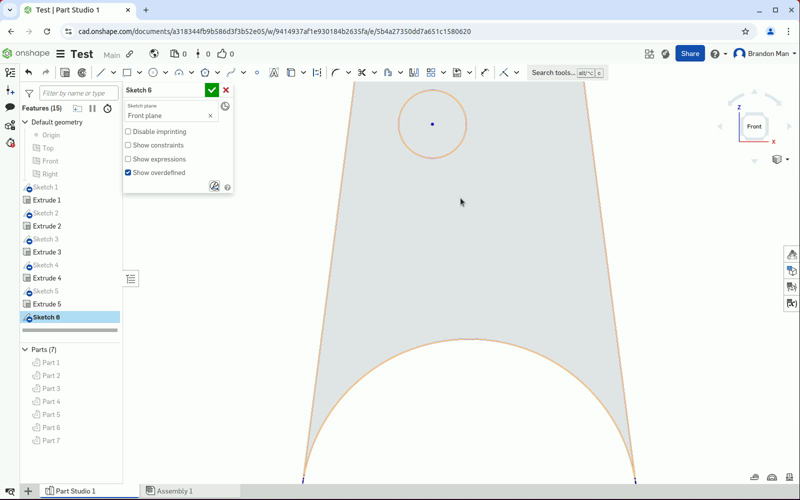
scroll(-6)
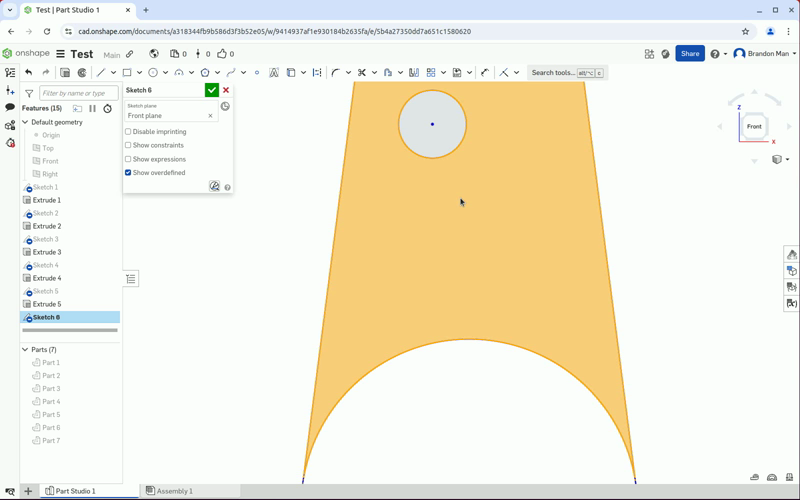
scroll(-6)
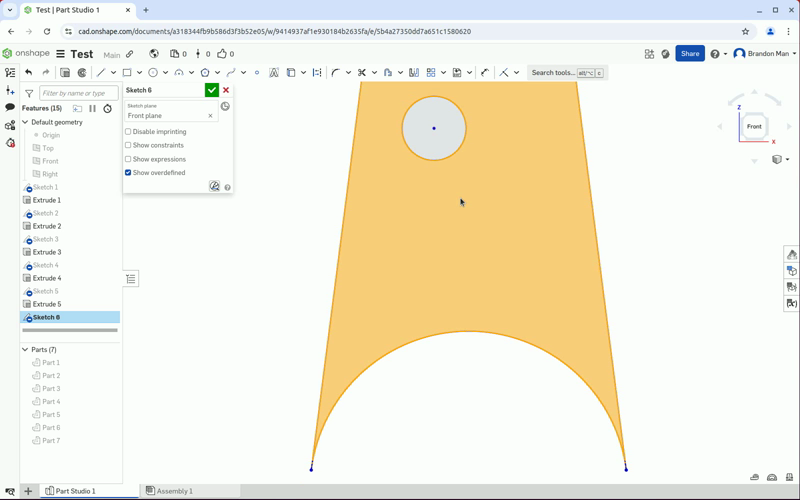
scroll(-6)
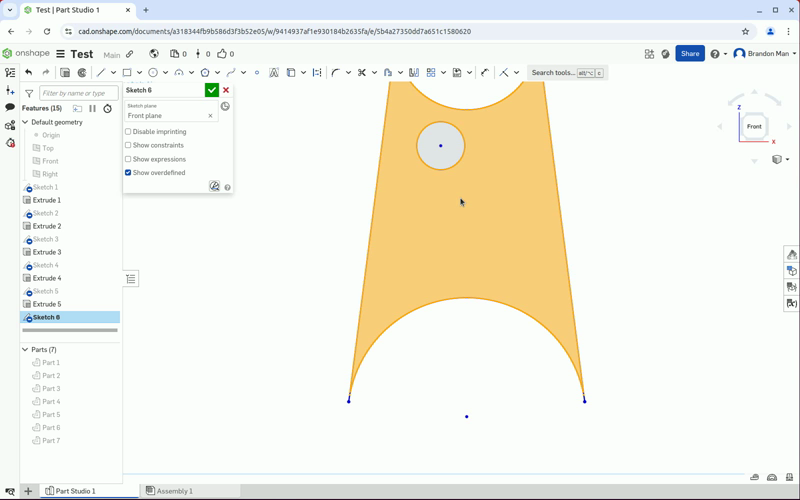
scroll(-6)
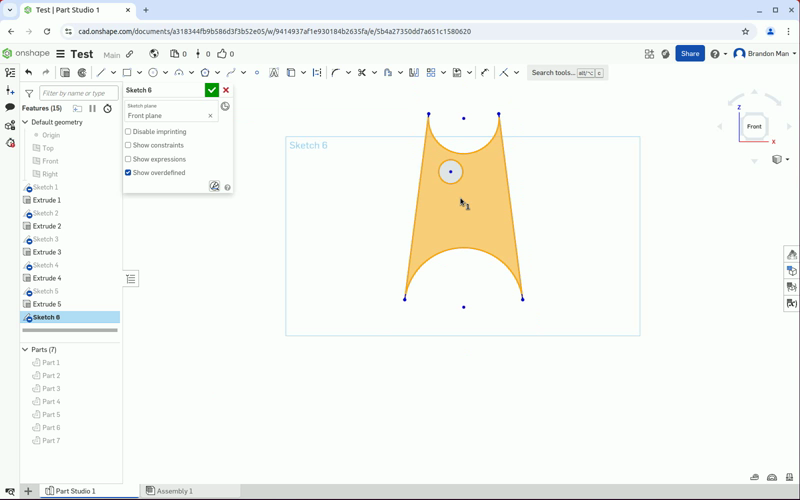
scroll(-6)
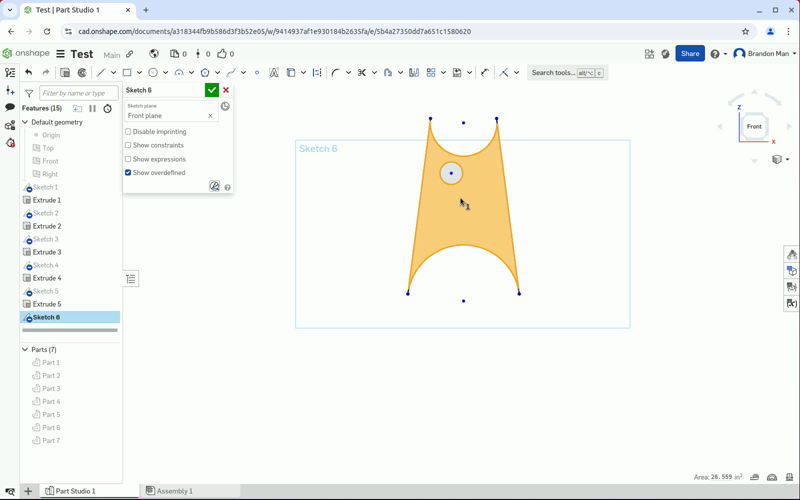
scroll(-6)
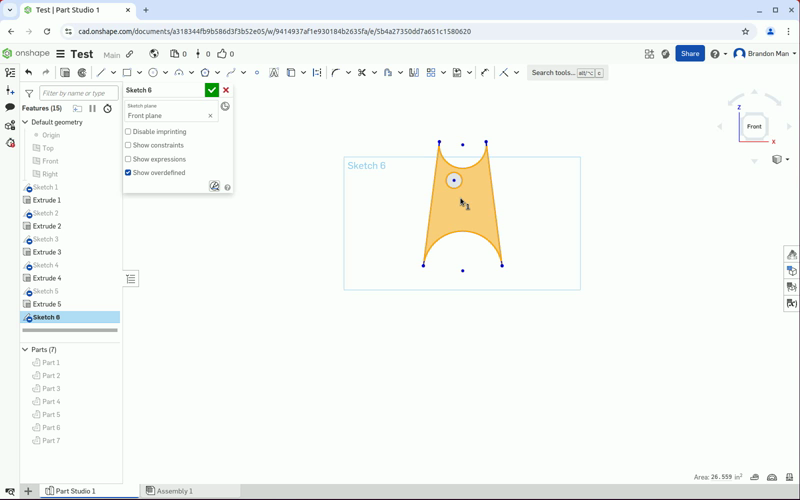
scroll(-6)
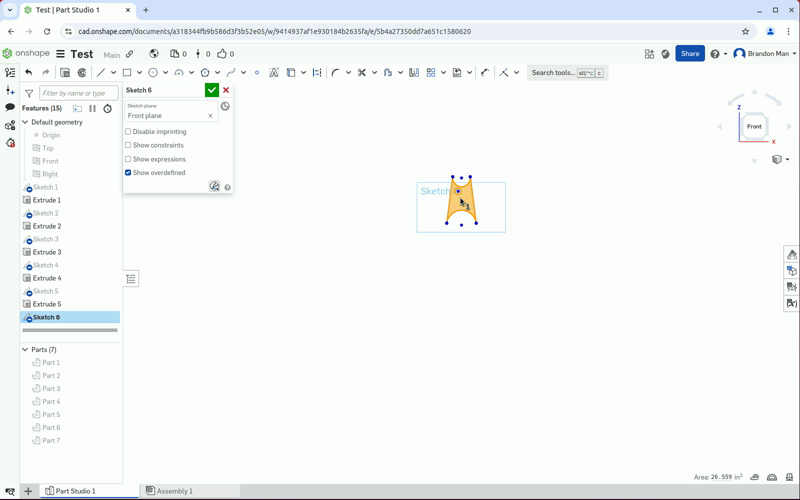
mouse_move(73, 352)
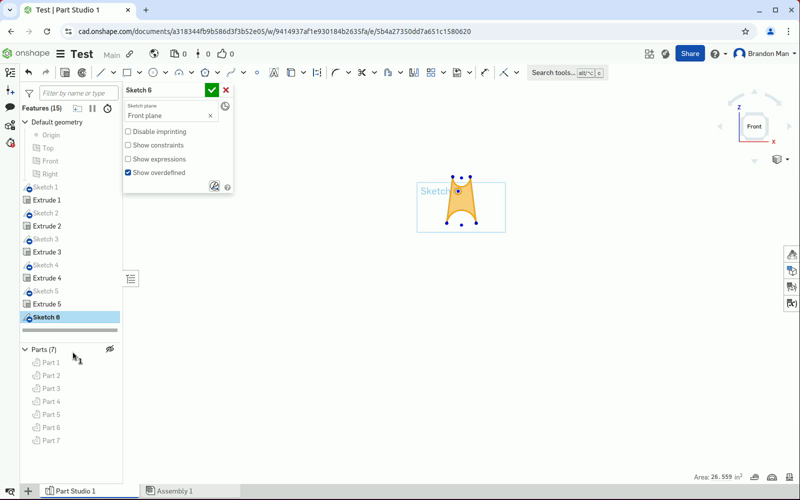
key(shift+y)
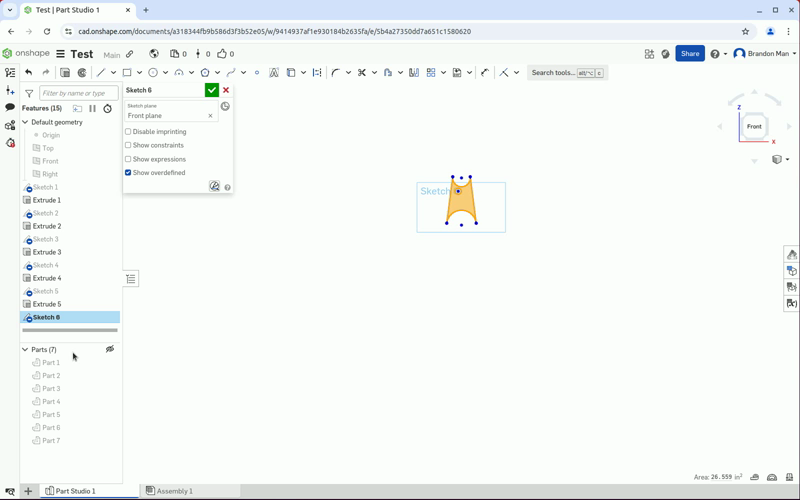
key(shift+e)
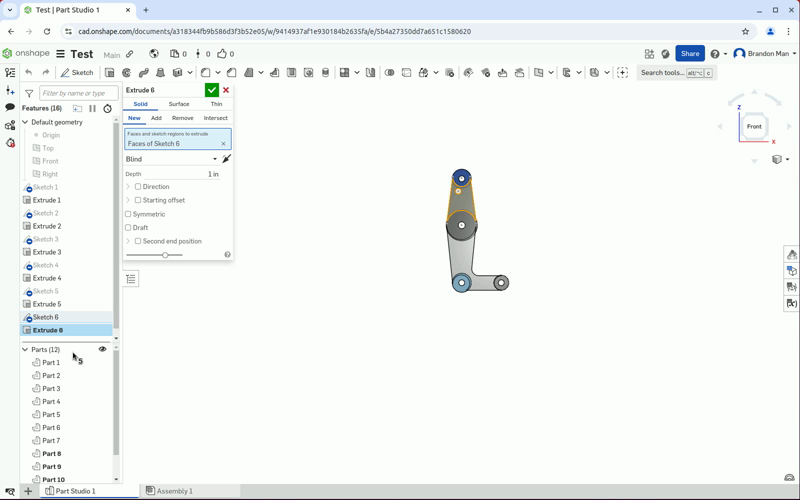
mouse_move(143, 106)
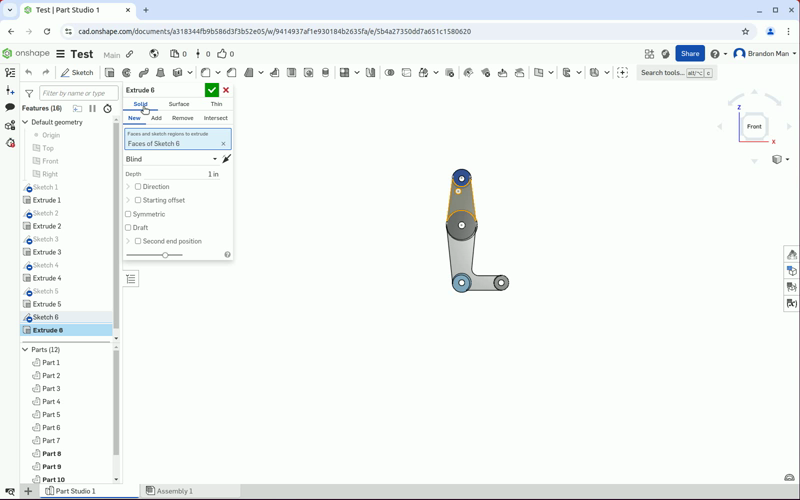
click(143, 106)
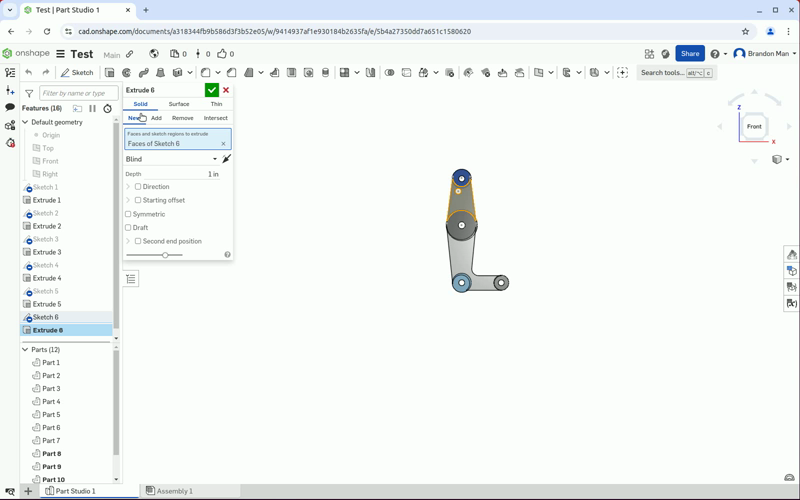
mouse_move(137, 120)
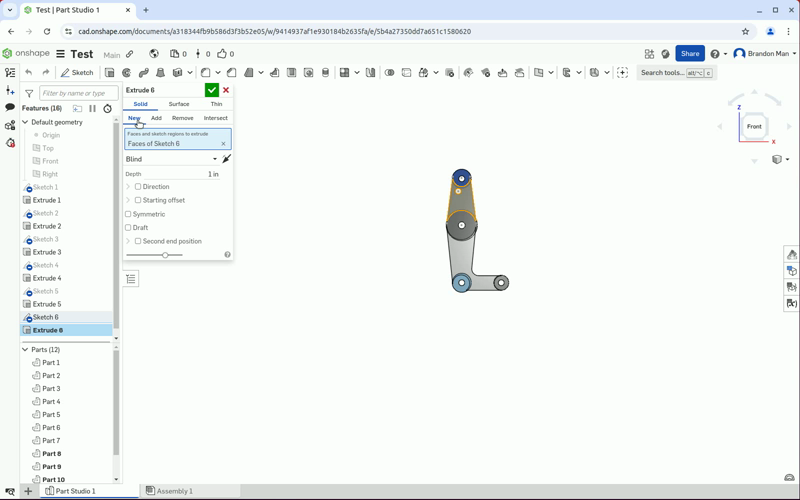
click(137, 120)
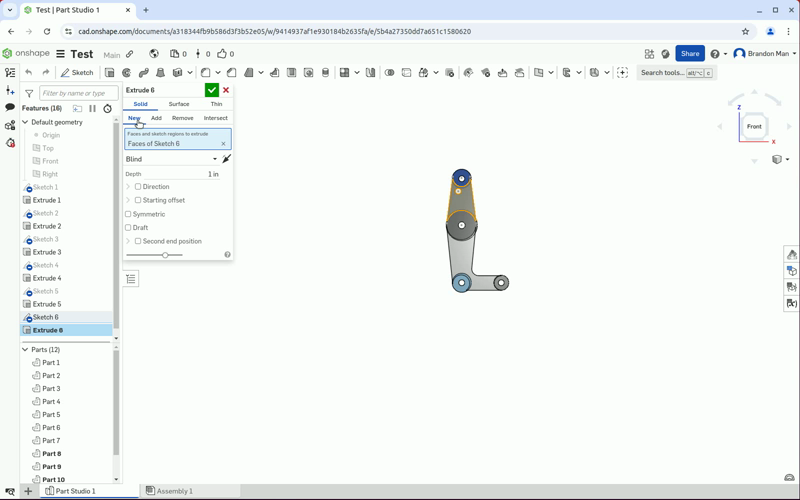
key(tab, 4)
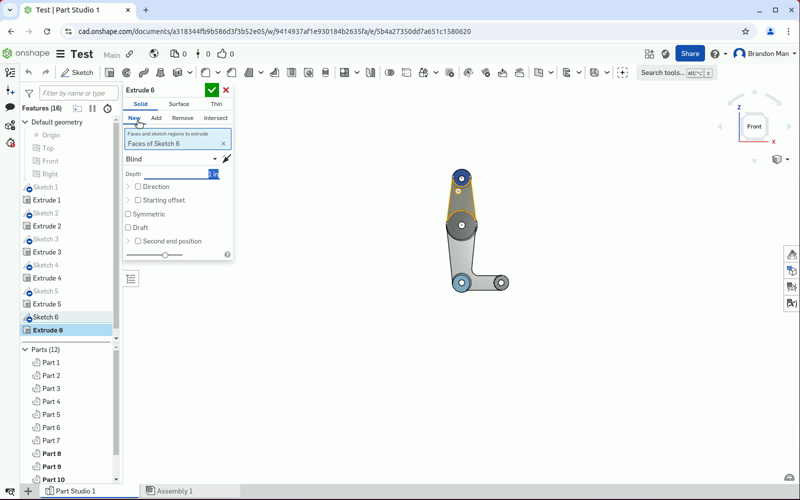
text(0.481)
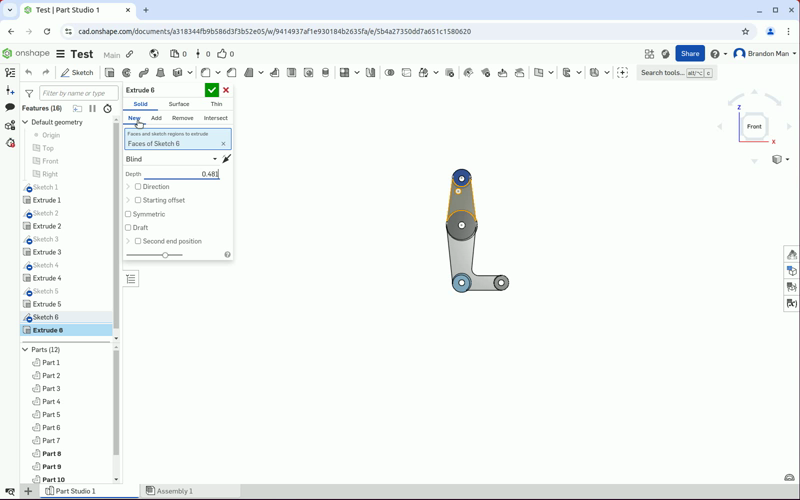
key(enter)
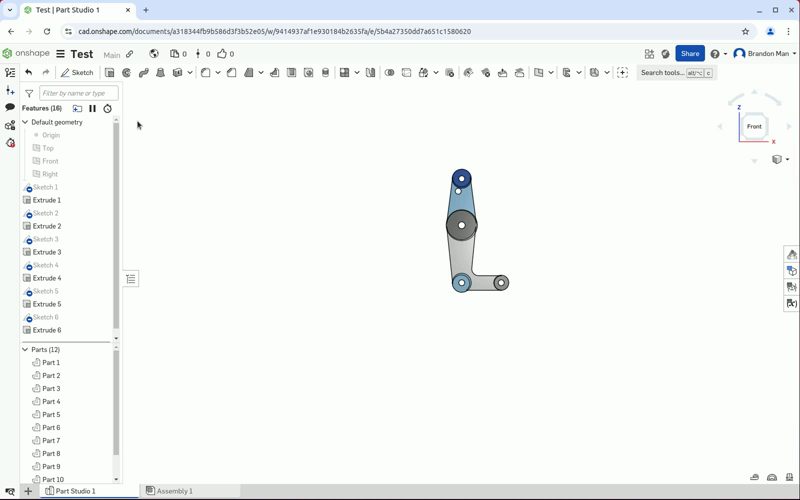
key(shift+h)
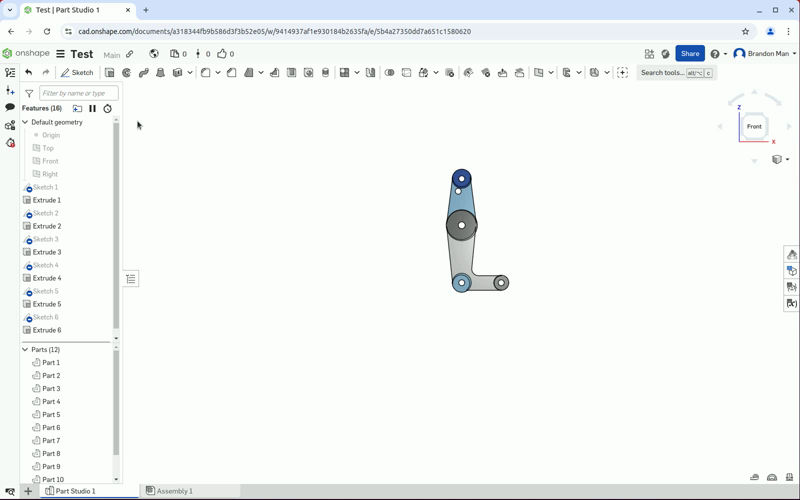
key(shift+h)
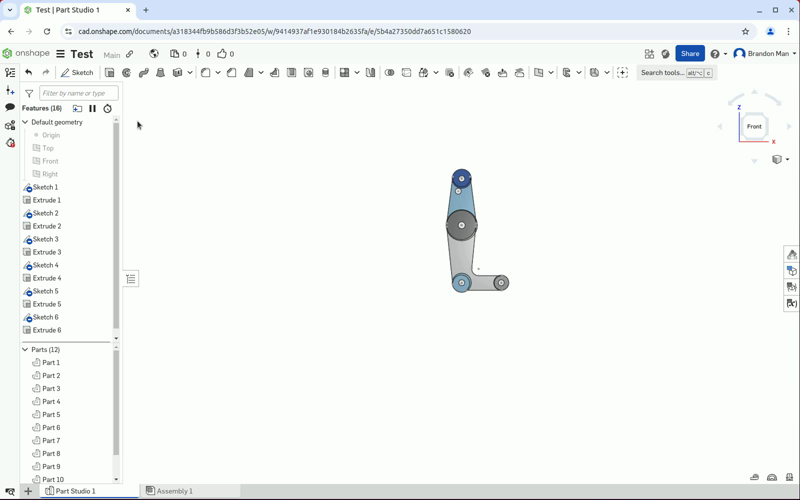
key(shift+7)
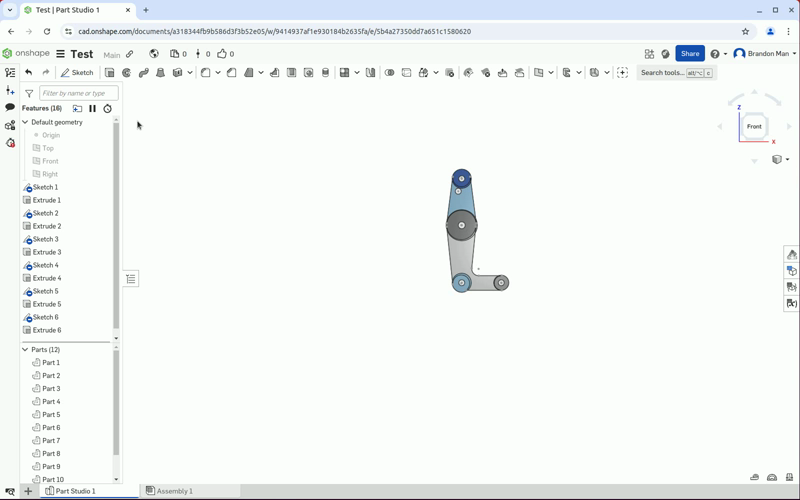
key(left, 2)
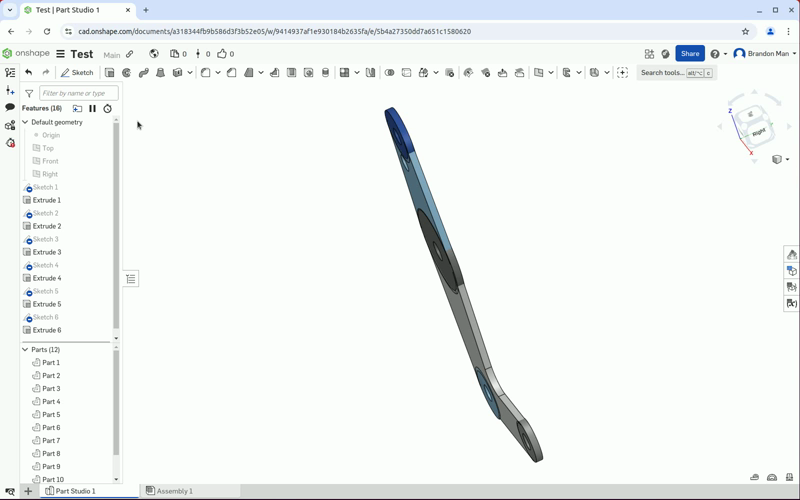
key(down, 2)
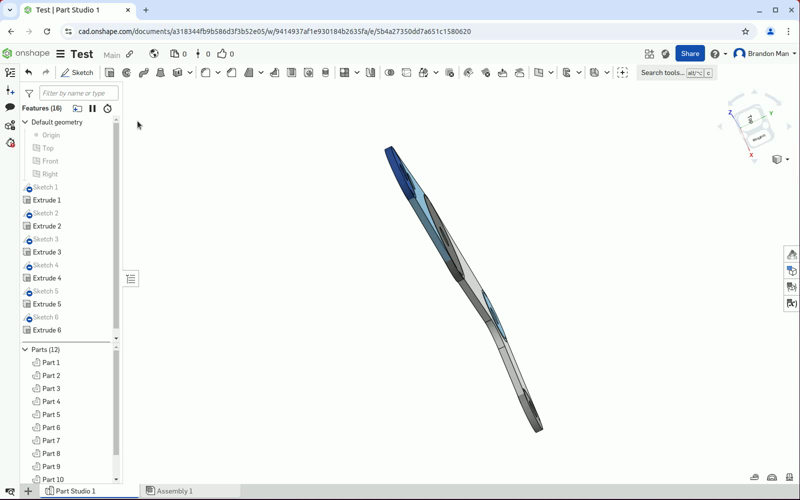
key(up, 2)
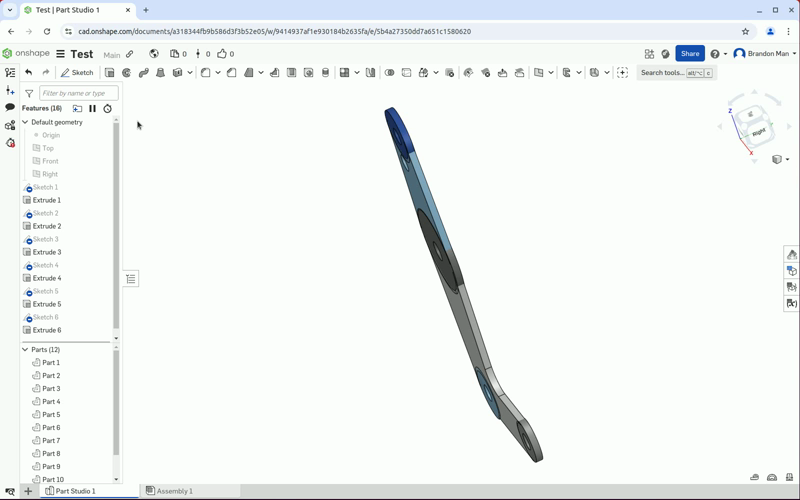
key(right, 2)
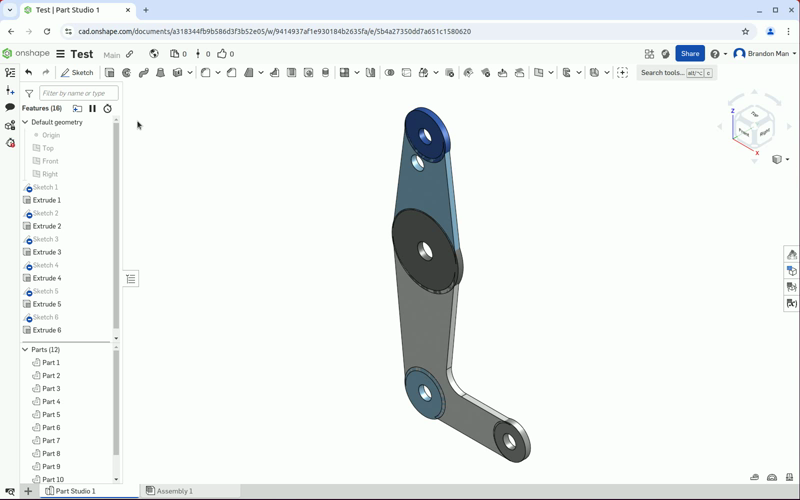
mouse_move(69, 189)
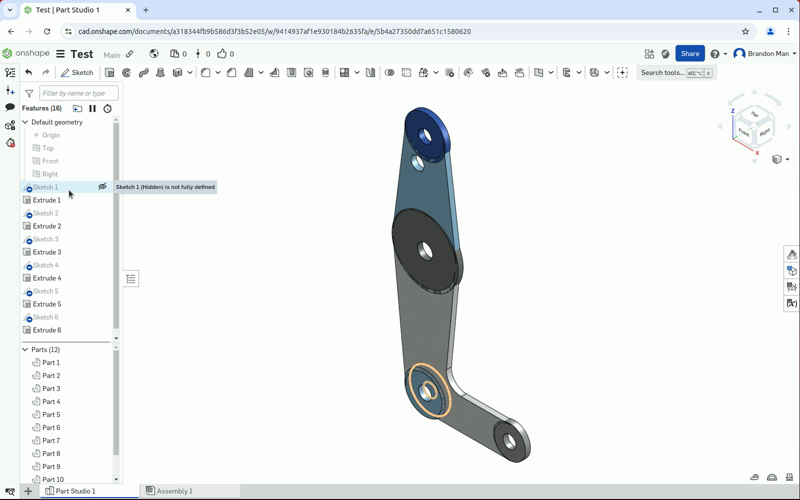
click(69, 189)